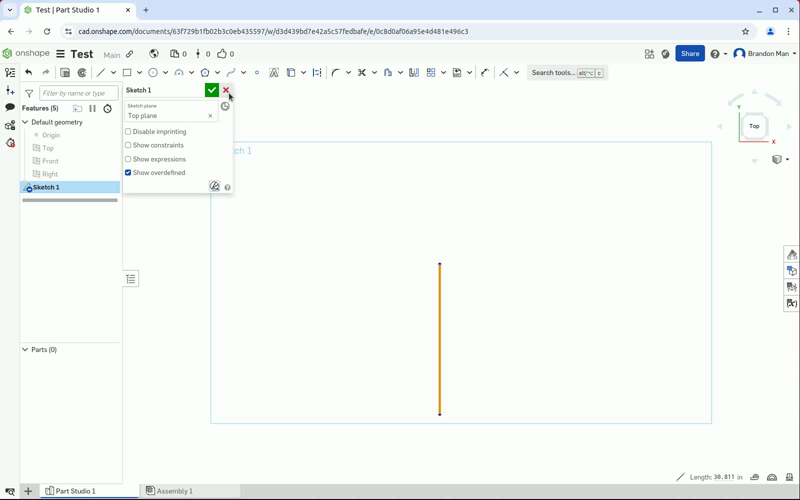
key(shift+h)
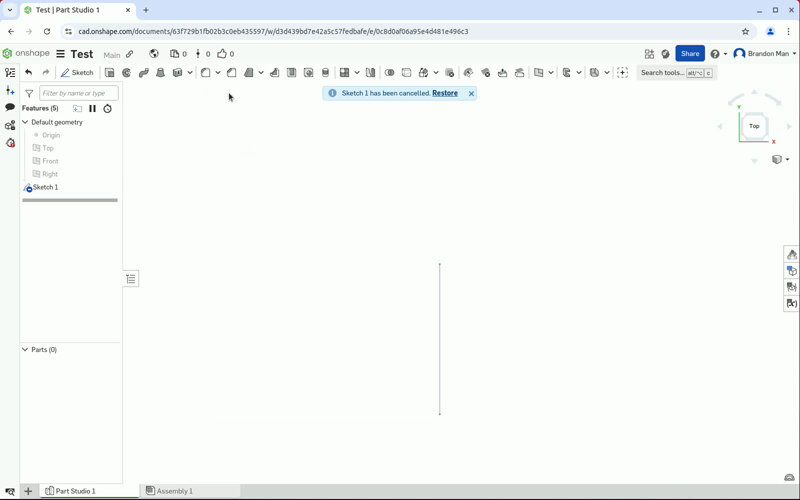
key(shift+s)
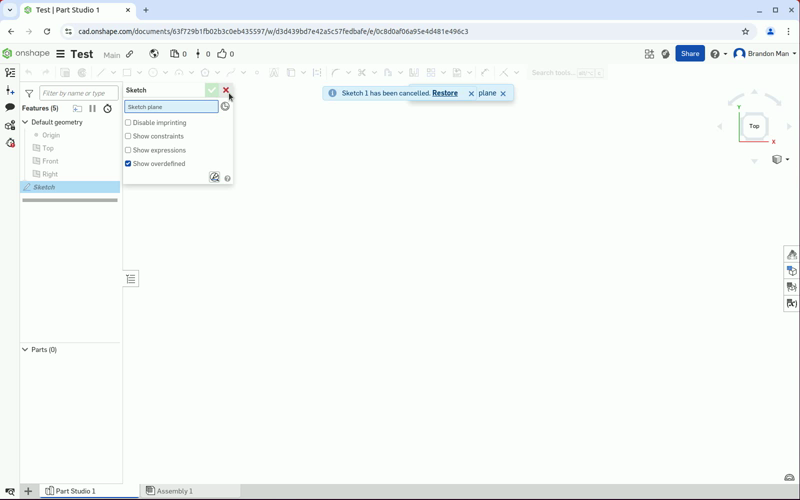
mouse_move(73, 150)
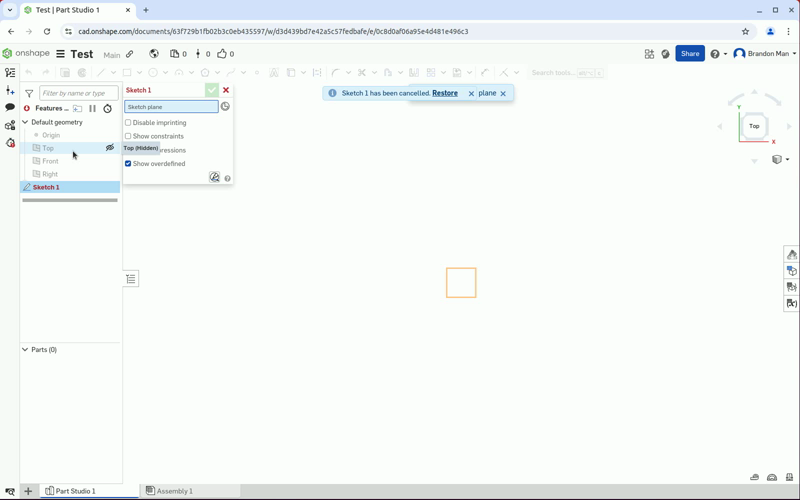
click(73, 150)
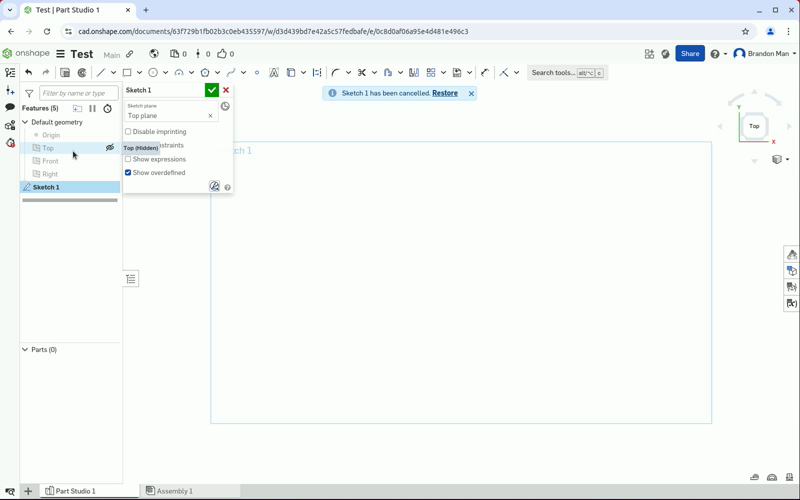
mouse_move(73, 352)
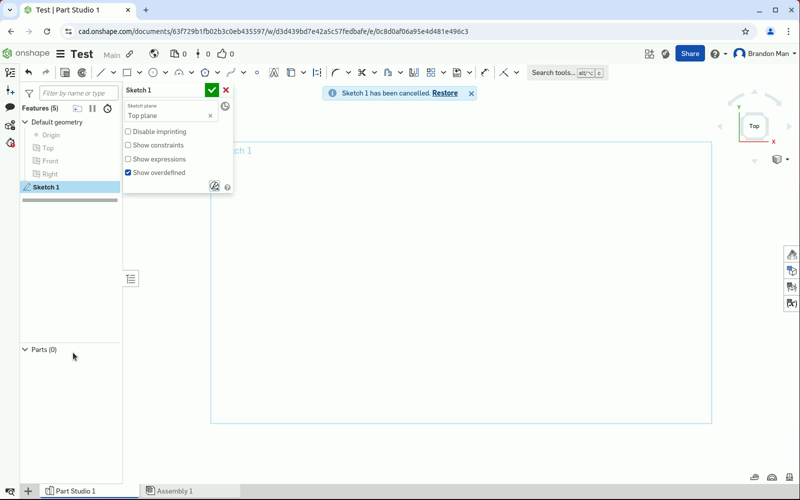
key(y)
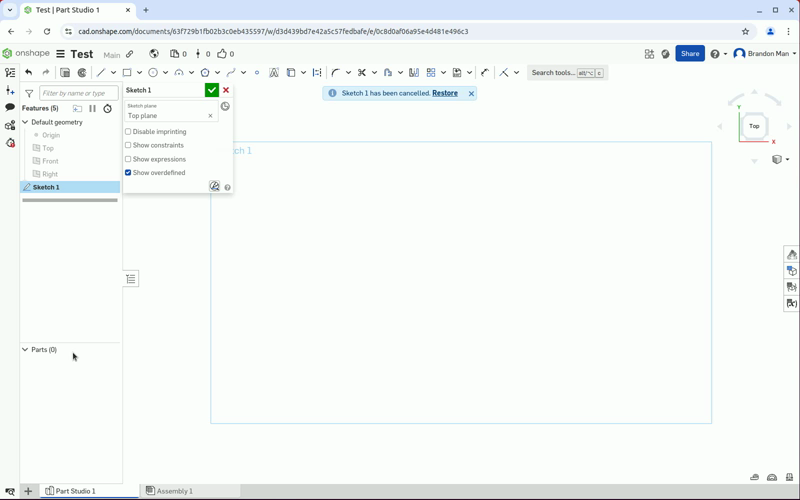
key(l)
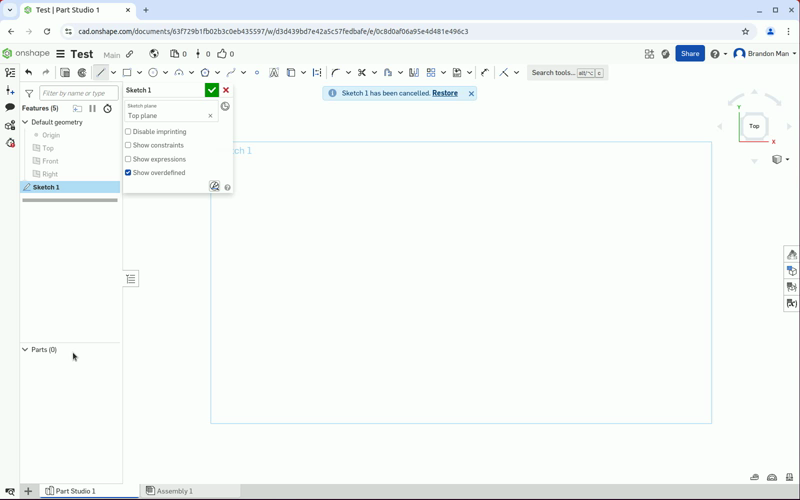
key_down(shift)
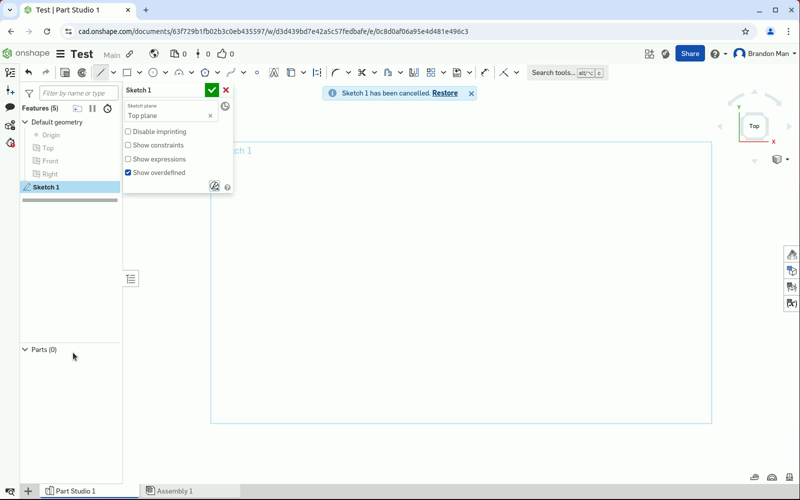
mouse_move(351, 335)
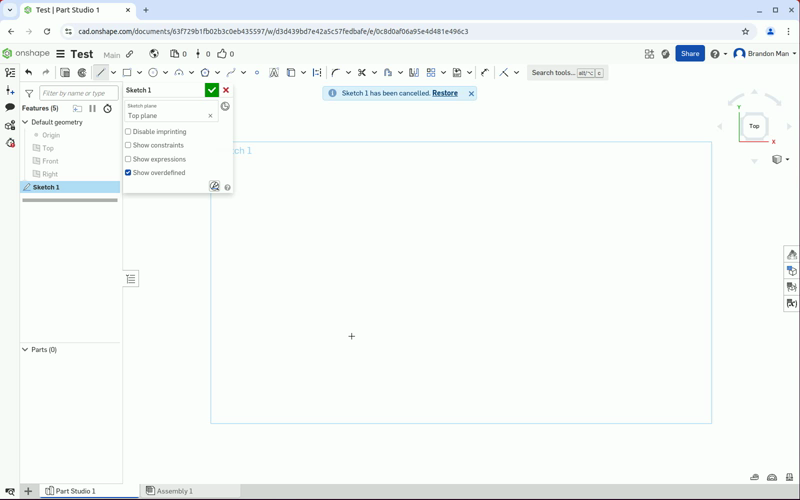
click(351, 335)
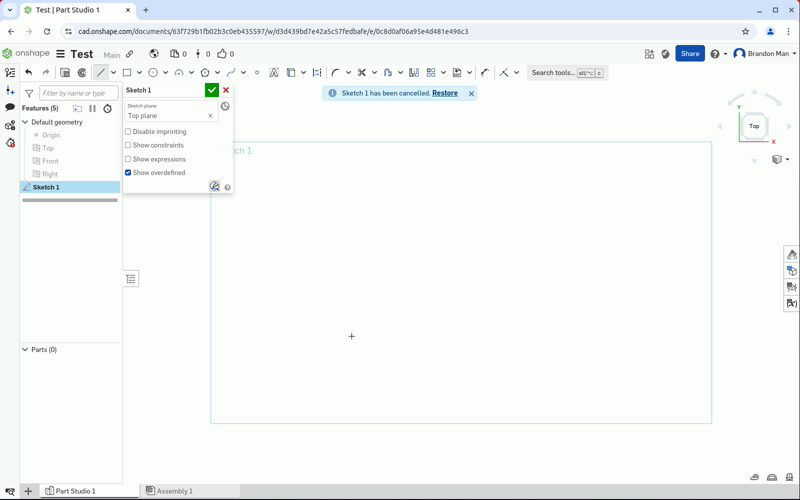
key_up(shift)
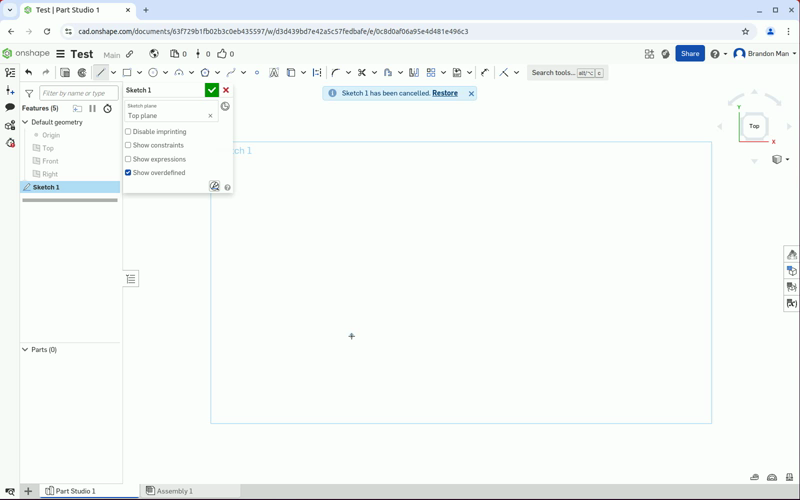
key_down(shift)
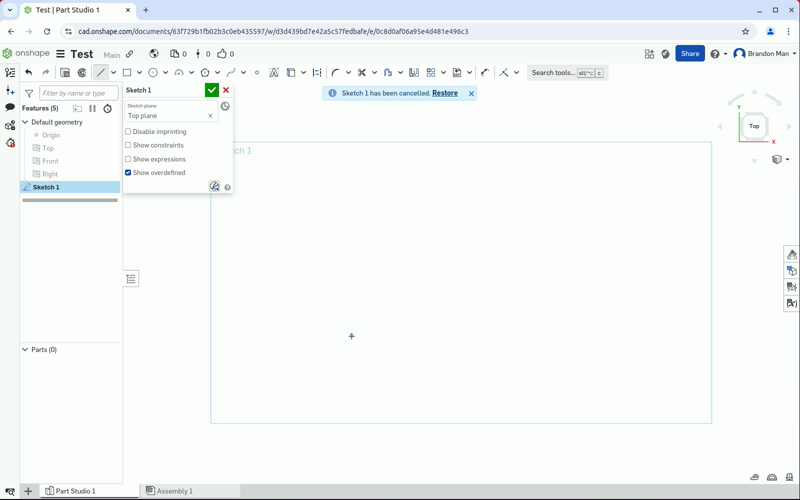
mouse_move(569, 335)
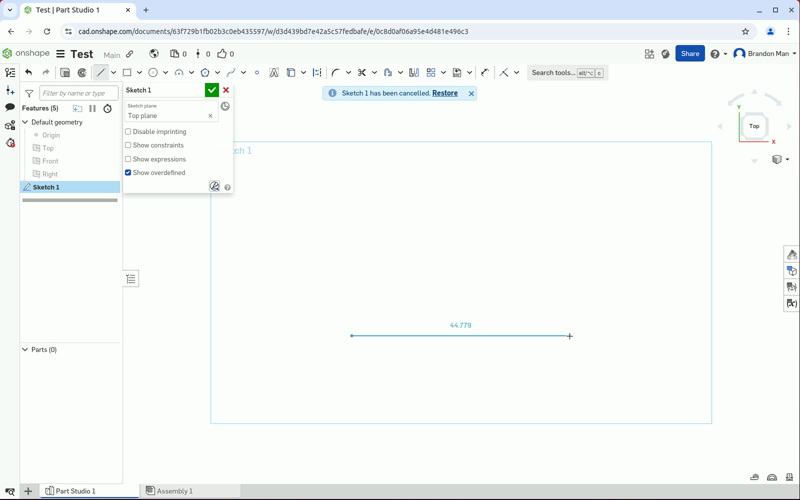
click(569, 335)
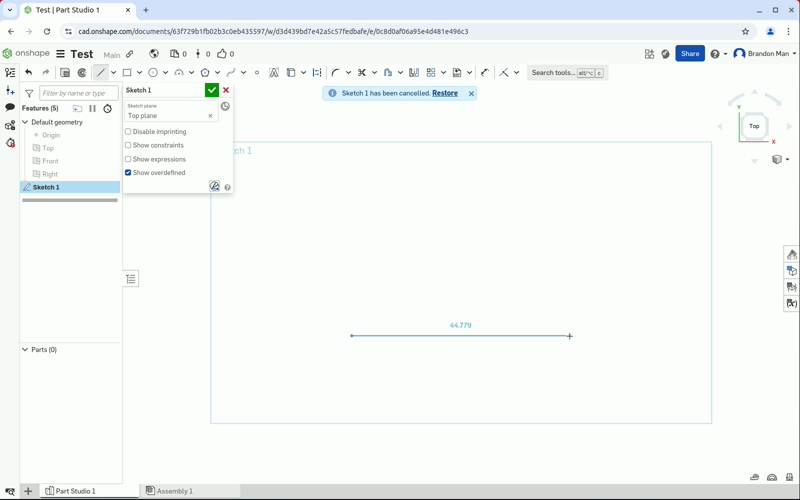
key_up(shift)
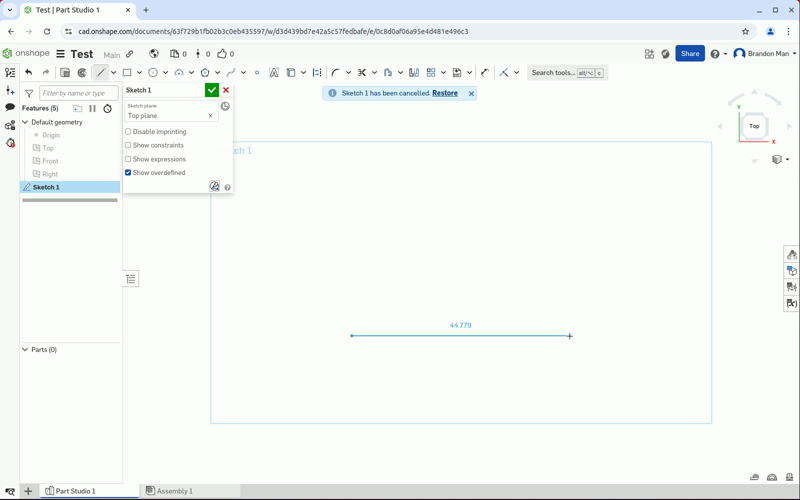
key_down(shift)
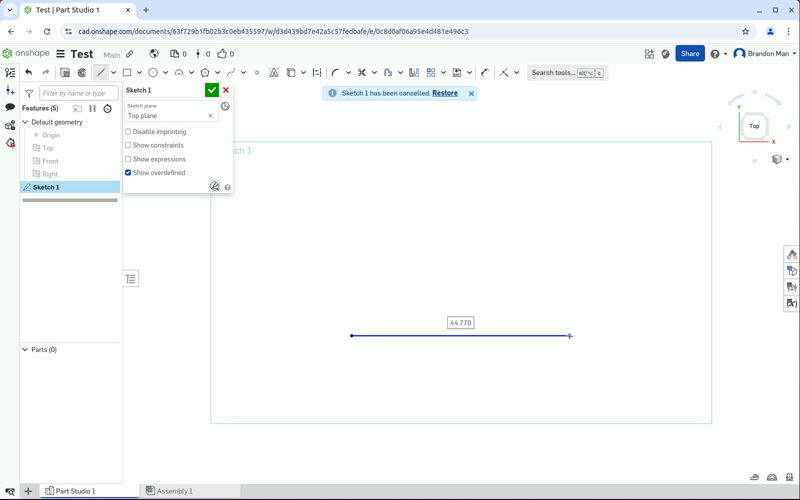
mouse_move(569, 230)
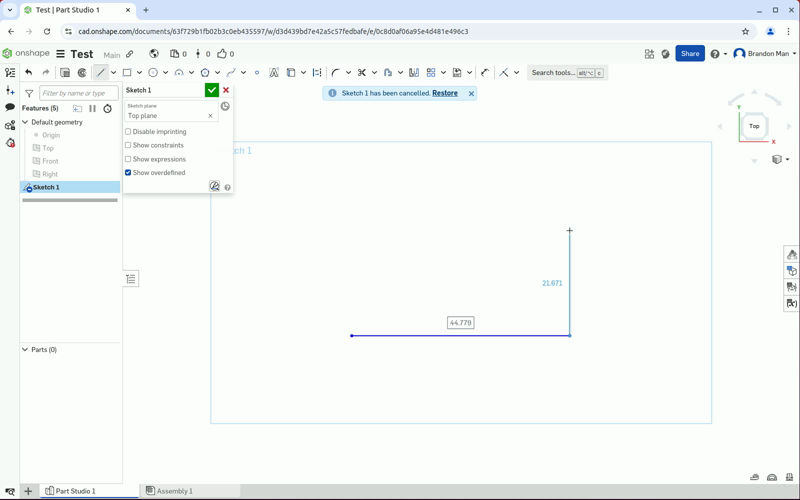
click(569, 230)
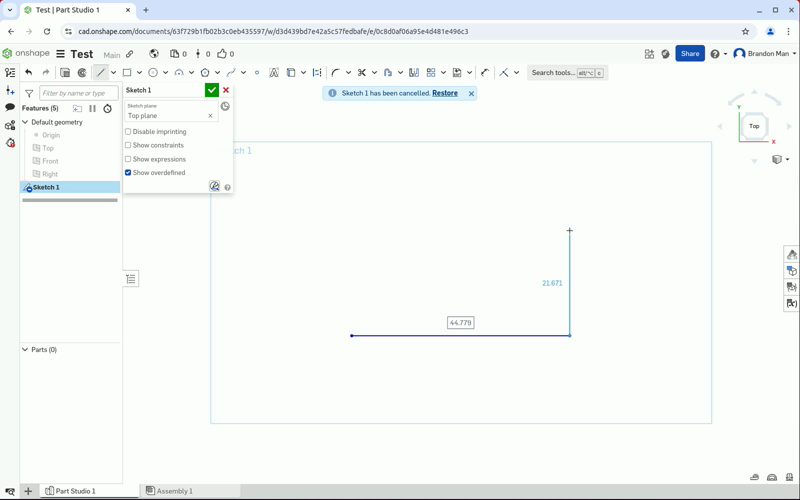
key_up(shift)
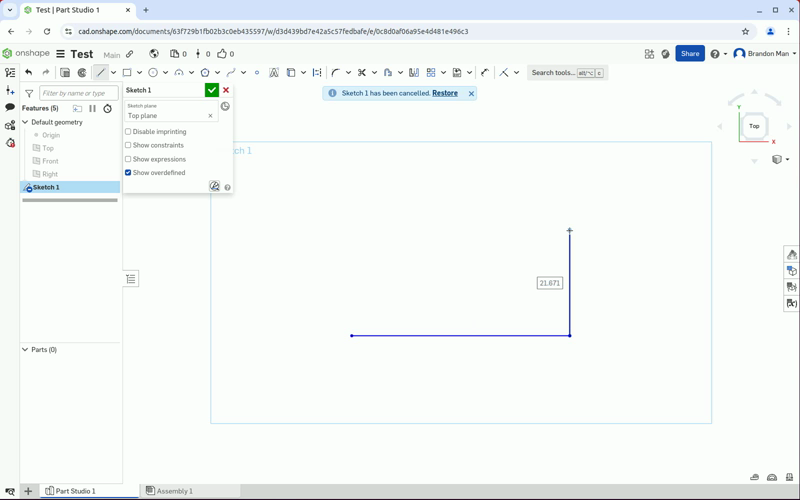
key_down(shift)
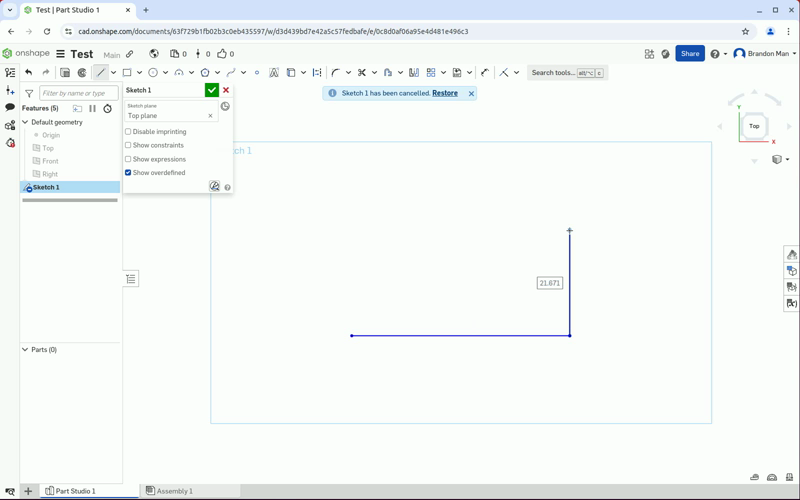
mouse_move(351, 230)
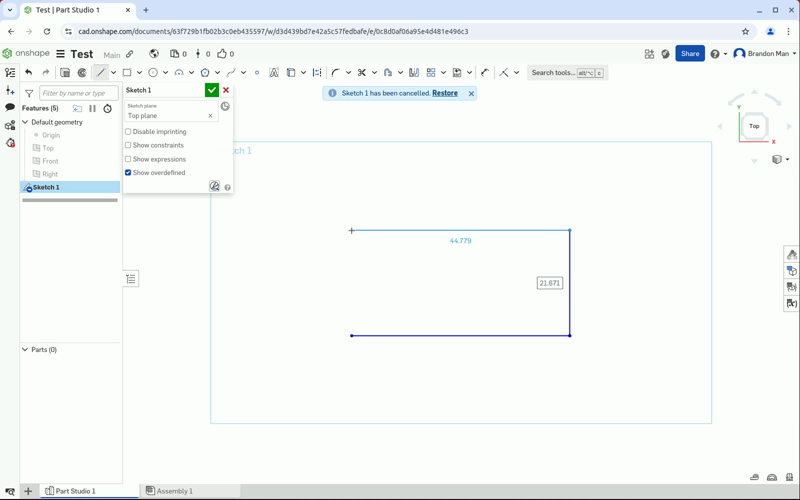
click(351, 230)
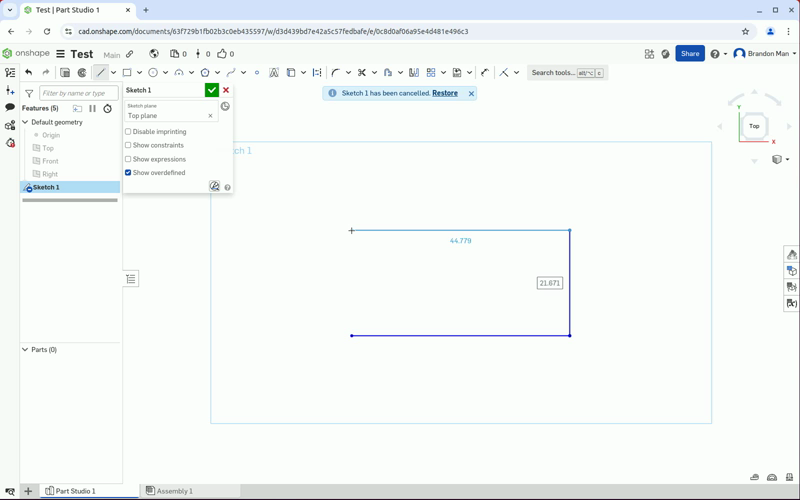
key_up(shift)
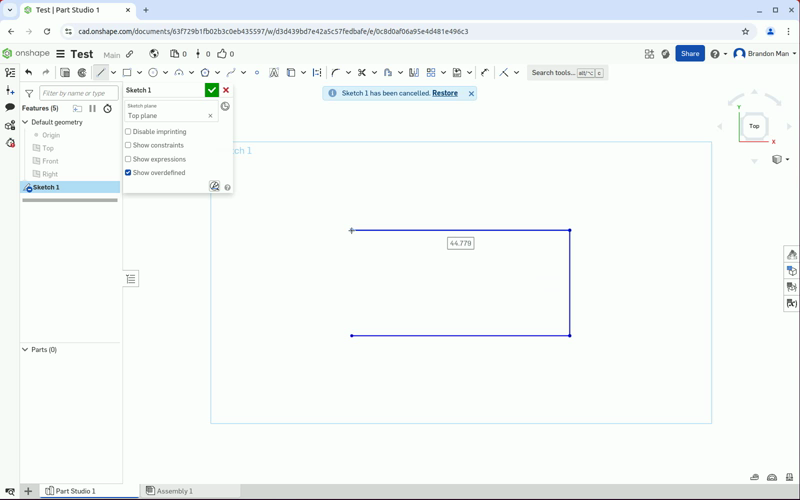
key_down(shift)
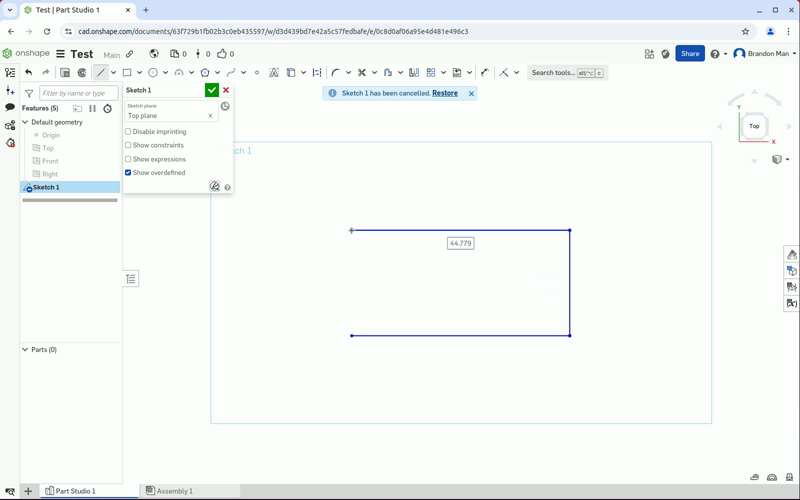
mouse_move(351, 335)
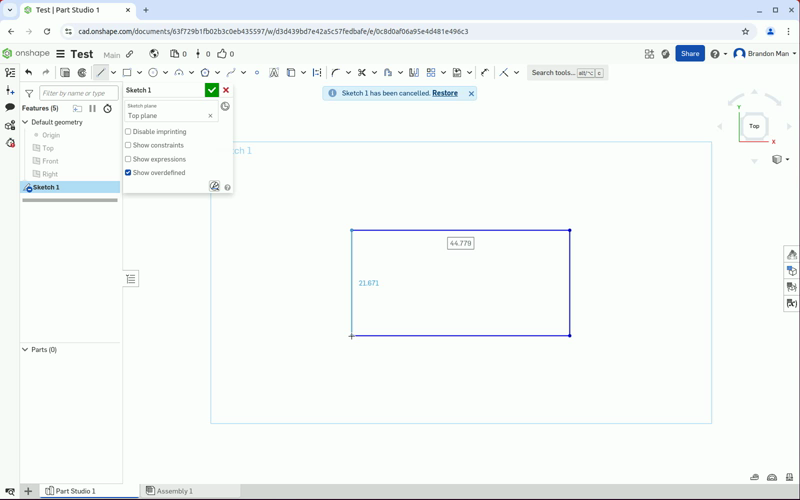
key_up(shift)
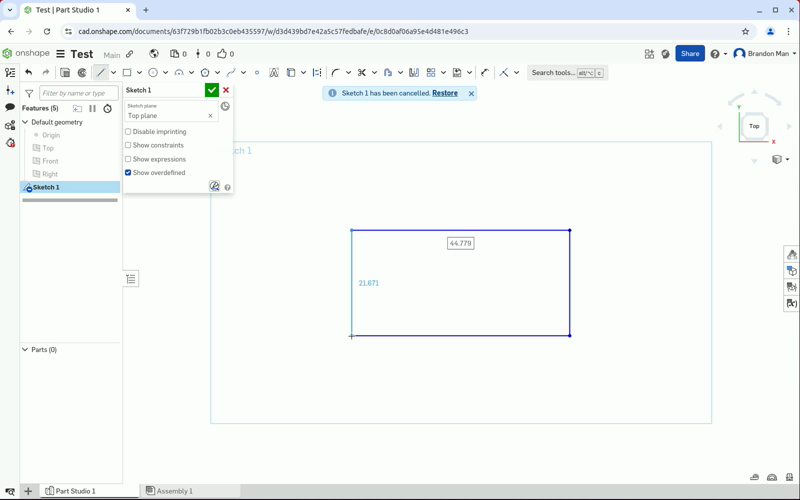
click(351, 335)
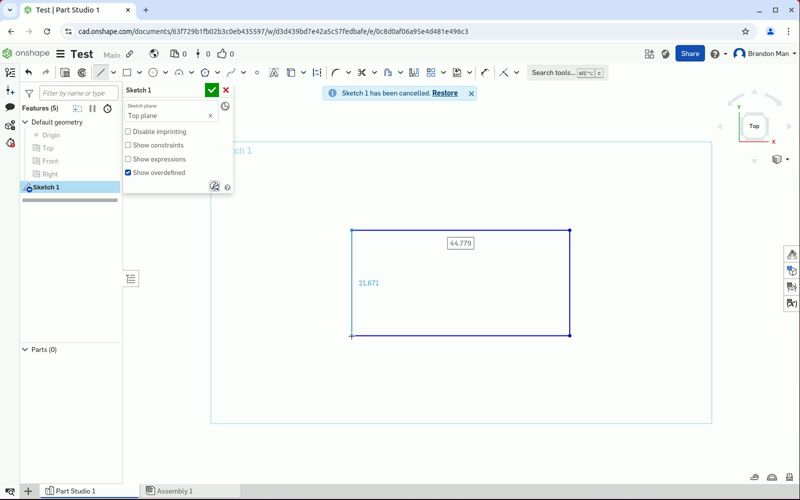
key(esc)
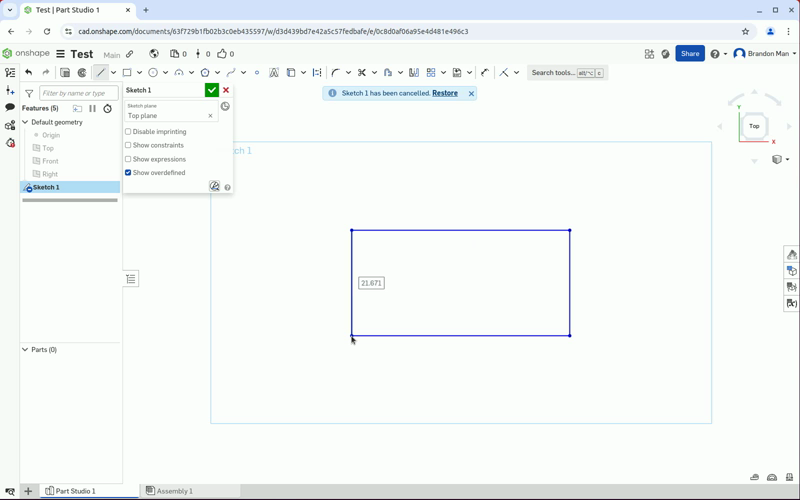
mouse_move(455, 253)
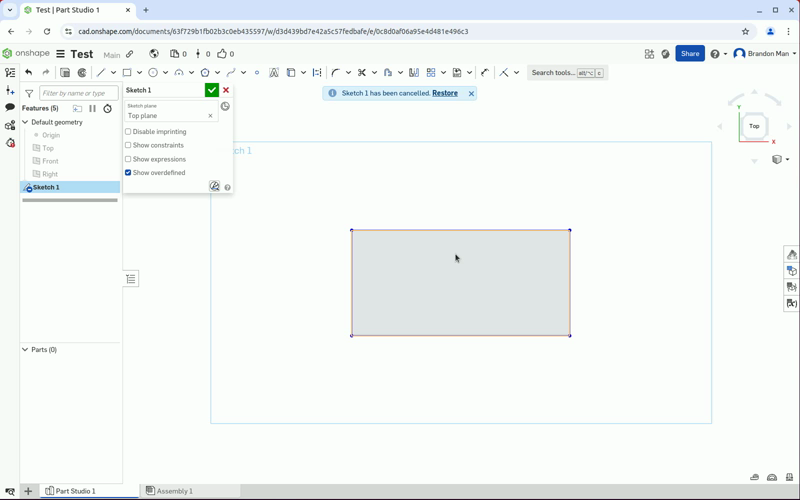
click(455, 253)
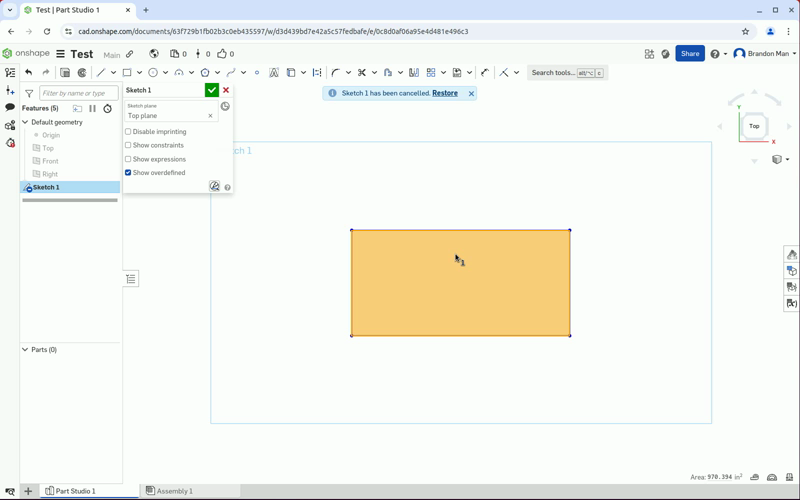
mouse_move(73, 352)
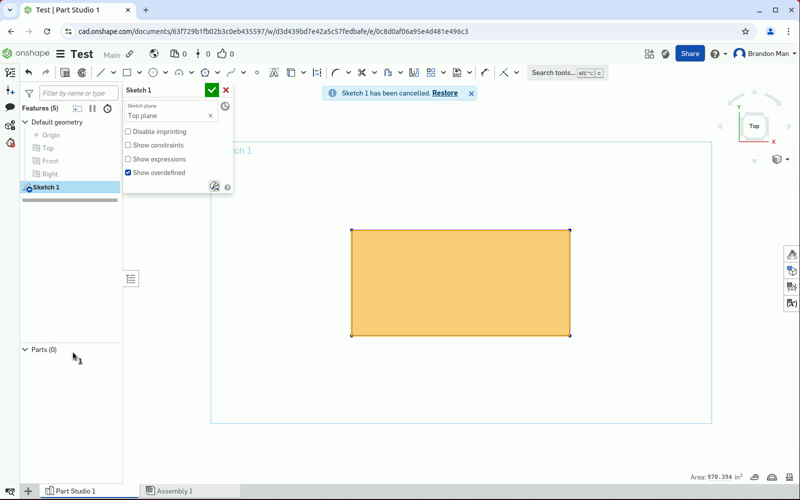
key(shift+y)
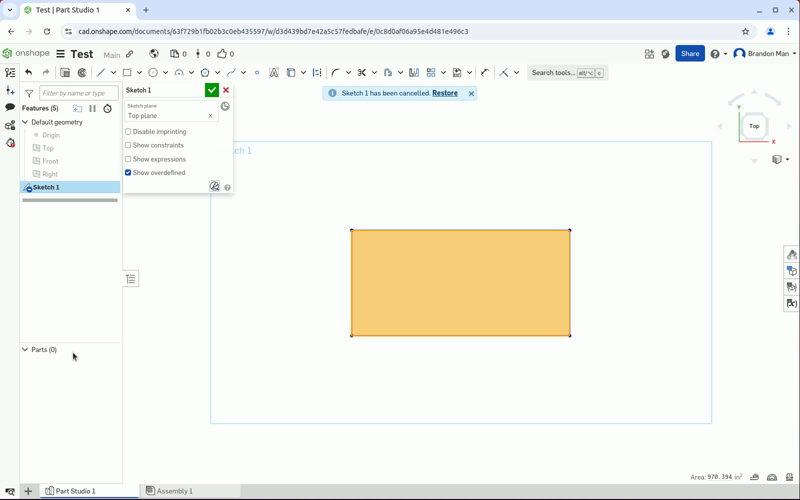
key(shift+e)
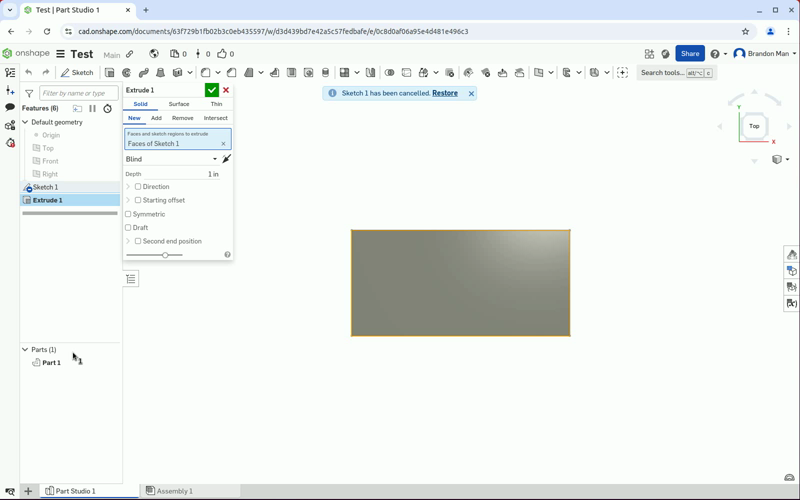
mouse_move(143, 106)
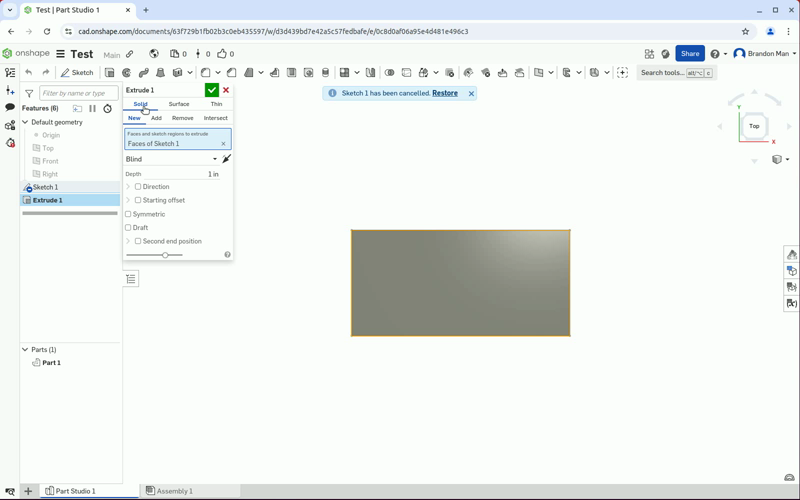
click(143, 106)
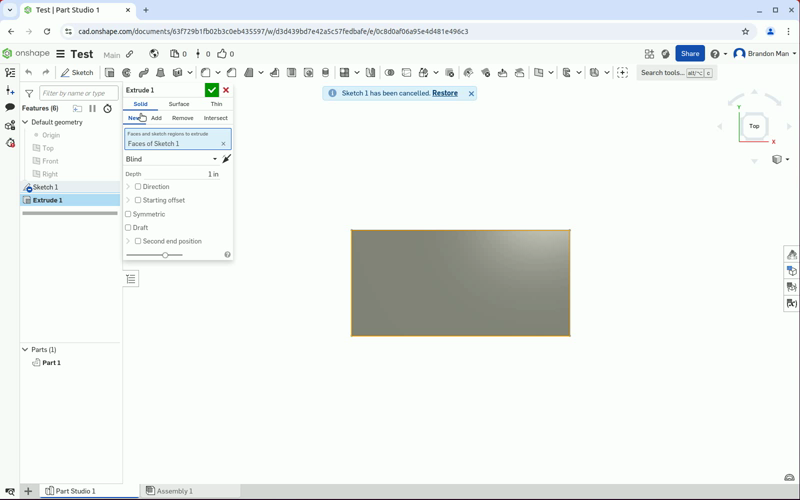
mouse_move(137, 120)
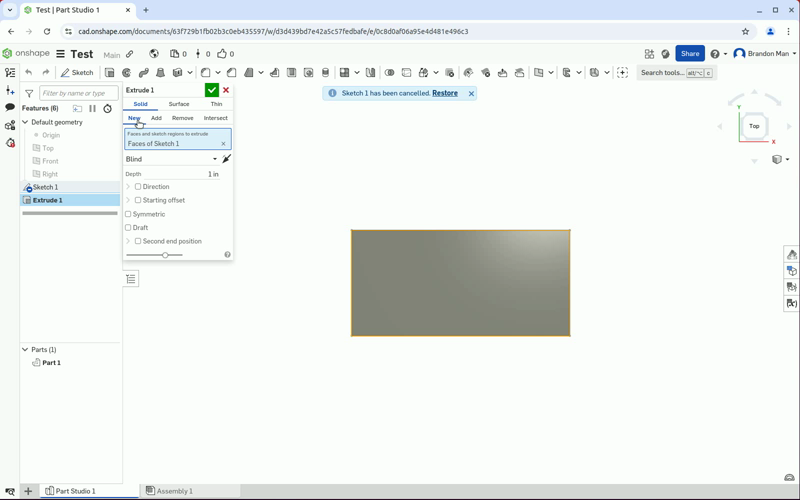
click(137, 120)
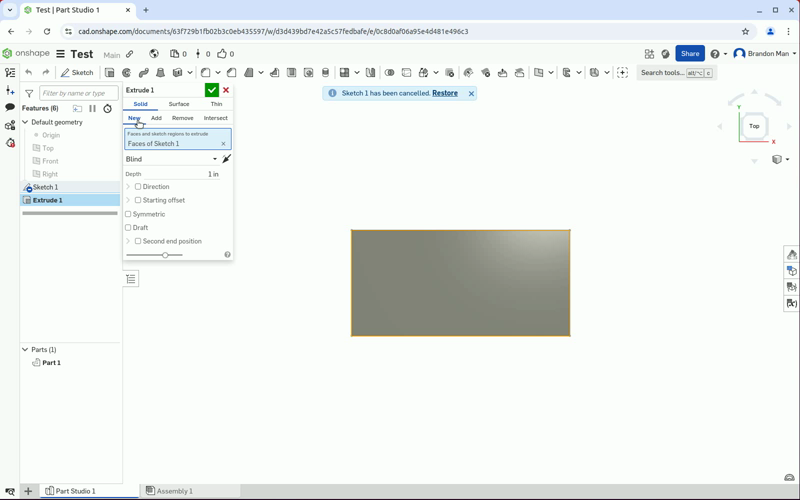
key(tab, 4)
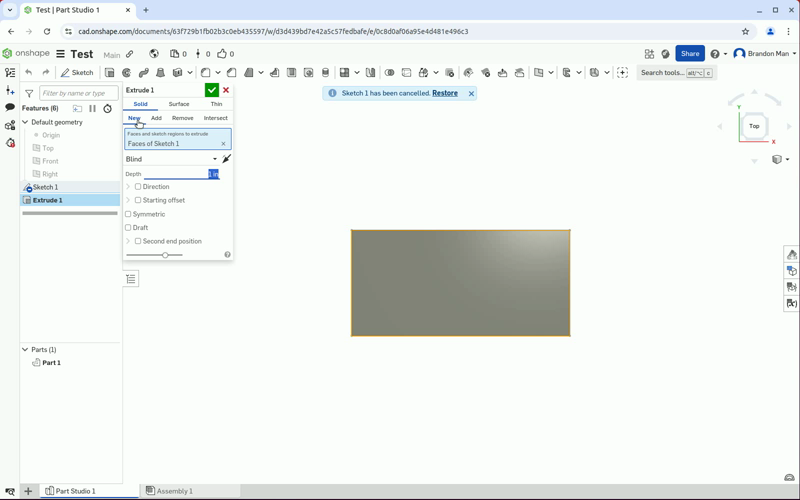
text(4.574)
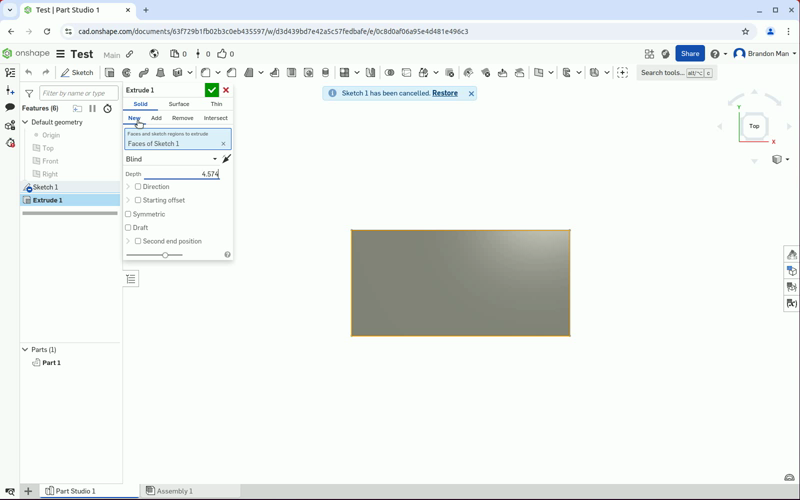
key(enter)
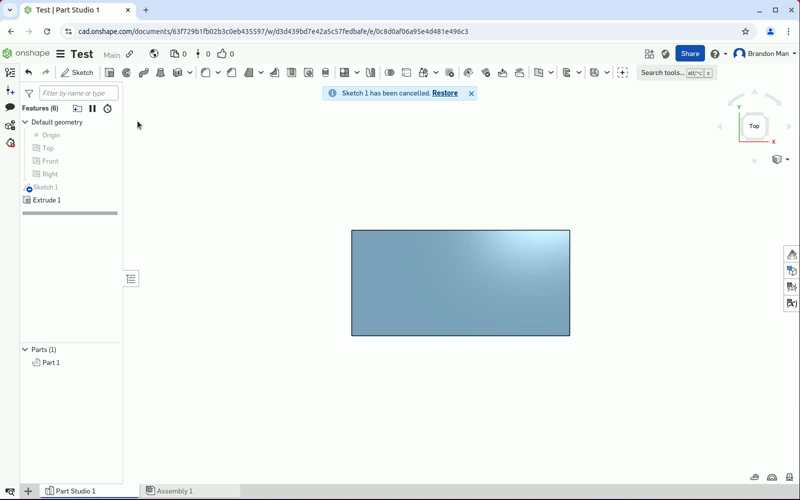
key(shift+h)
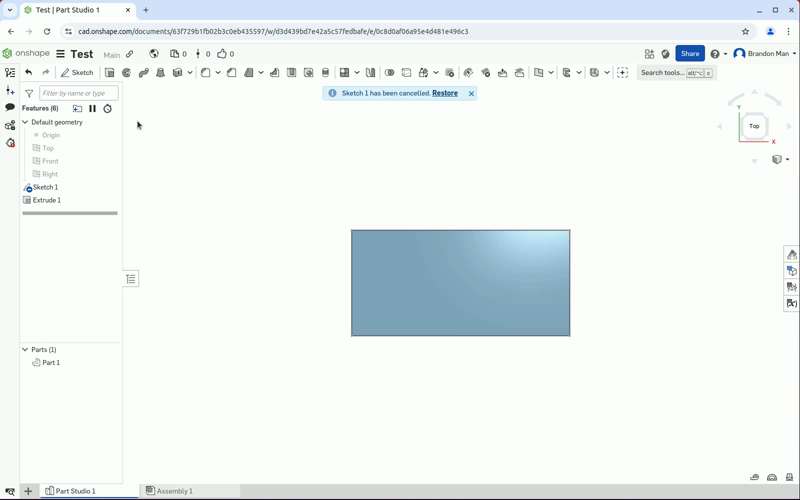
key(shift+h)
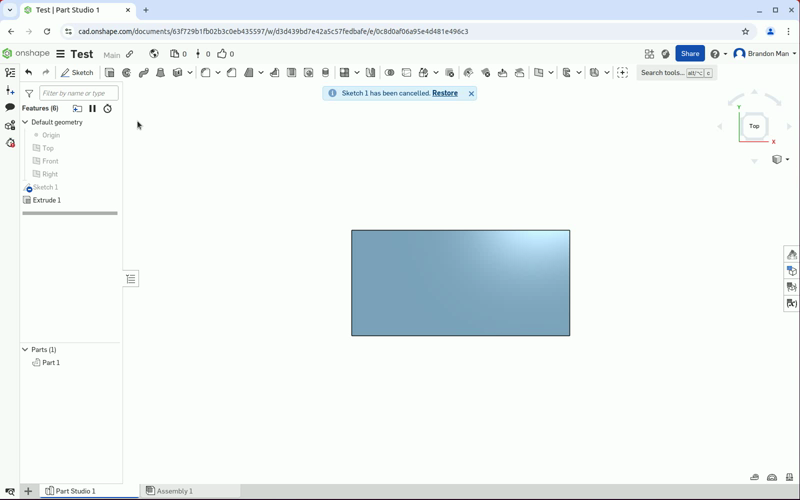
mouse_move(73, 189)
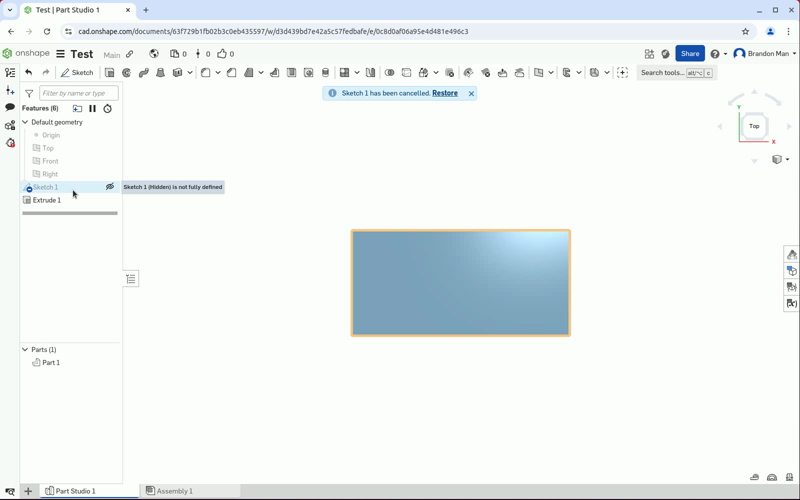
click(73, 189)
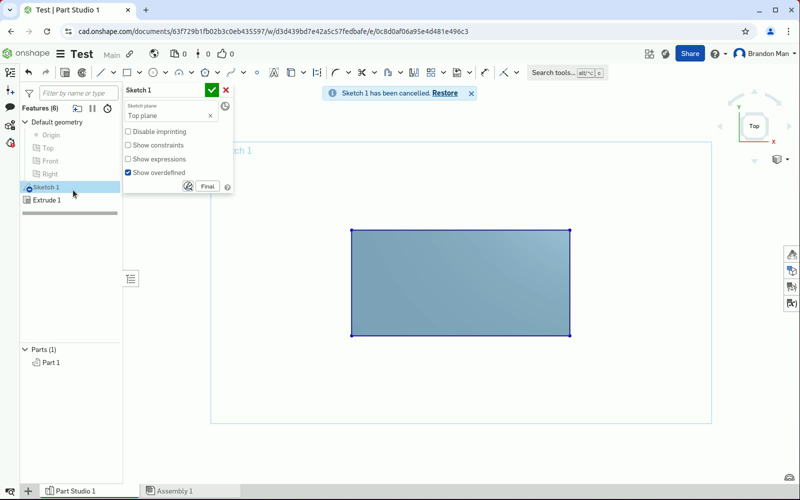
mouse_move(229, 92)
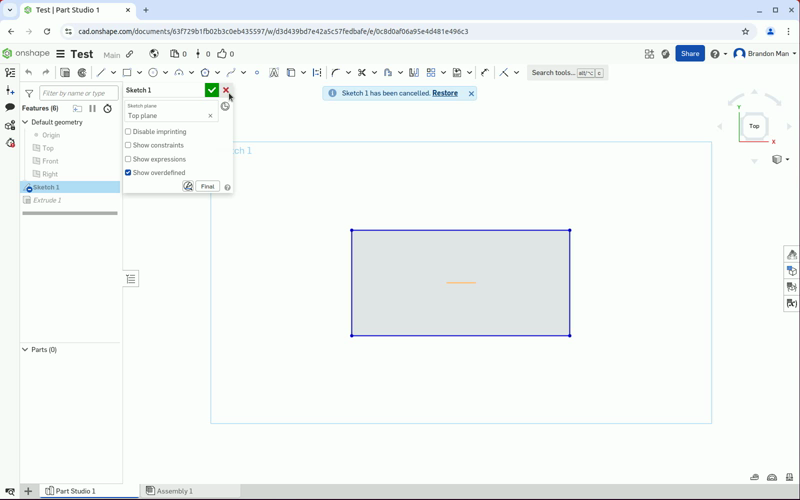
click(229, 92)
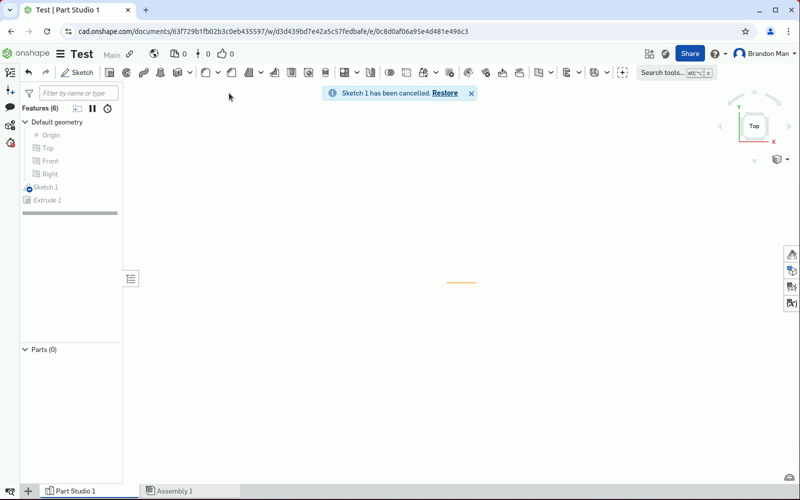
mouse_move(73, 352)
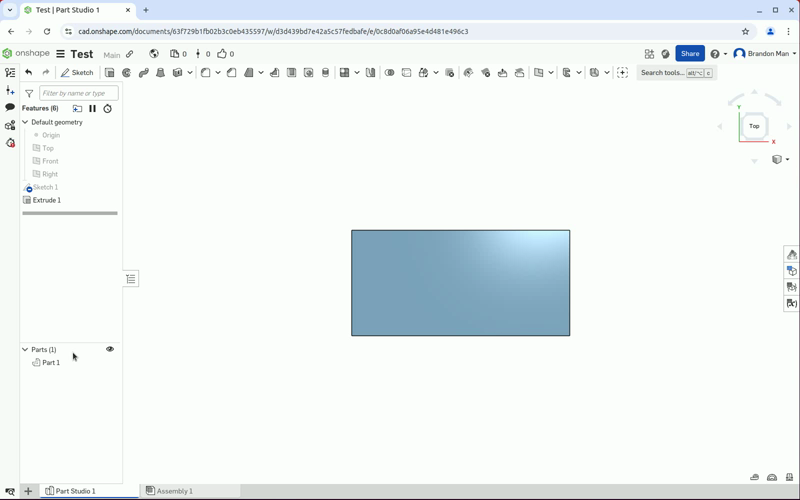
key(y)
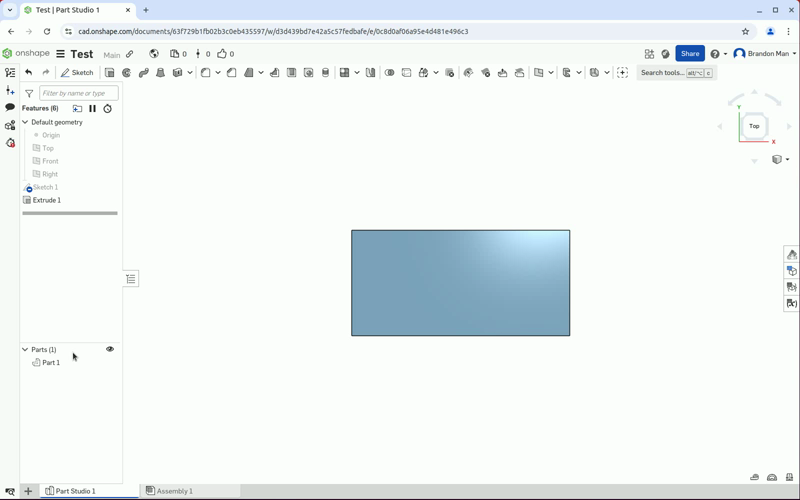
key(shift+p)
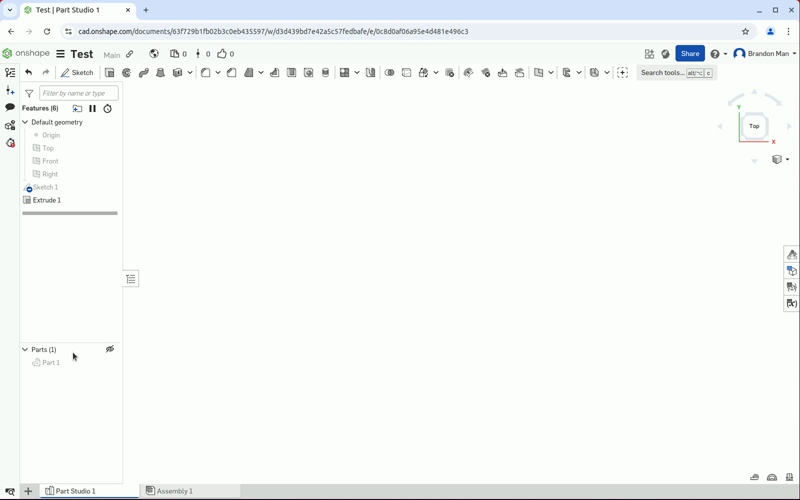
key(space)
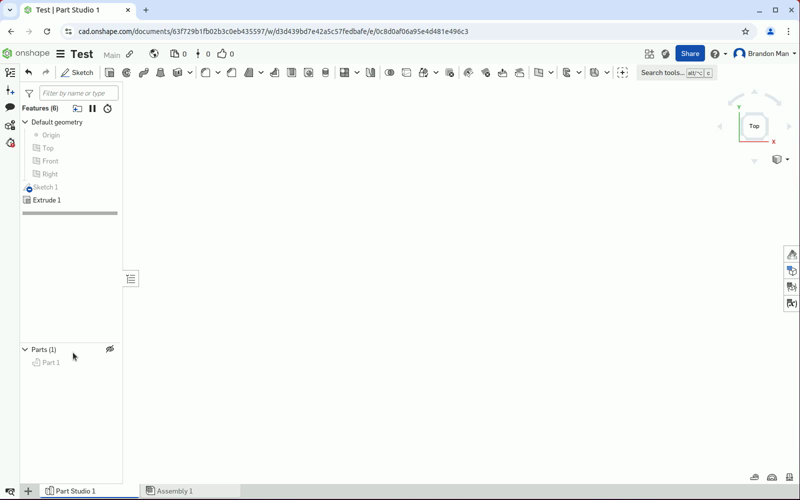
key_down(shift)
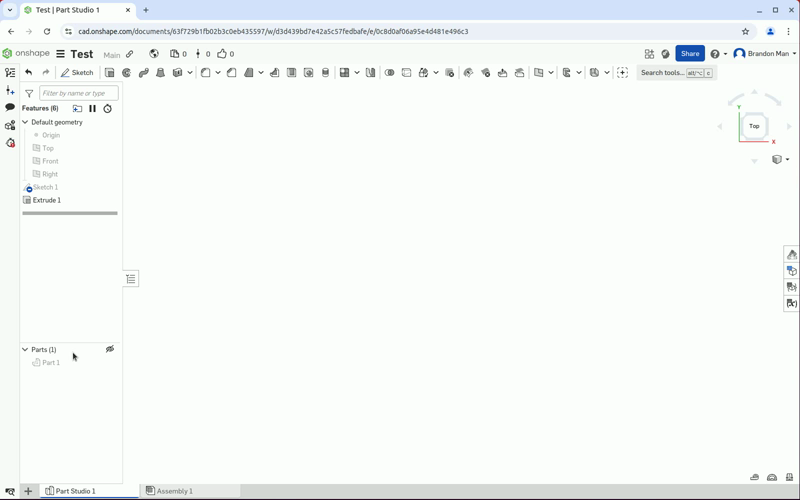
key(up)
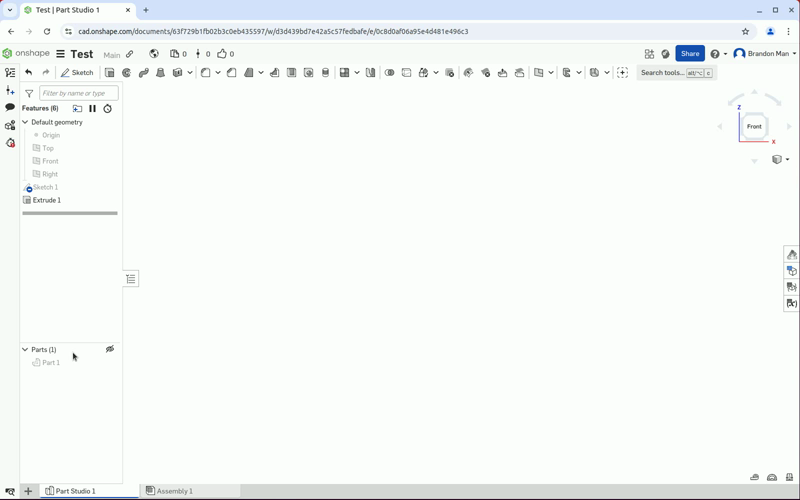
key_up(shift)
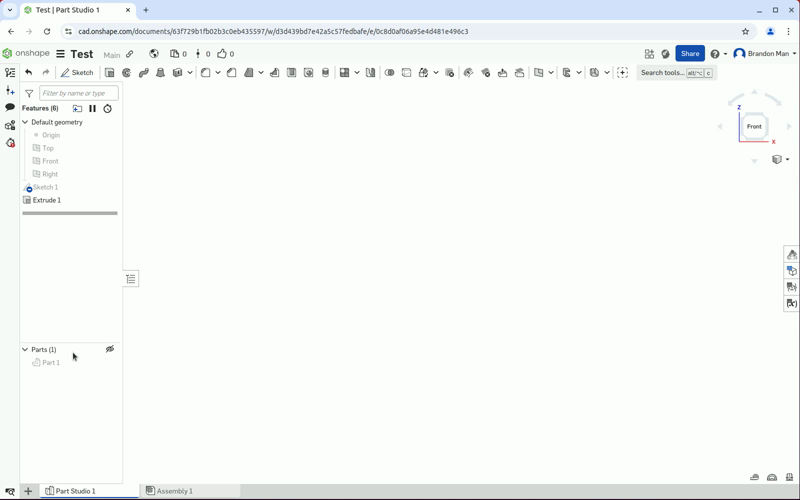
key(space)
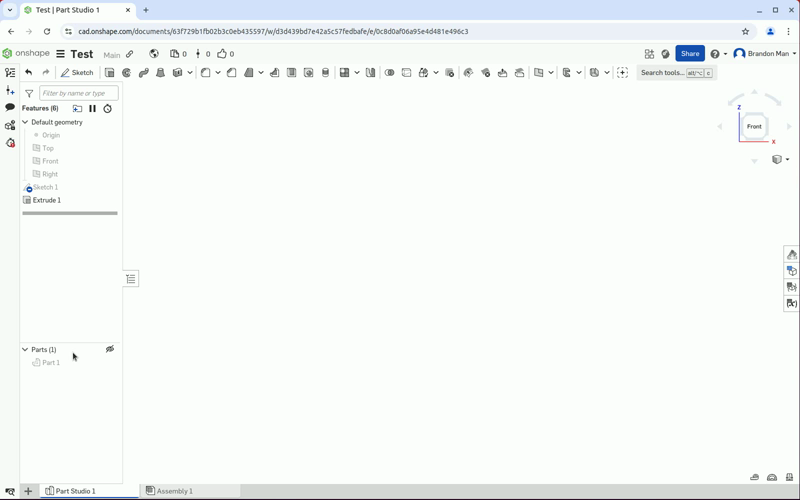
key_down(shift)
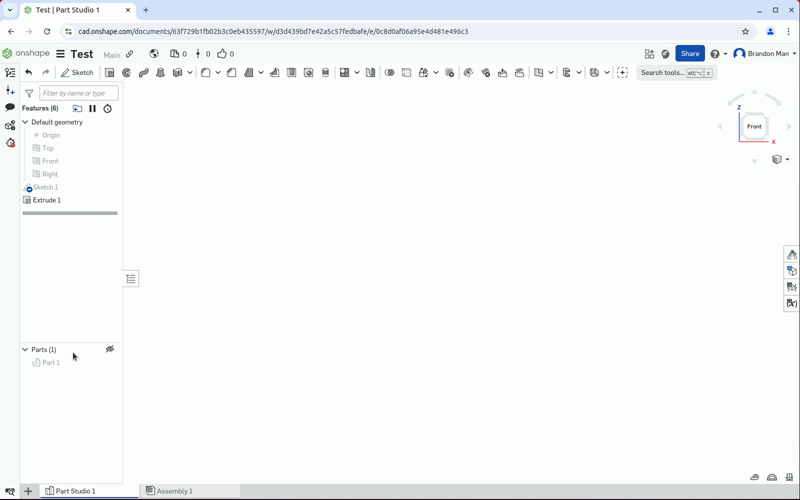
key(left)
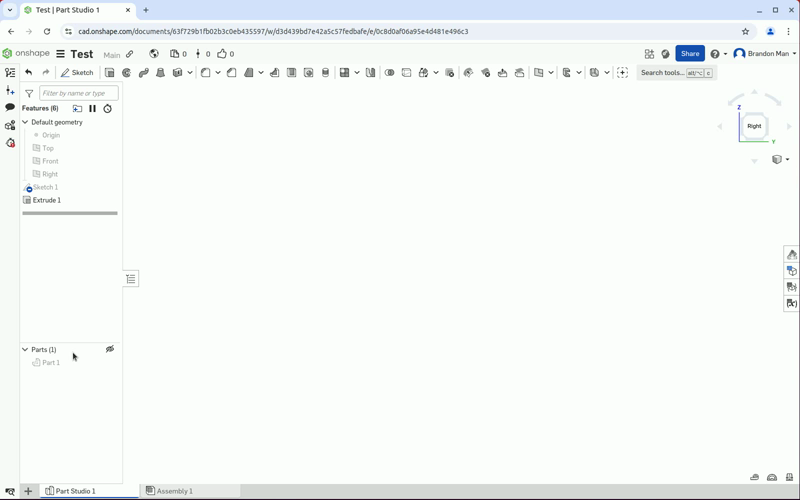
key_up(shift)
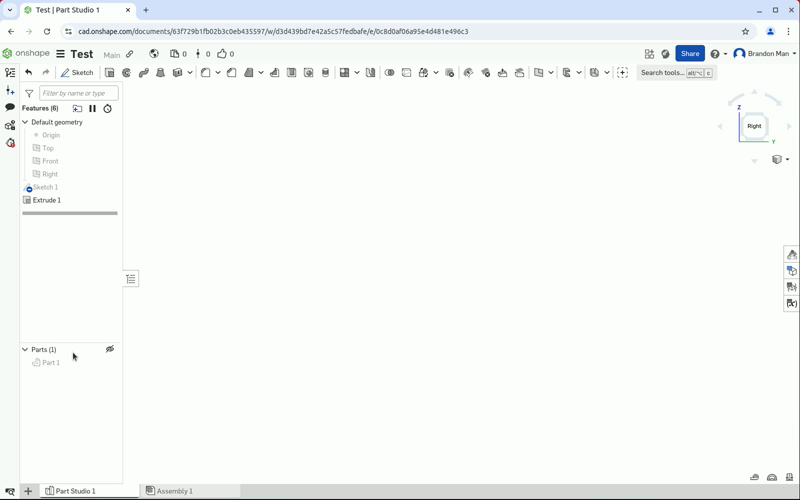
mouse_move(73, 352)
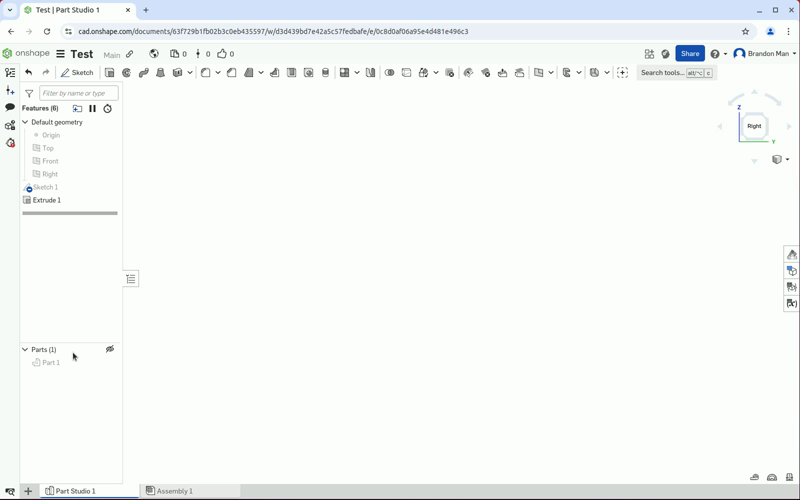
key(shift+y)
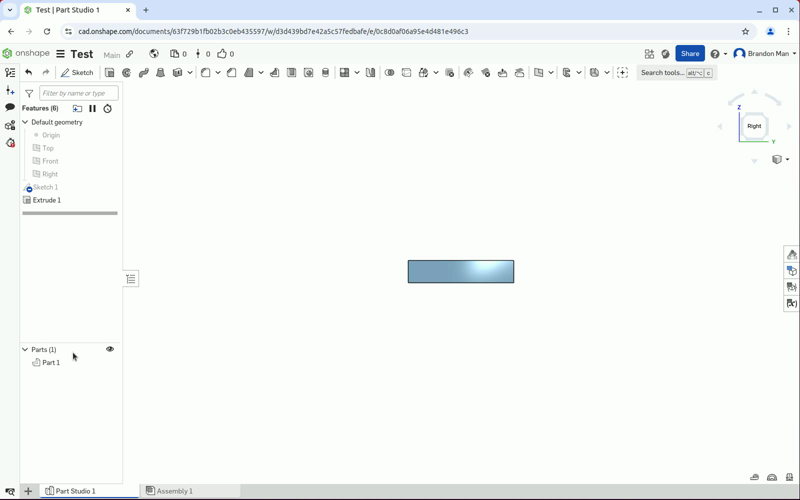
mouse_move(541, 75)
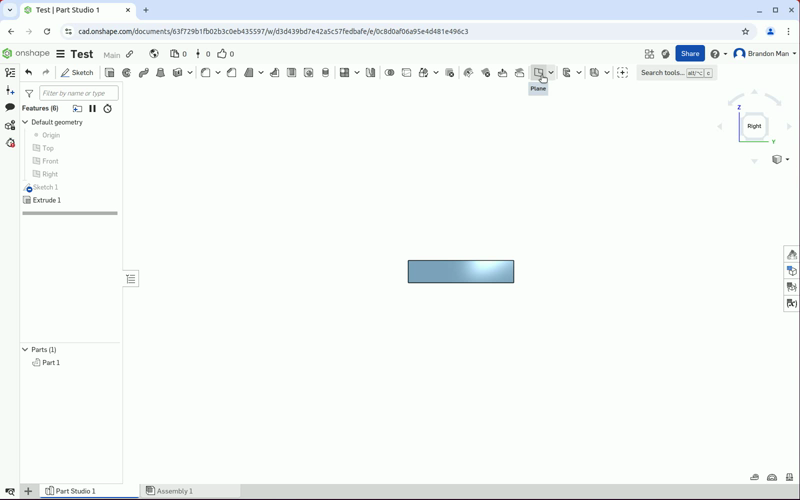
click(541, 75)
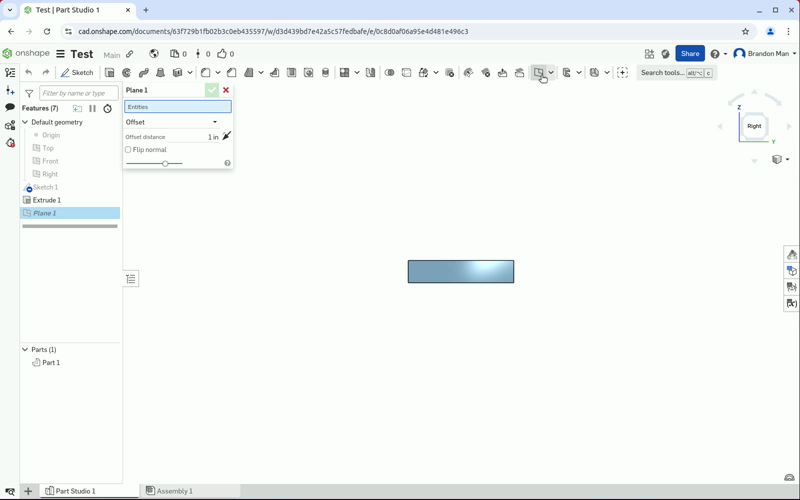
mouse_move(73, 176)
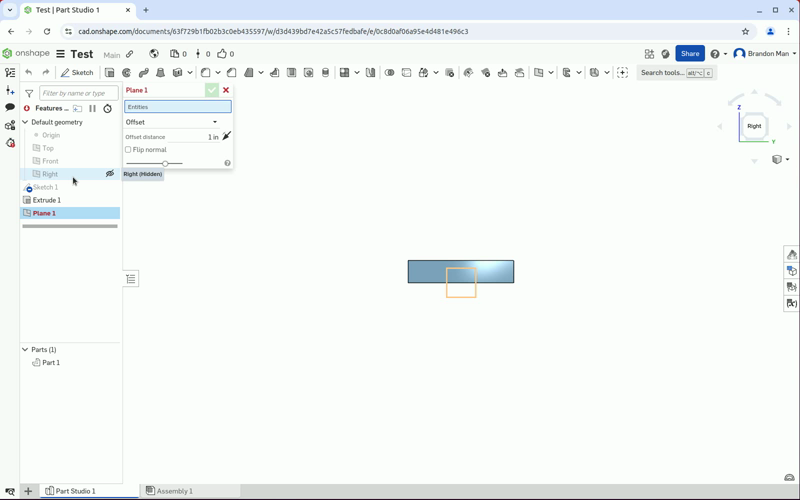
click(73, 176)
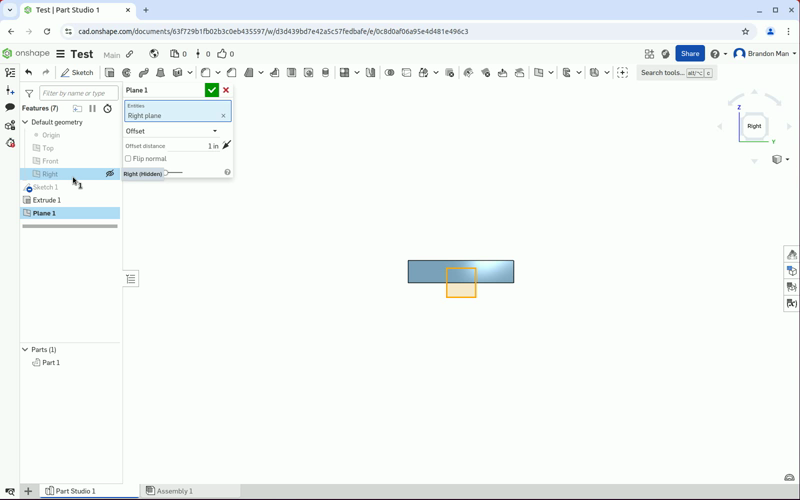
key(tab, 2)
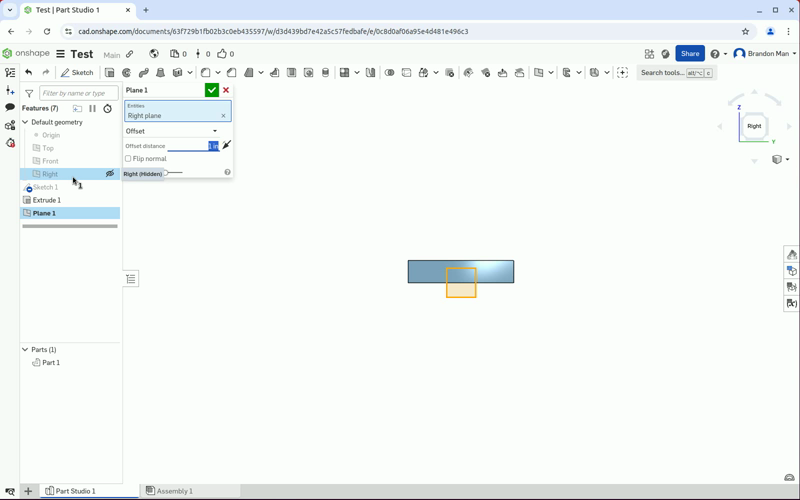
text(22.4)
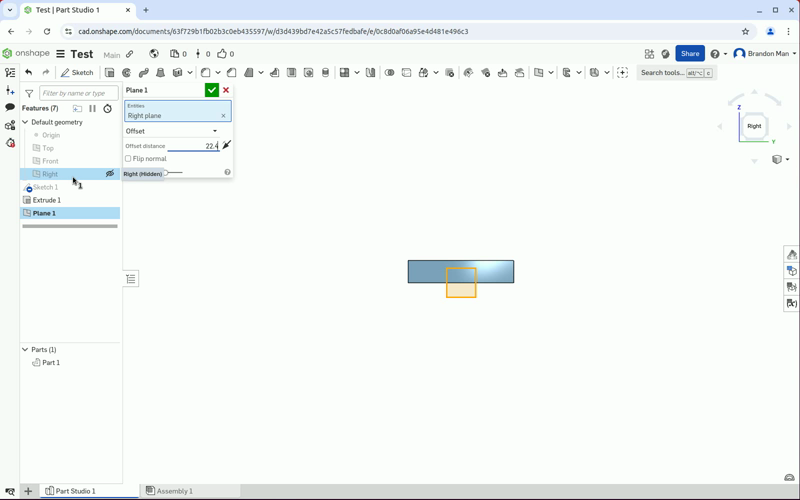
key(enter, 2)
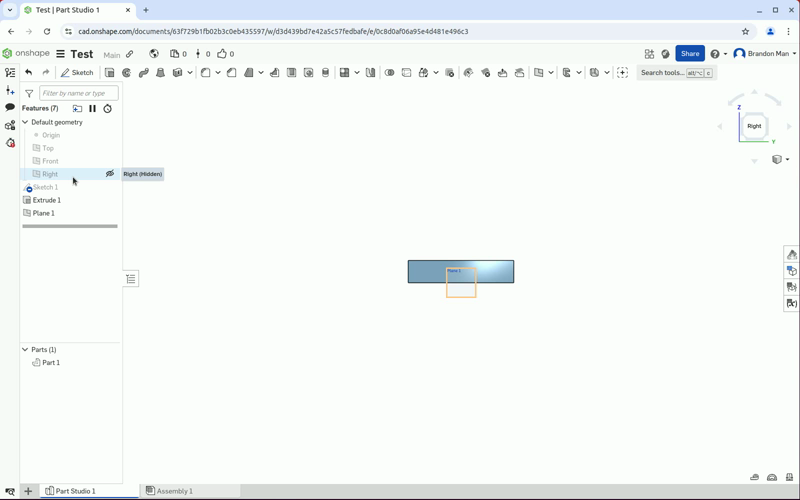
key(shift+s)
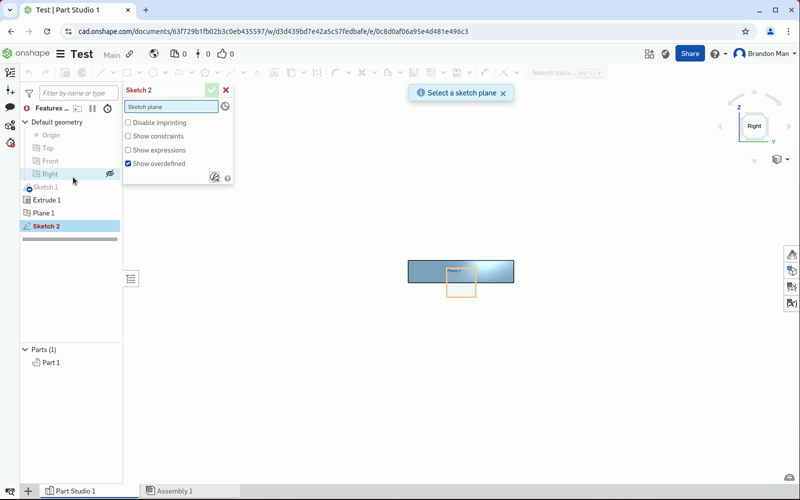
mouse_move(73, 215)
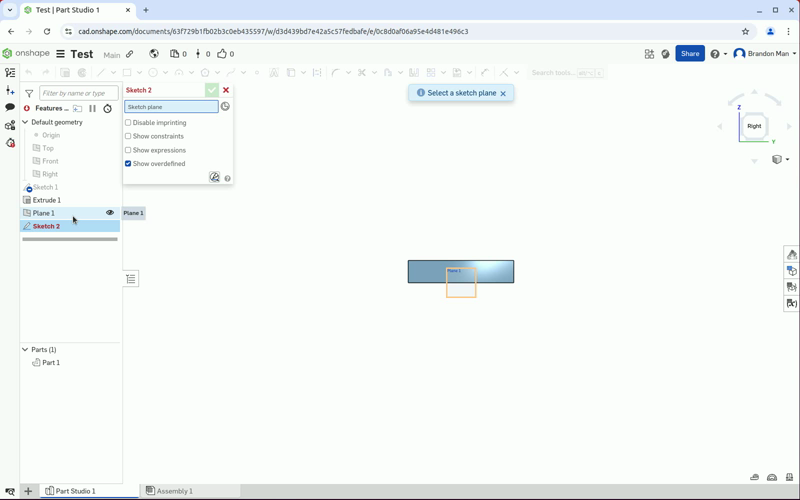
click(73, 215)
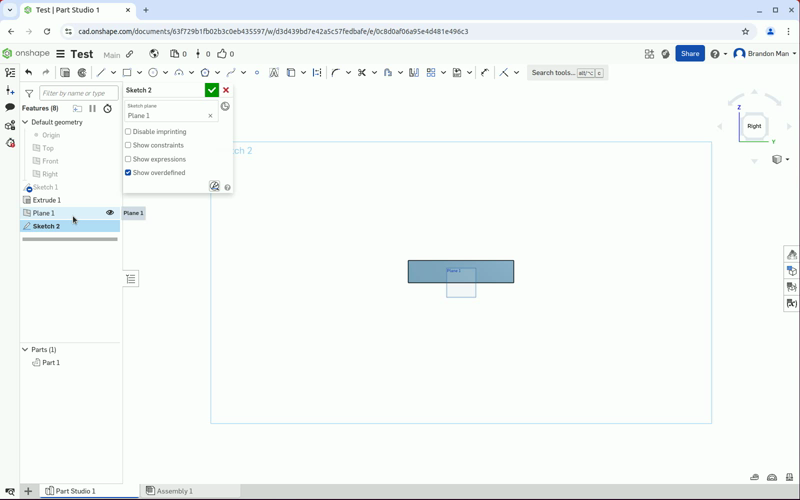
mouse_move(73, 352)
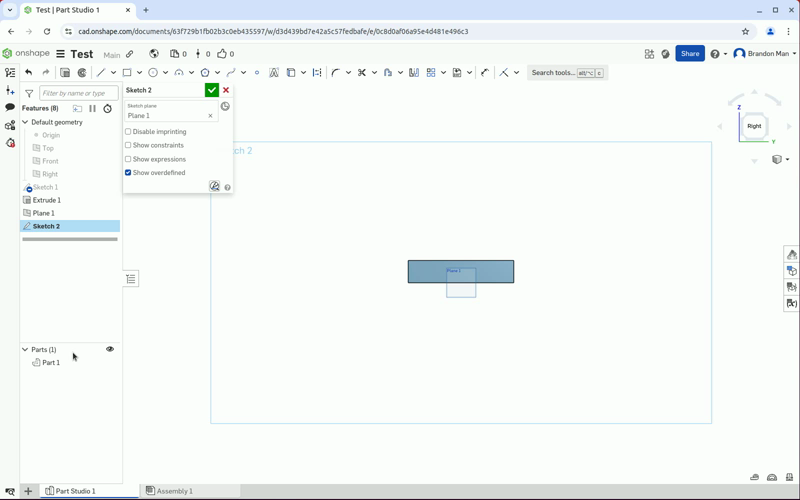
key(y)
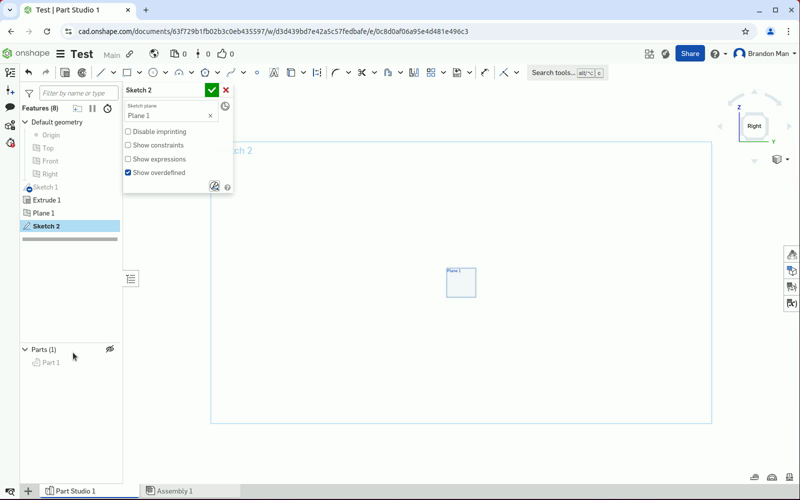
key(l)
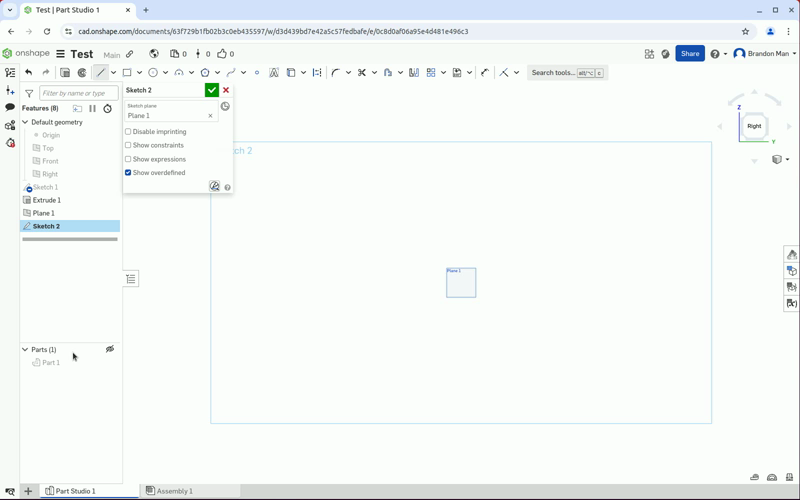
key_down(shift)
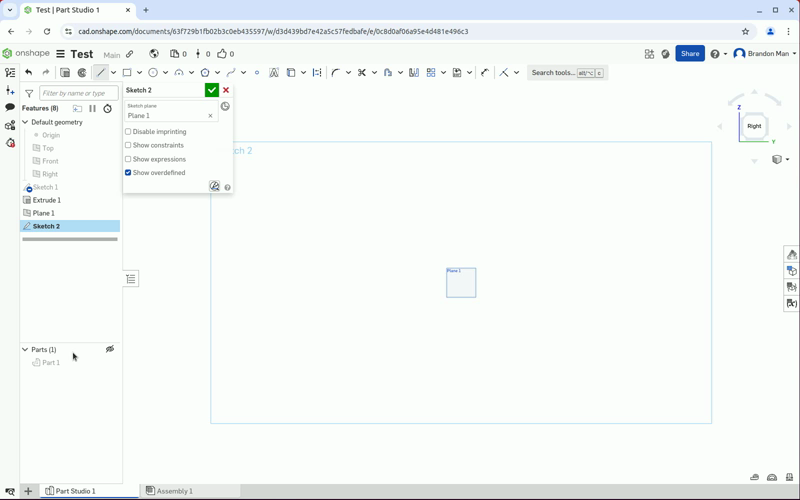
mouse_move(407, 282)
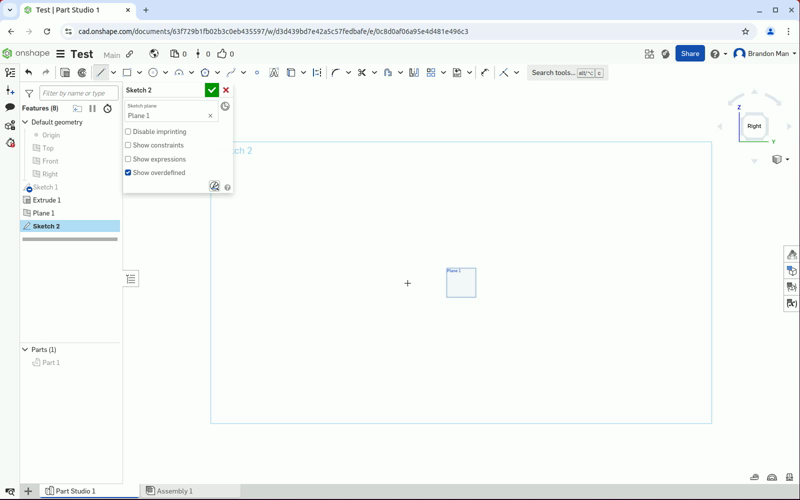
click(407, 282)
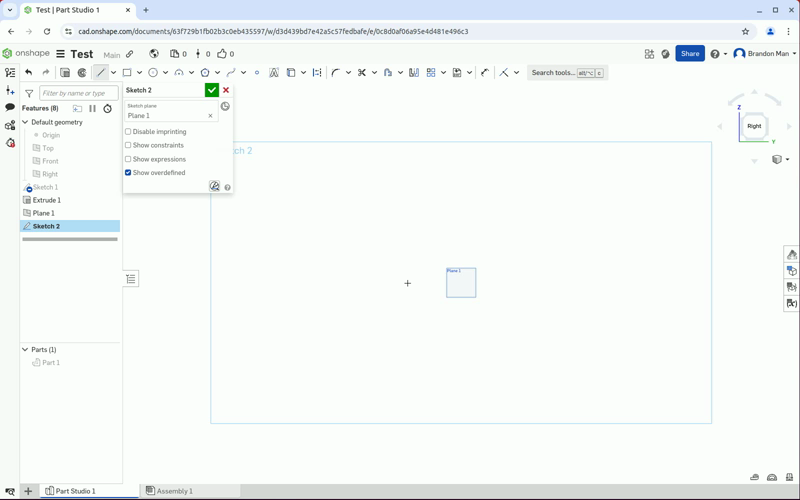
key_up(shift)
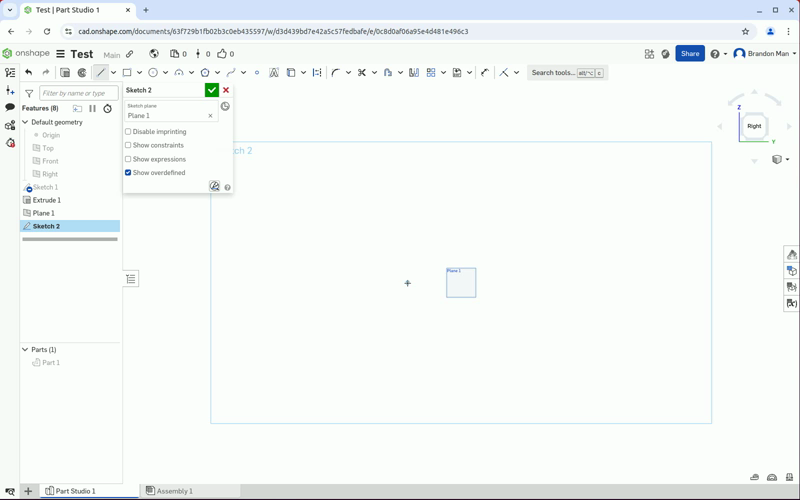
key_down(shift)
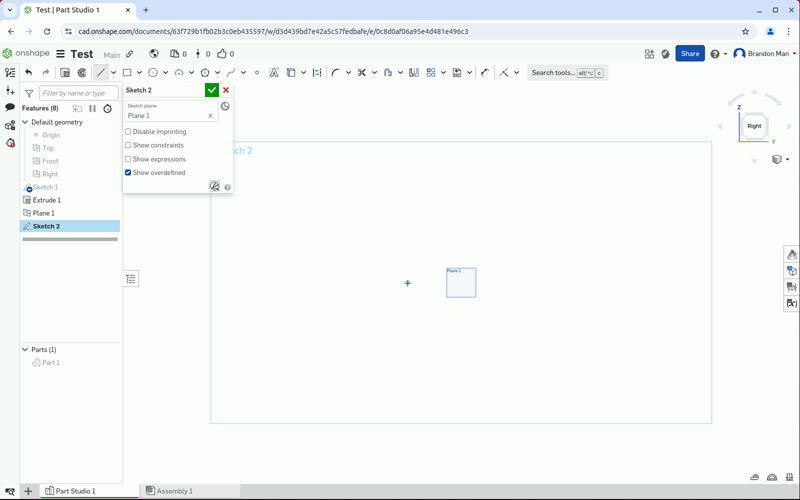
mouse_move(513, 282)
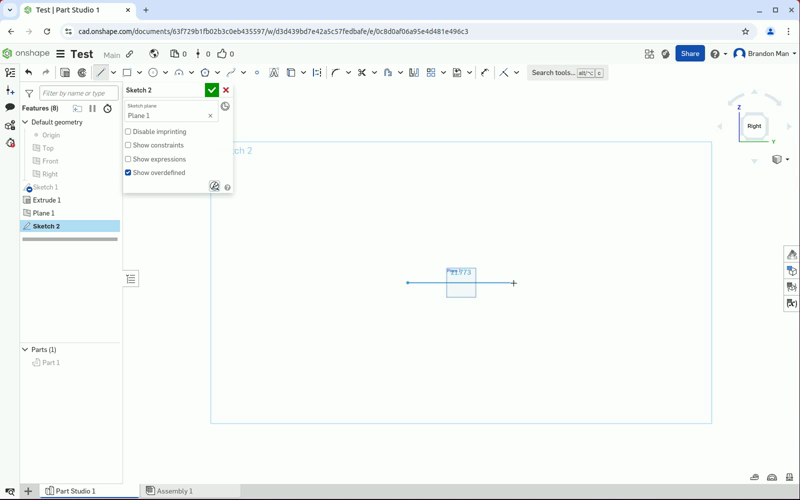
click(513, 282)
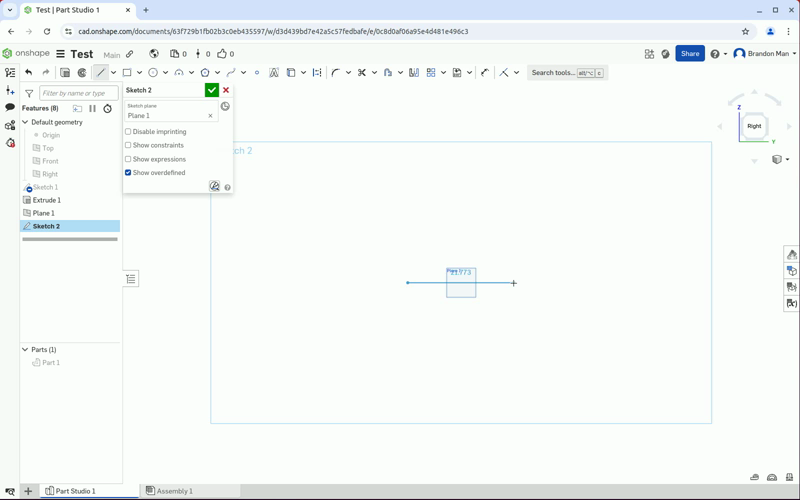
key_up(shift)
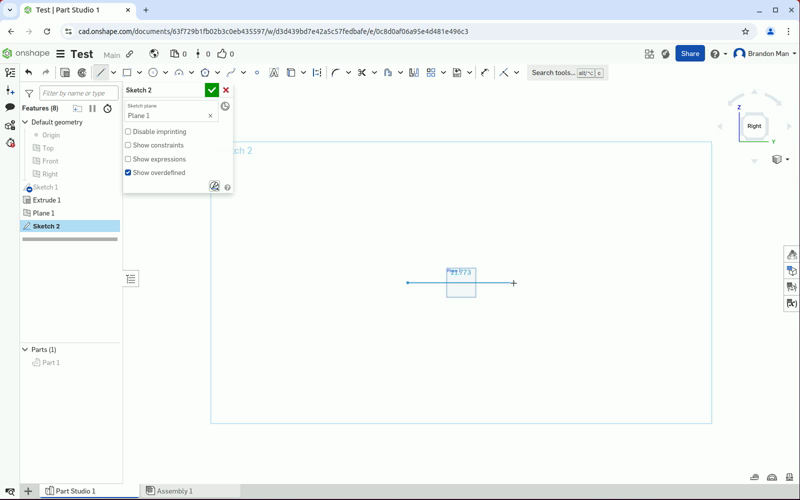
key_down(shift)
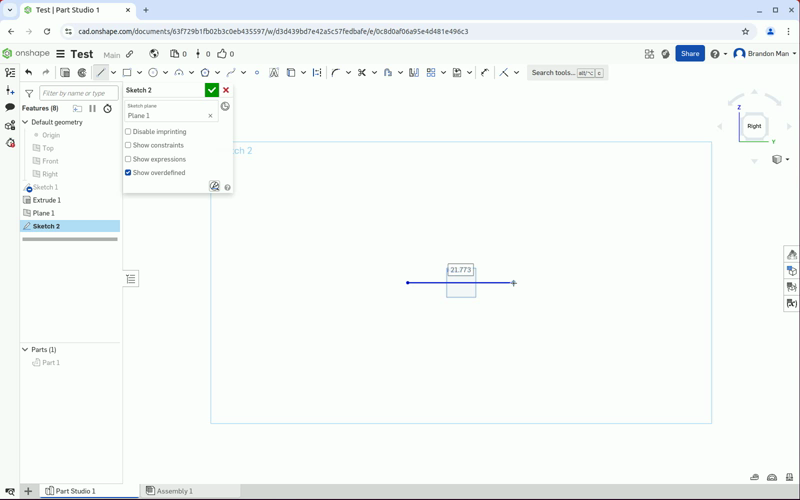
mouse_move(543, 282)
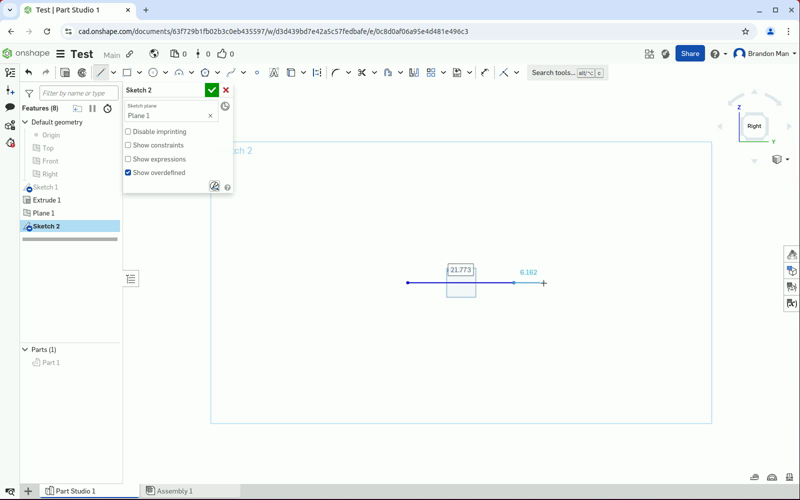
mouse_move(513, 260)
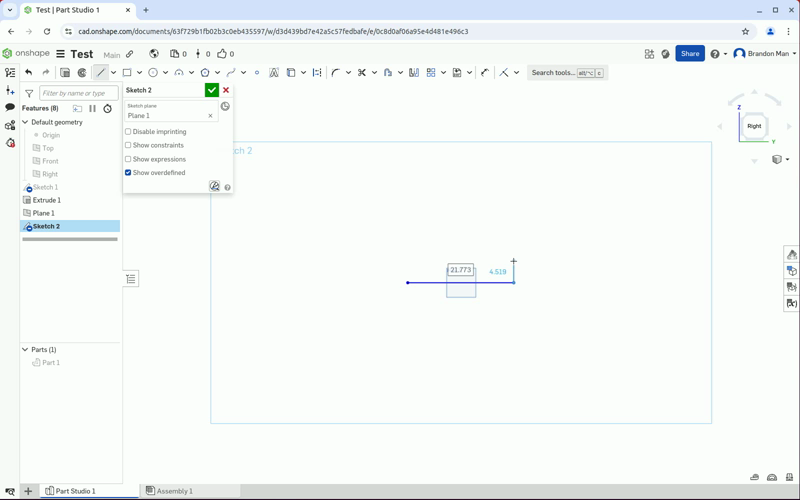
click(513, 260)
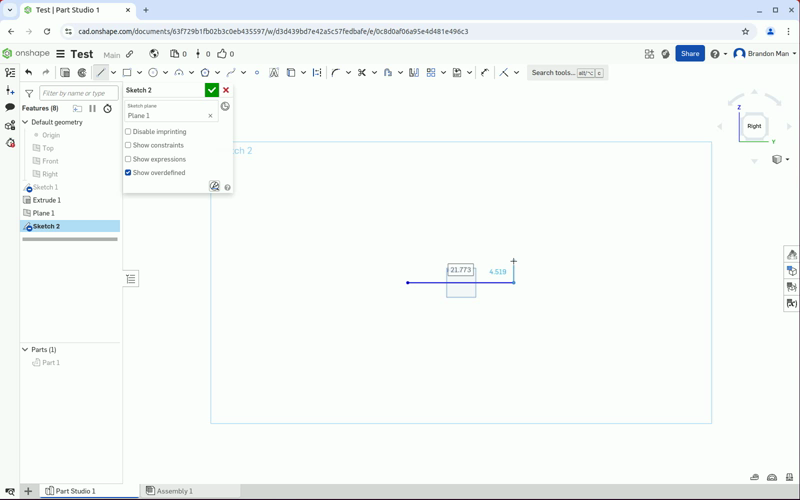
key_up(shift)
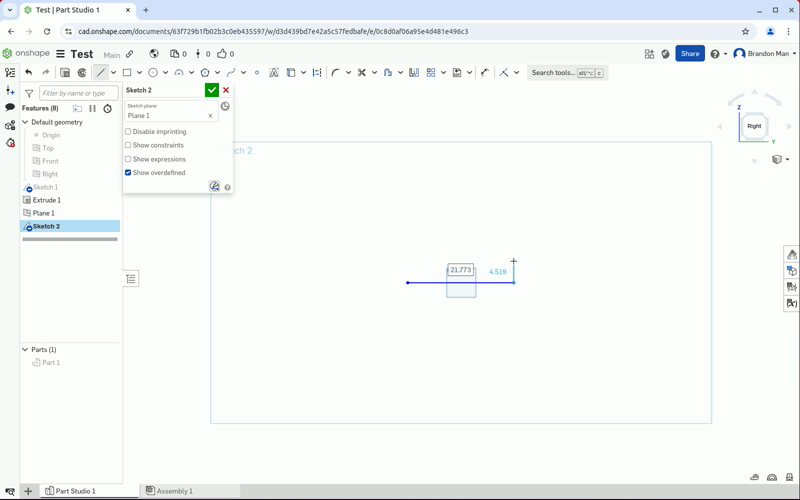
key_down(shift)
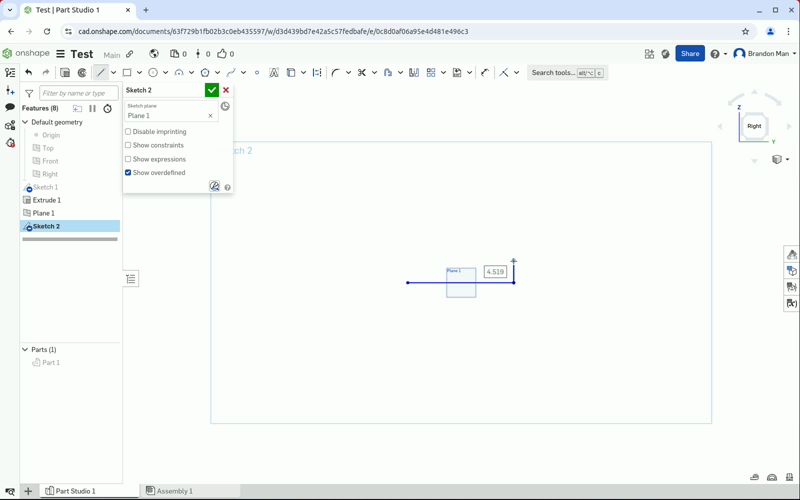
mouse_move(407, 260)
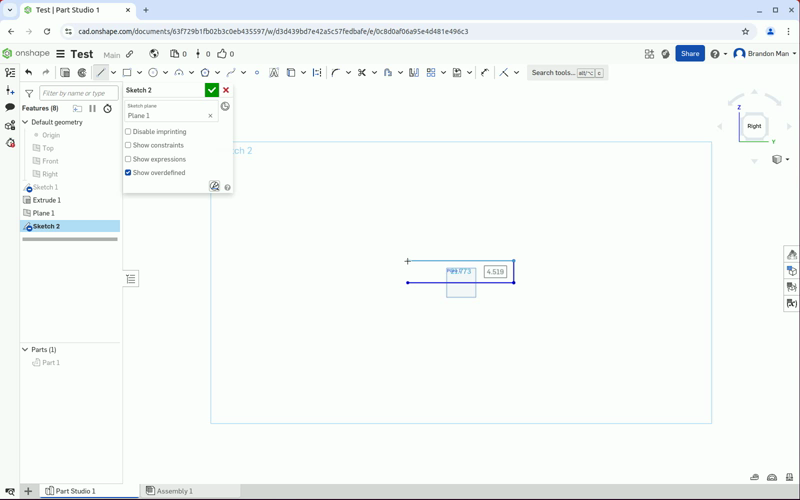
click(407, 260)
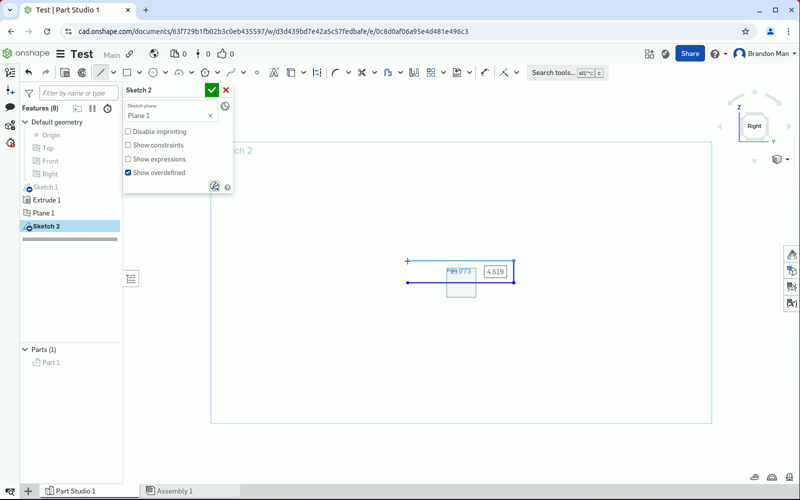
key_up(shift)
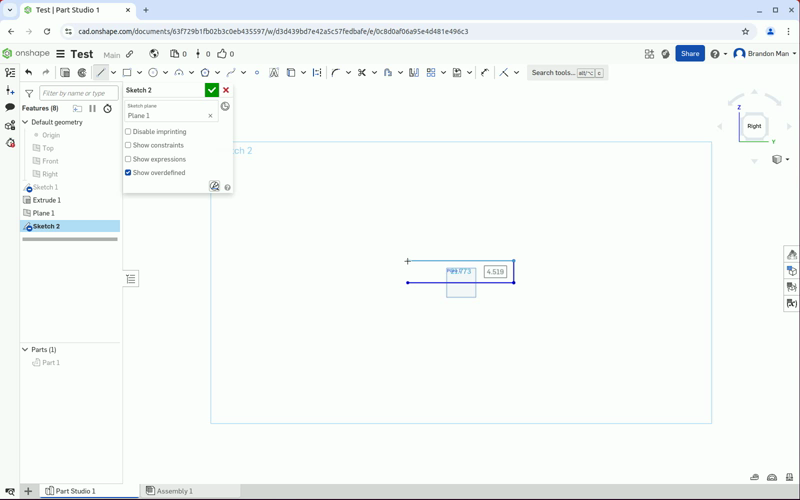
mouse_move(437, 260)
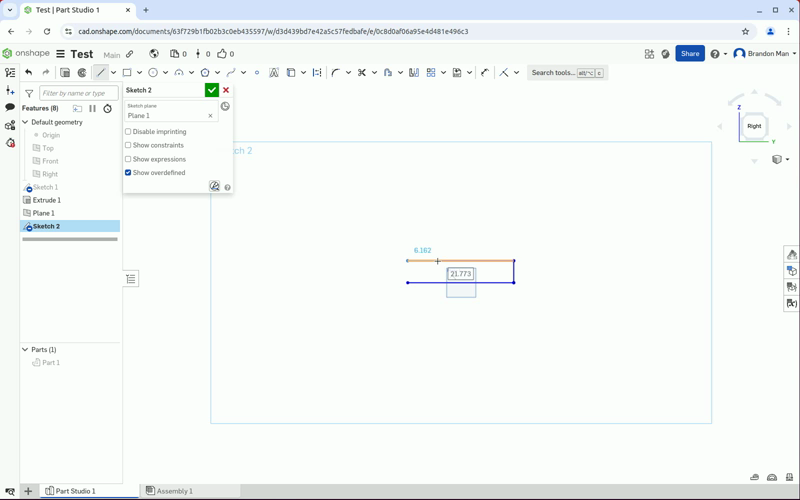
key_down(shift)
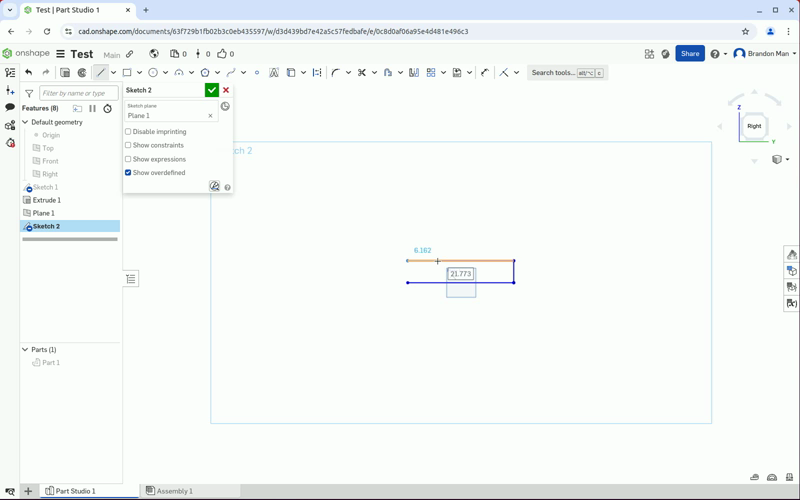
mouse_move(407, 282)
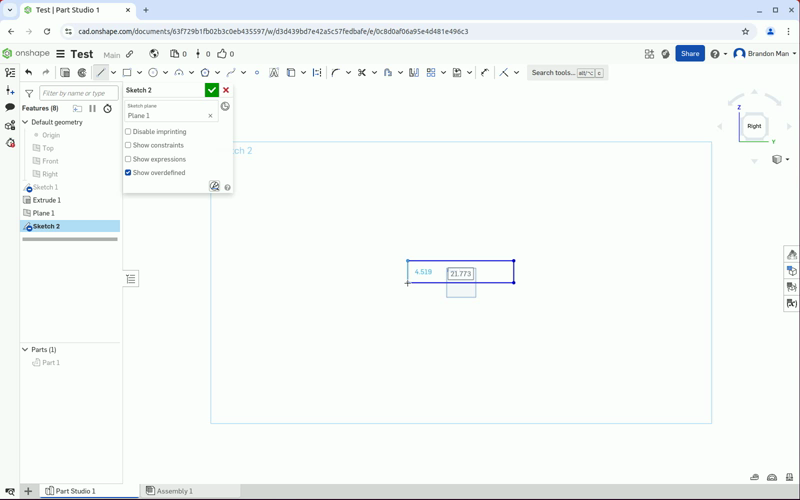
key_up(shift)
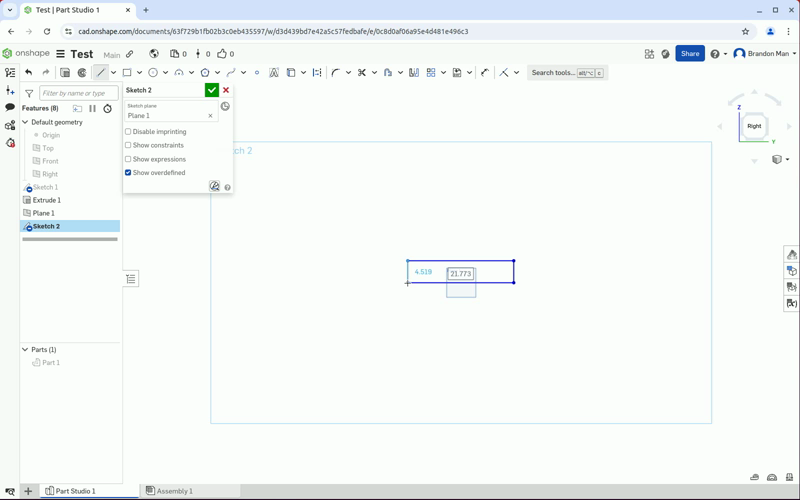
click(407, 282)
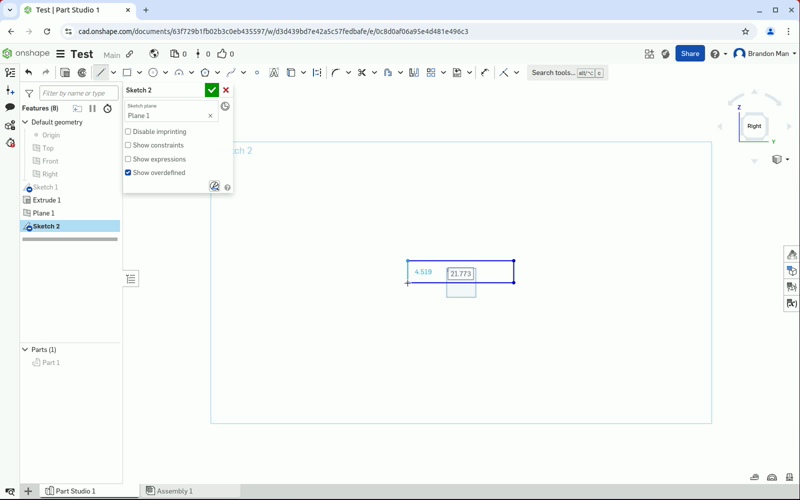
key(esc)
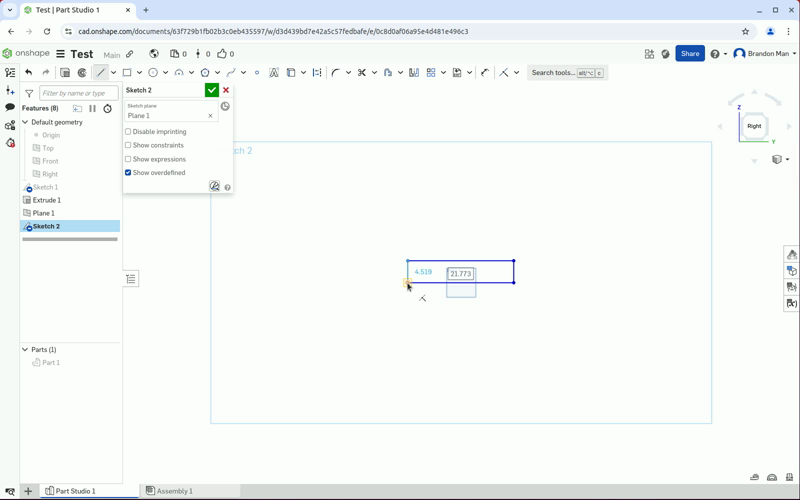
mouse_move(481, 265)
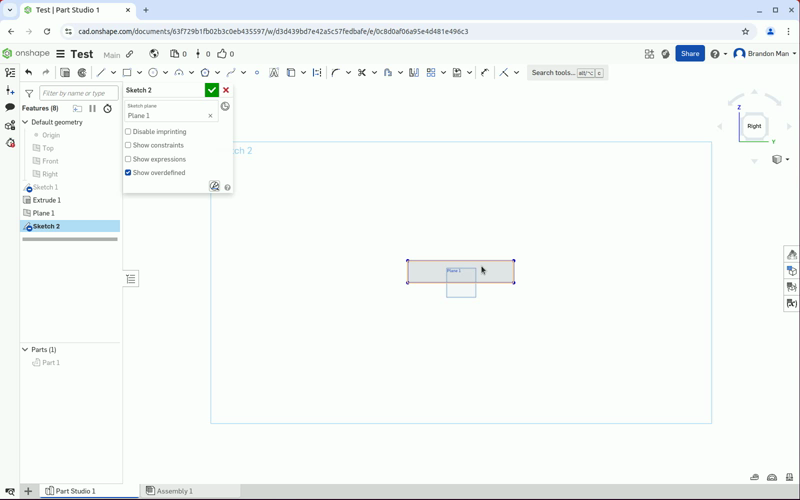
click(481, 265)
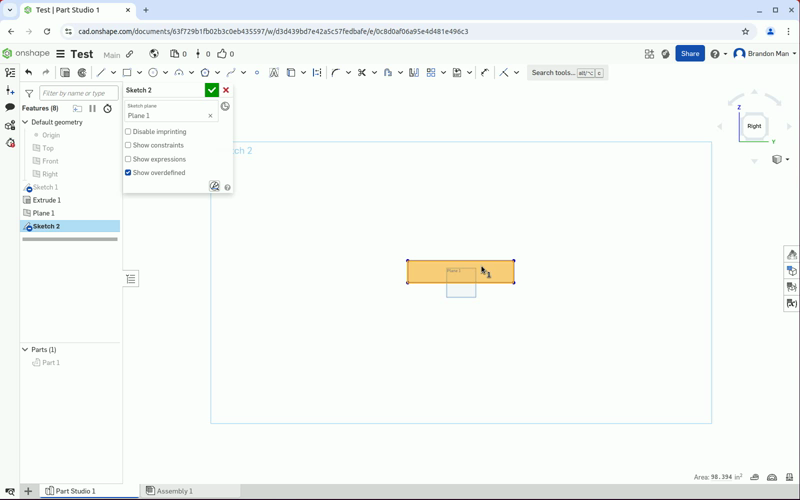
mouse_move(73, 352)
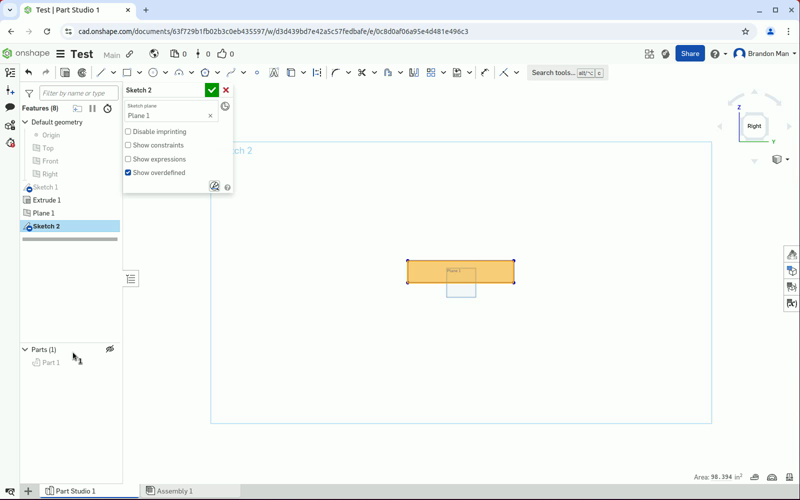
key(shift+y)
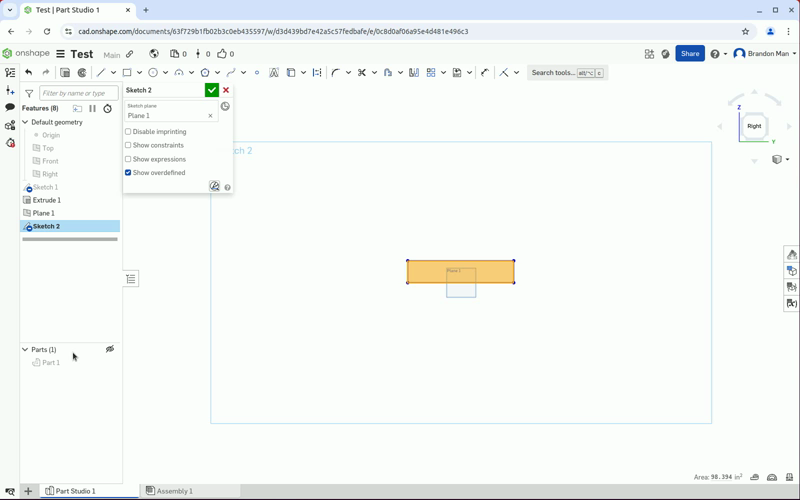
key(shift+e)
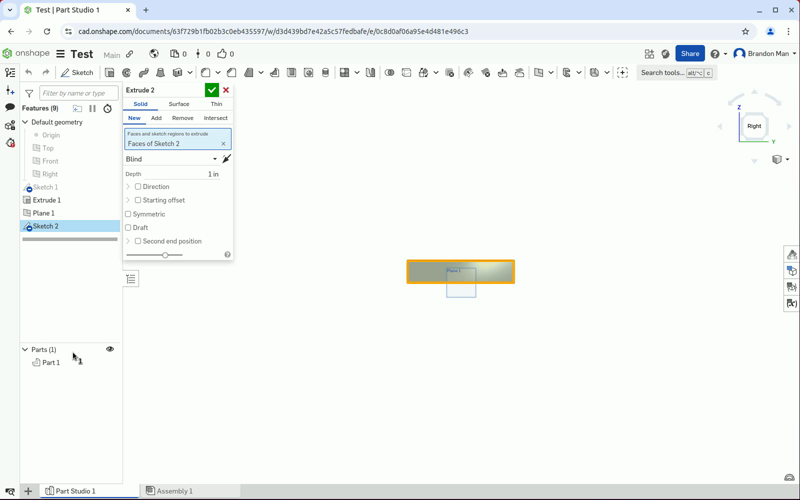
mouse_move(143, 106)
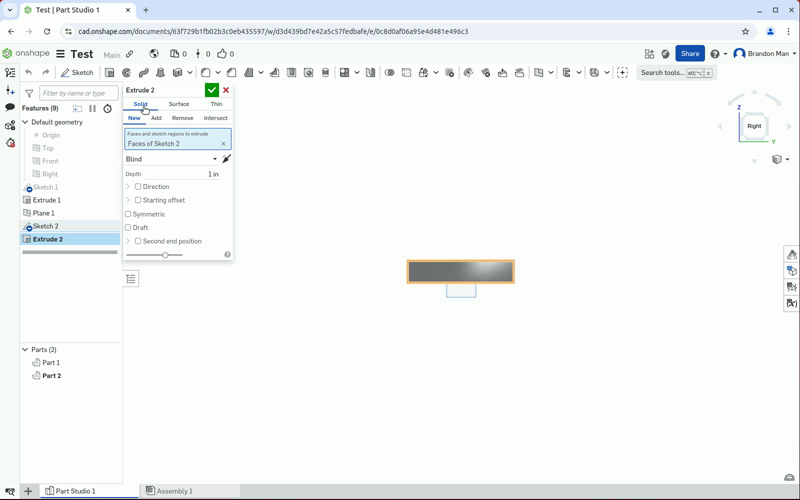
click(143, 106)
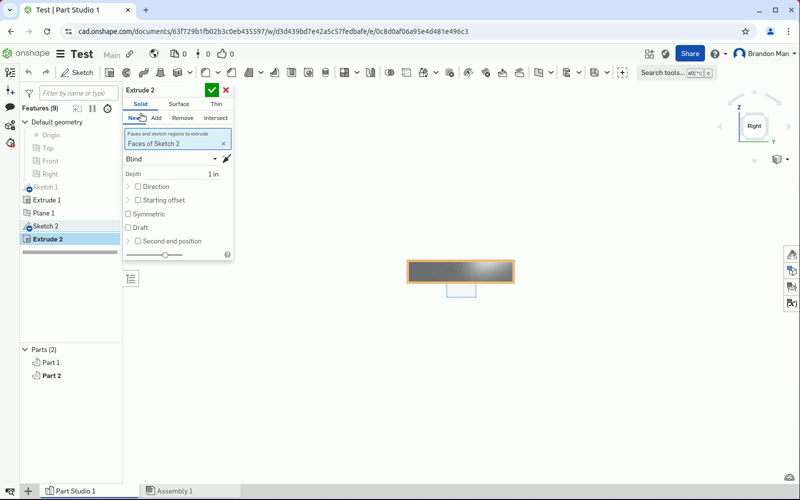
mouse_move(137, 120)
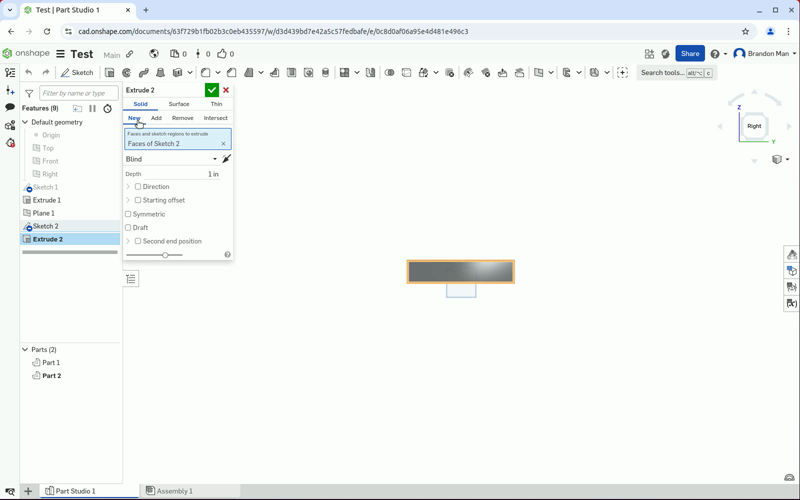
click(137, 120)
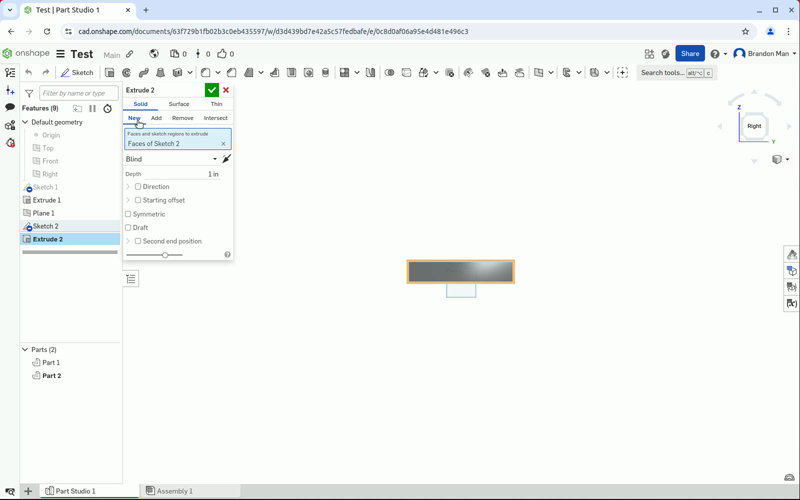
key(tab, 4)
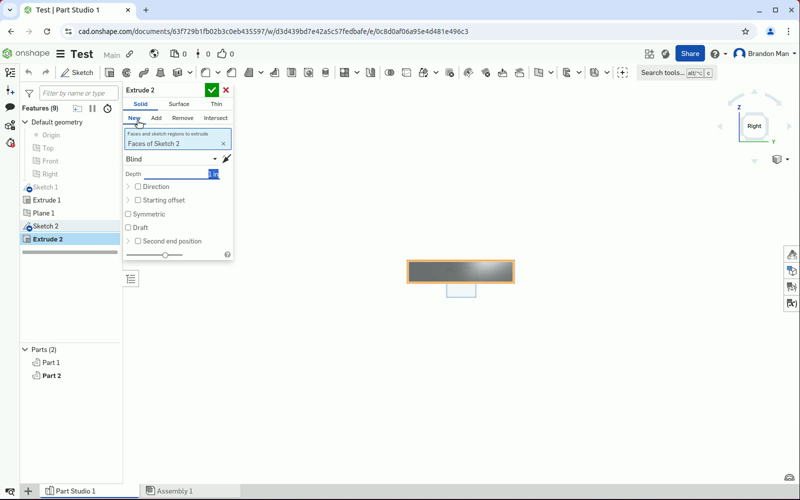
text(0.722)
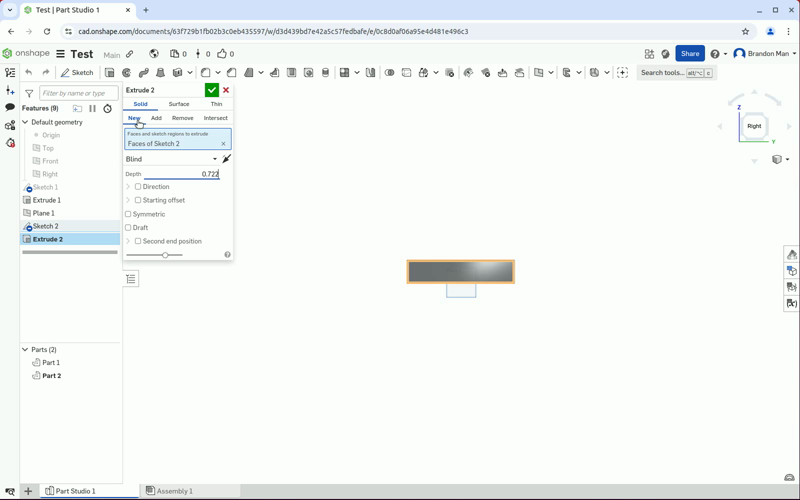
key(enter)
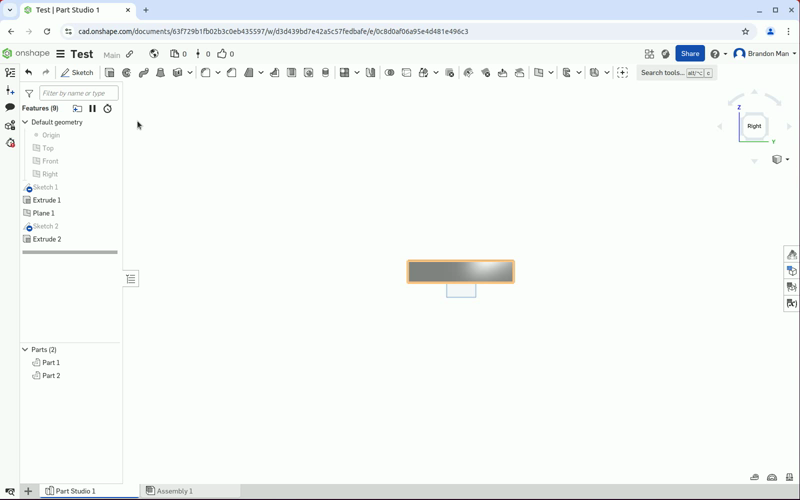
key(shift+h)
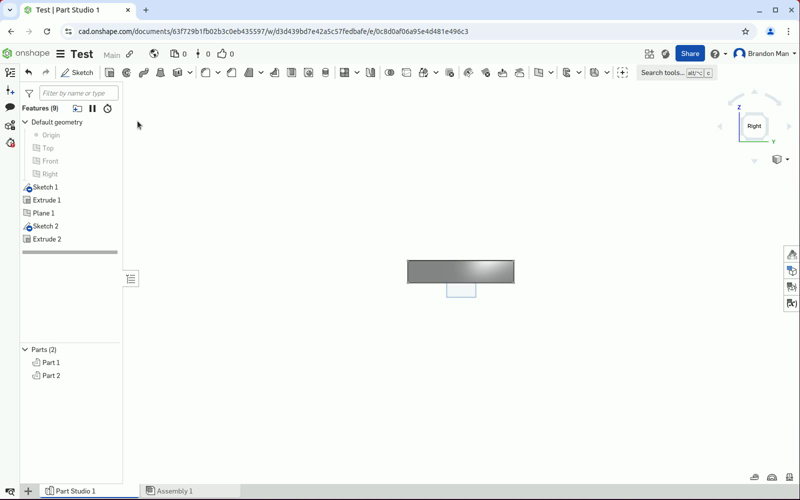
key(shift+h)
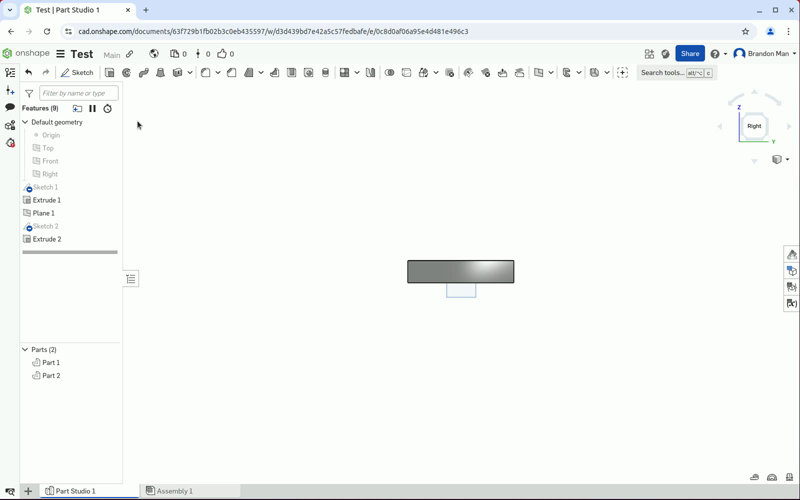
mouse_move(73, 189)
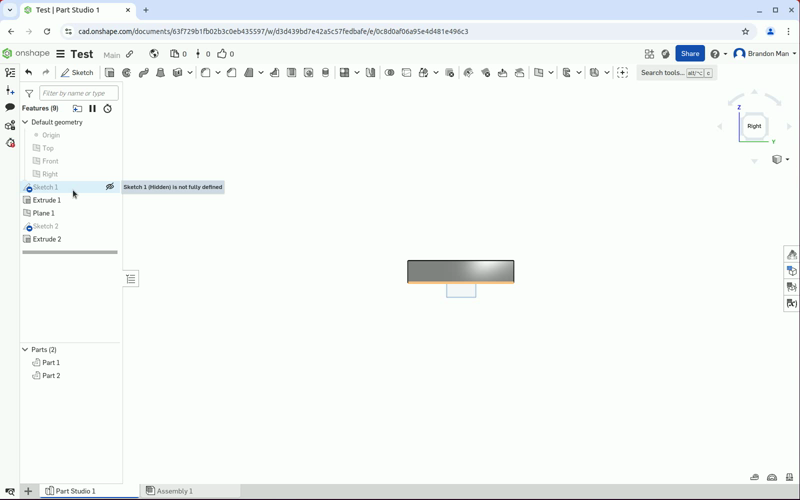
click(73, 189)
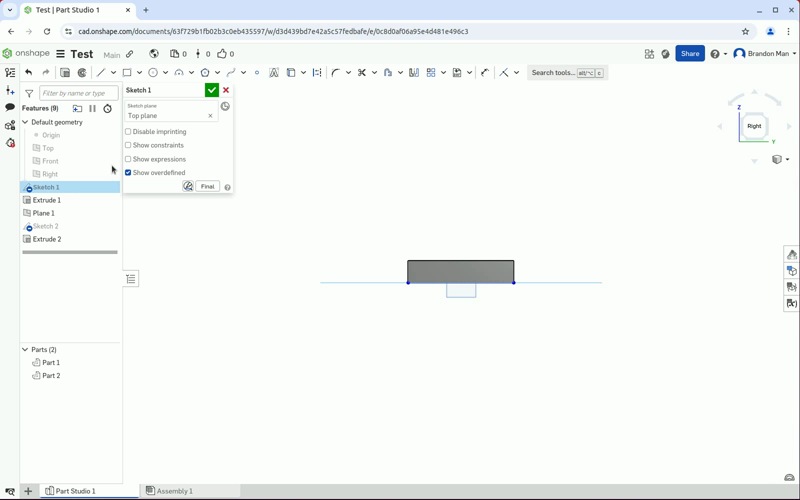
mouse_move(229, 92)
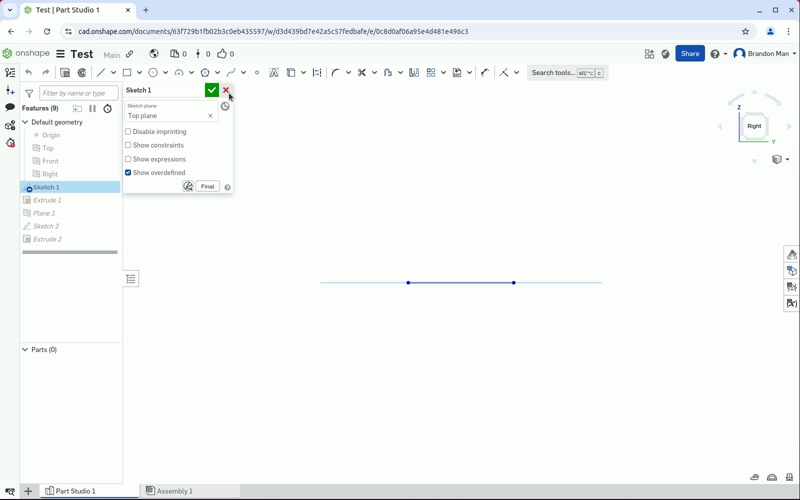
click(229, 92)
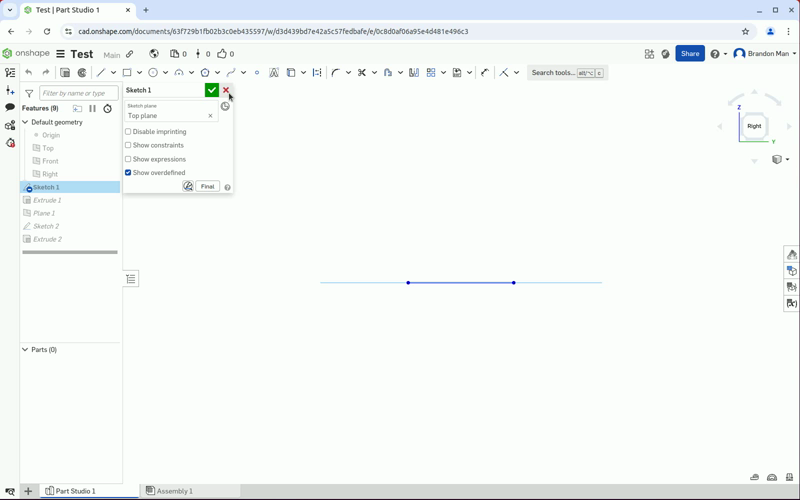
key(shift+s)
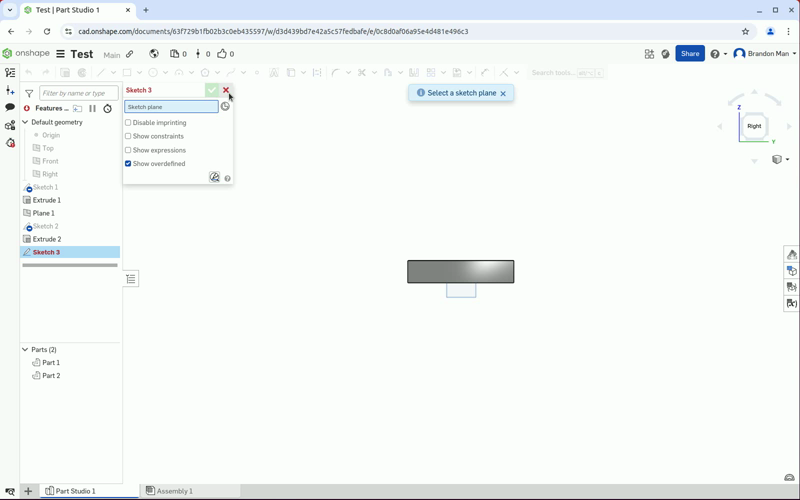
mouse_move(73, 215)
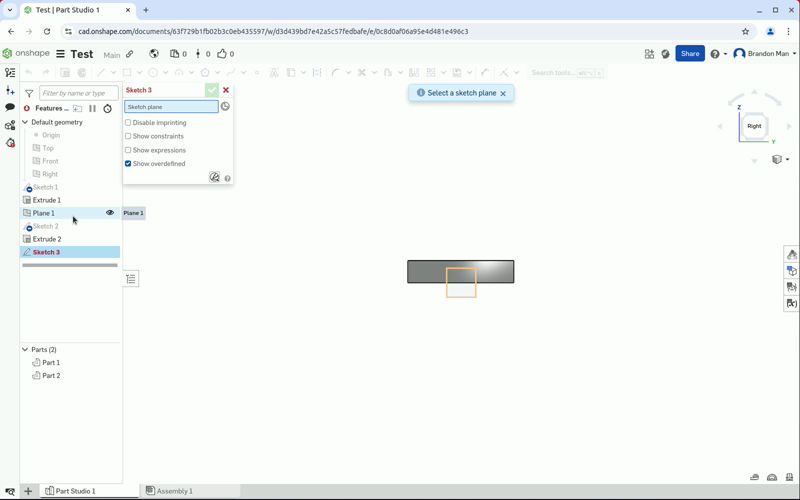
click(73, 215)
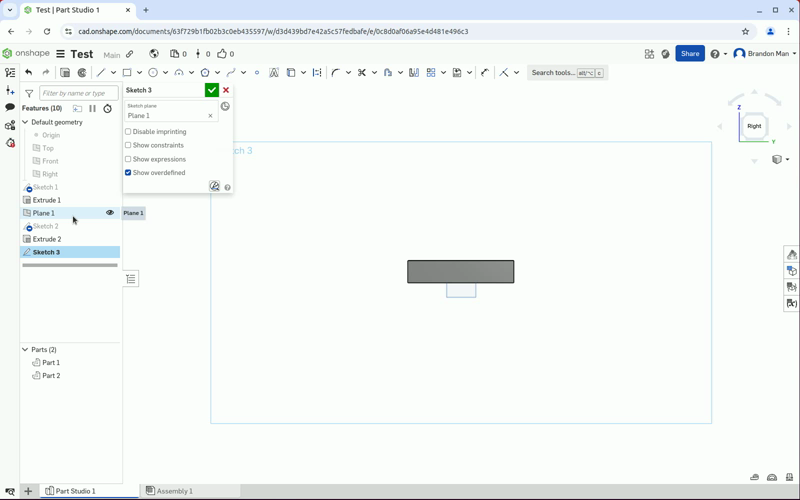
mouse_move(73, 352)
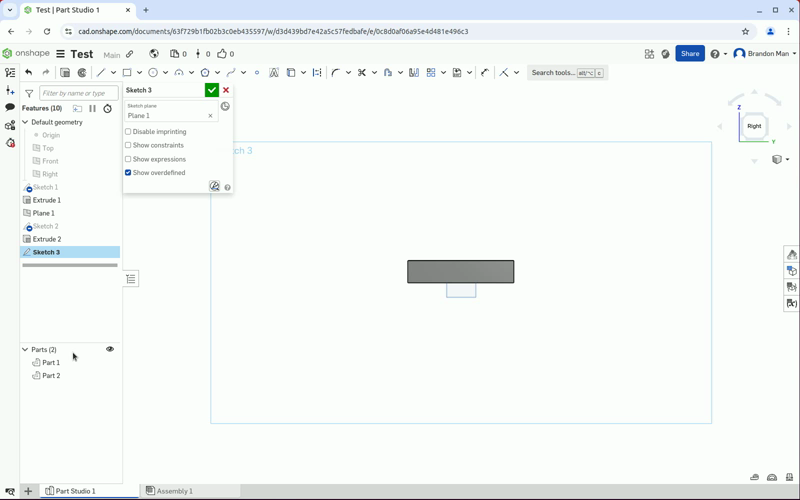
key(y)
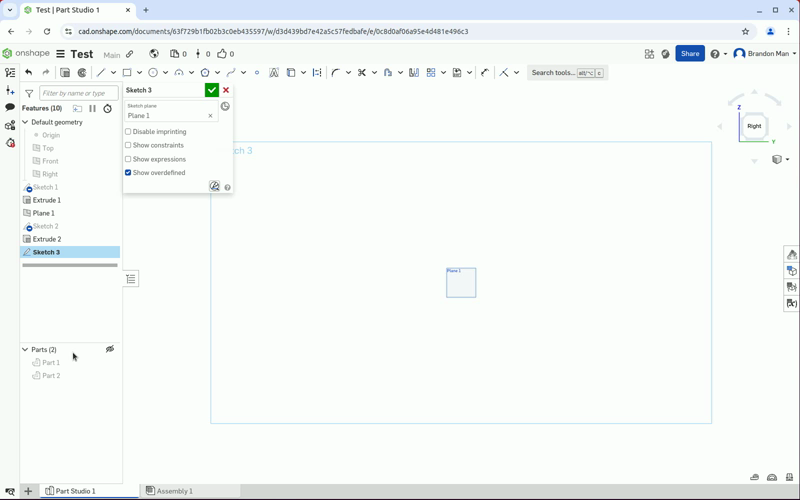
key(l)
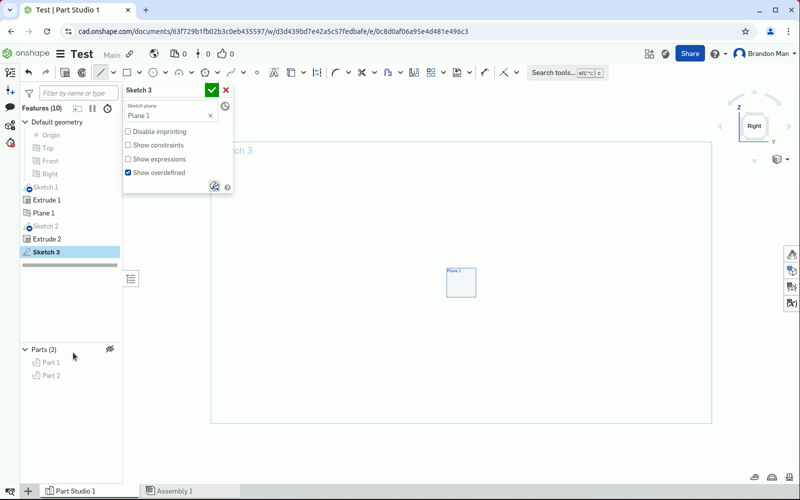
key_down(shift)
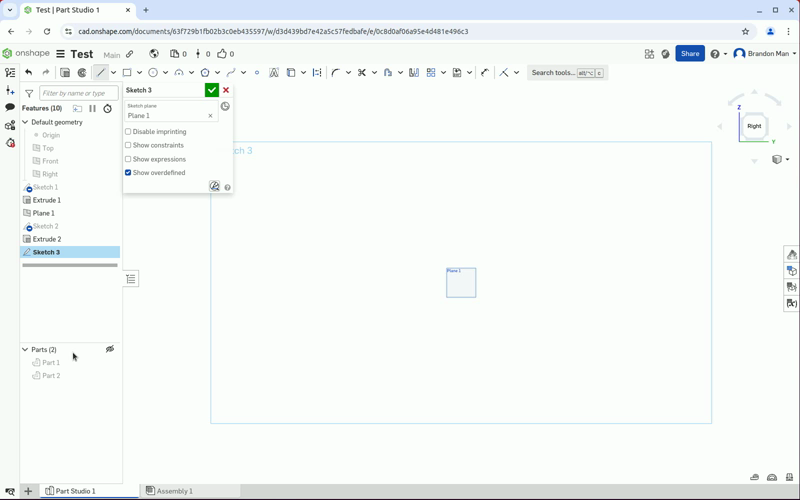
mouse_move(407, 260)
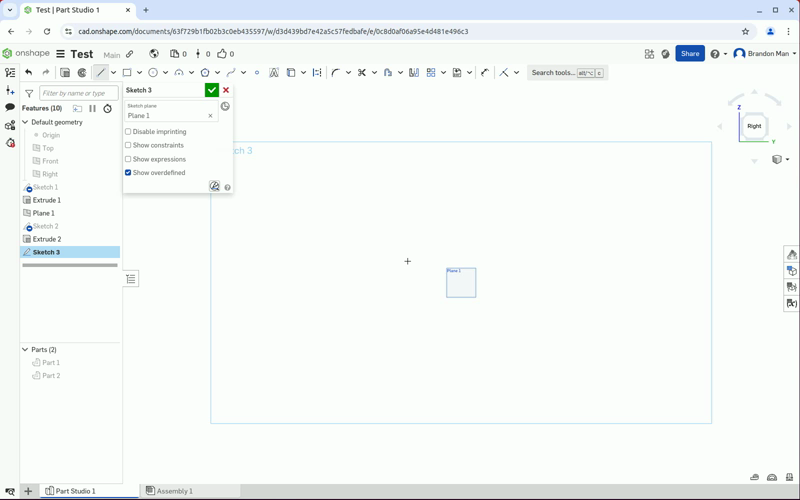
click(407, 260)
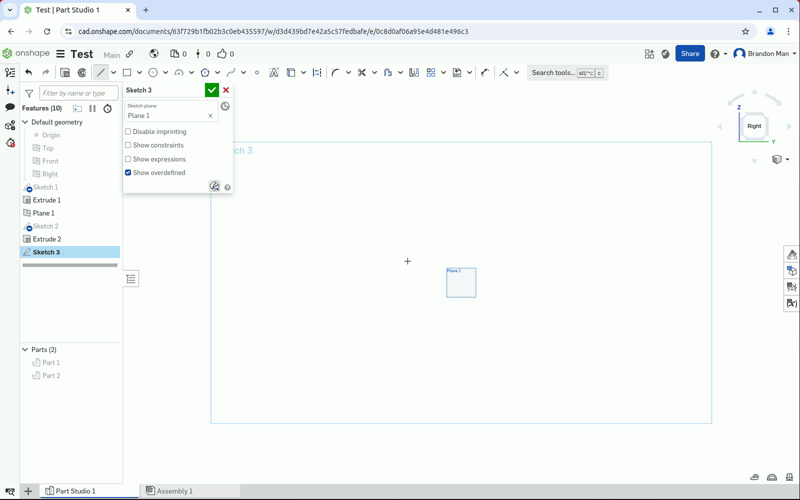
key_up(shift)
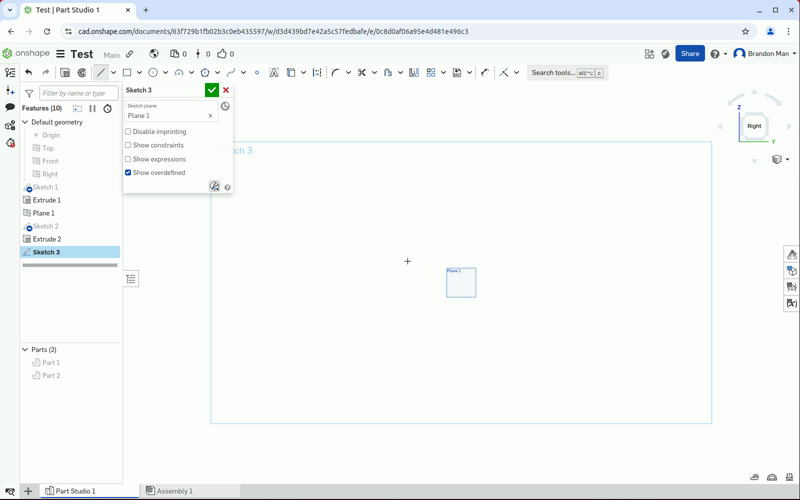
key_down(shift)
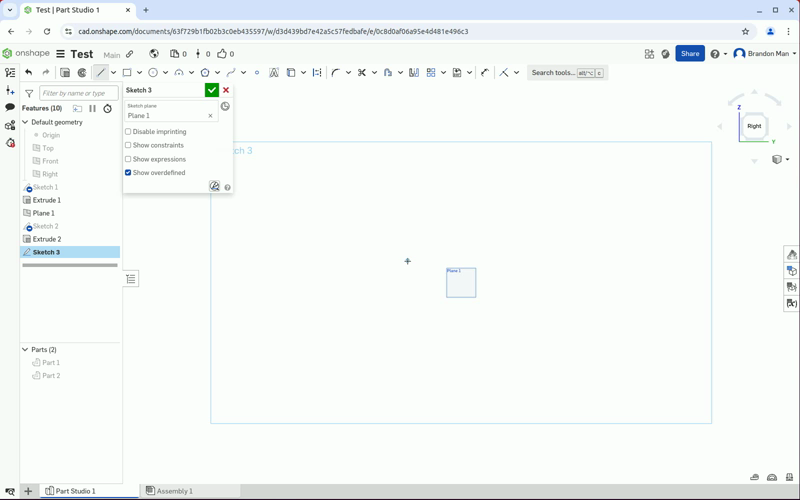
mouse_move(513, 260)
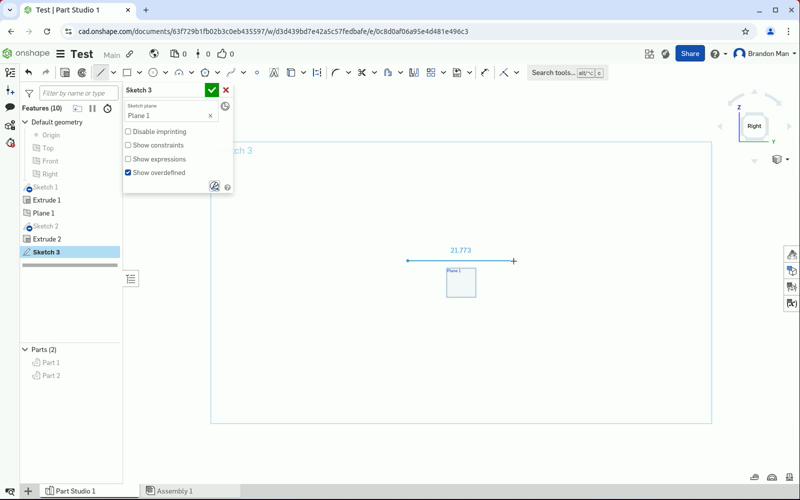
click(513, 260)
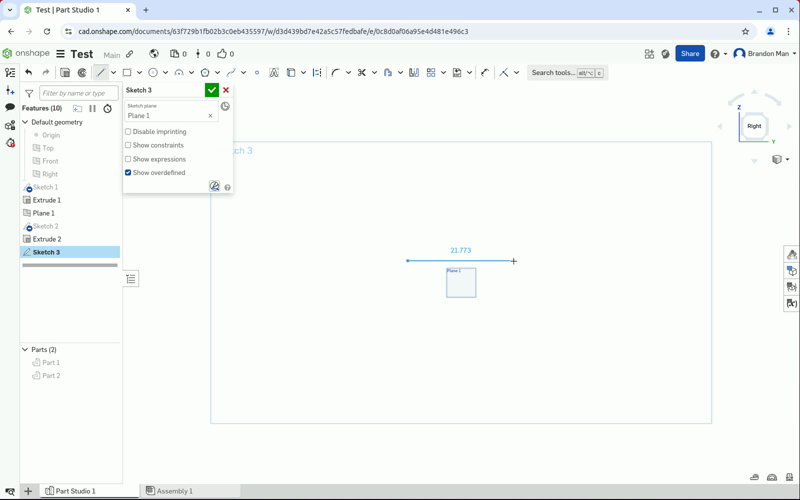
key_up(shift)
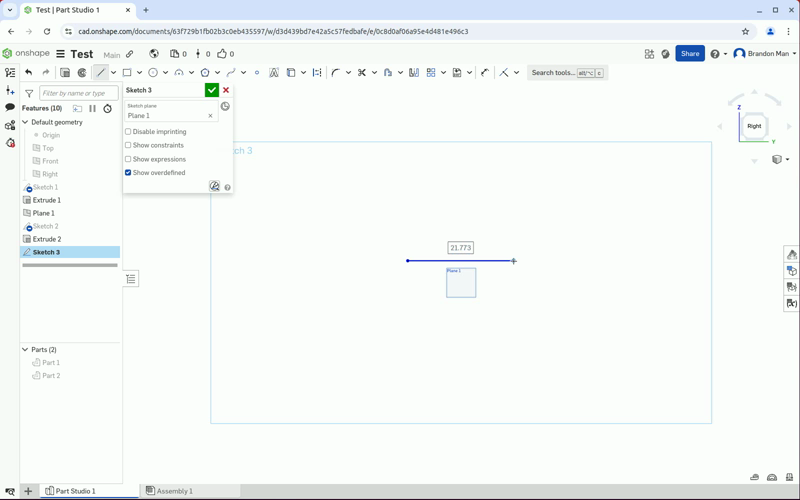
key_down(shift)
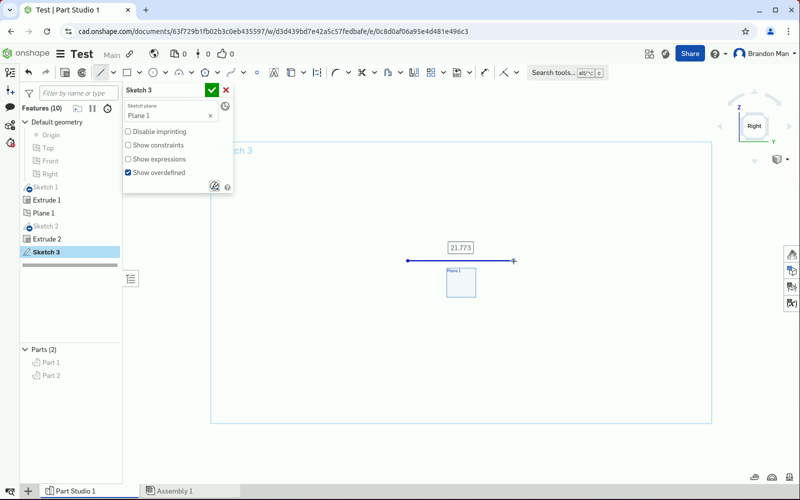
mouse_move(543, 260)
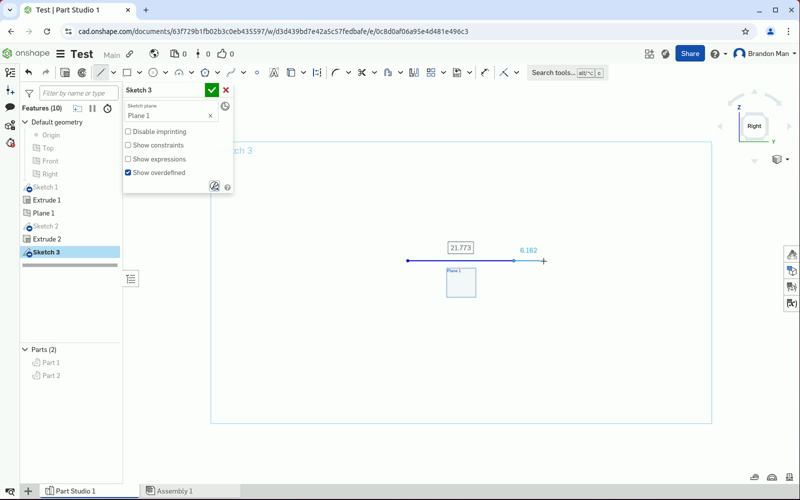
mouse_move(513, 257)
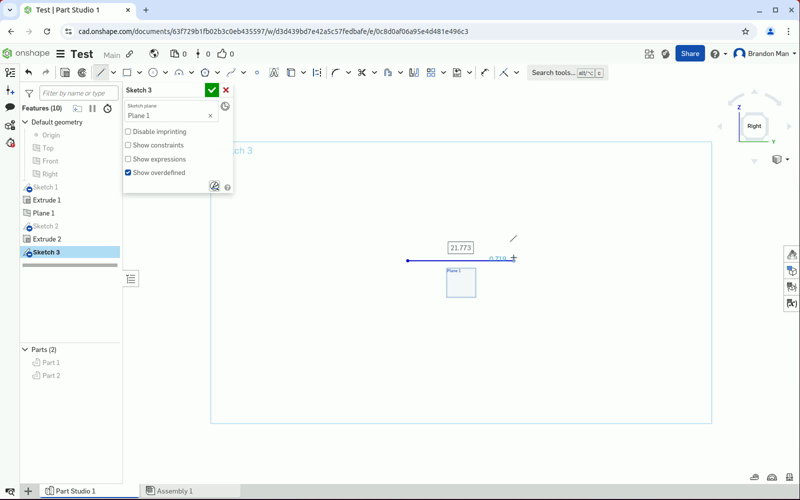
scroll(6)
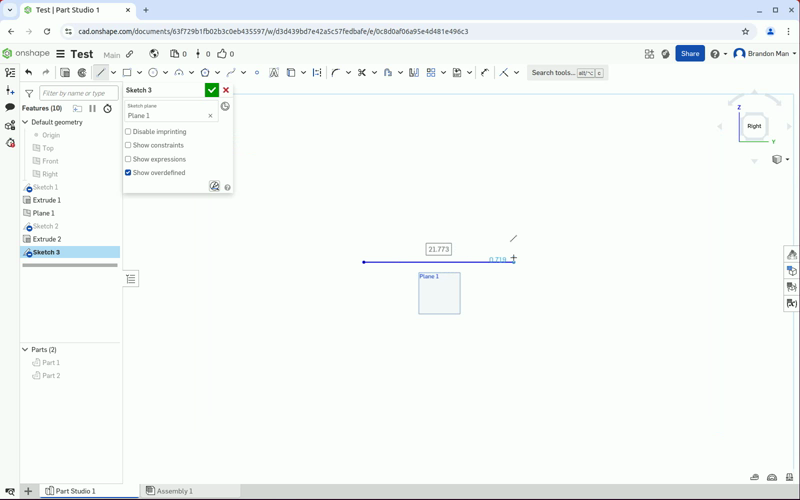
scroll(6)
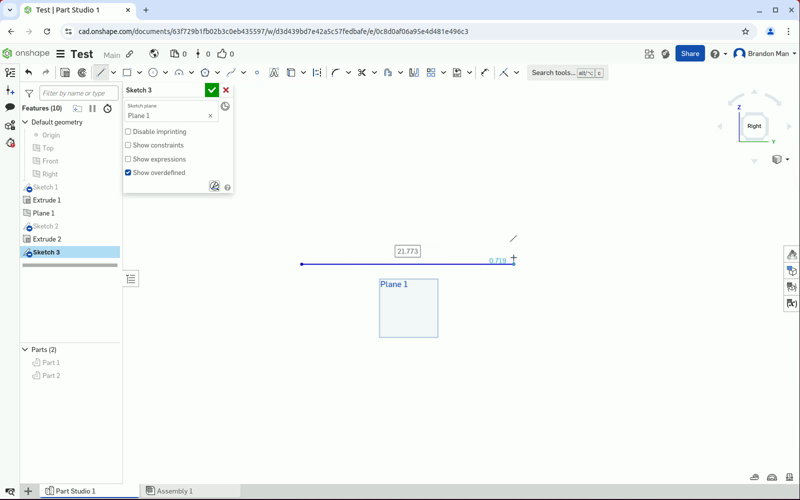
scroll(6)
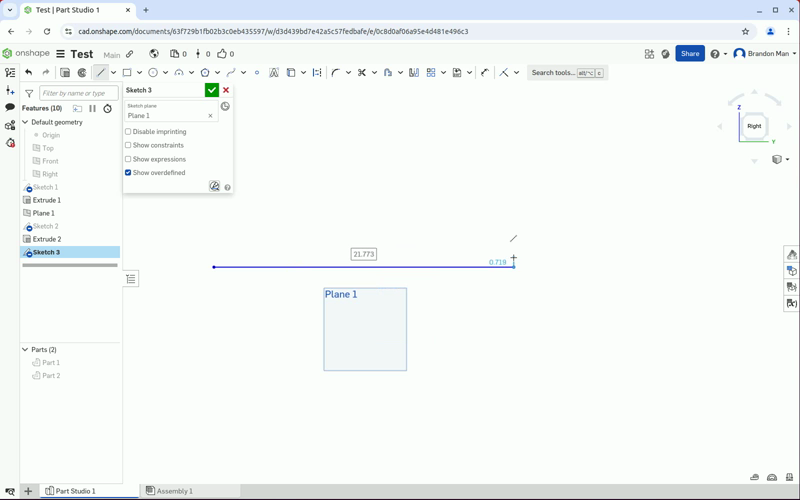
scroll(6)
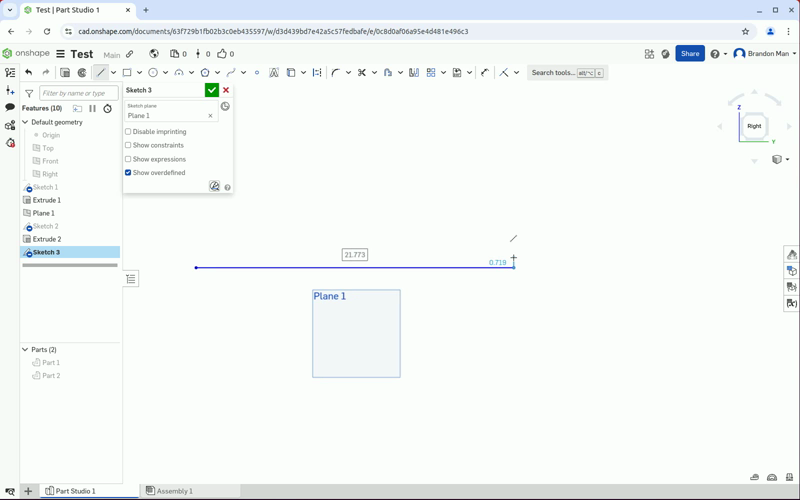
scroll(6)
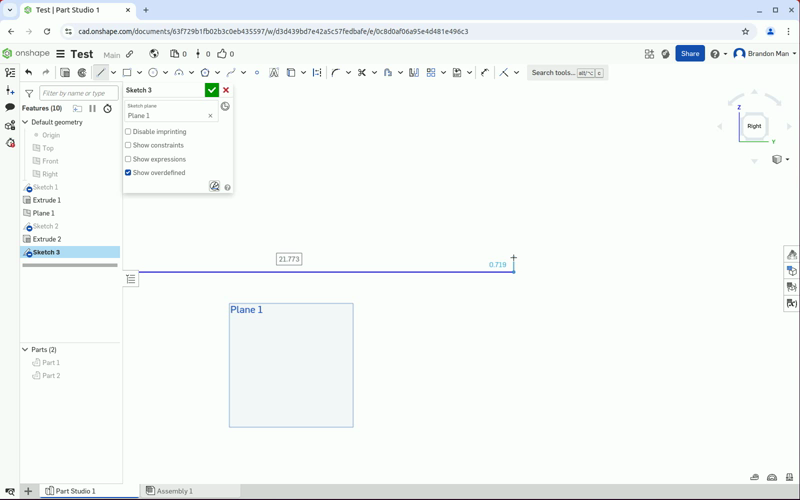
scroll(6)
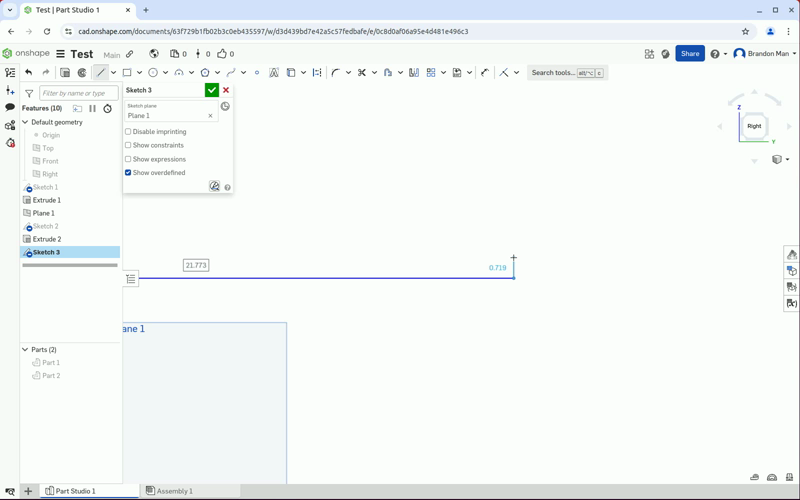
scroll(6)
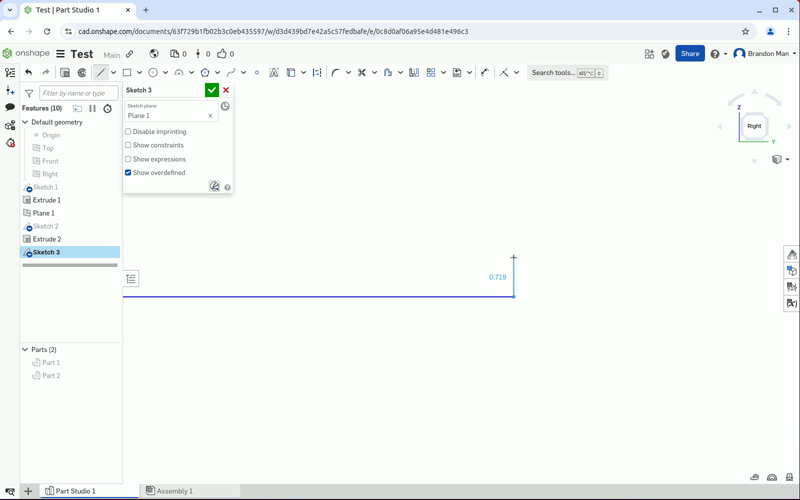
click(513, 257)
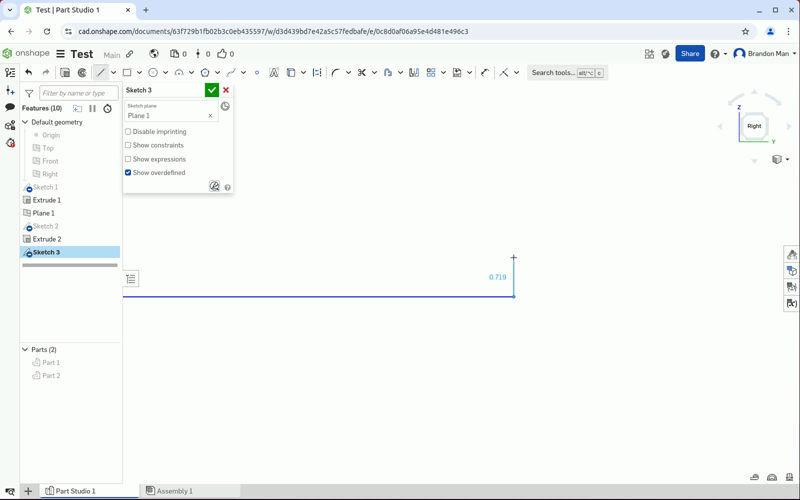
scroll(-6)
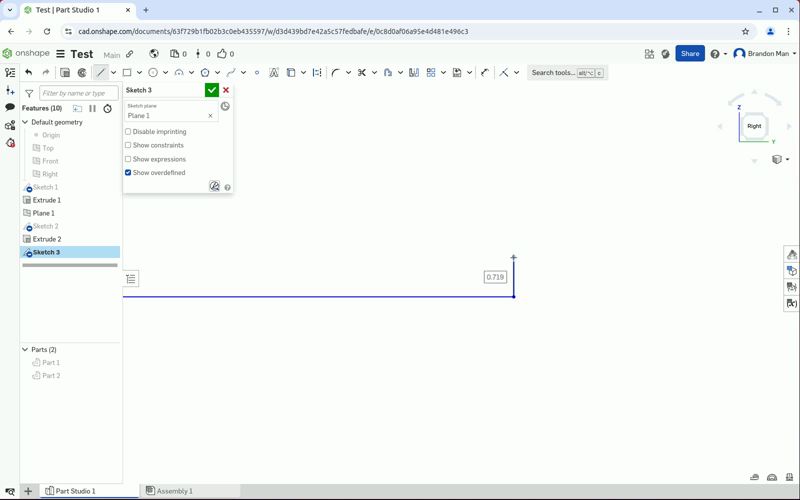
scroll(-6)
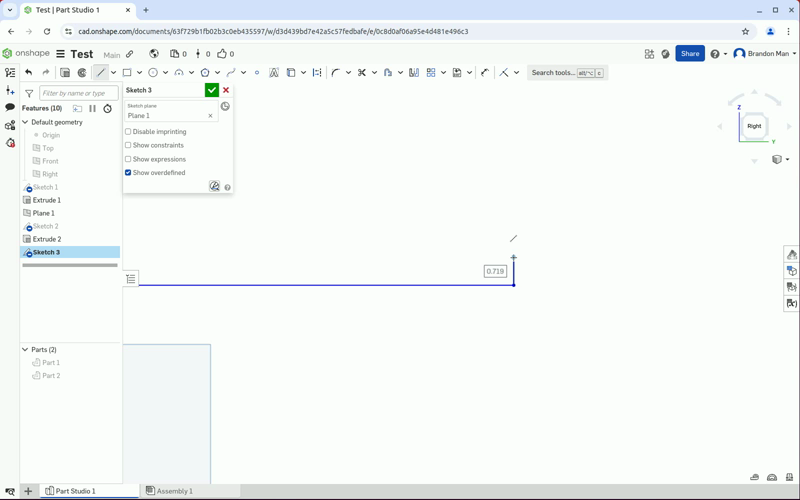
scroll(-6)
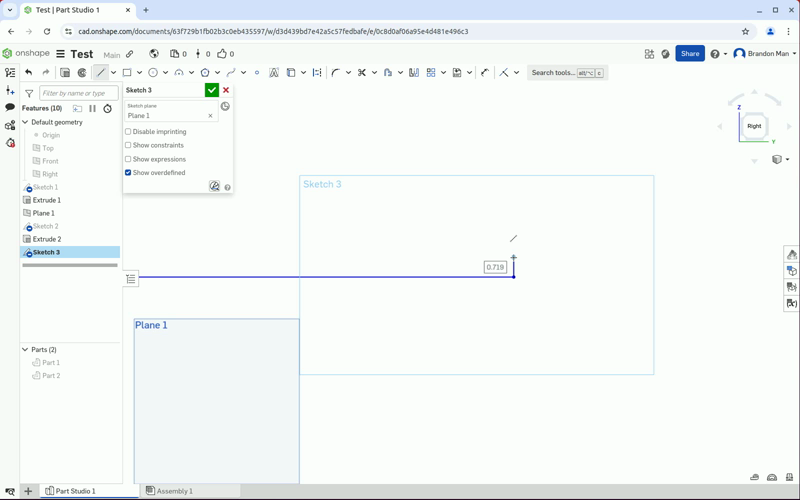
scroll(-6)
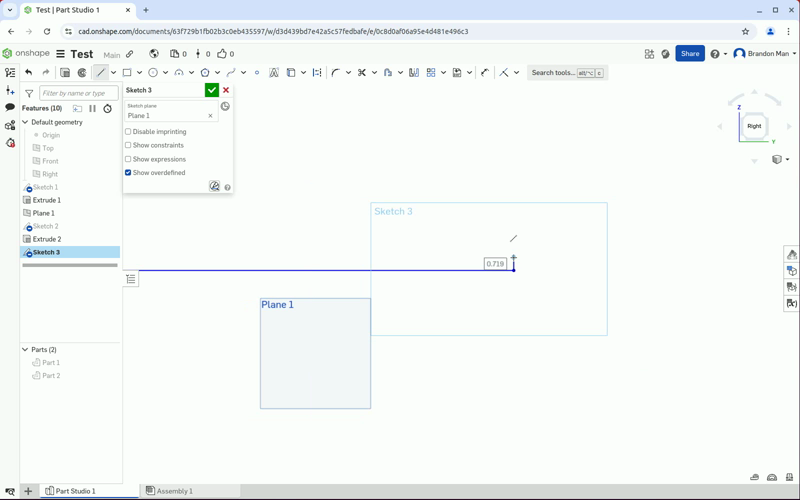
scroll(-6)
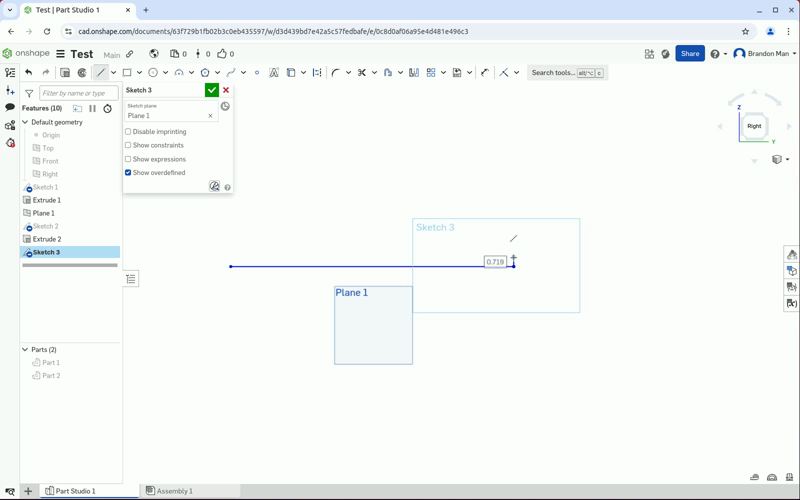
scroll(-6)
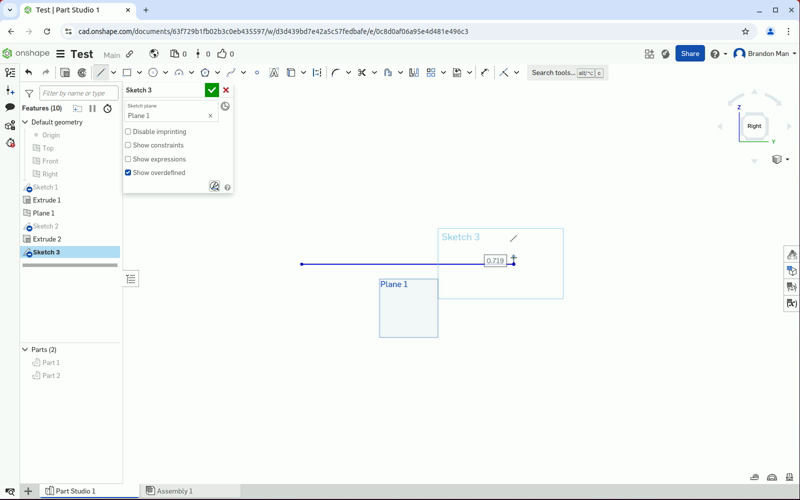
scroll(-6)
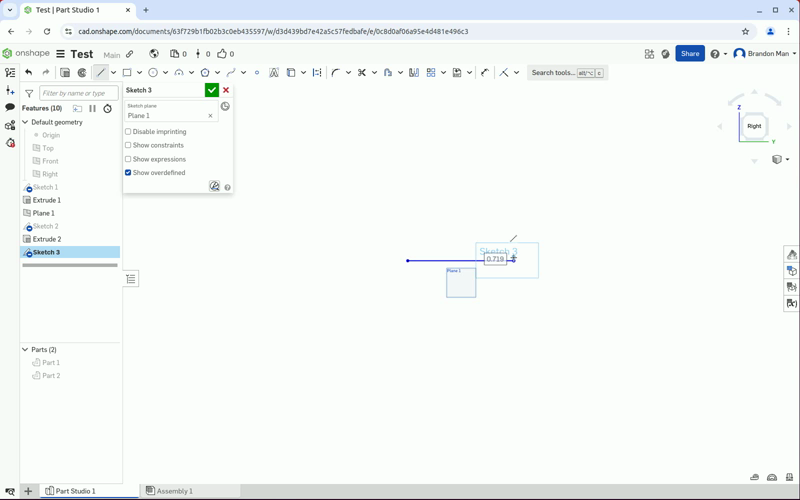
key_up(shift)
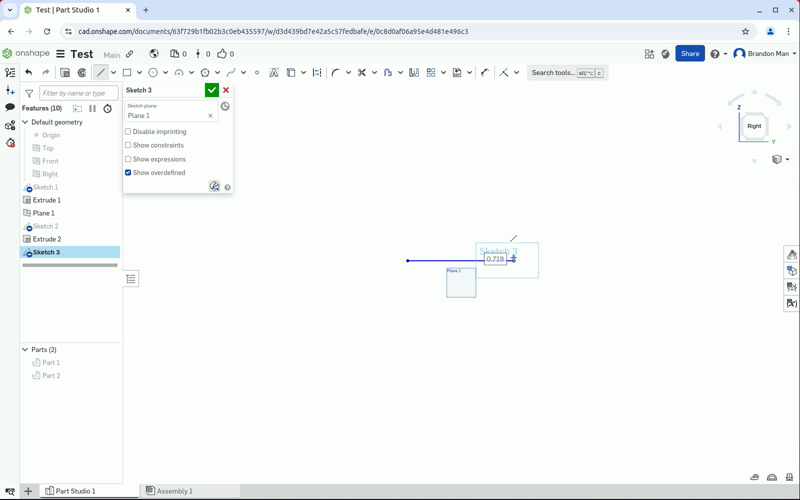
key_down(shift)
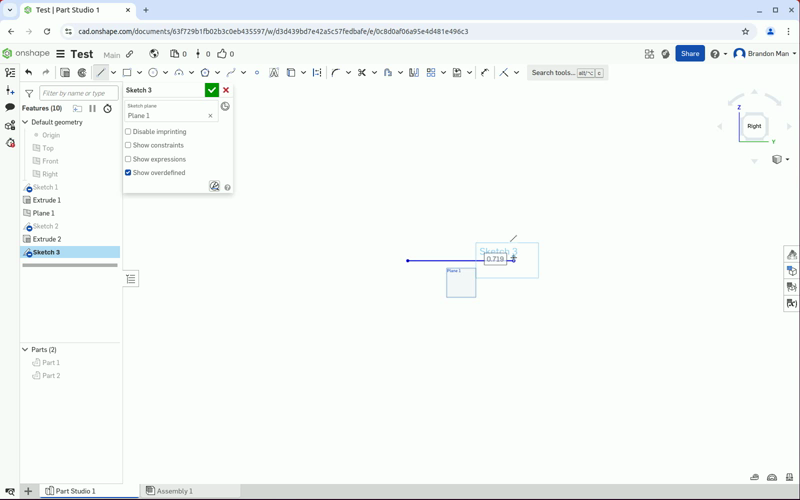
mouse_move(407, 257)
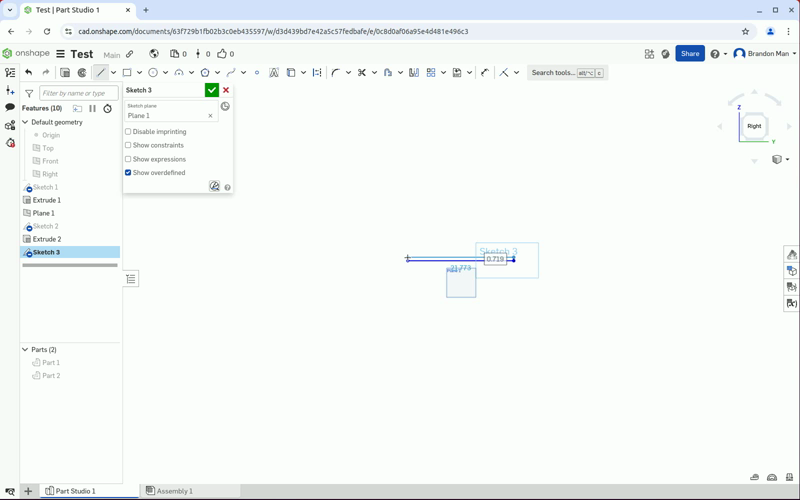
scroll(6)
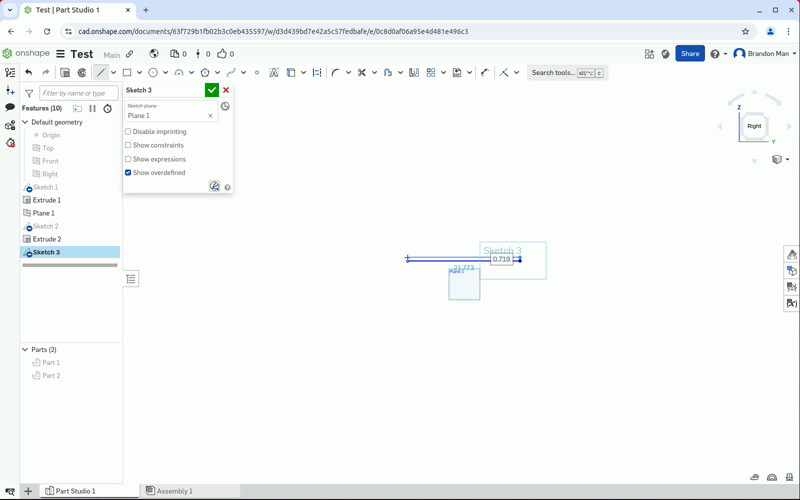
scroll(6)
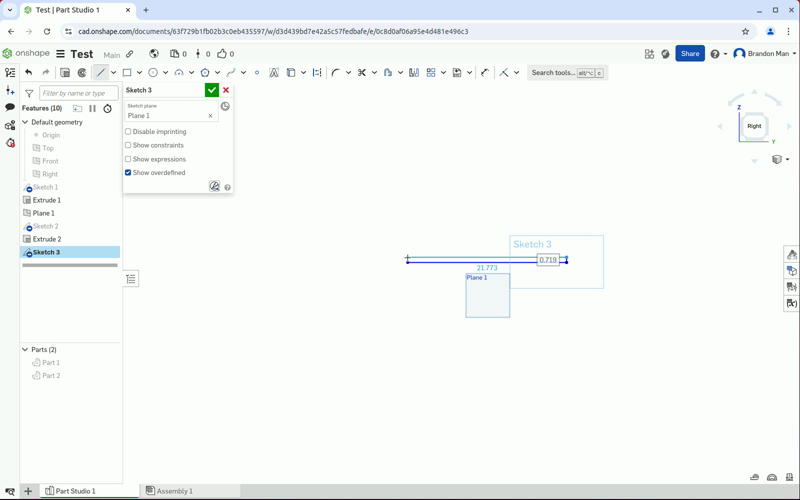
scroll(6)
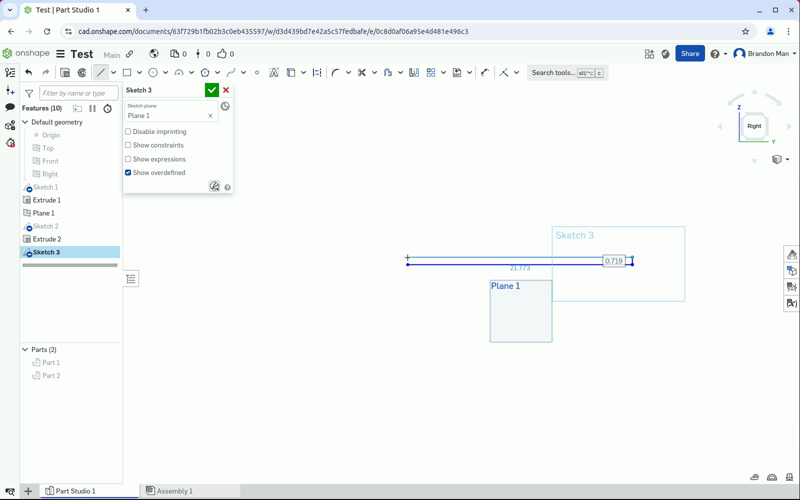
scroll(6)
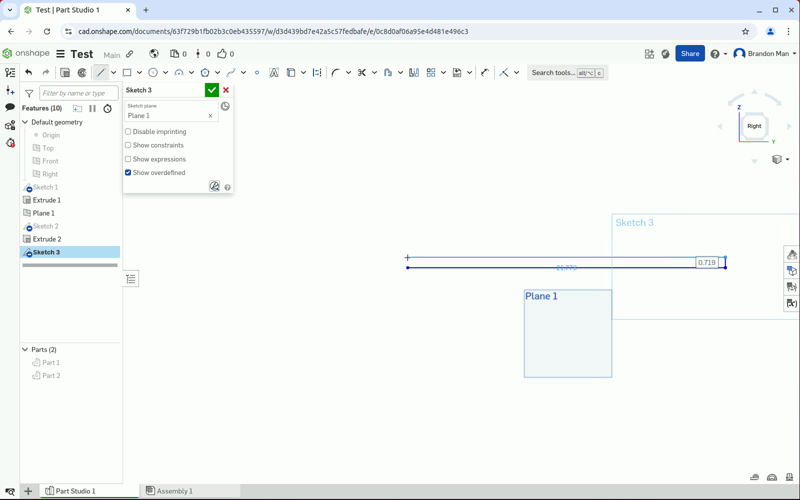
scroll(6)
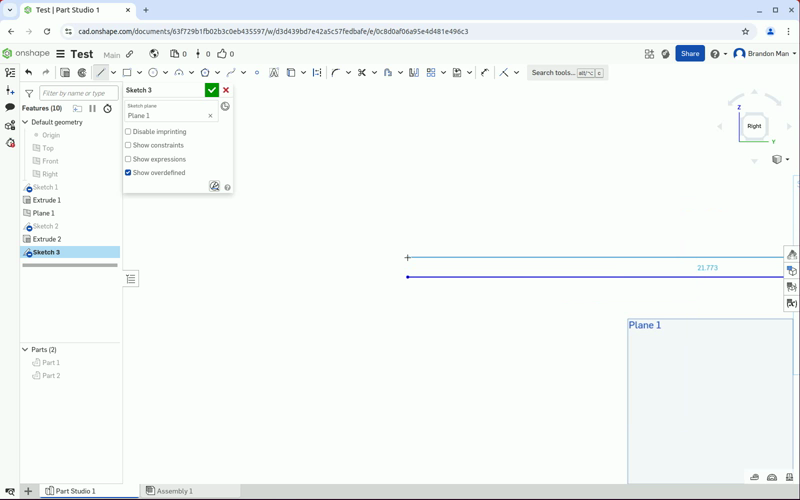
scroll(6)
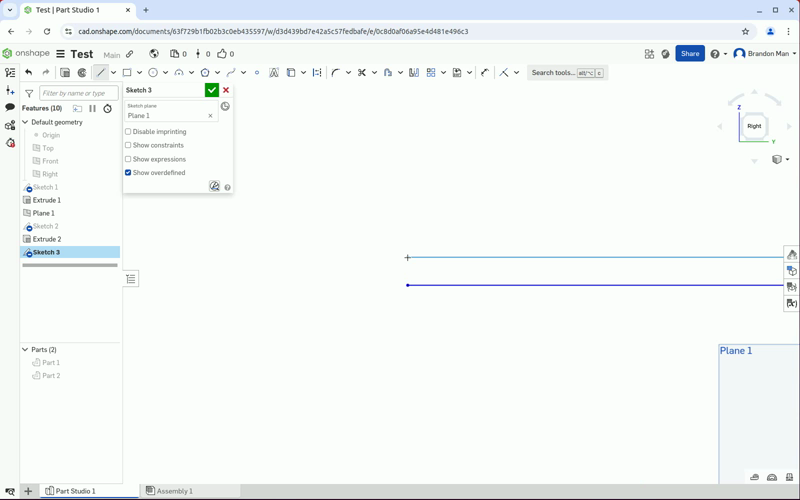
scroll(6)
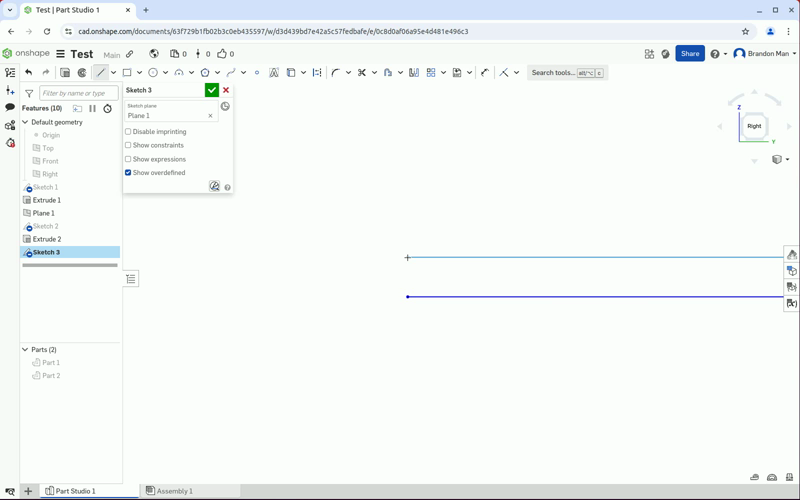
click(407, 257)
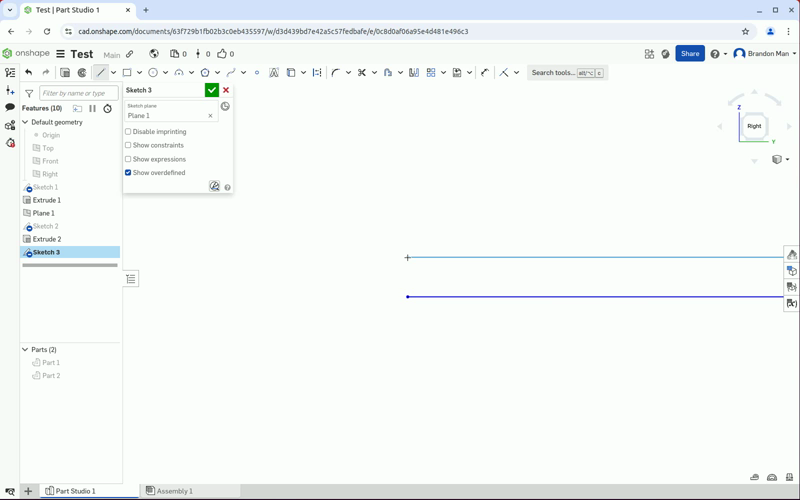
scroll(-6)
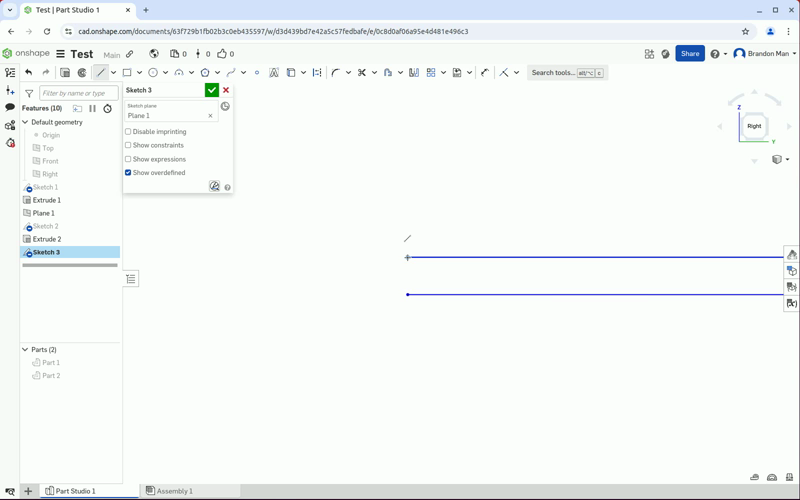
scroll(-6)
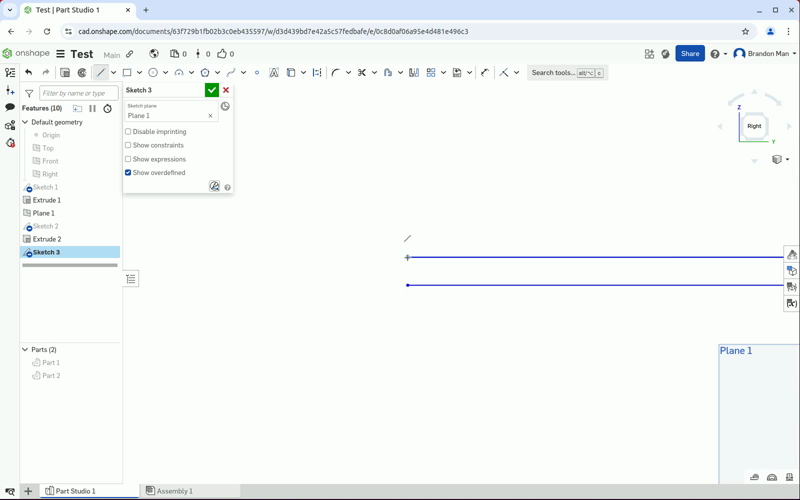
scroll(-6)
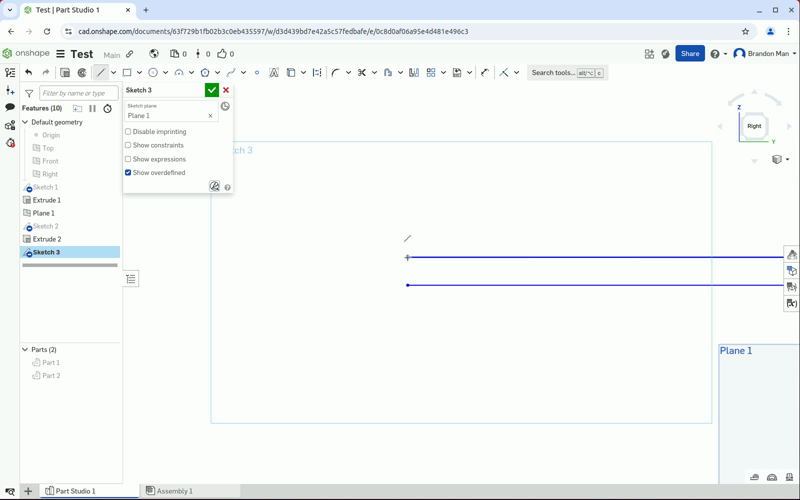
scroll(-6)
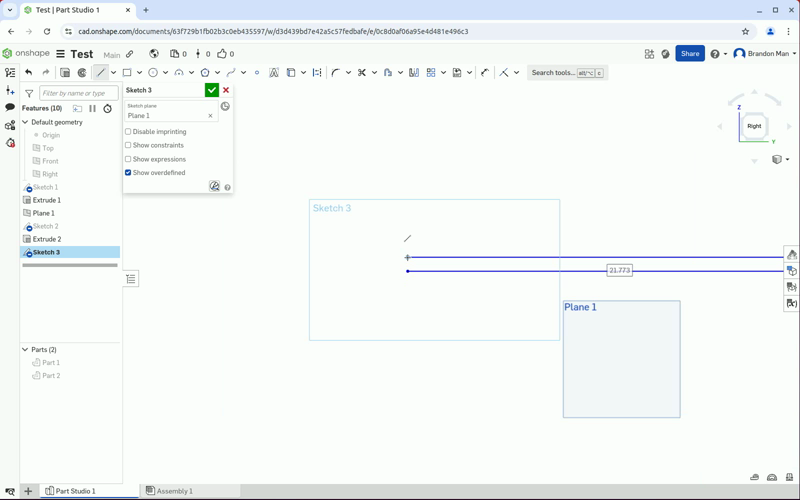
scroll(-6)
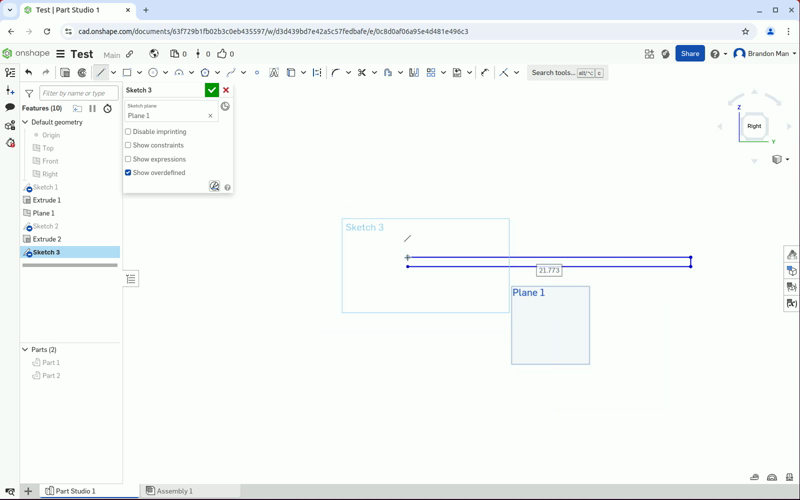
scroll(-6)
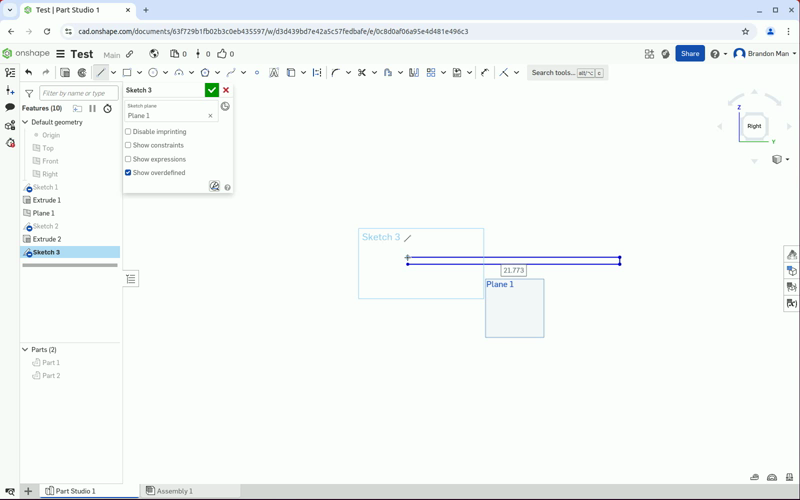
scroll(-6)
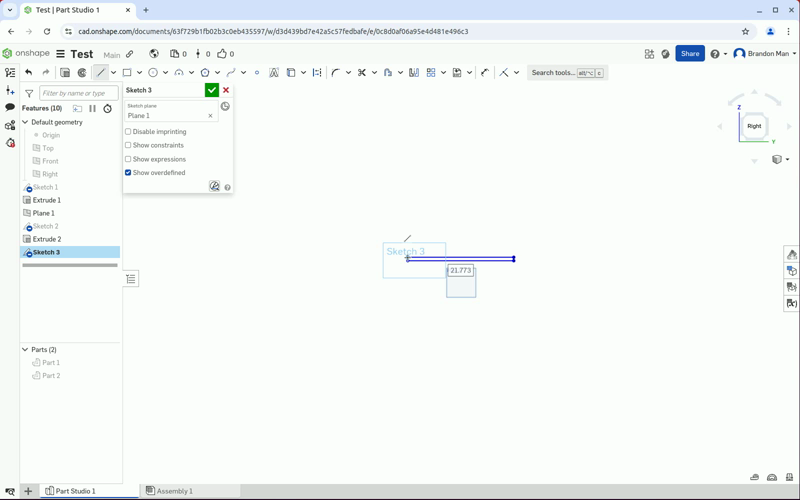
key_up(shift)
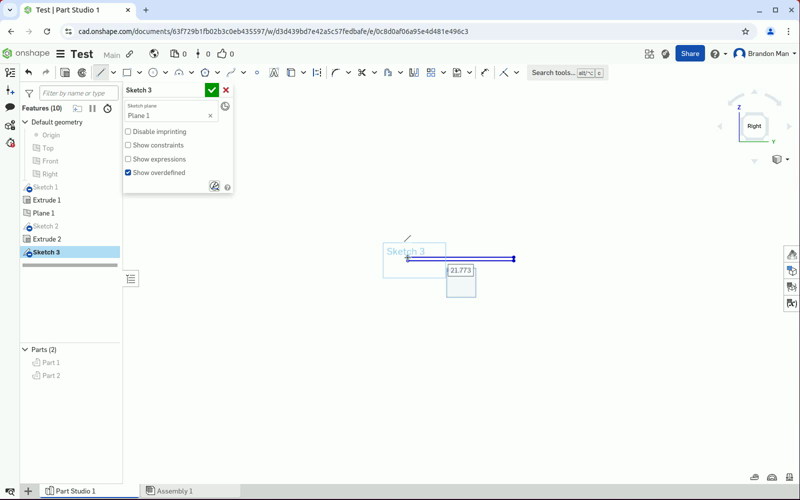
mouse_move(437, 257)
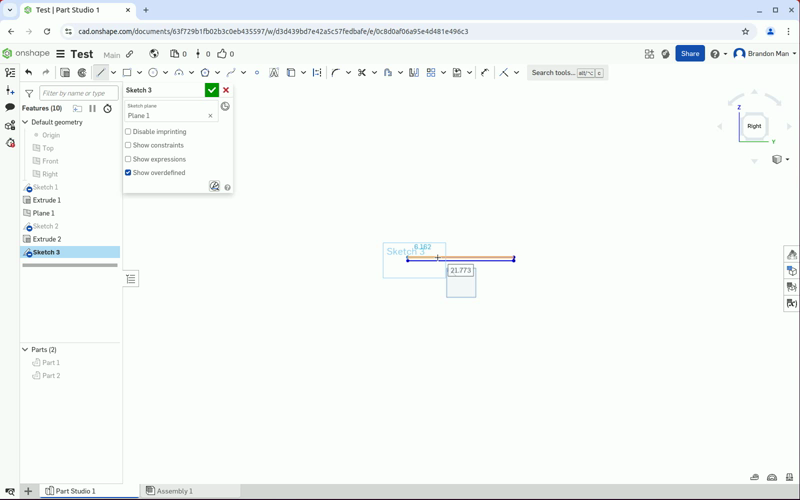
key_down(shift)
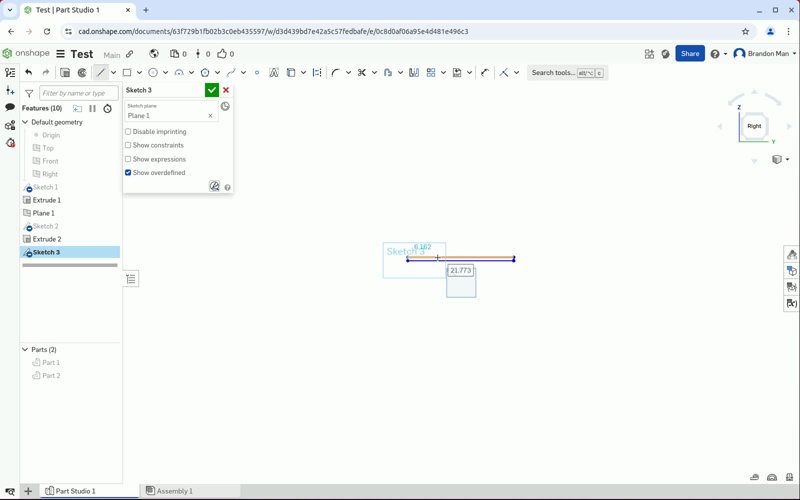
mouse_move(407, 260)
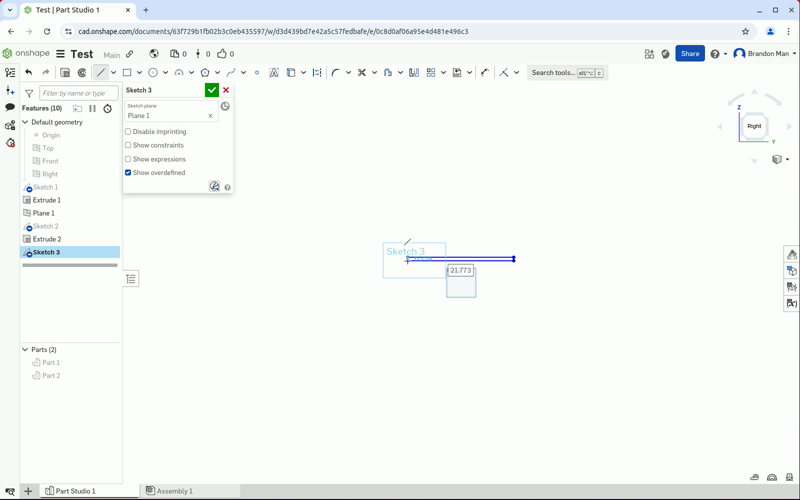
scroll(6)
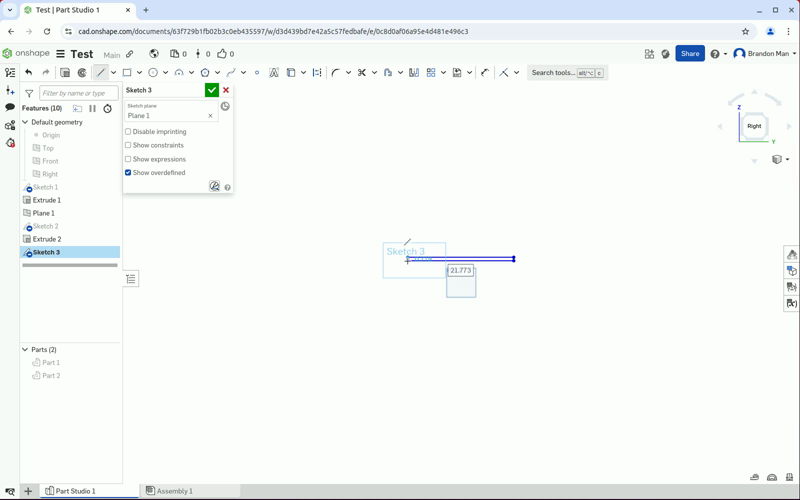
scroll(6)
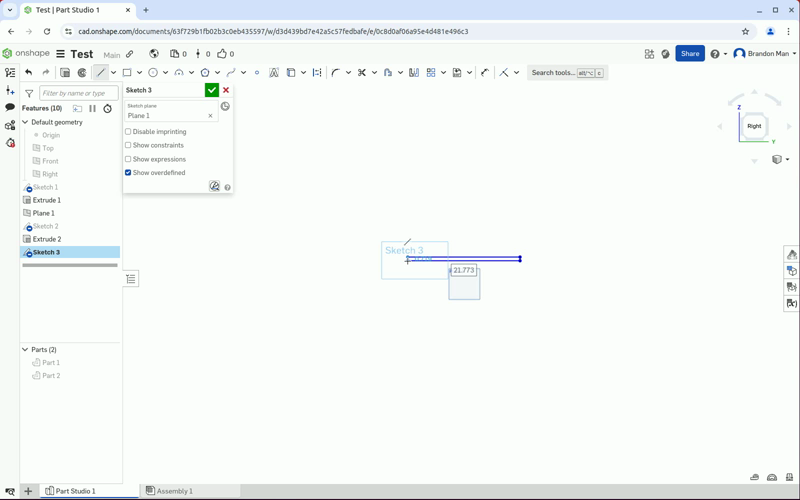
scroll(6)
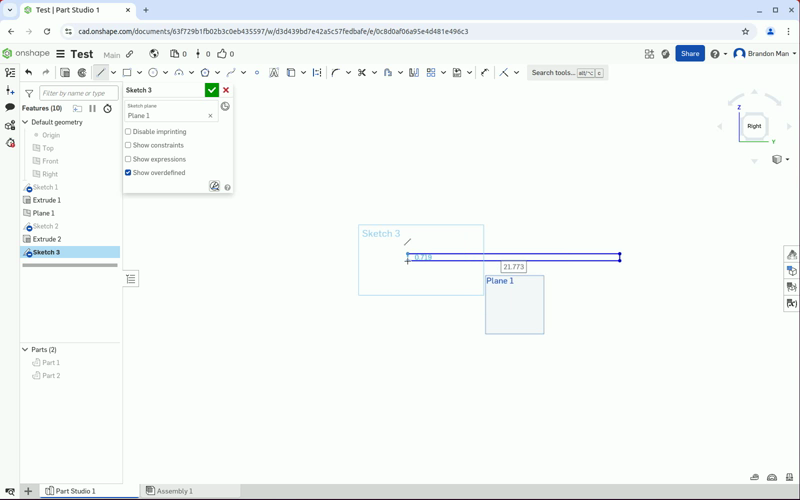
scroll(6)
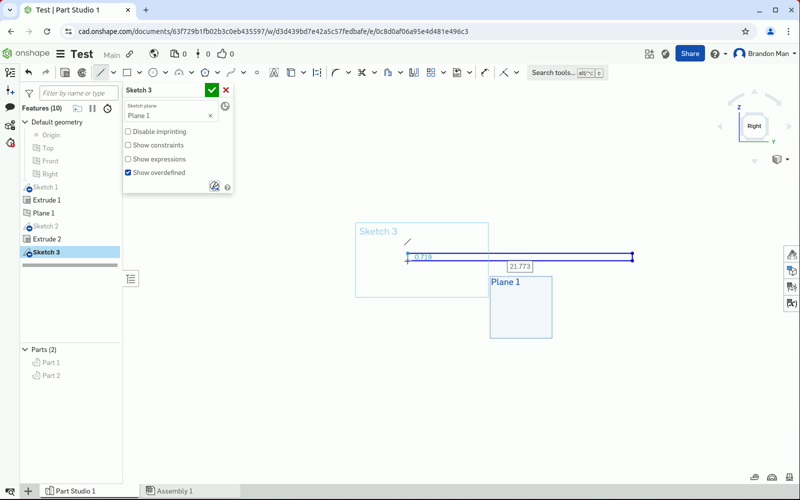
scroll(6)
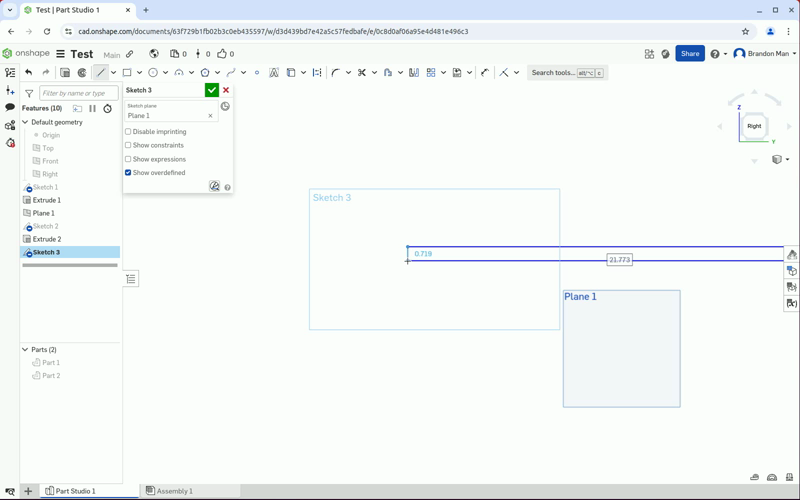
scroll(6)
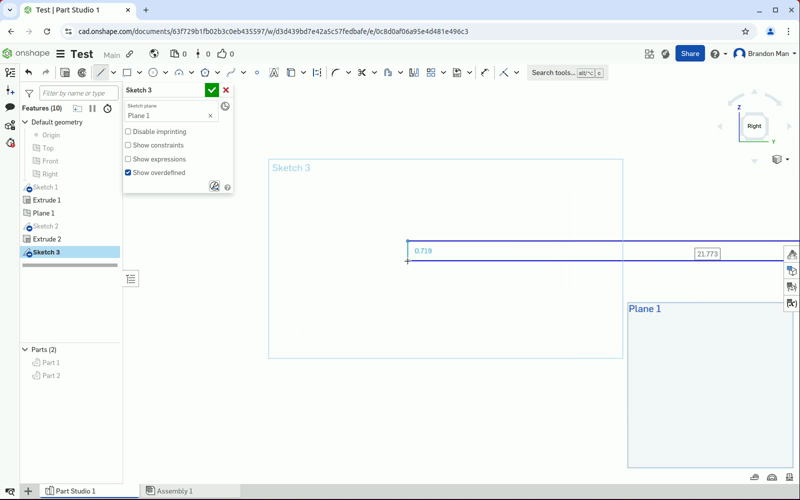
scroll(6)
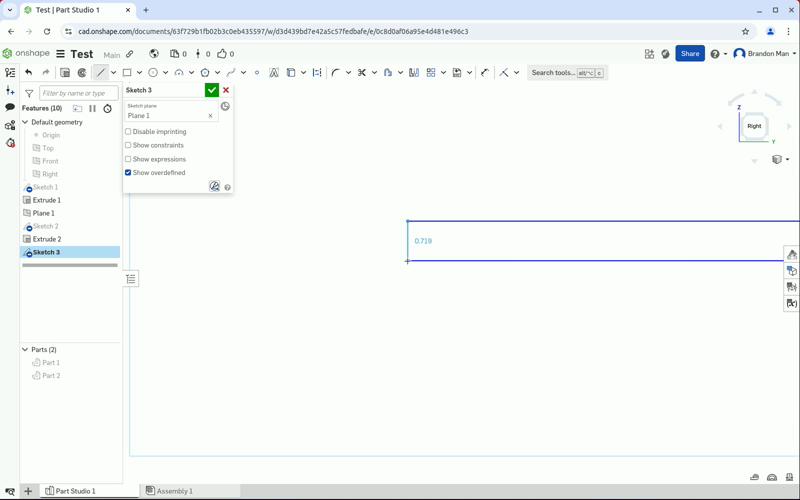
key_up(shift)
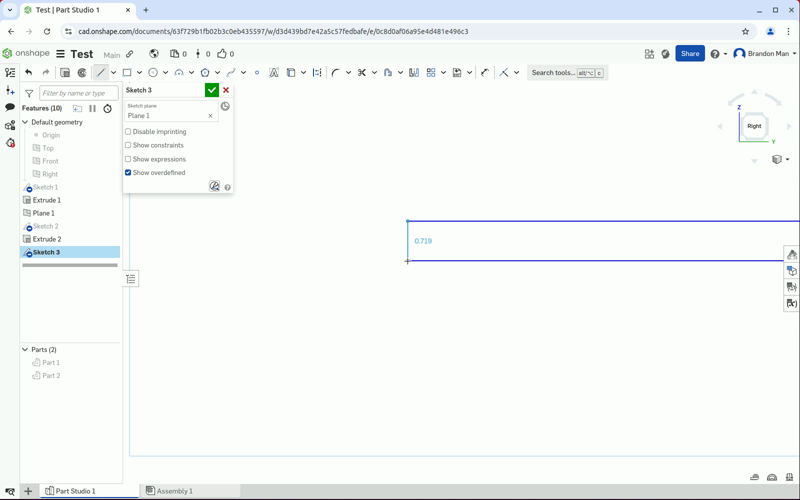
click(407, 260)
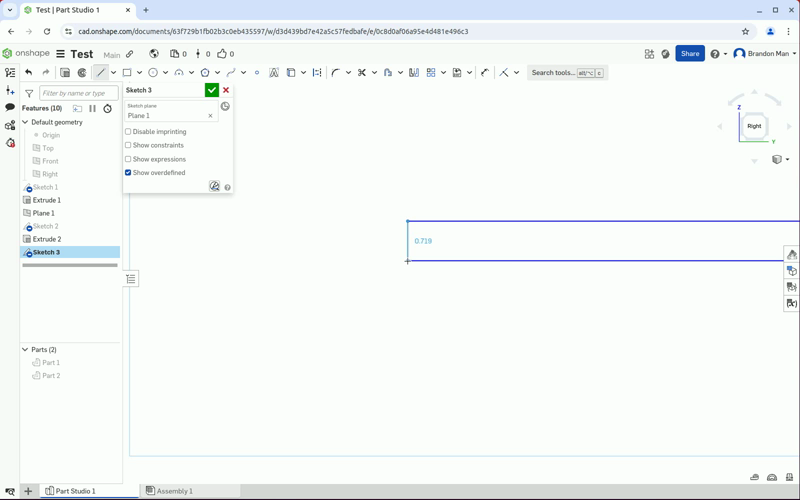
scroll(-6)
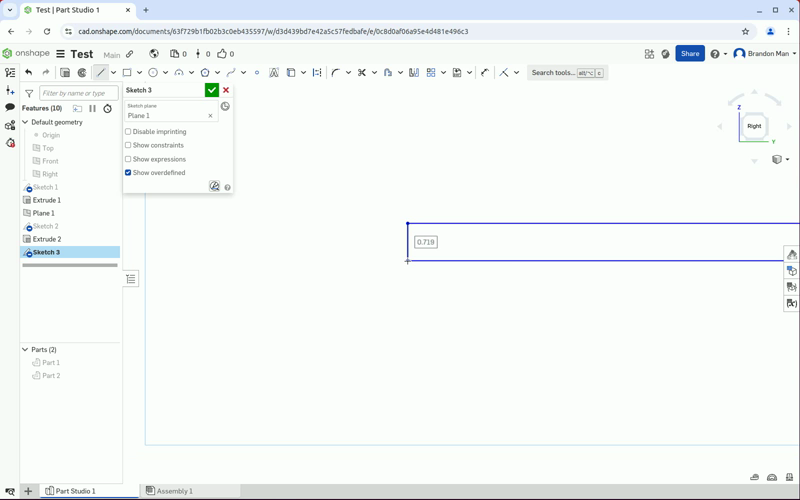
scroll(-6)
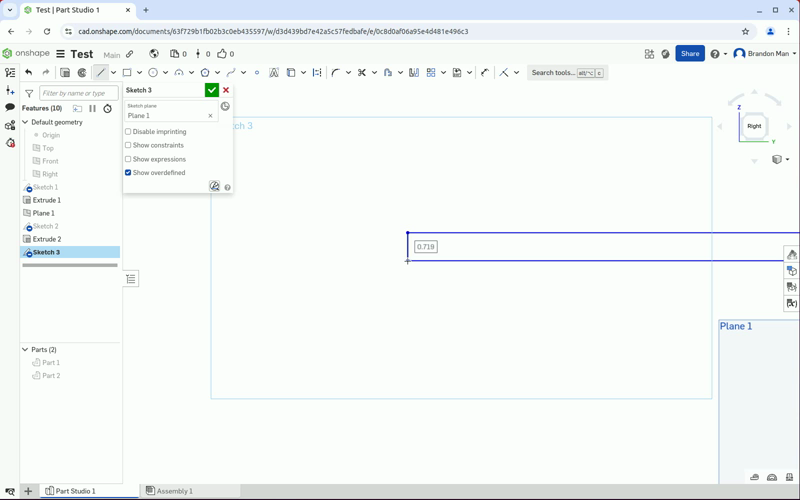
scroll(-6)
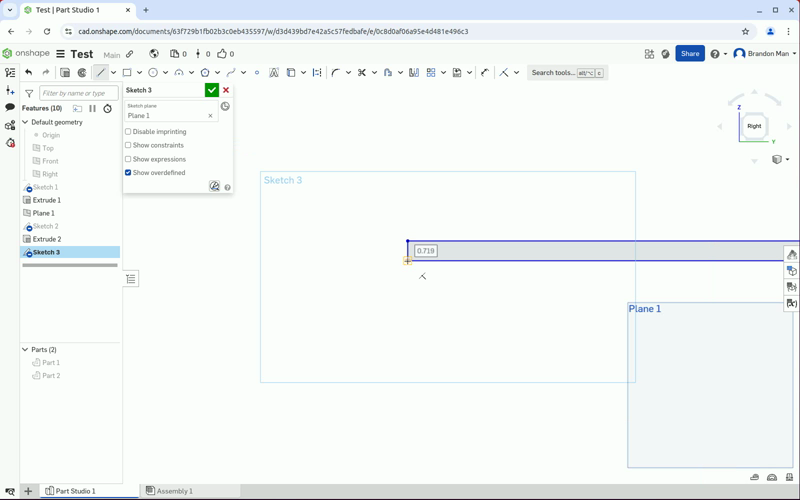
scroll(-6)
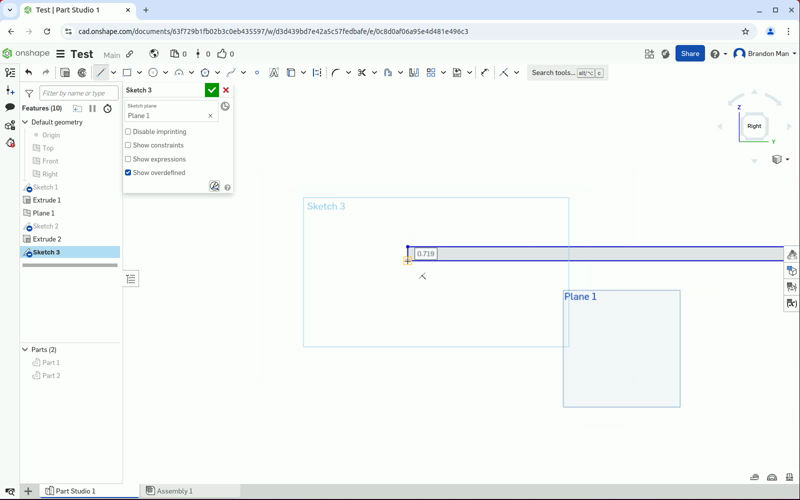
scroll(-6)
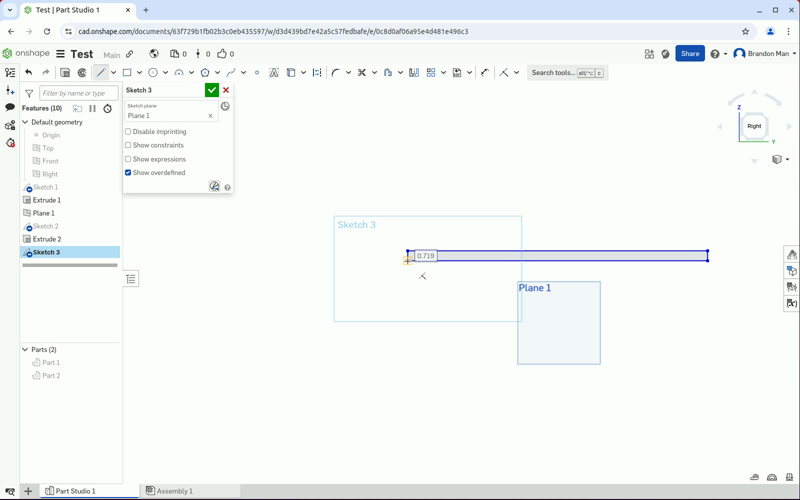
scroll(-6)
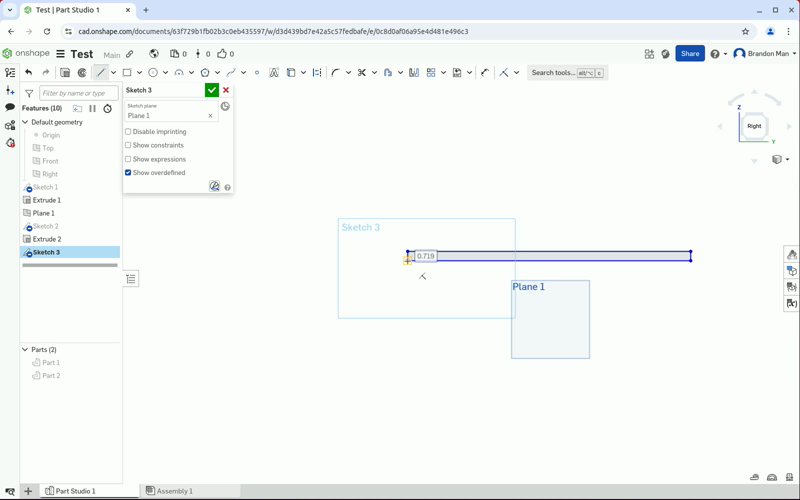
scroll(-6)
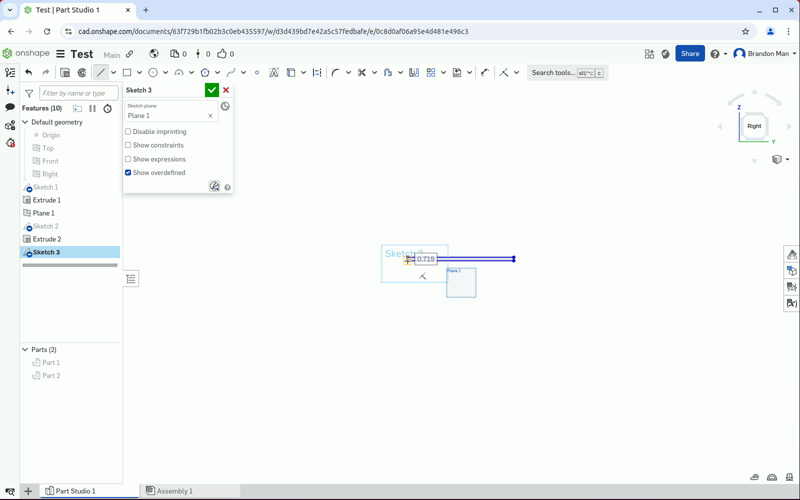
key(esc)
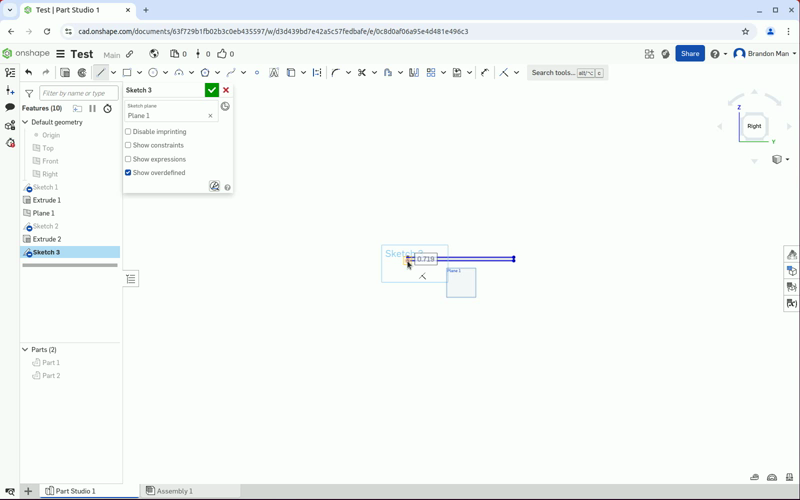
mouse_move(483, 259)
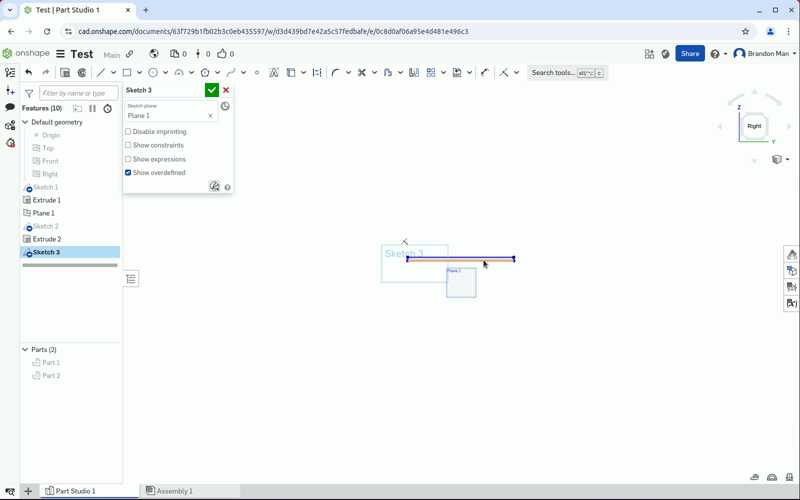
scroll(6)
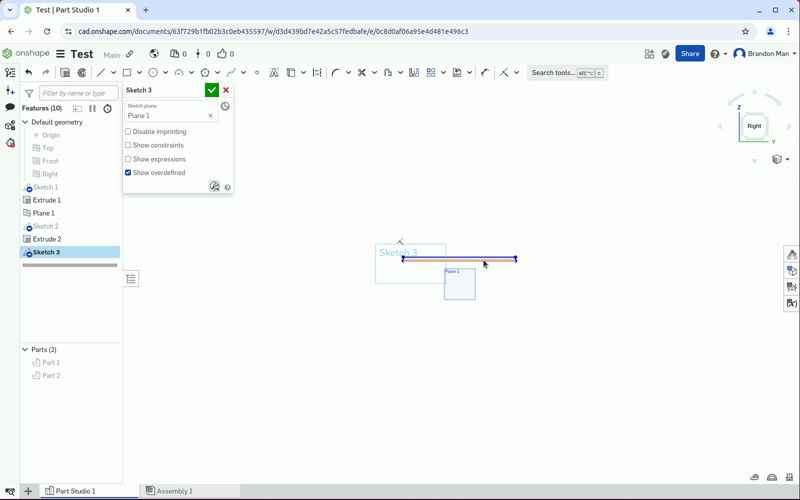
scroll(6)
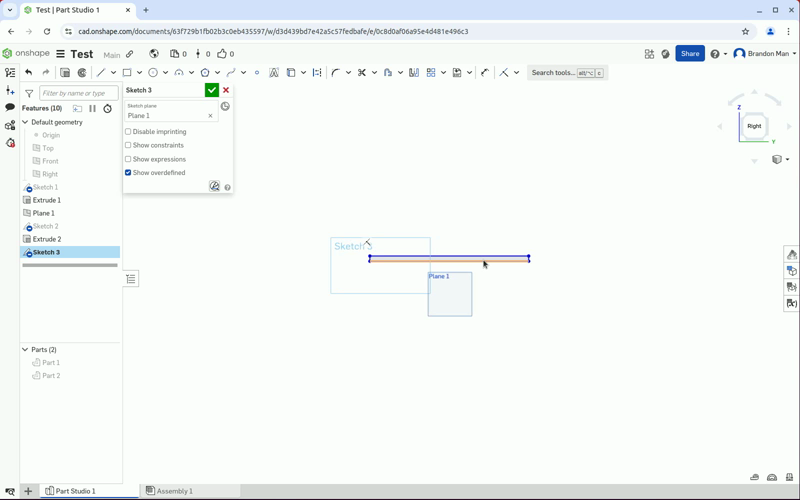
scroll(6)
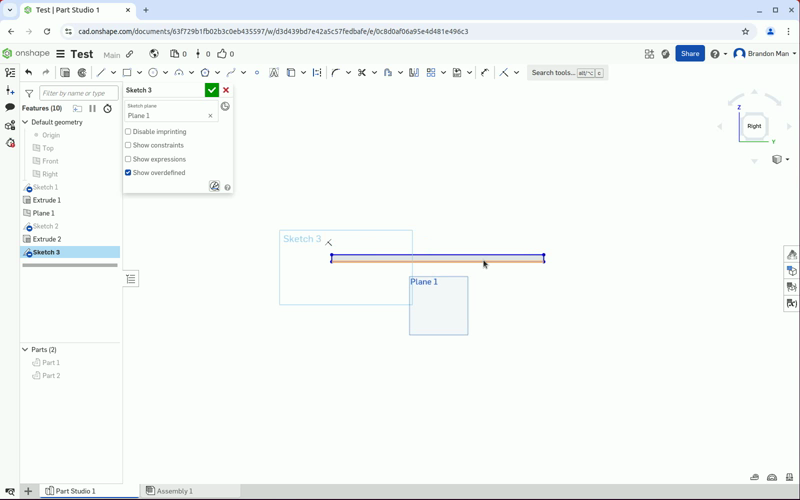
scroll(6)
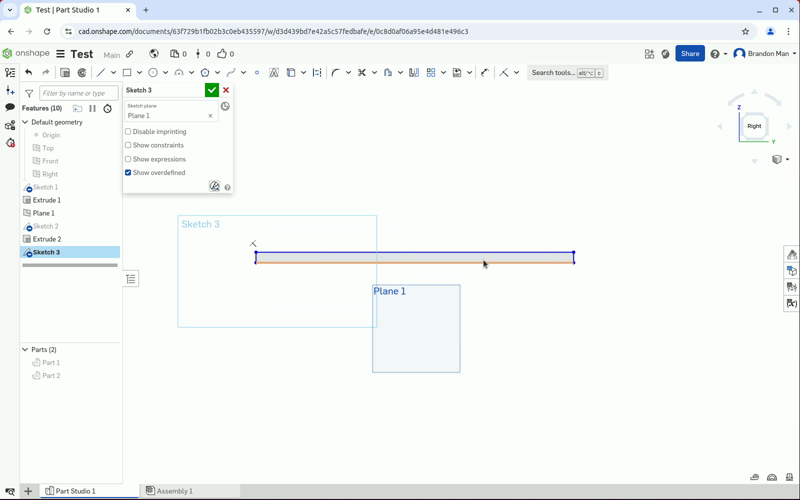
scroll(6)
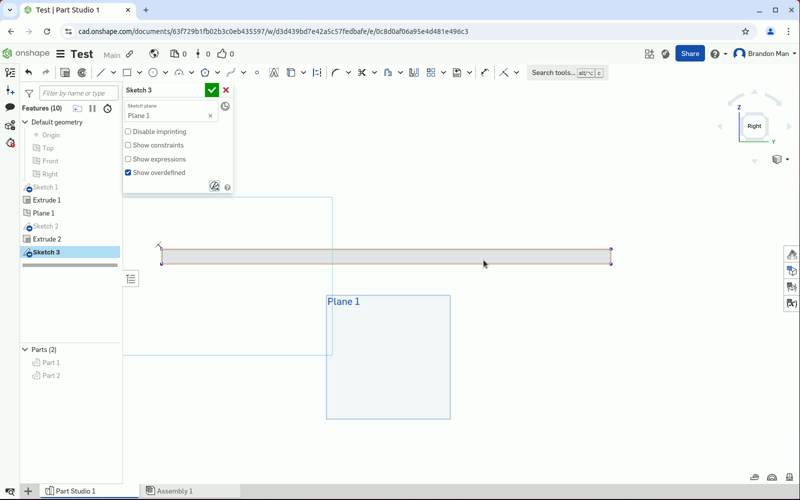
scroll(6)
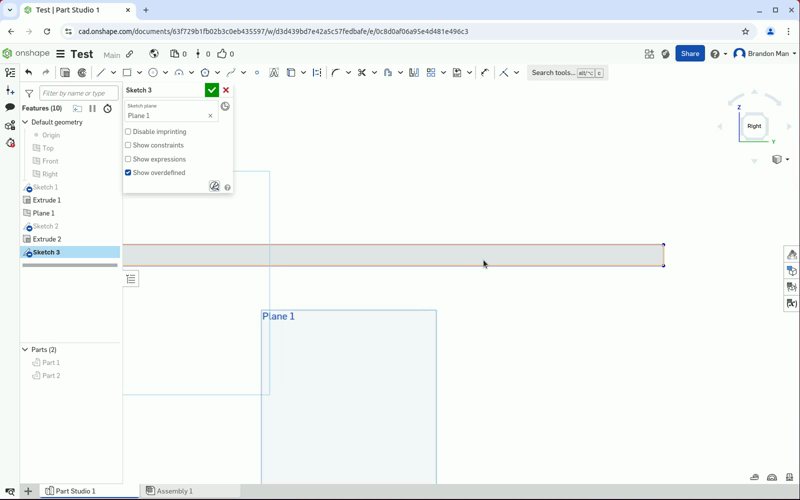
scroll(6)
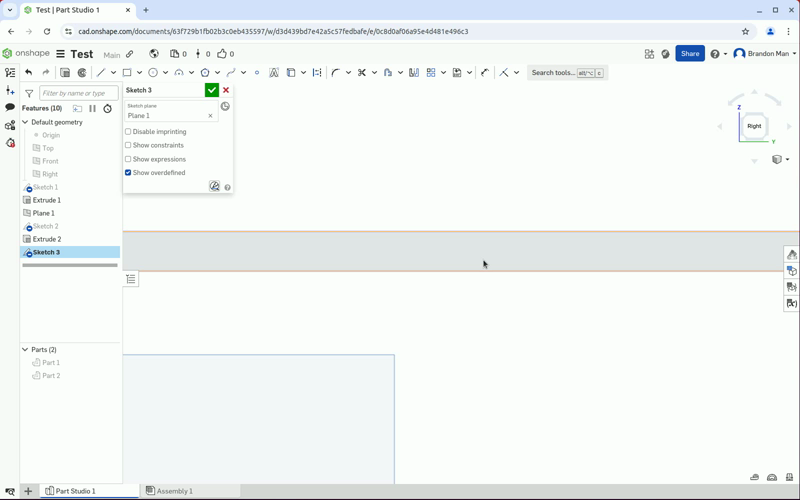
click(483, 259)
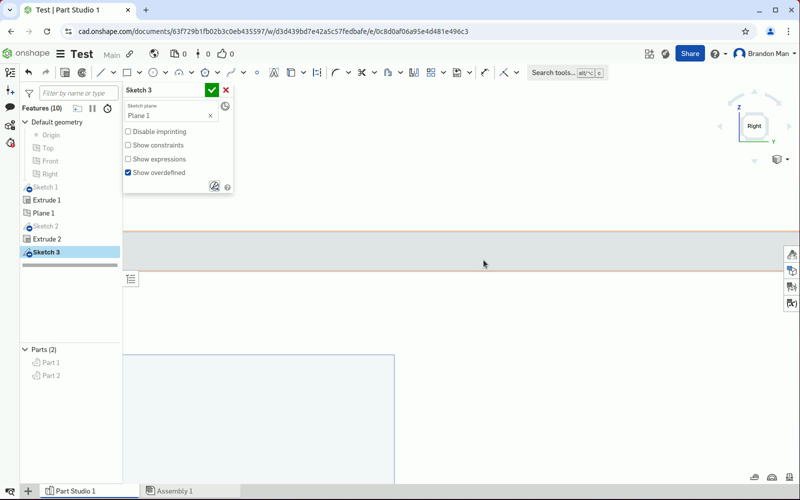
scroll(-6)
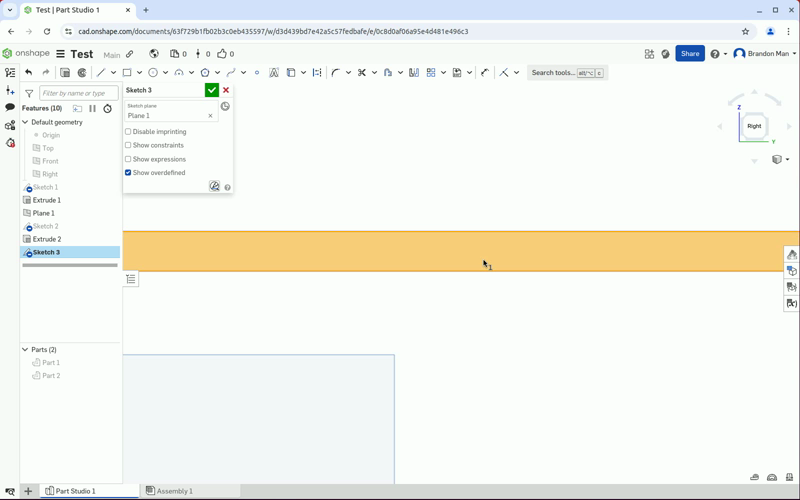
scroll(-6)
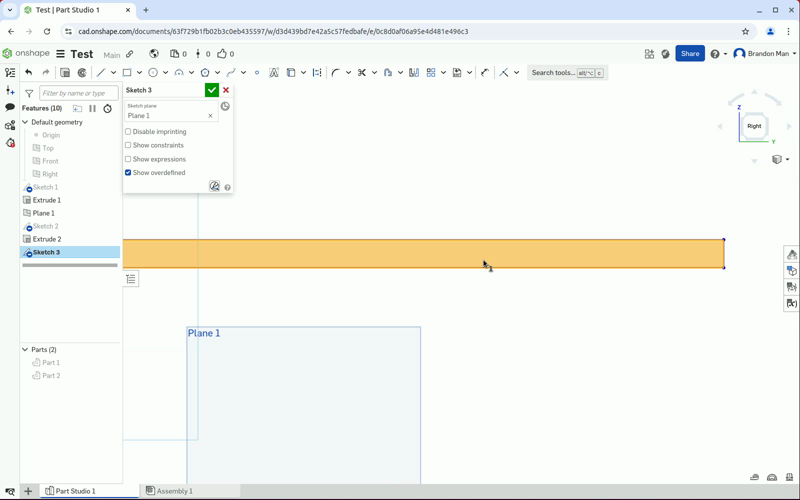
scroll(-6)
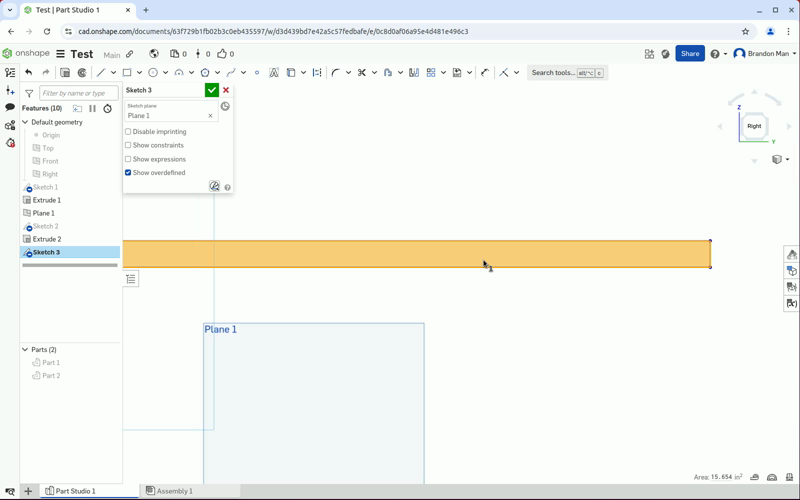
scroll(-6)
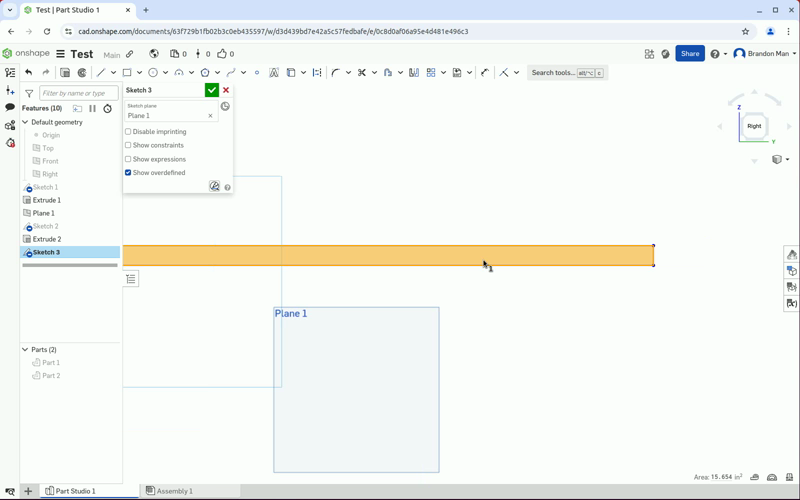
scroll(-6)
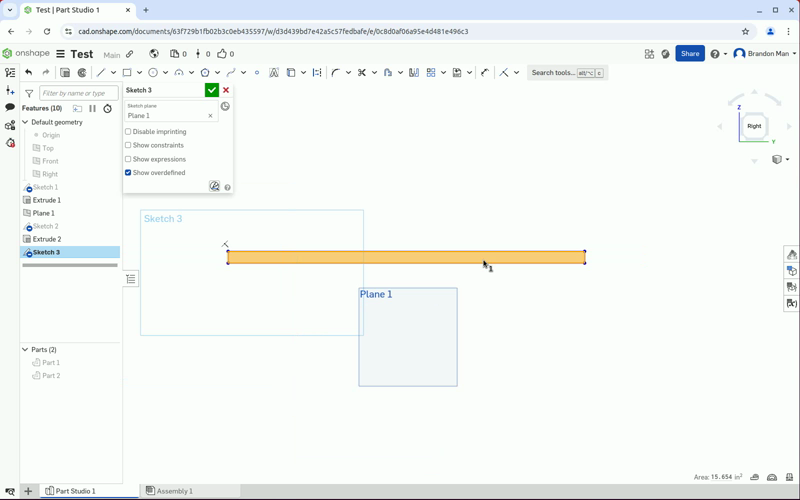
scroll(-6)
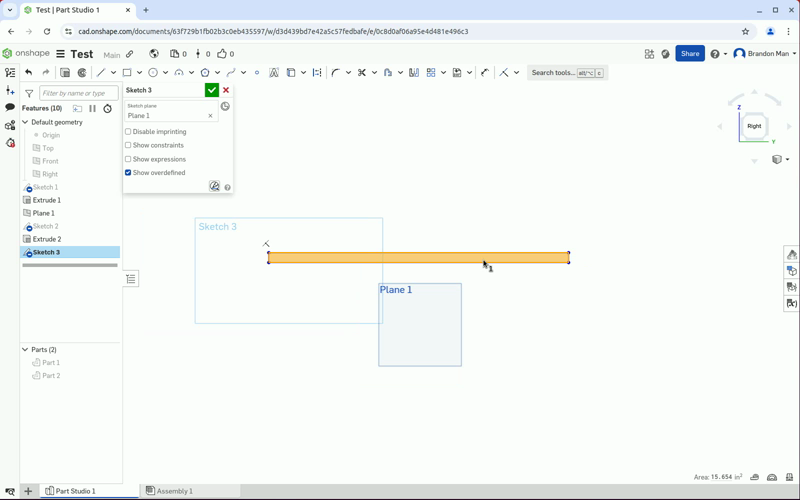
scroll(-6)
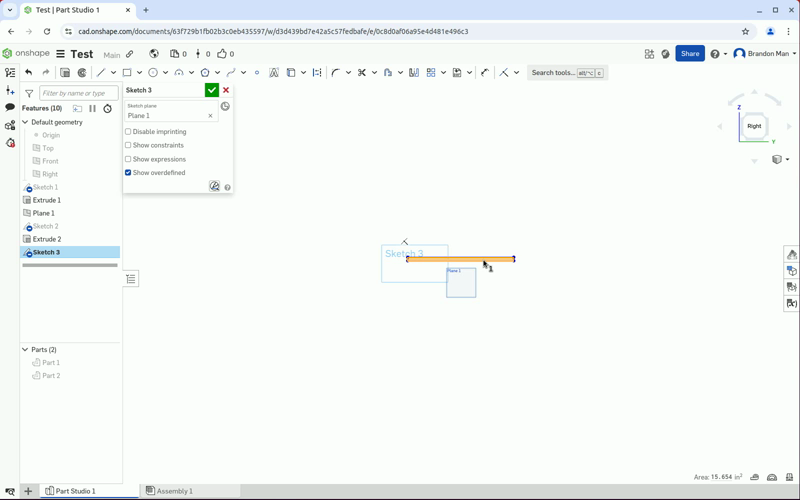
mouse_move(73, 352)
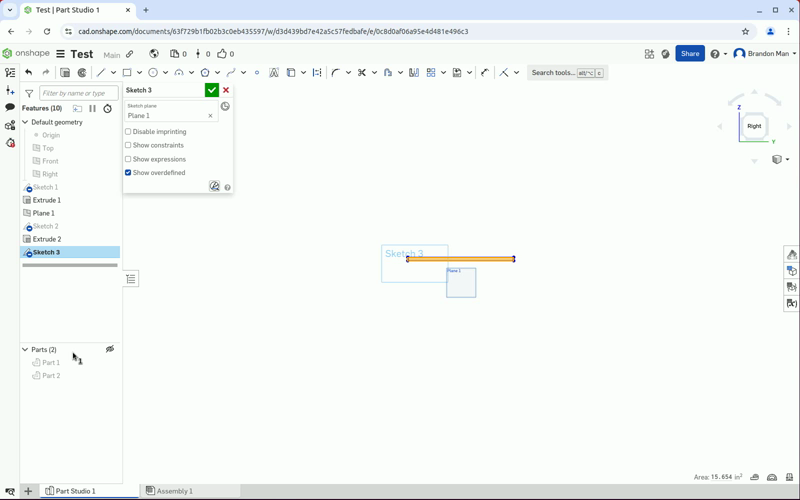
key(shift+y)
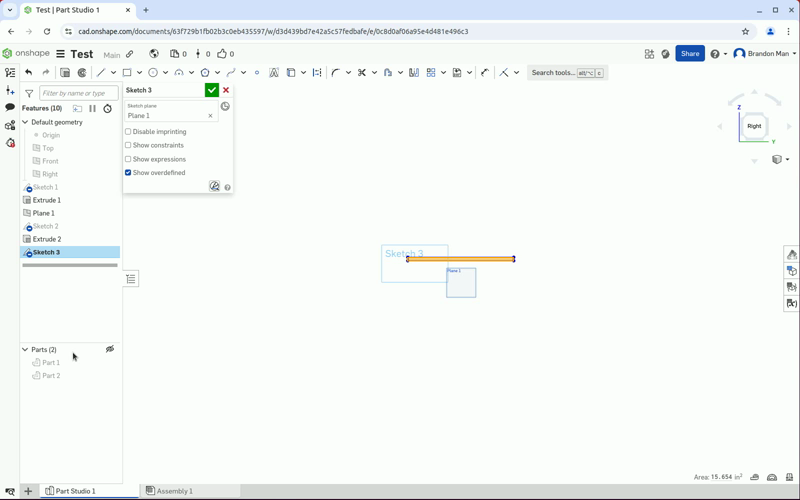
key(shift+e)
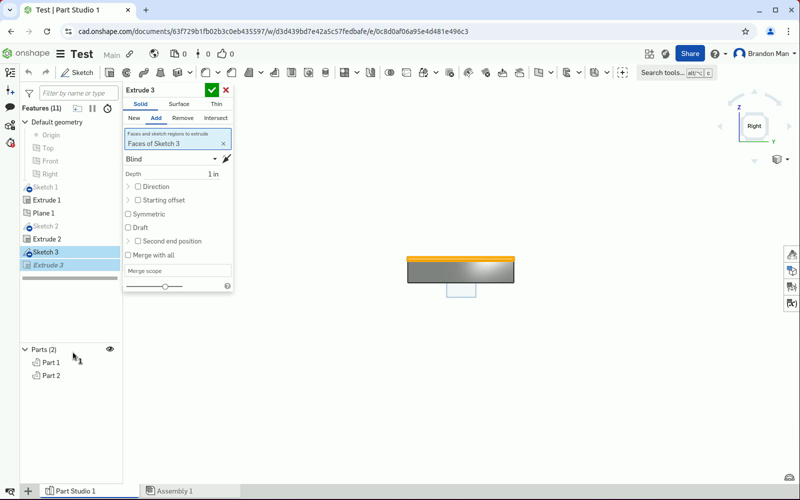
mouse_move(143, 106)
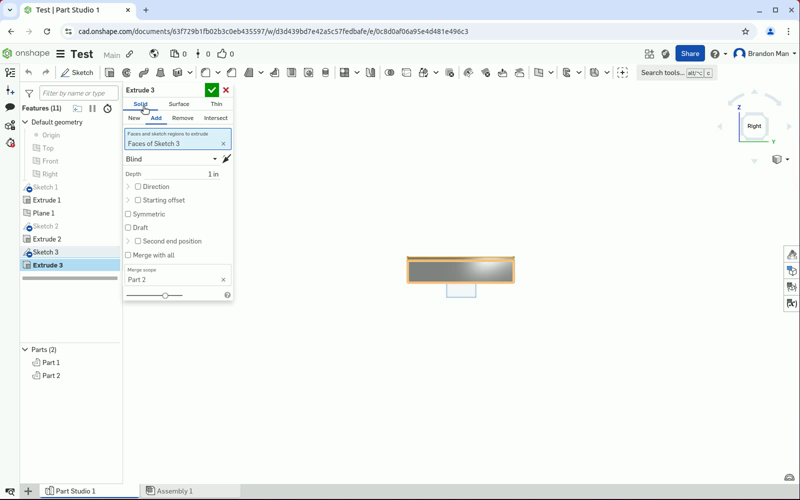
click(143, 106)
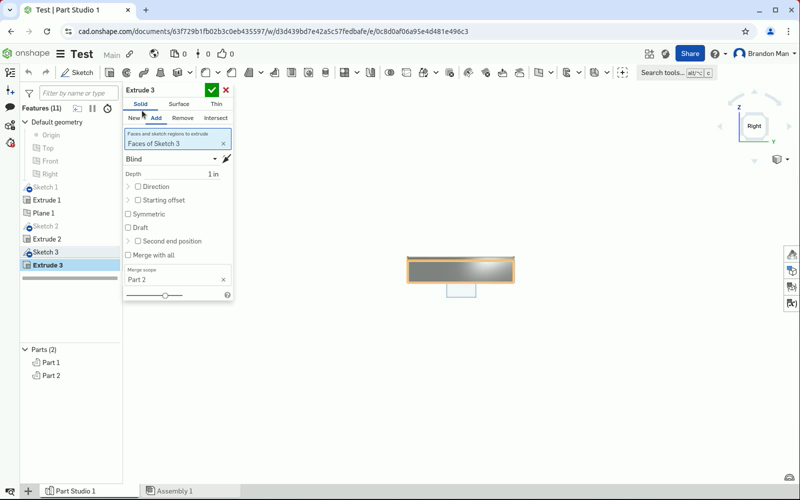
mouse_move(137, 120)
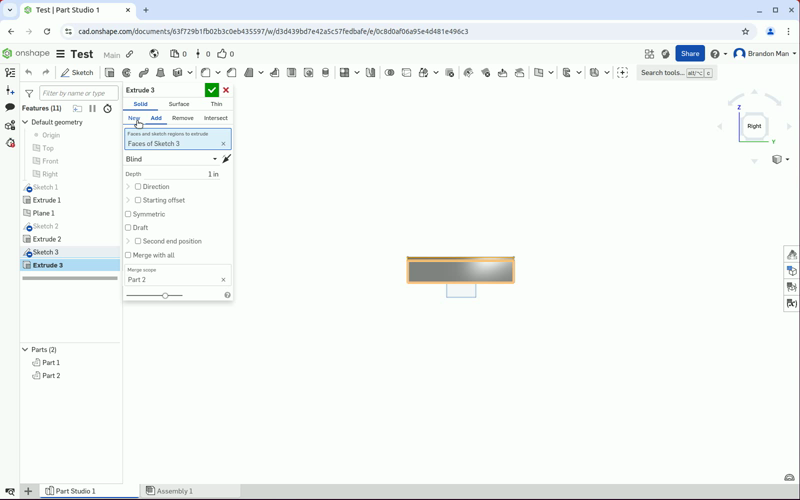
click(137, 120)
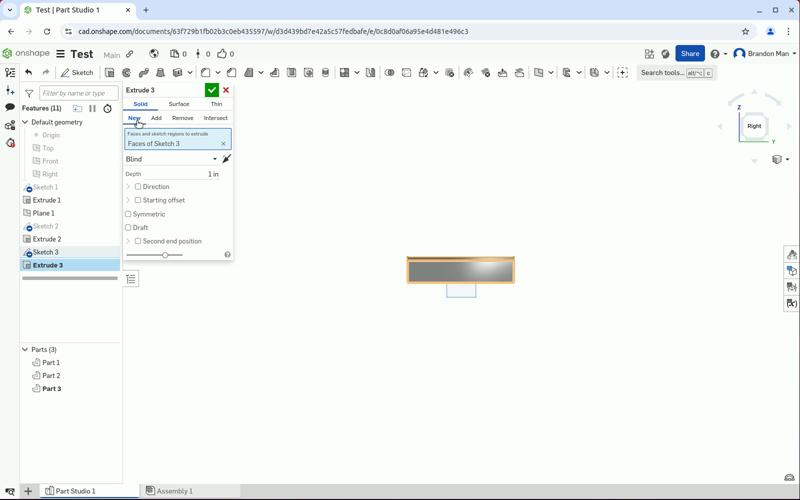
key(tab, 4)
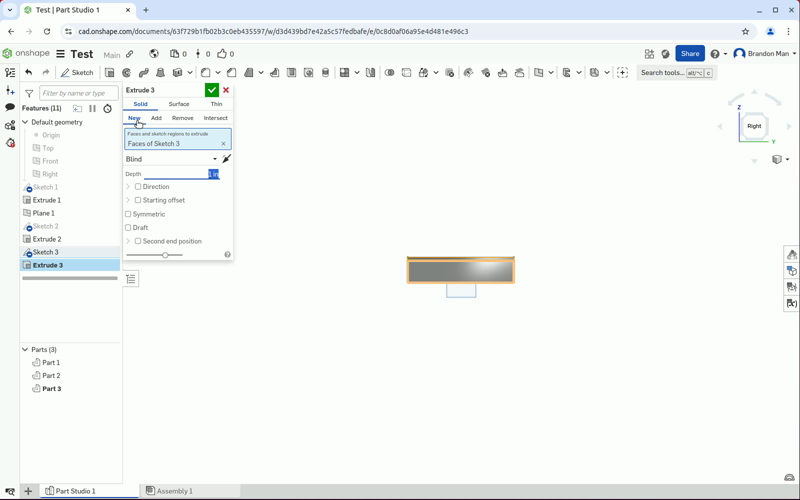
text(0.722)
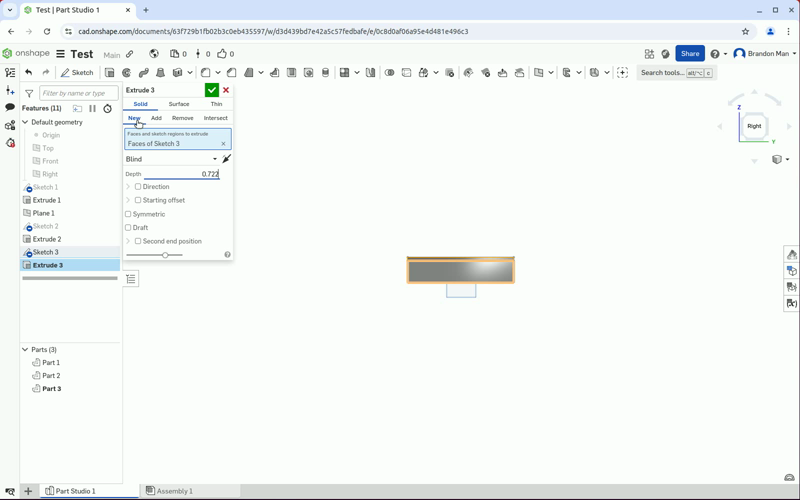
key(enter)
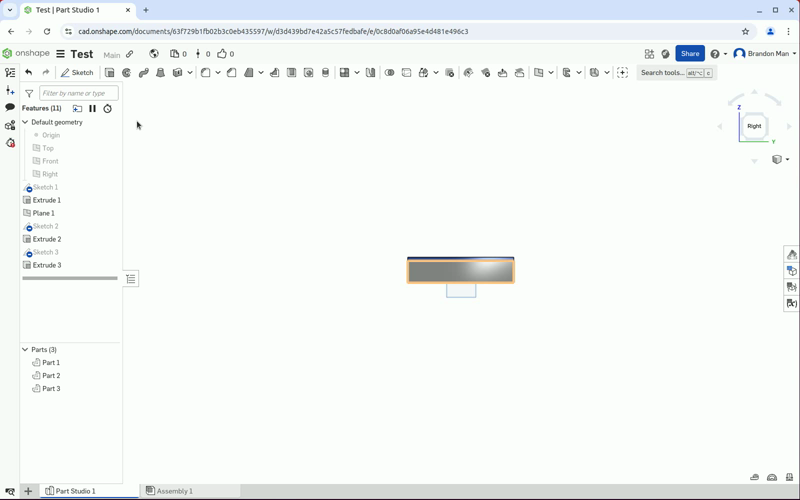
key(shift+h)
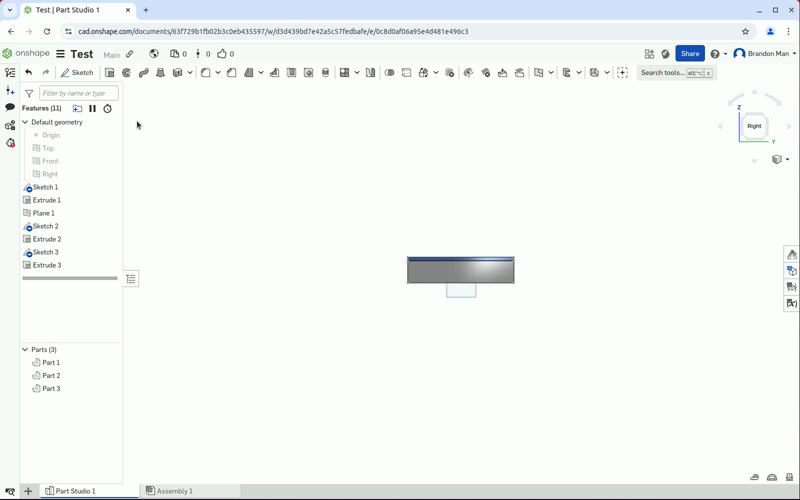
key(shift+h)
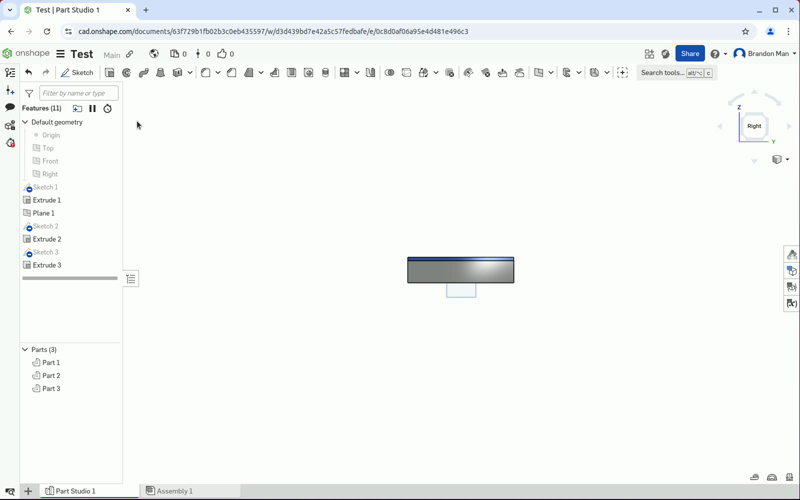
mouse_move(73, 189)
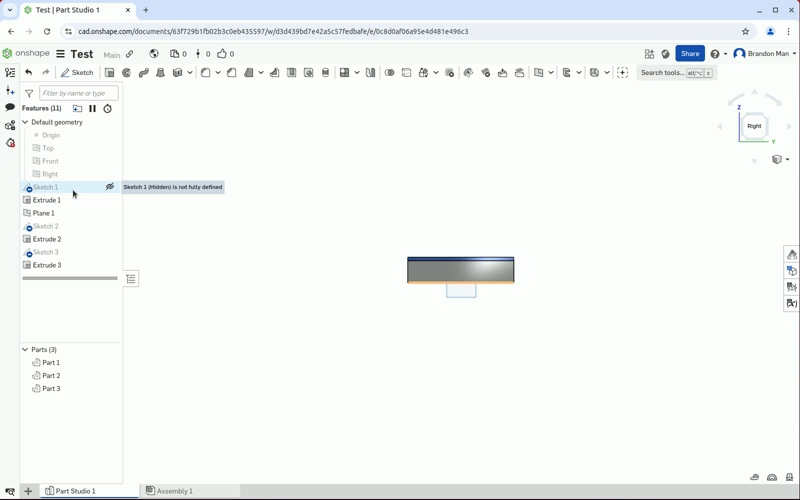
click(73, 189)
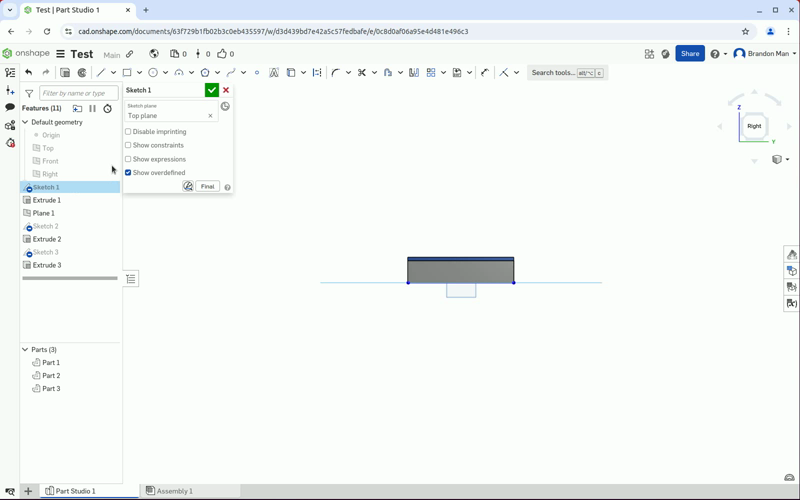
mouse_move(229, 92)
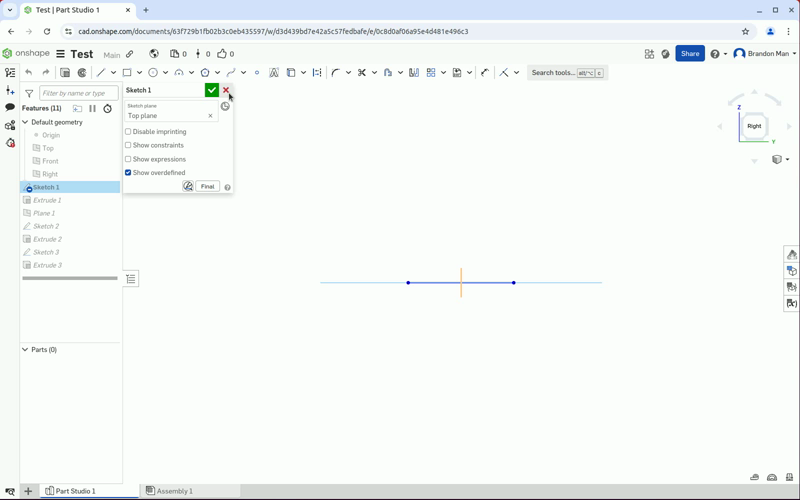
click(229, 92)
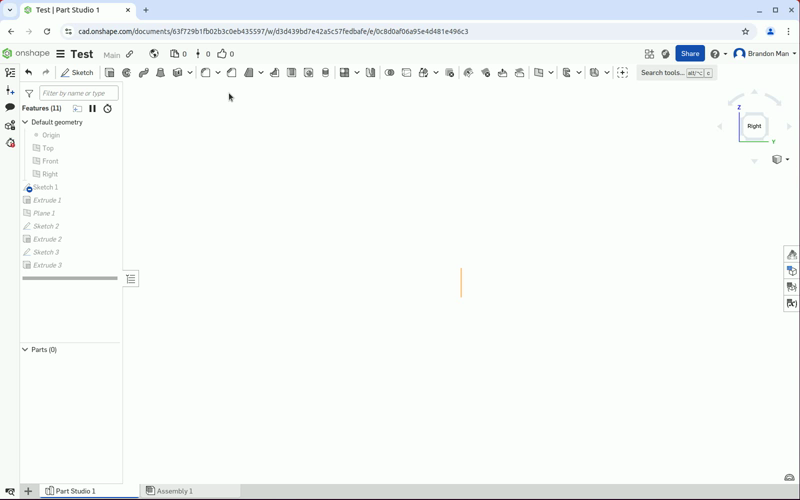
mouse_move(73, 352)
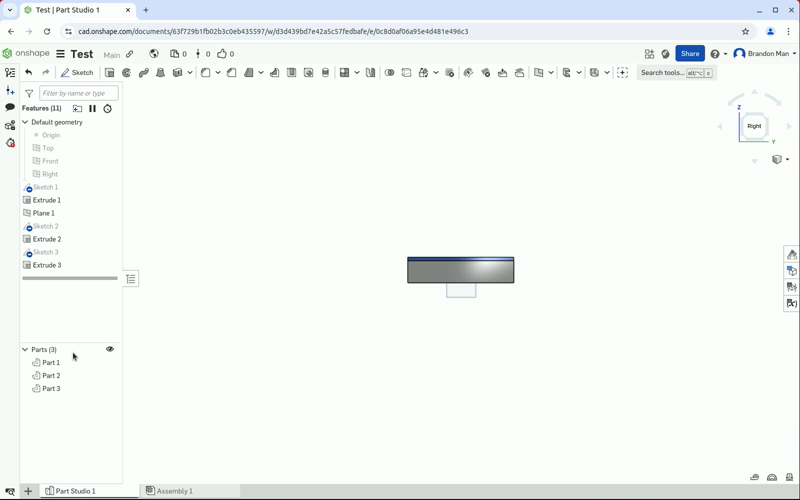
key(y)
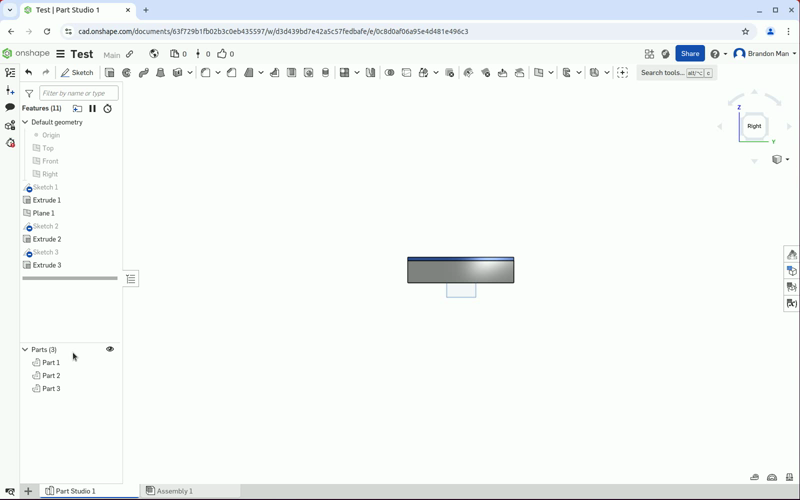
key(shift+p)
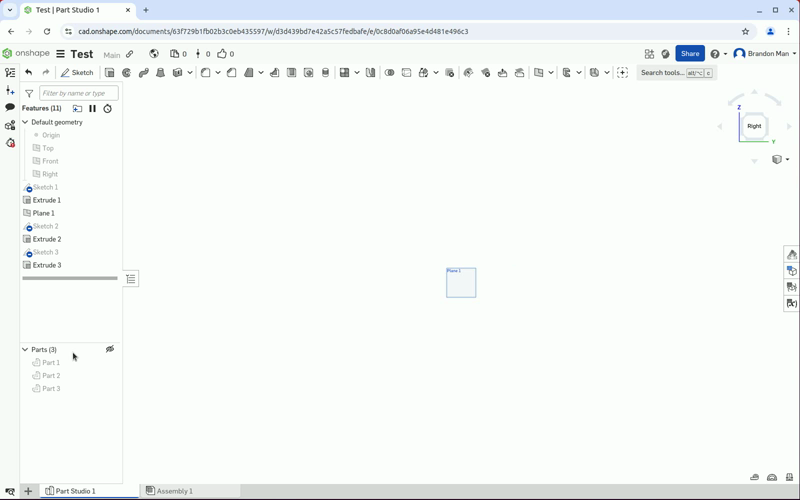
key(space)
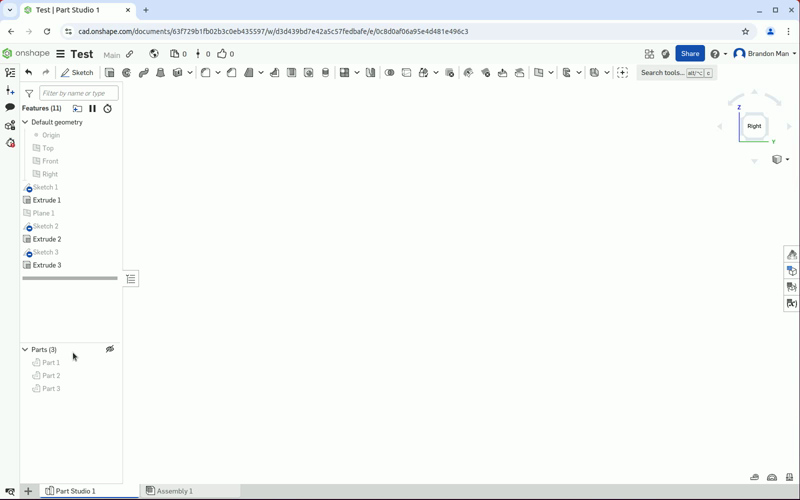
key_down(shift)
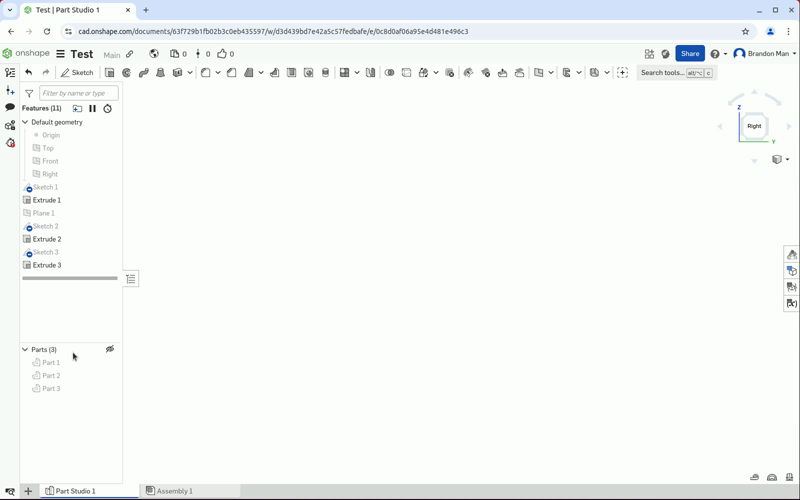
key(right)
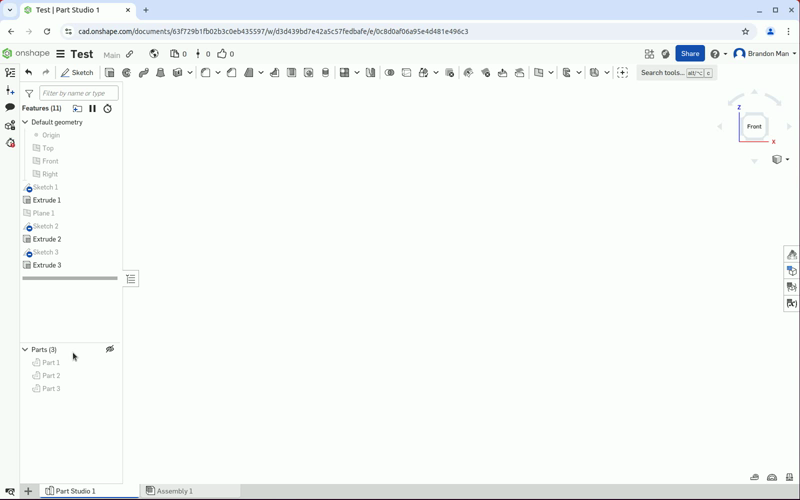
key_up(shift)
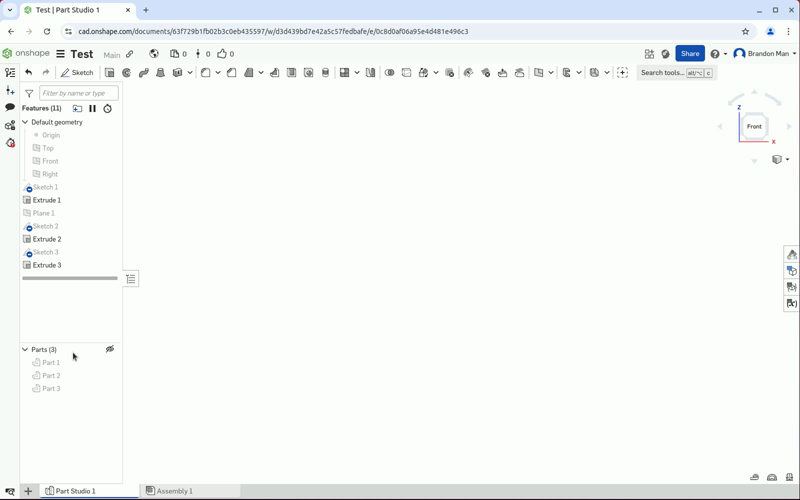
mouse_move(73, 352)
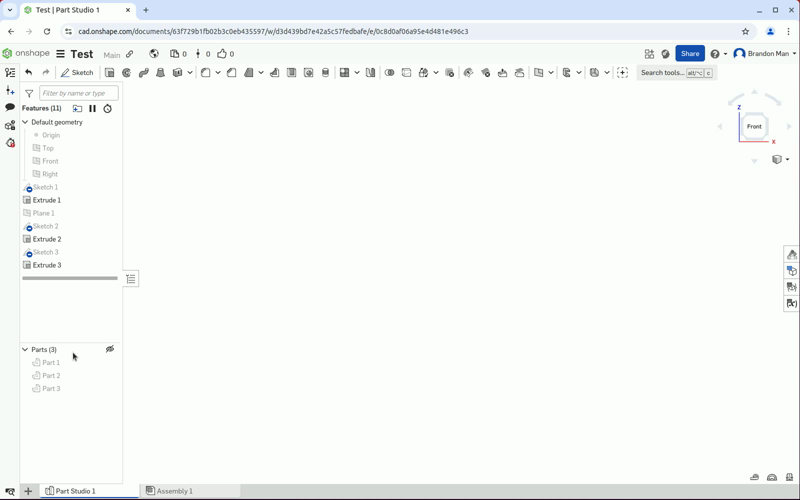
key(shift+y)
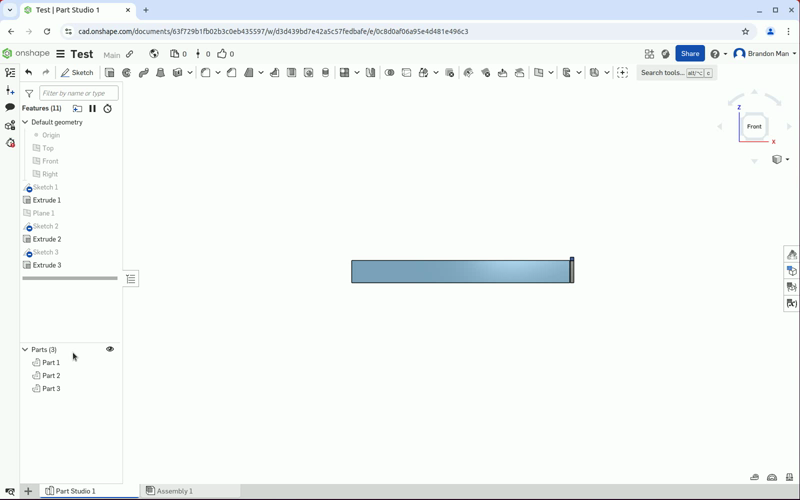
mouse_move(541, 75)
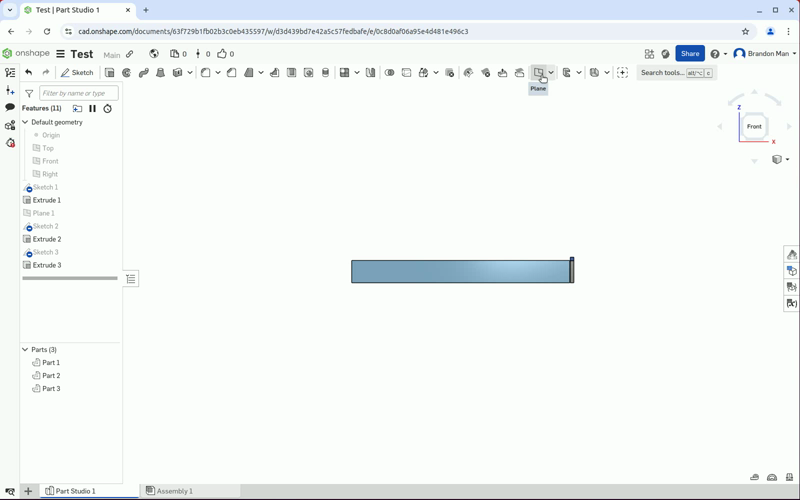
click(541, 75)
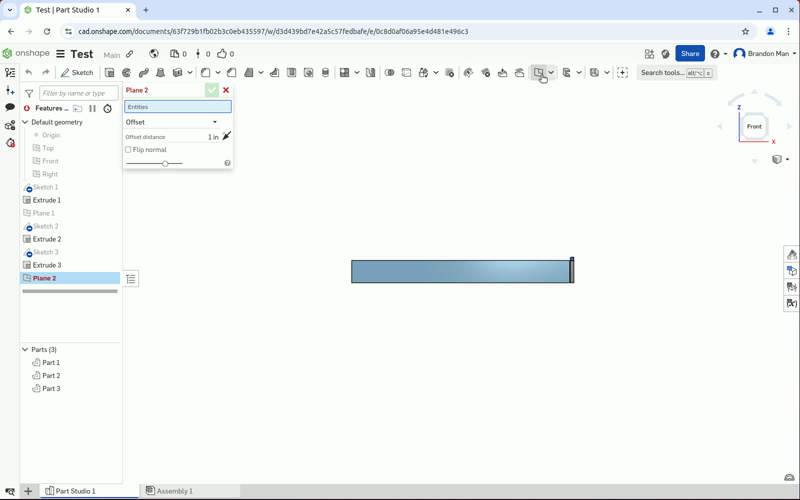
mouse_move(73, 163)
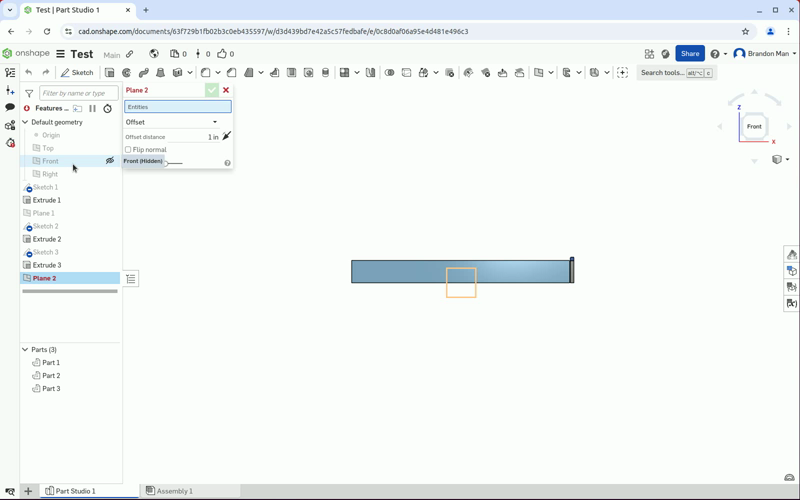
click(73, 163)
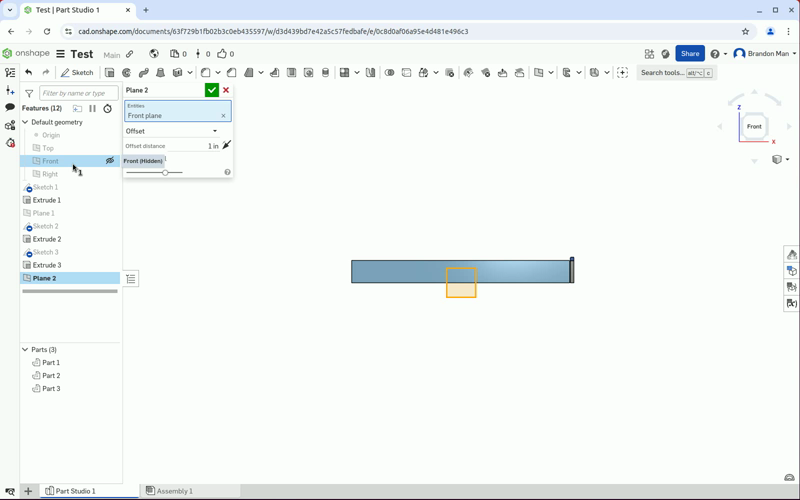
key(tab, 2)
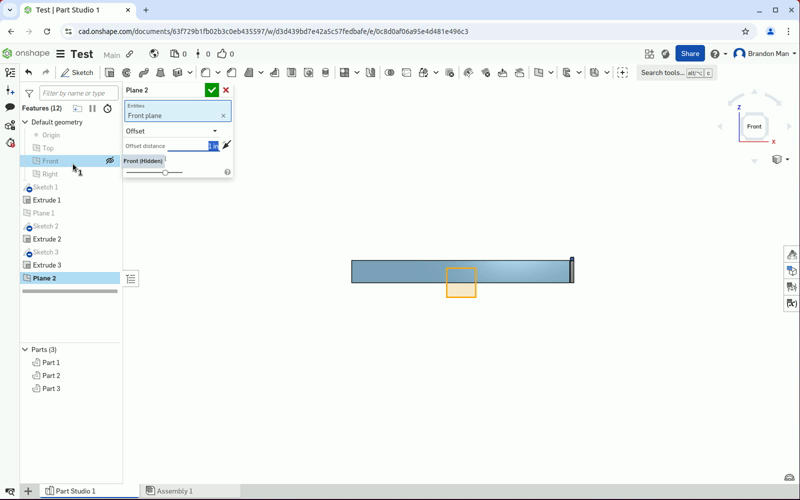
text(10.845)
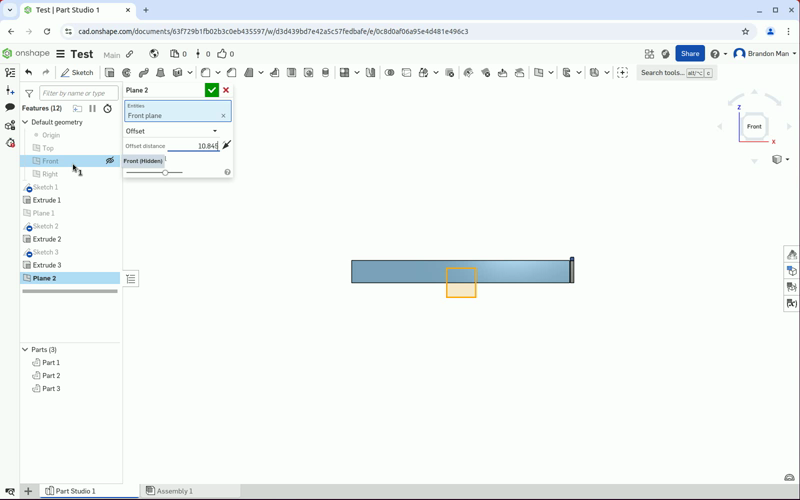
key(enter, 2)
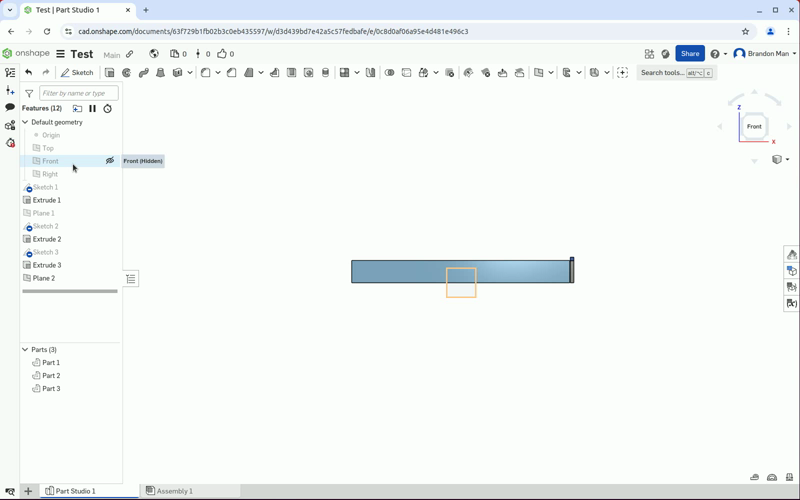
key(shift+s)
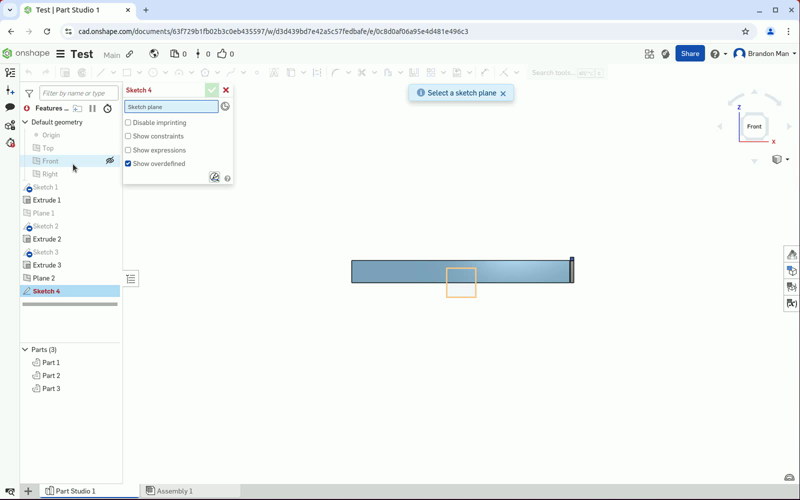
mouse_move(73, 280)
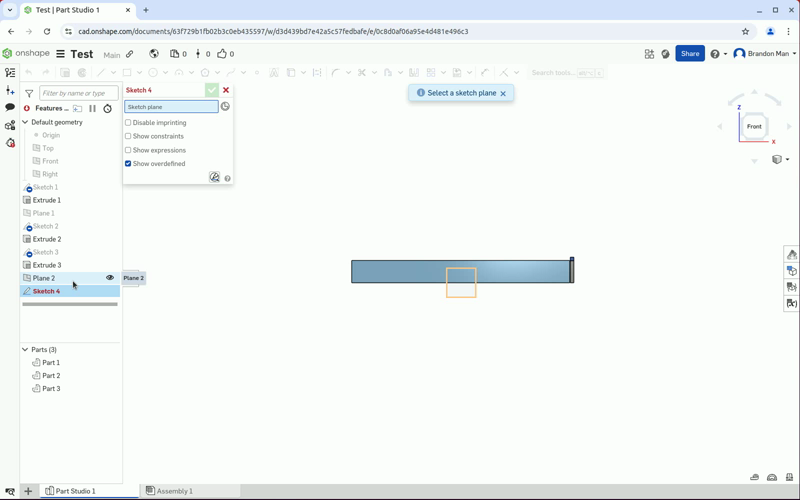
click(73, 280)
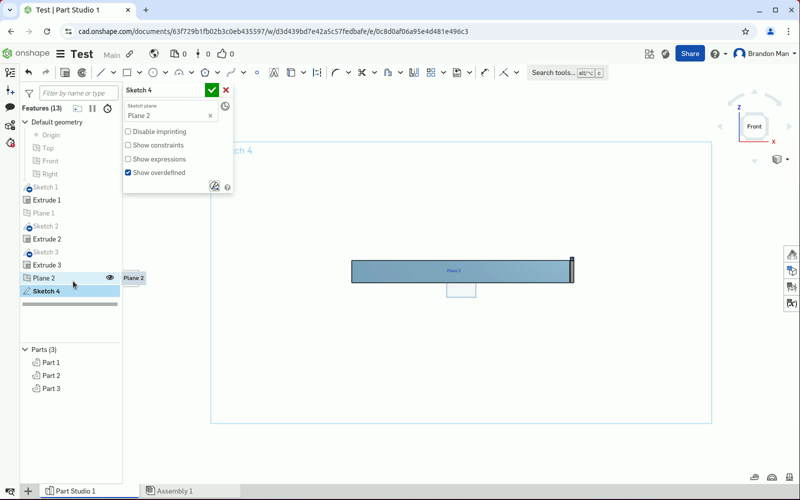
mouse_move(73, 352)
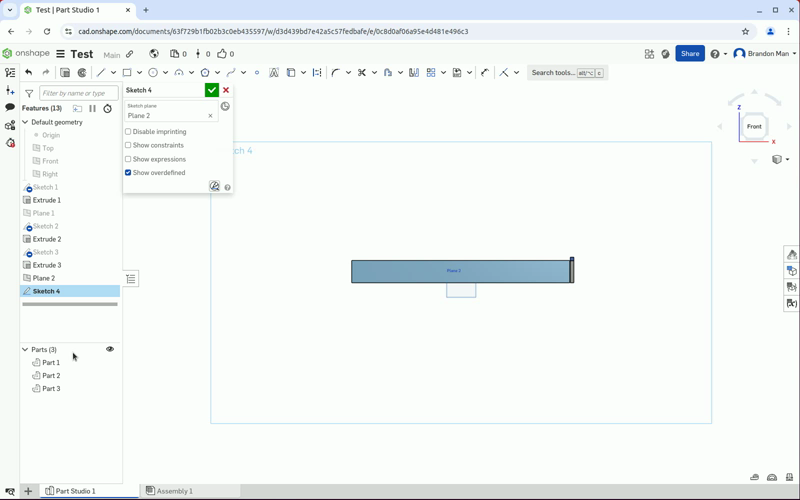
key(y)
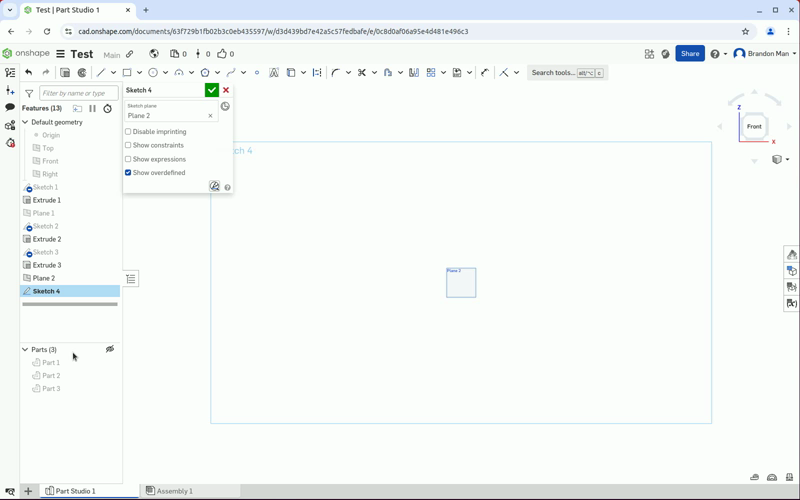
key(l)
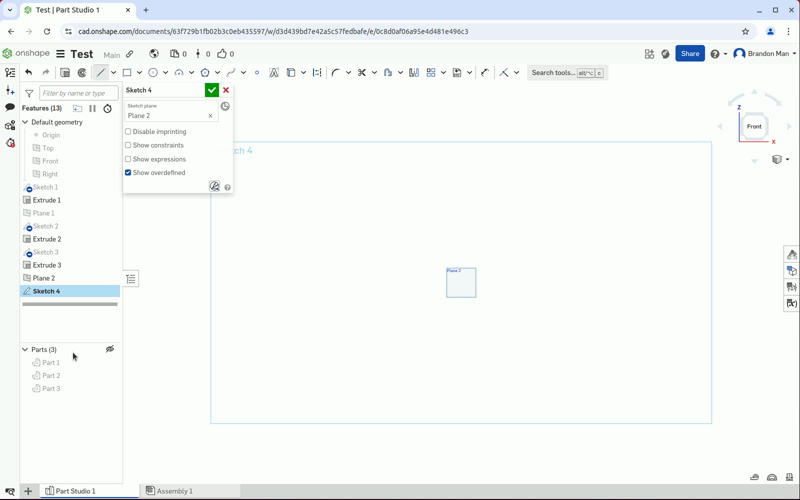
key_down(shift)
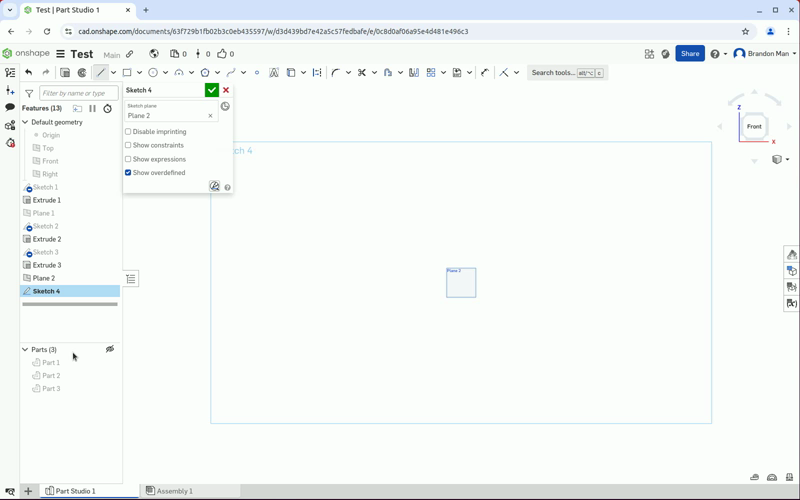
mouse_move(348, 282)
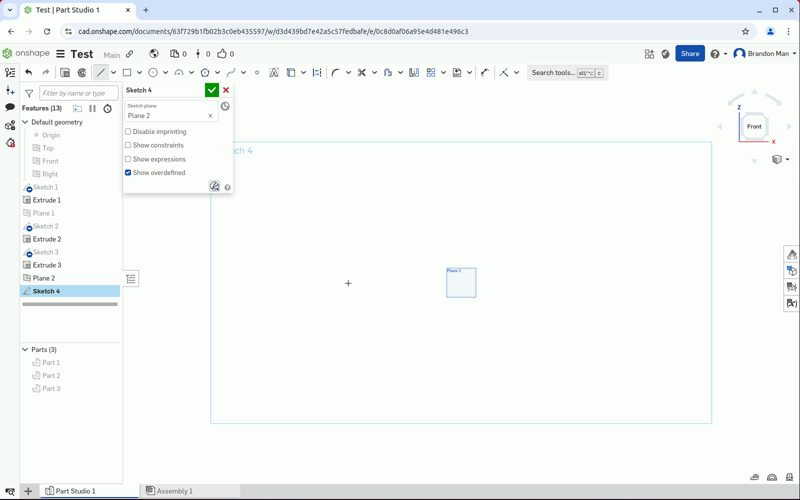
click(348, 282)
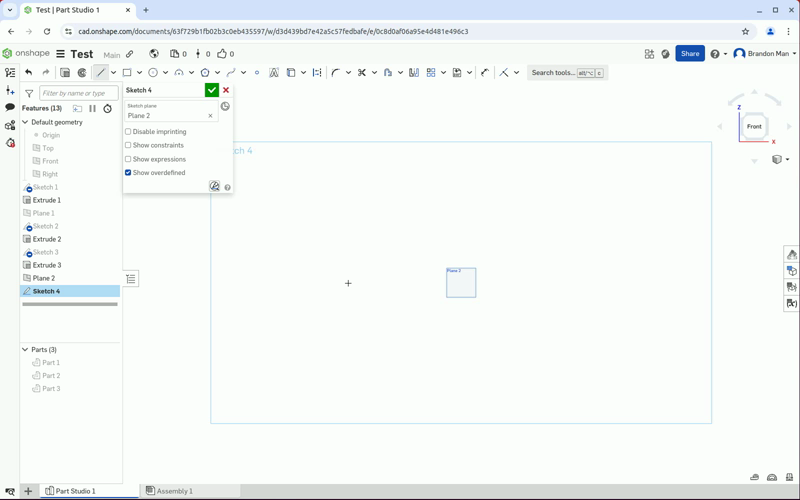
key_up(shift)
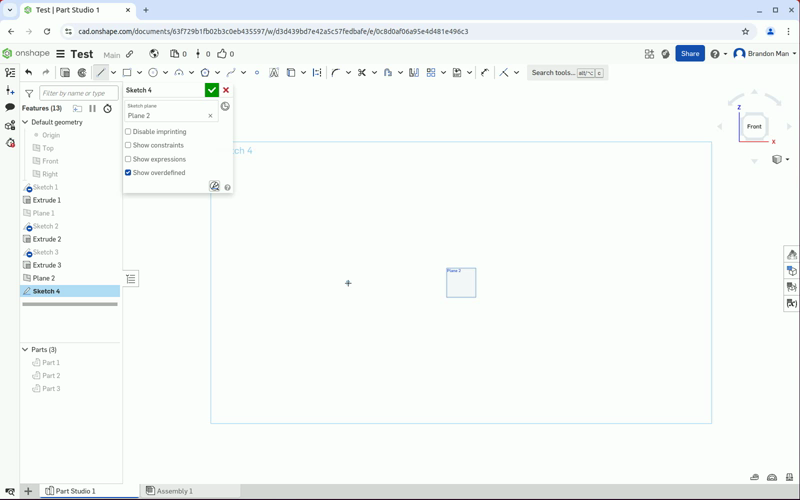
key_down(shift)
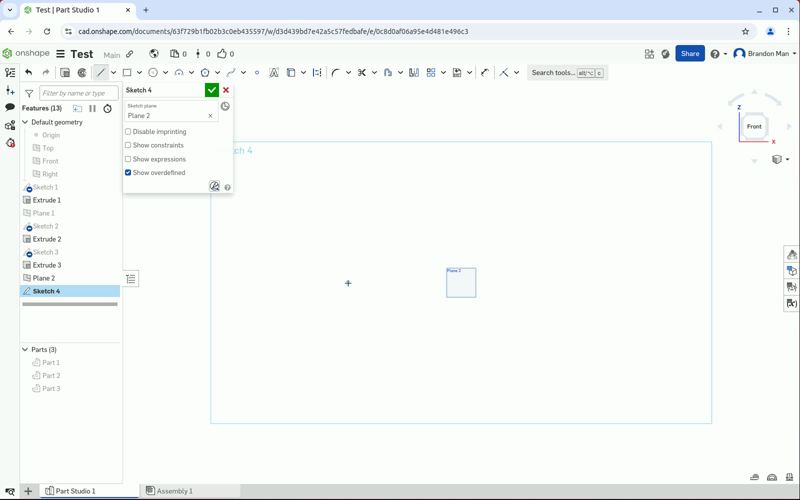
mouse_move(378, 282)
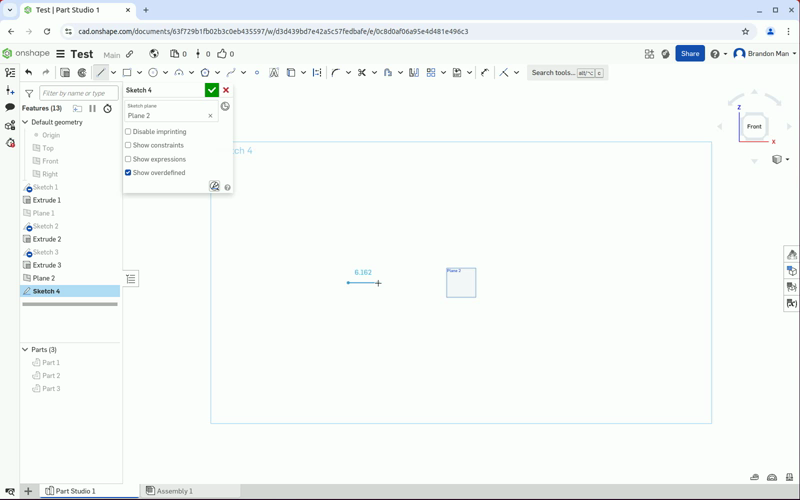
mouse_move(350, 282)
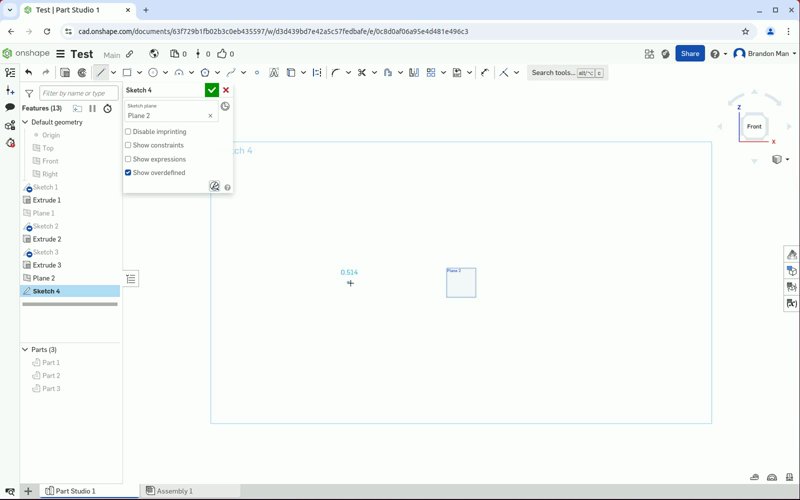
scroll(6)
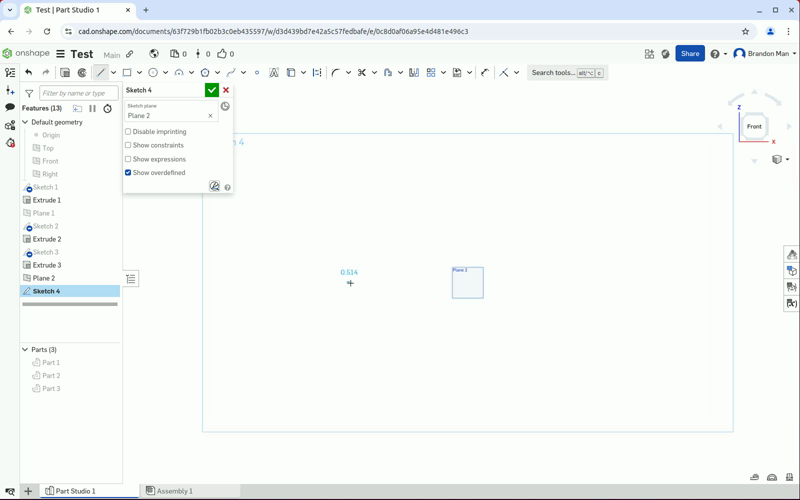
scroll(6)
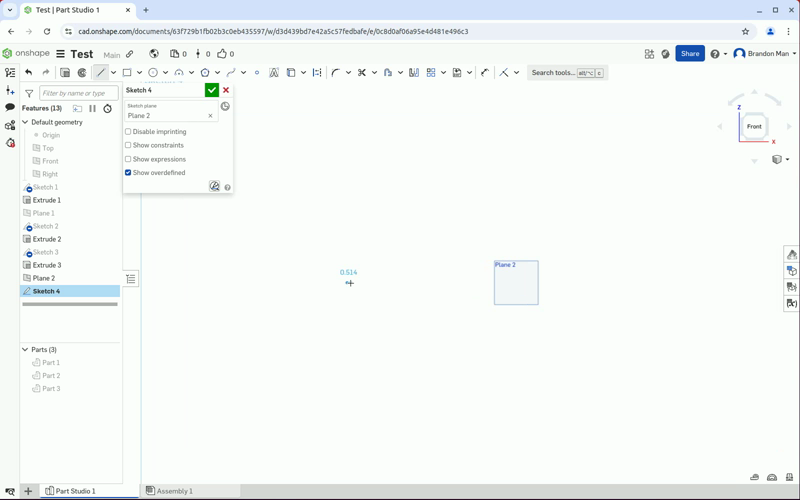
scroll(6)
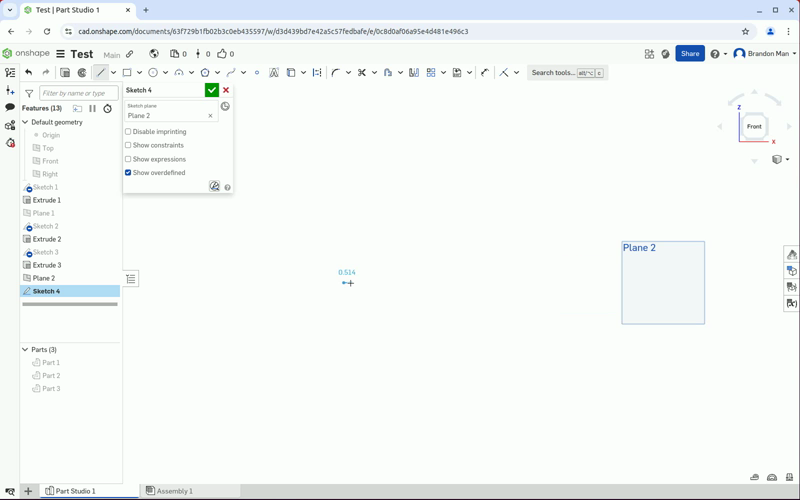
scroll(6)
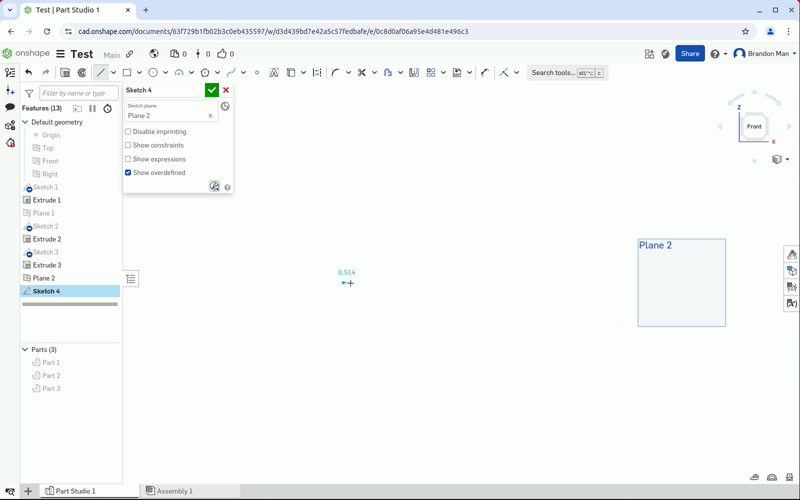
scroll(6)
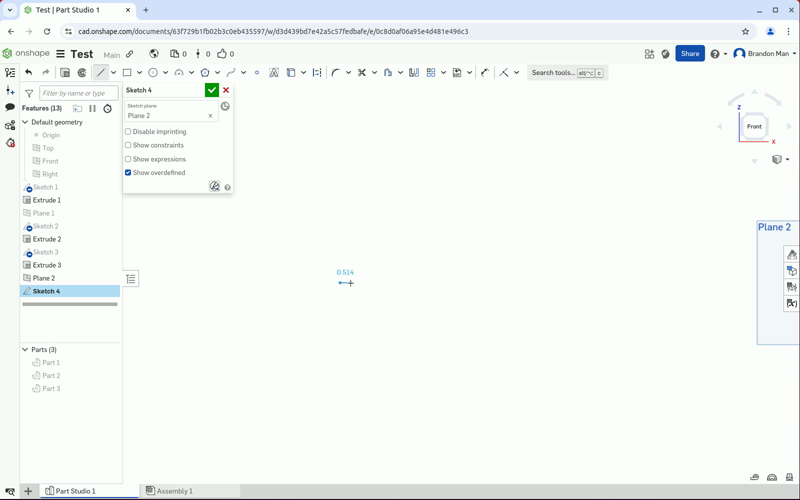
scroll(6)
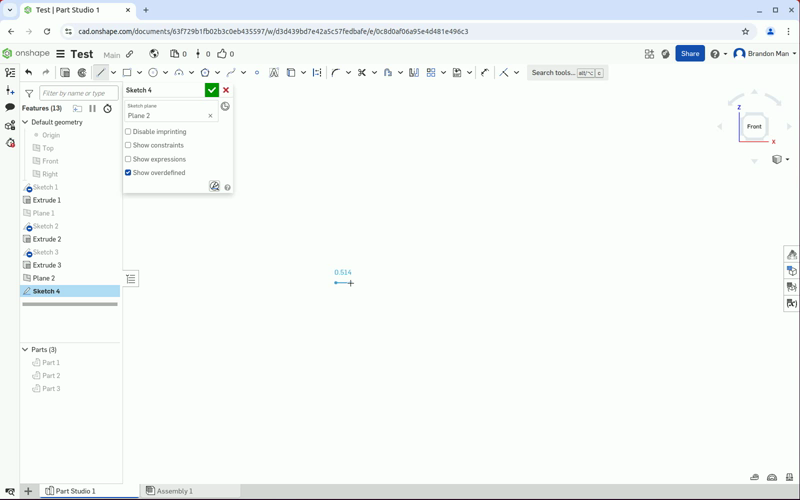
scroll(6)
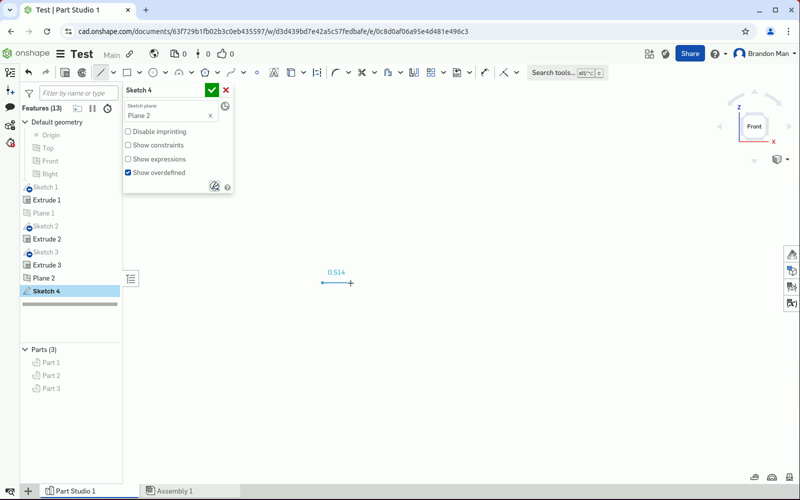
click(350, 282)
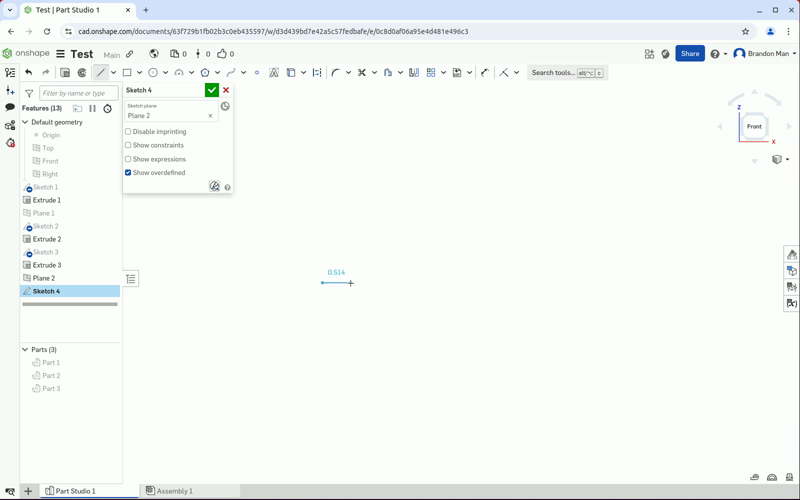
scroll(-6)
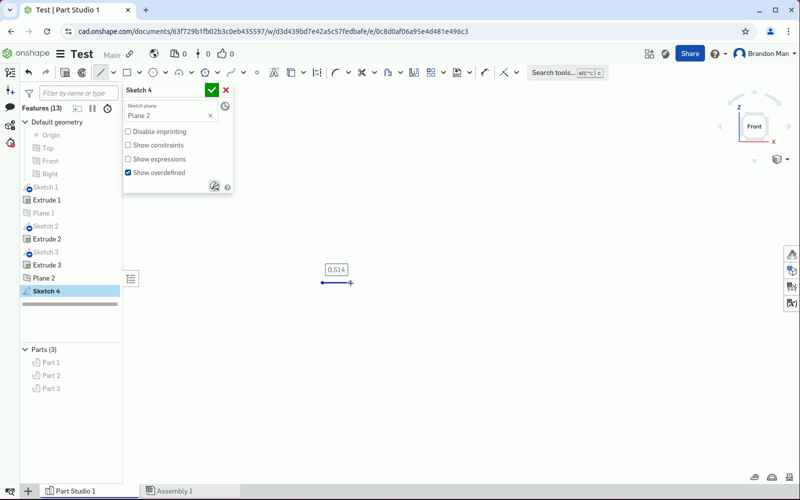
scroll(-6)
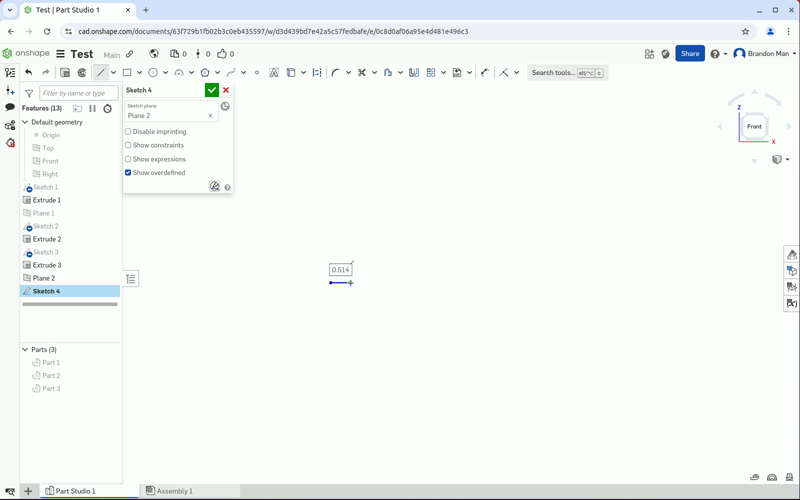
scroll(-6)
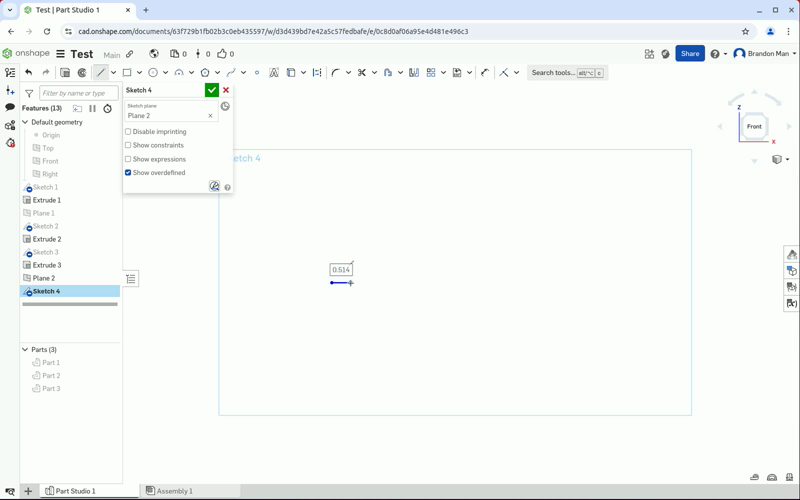
scroll(-6)
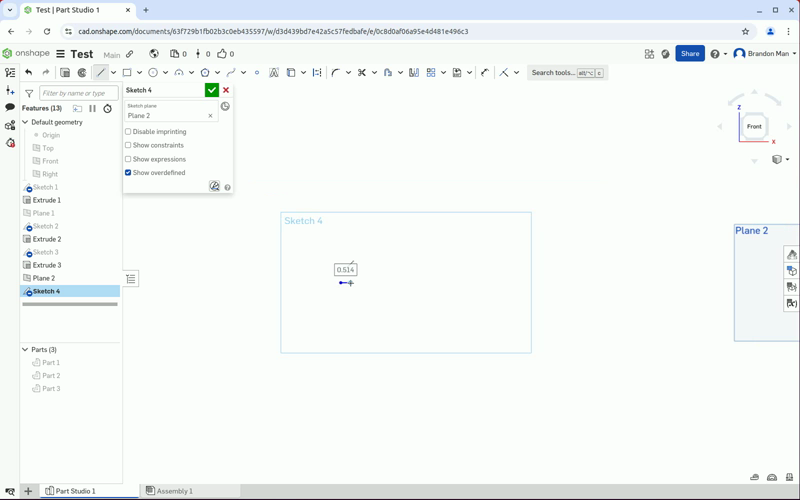
scroll(-6)
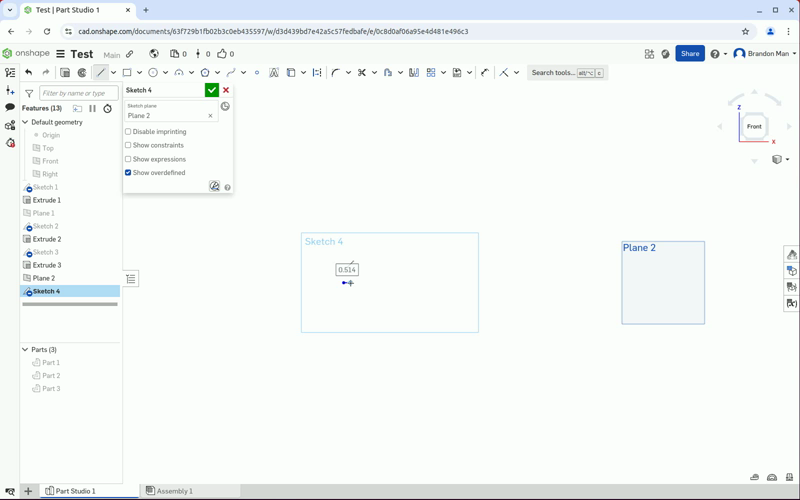
scroll(-6)
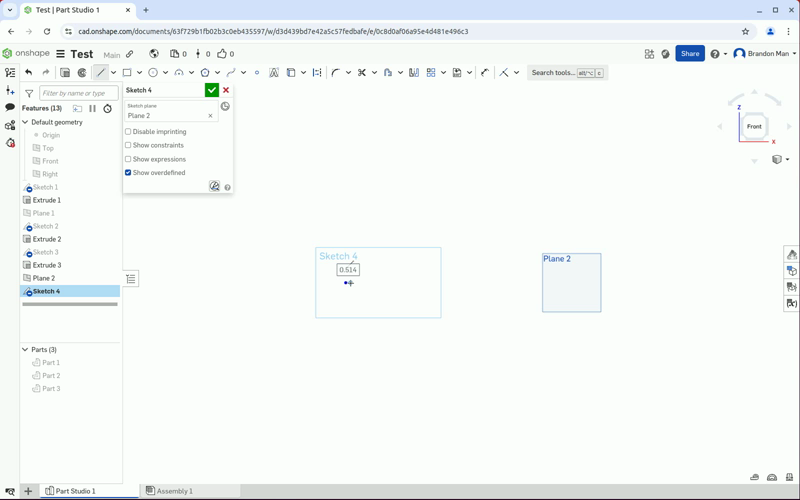
scroll(-6)
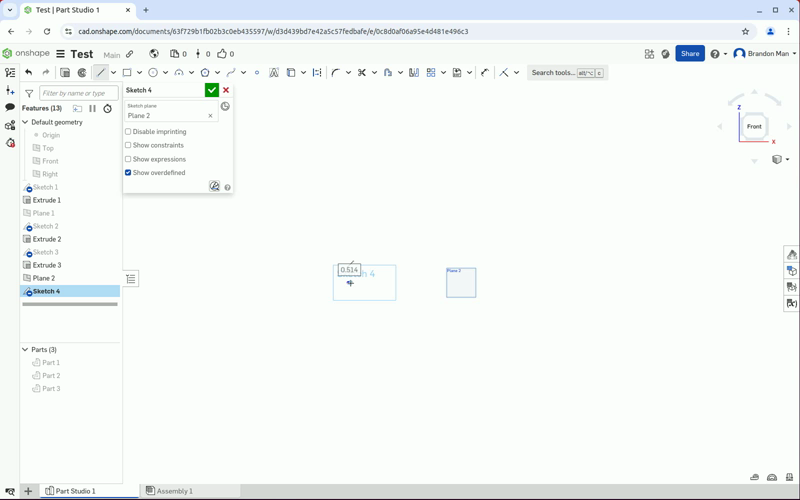
key_up(shift)
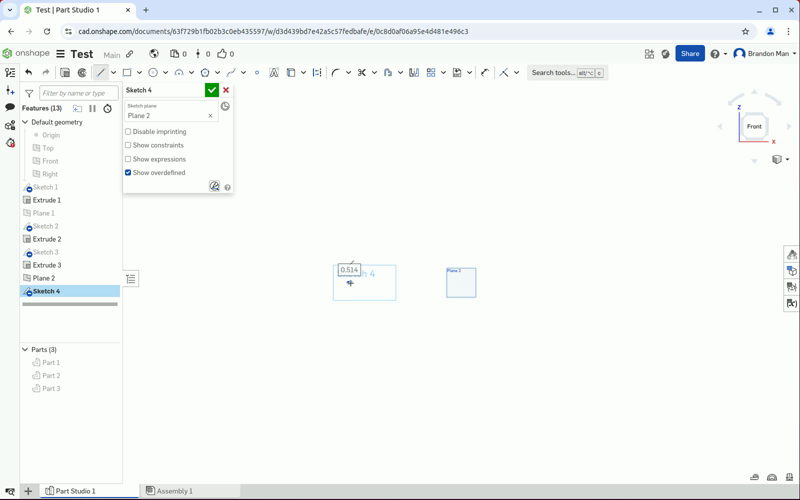
key_down(shift)
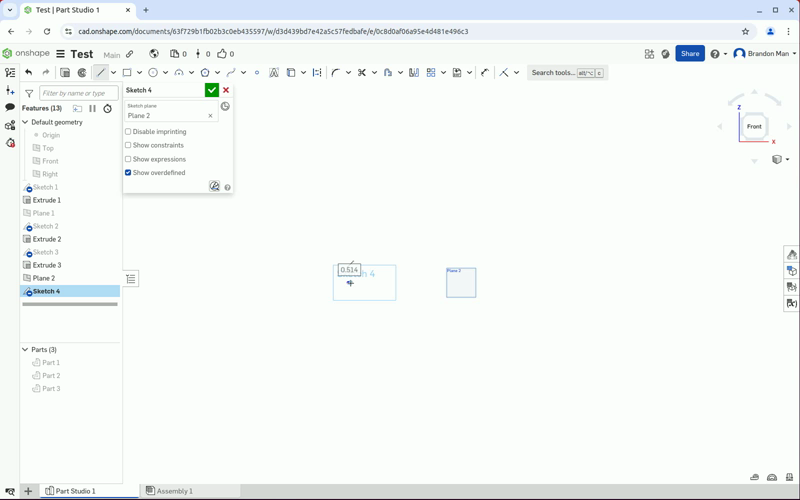
mouse_move(380, 282)
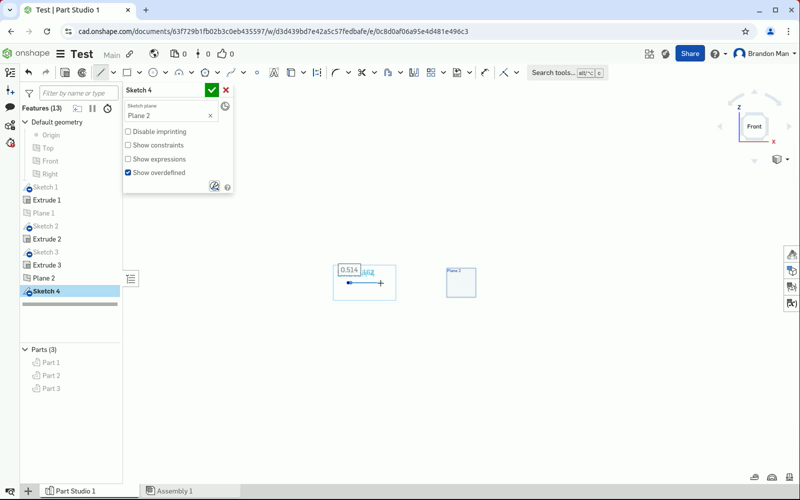
mouse_move(350, 259)
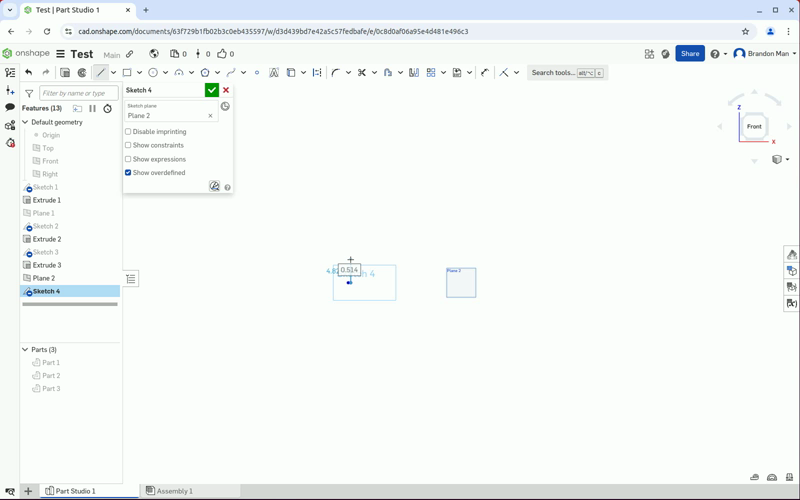
click(350, 259)
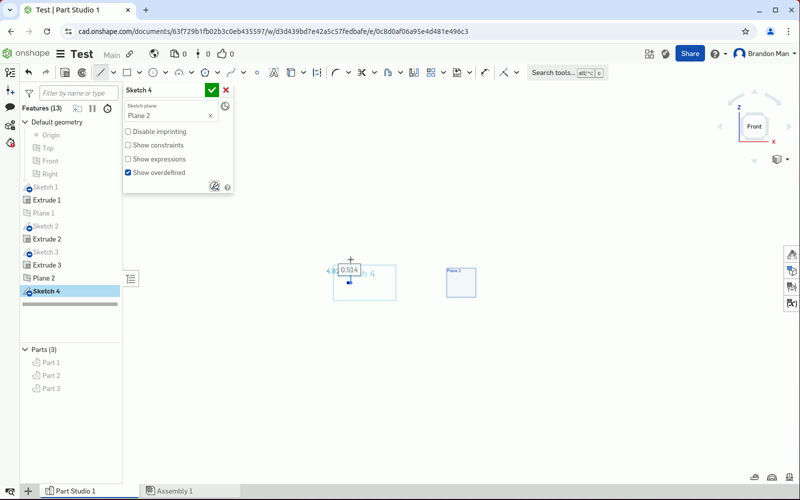
key_up(shift)
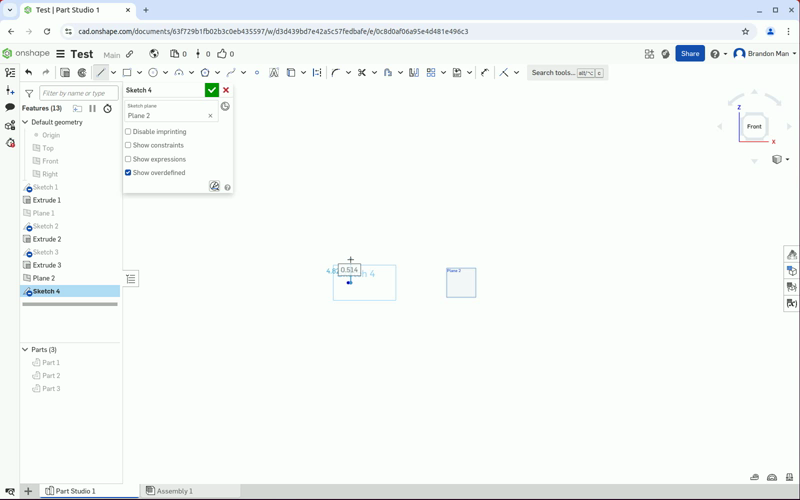
key_down(shift)
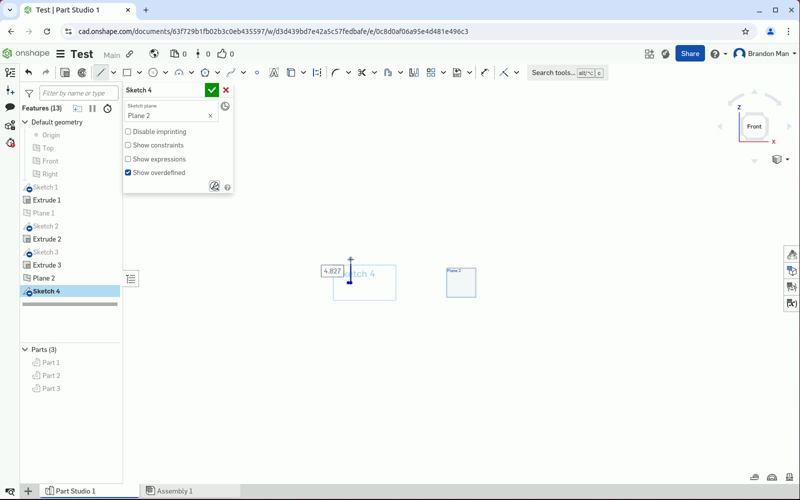
mouse_move(569, 259)
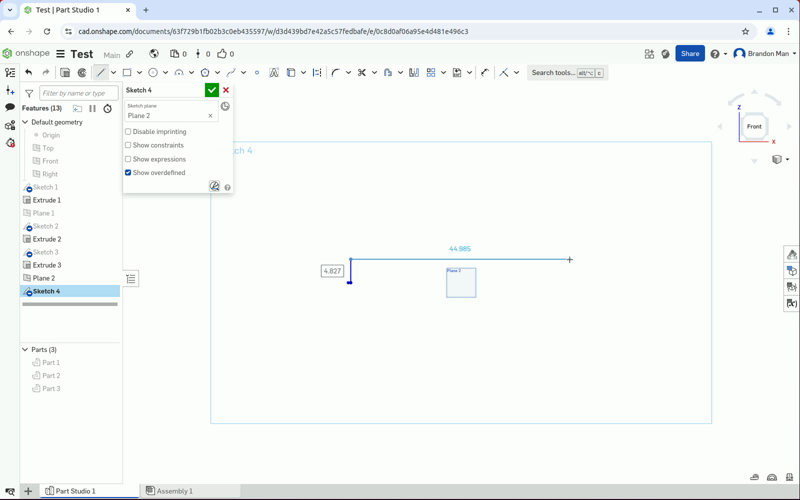
click(569, 259)
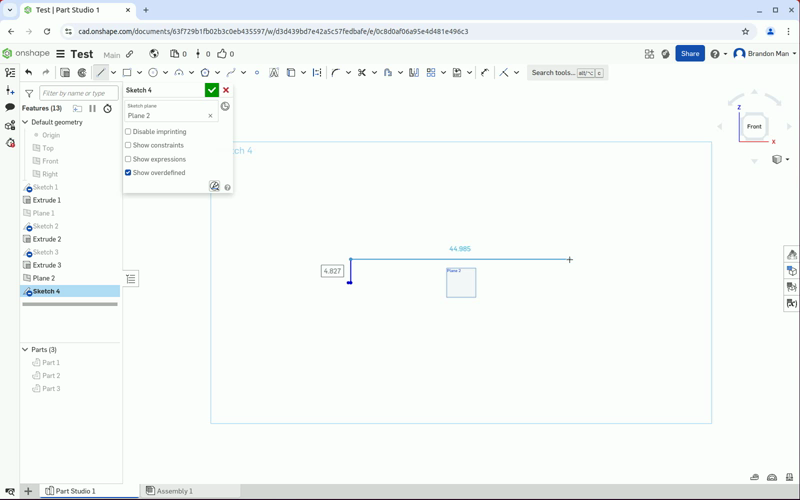
key_up(shift)
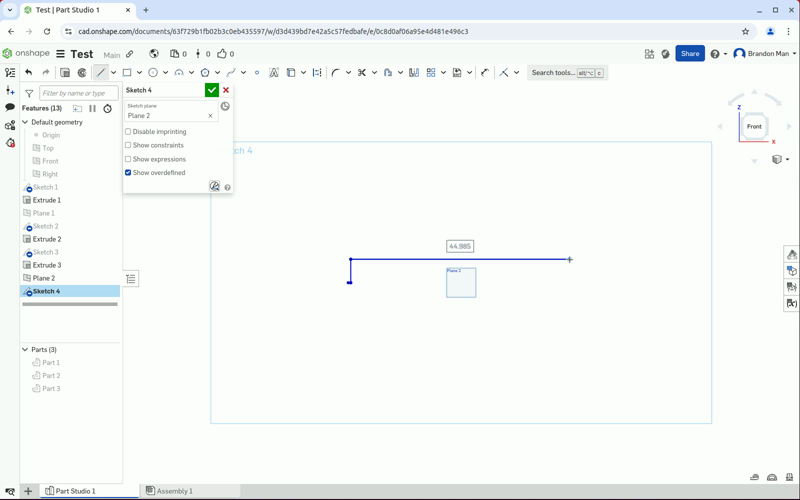
key_down(shift)
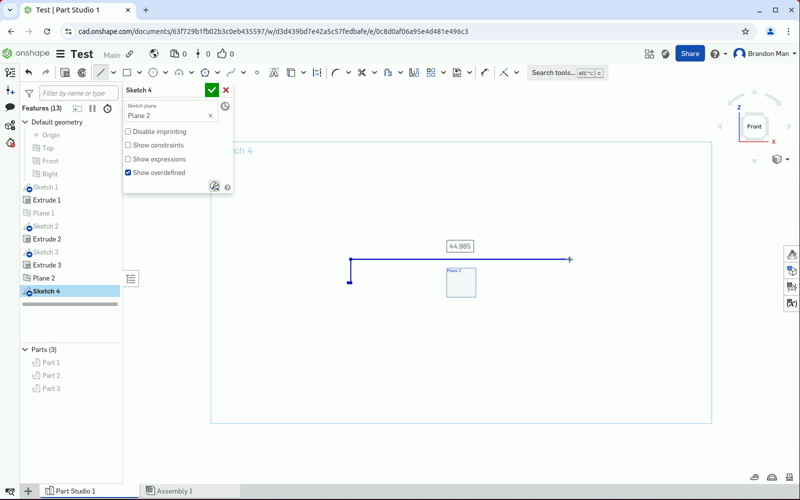
mouse_move(589, 259)
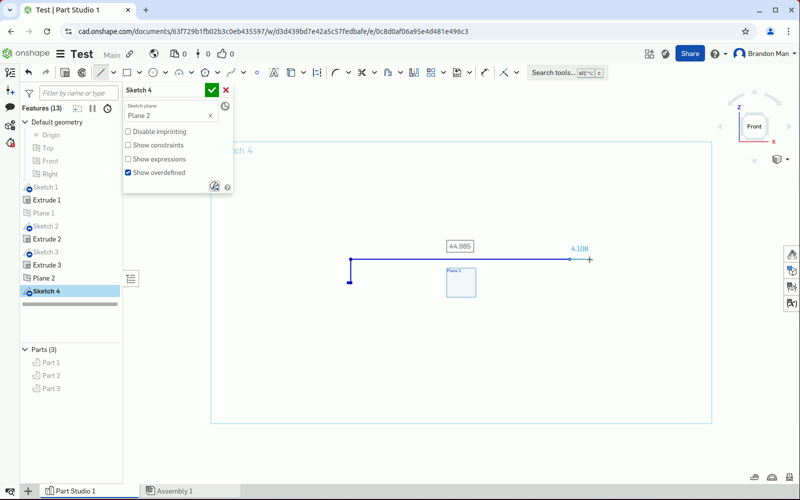
mouse_move(569, 282)
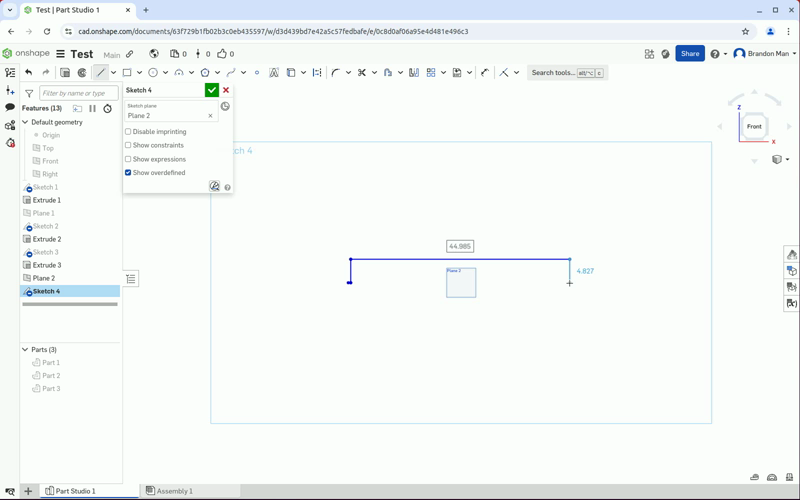
click(569, 282)
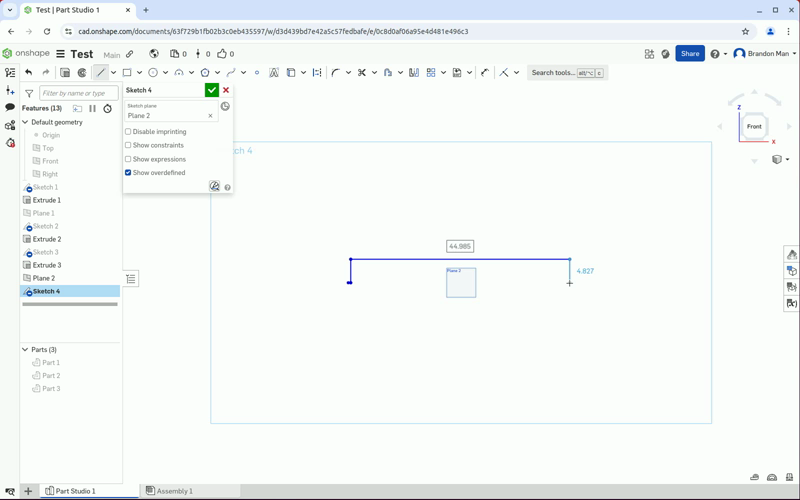
key_up(shift)
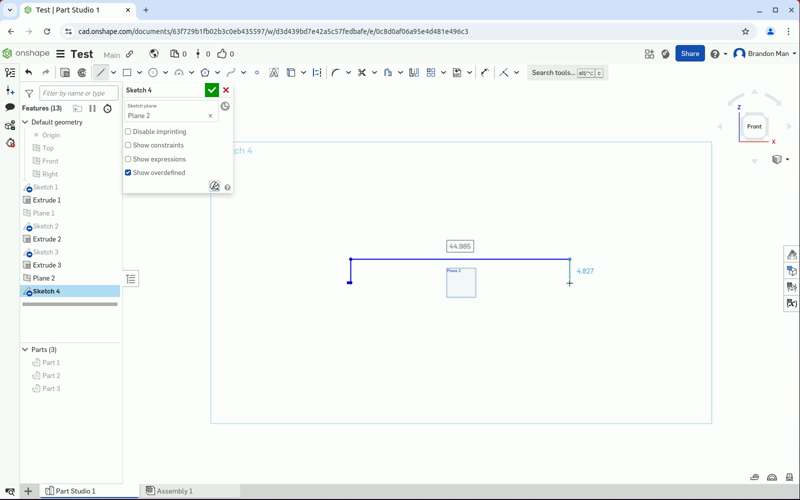
key_down(shift)
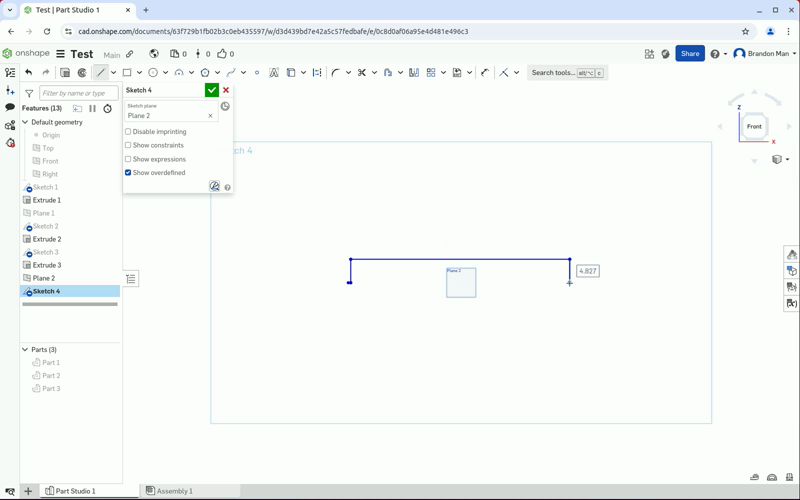
mouse_move(589, 282)
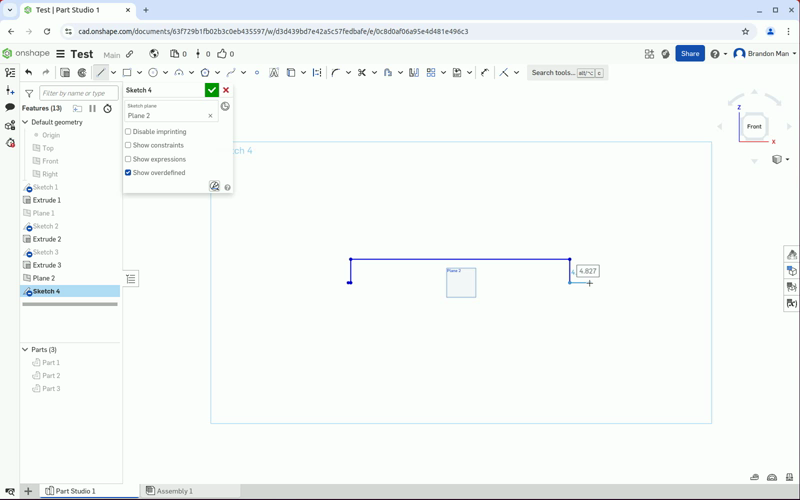
mouse_move(572, 282)
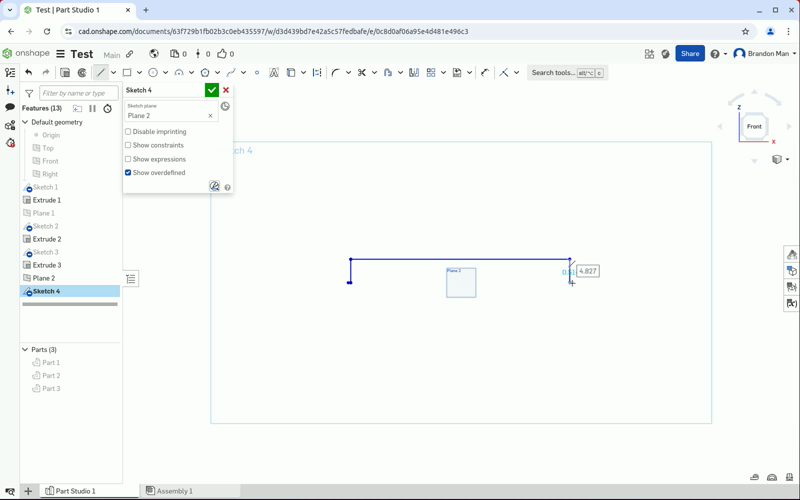
scroll(6)
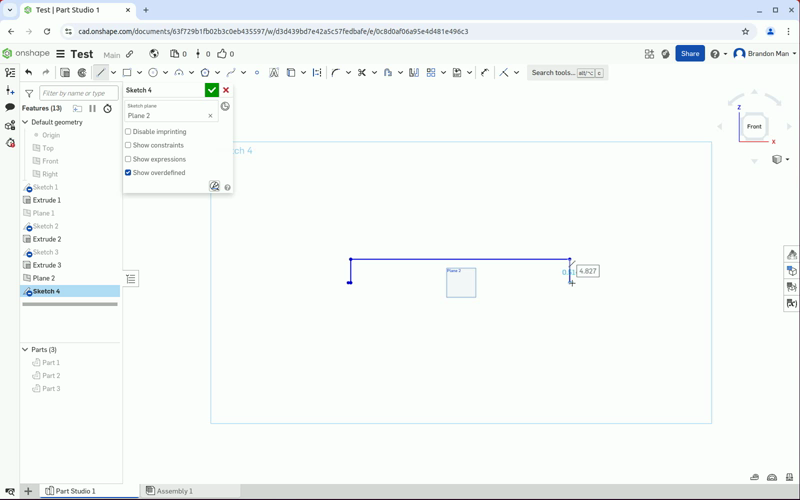
scroll(6)
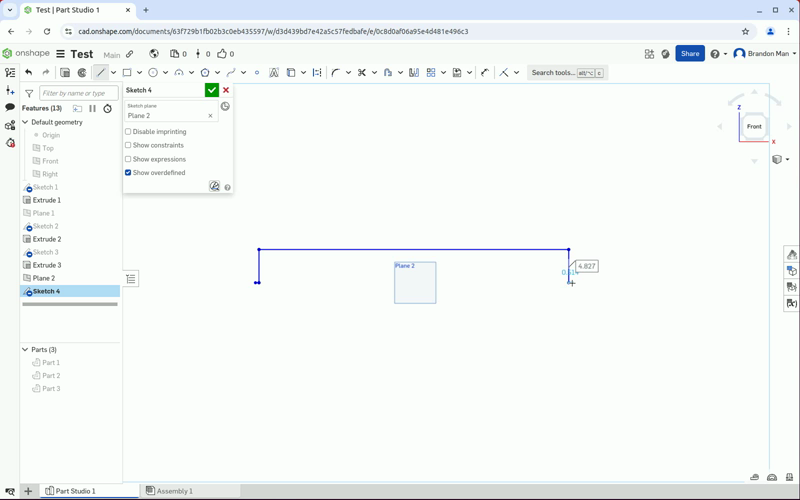
scroll(6)
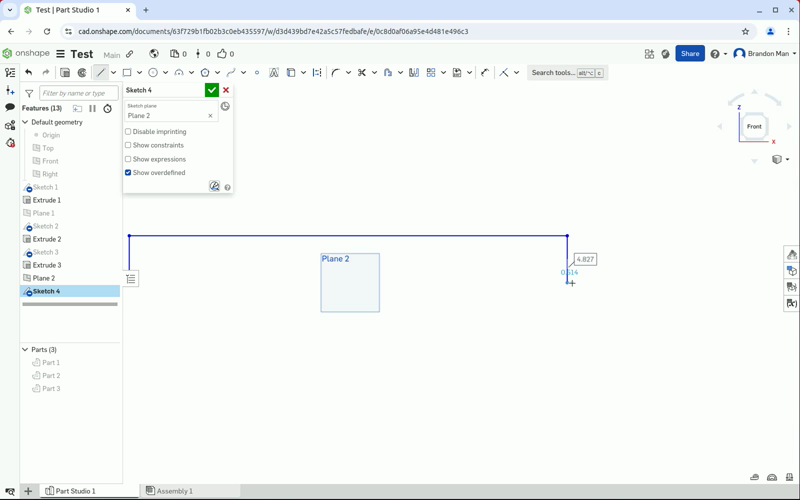
scroll(6)
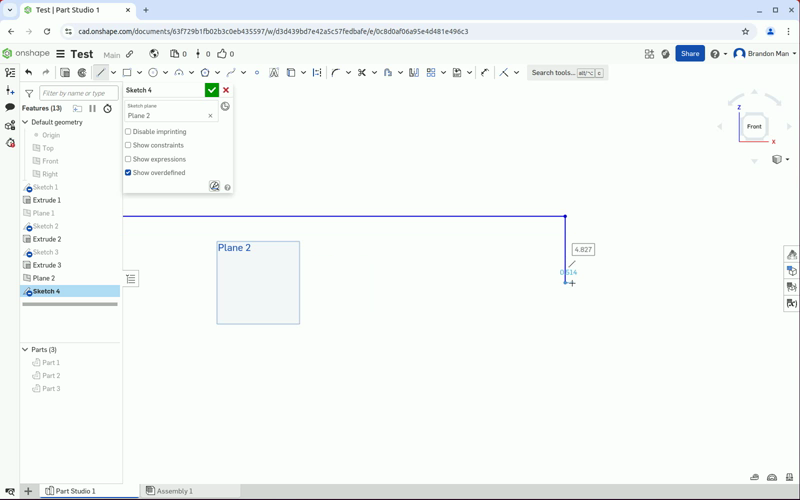
scroll(6)
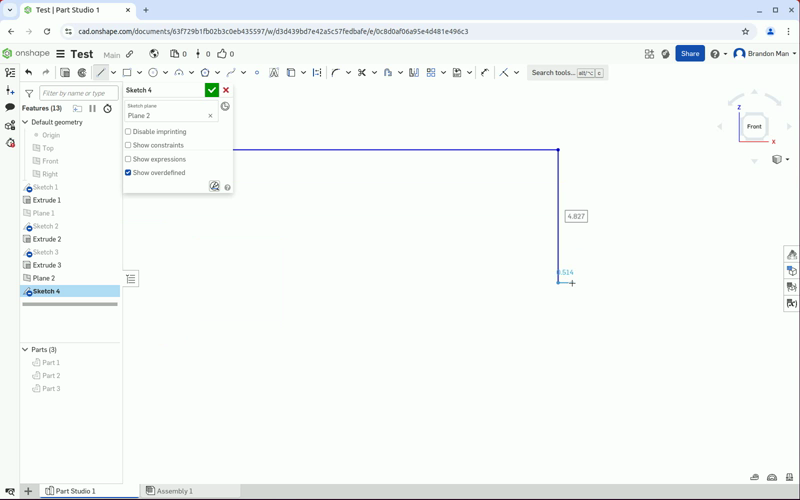
scroll(6)
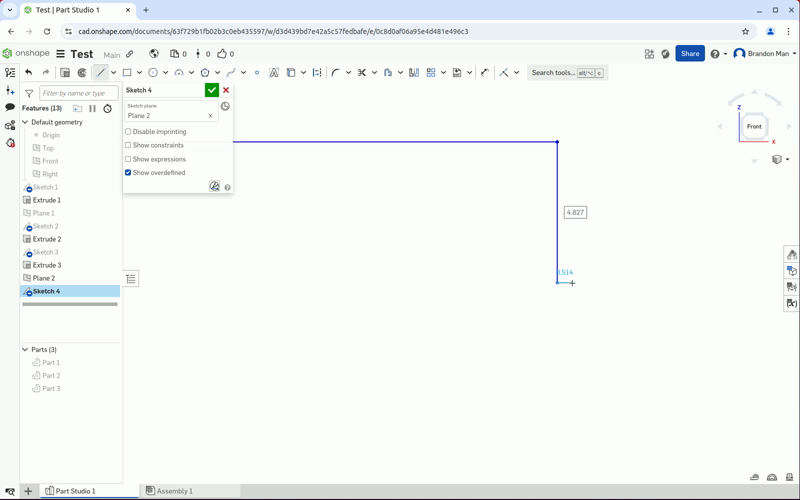
scroll(6)
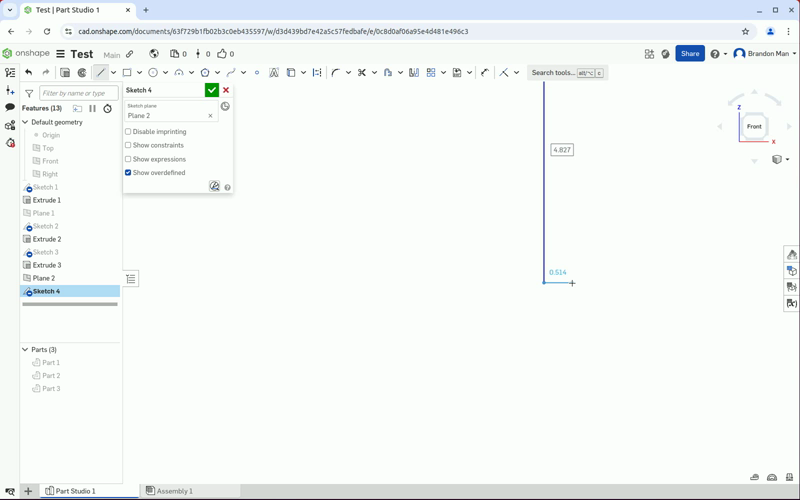
click(572, 282)
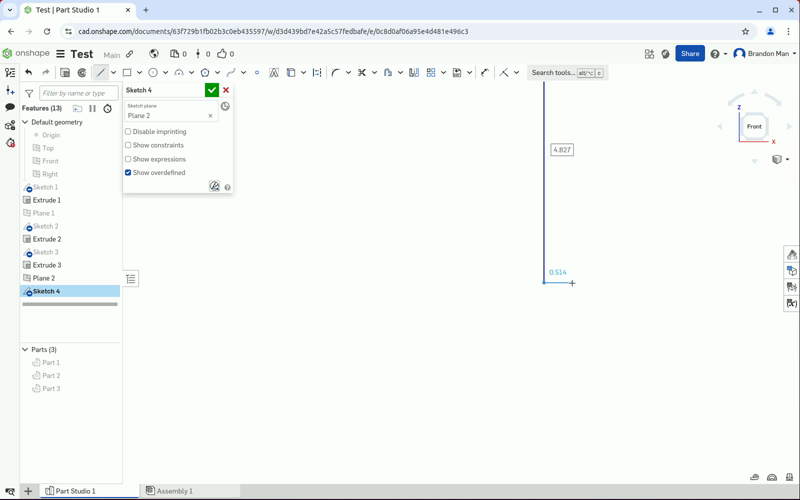
scroll(-6)
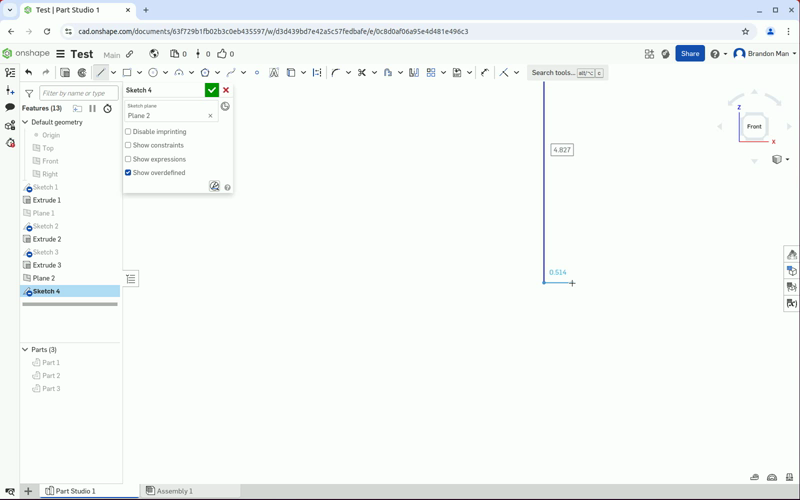
scroll(-6)
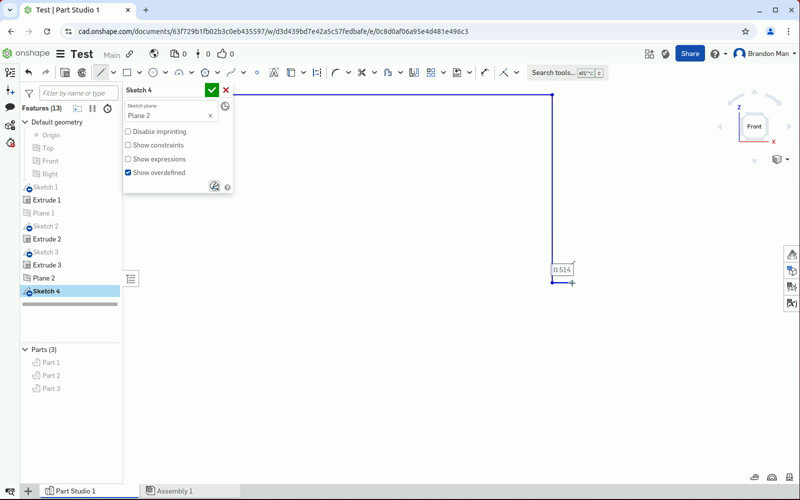
scroll(-6)
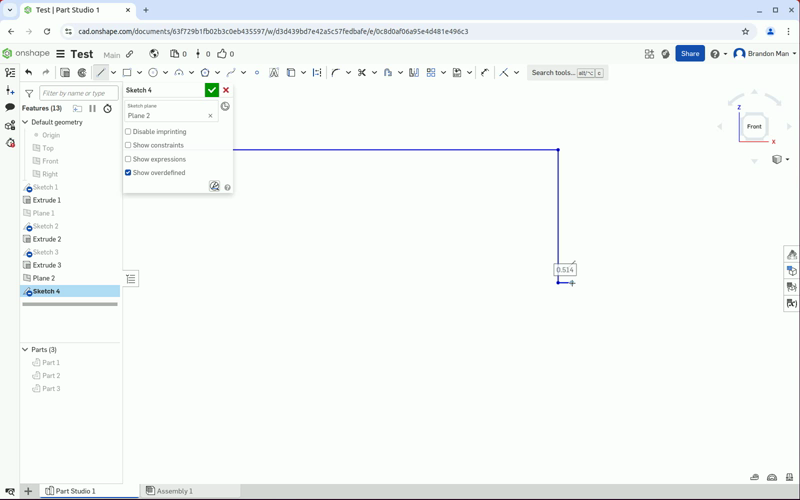
scroll(-6)
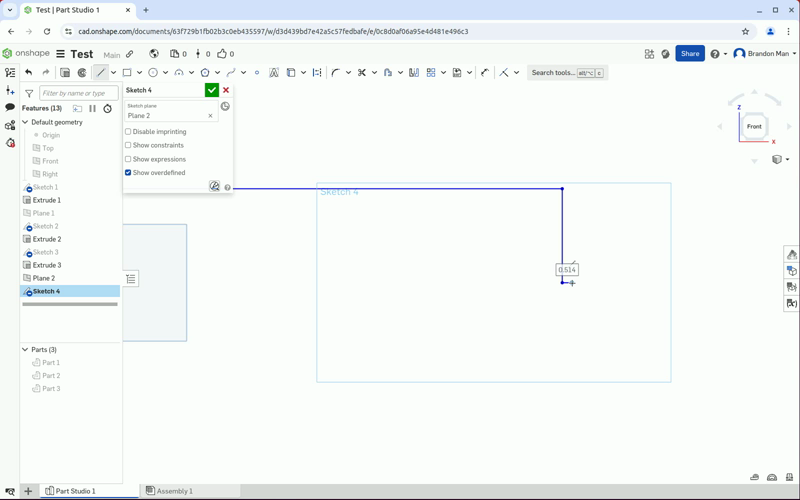
scroll(-6)
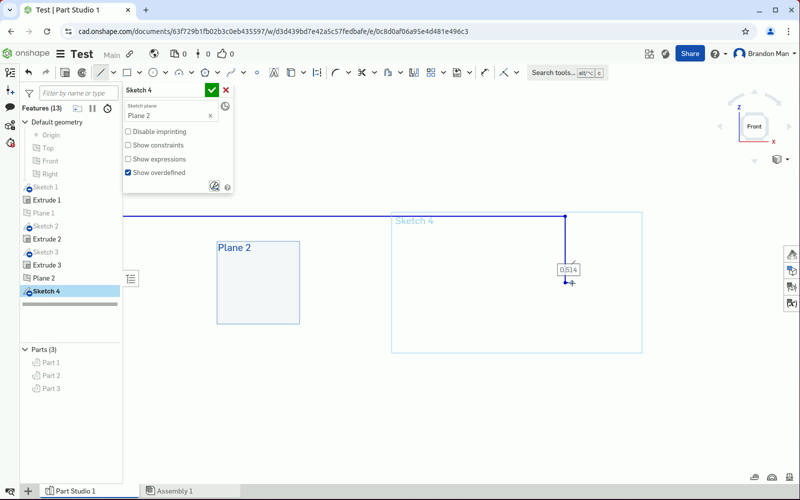
scroll(-6)
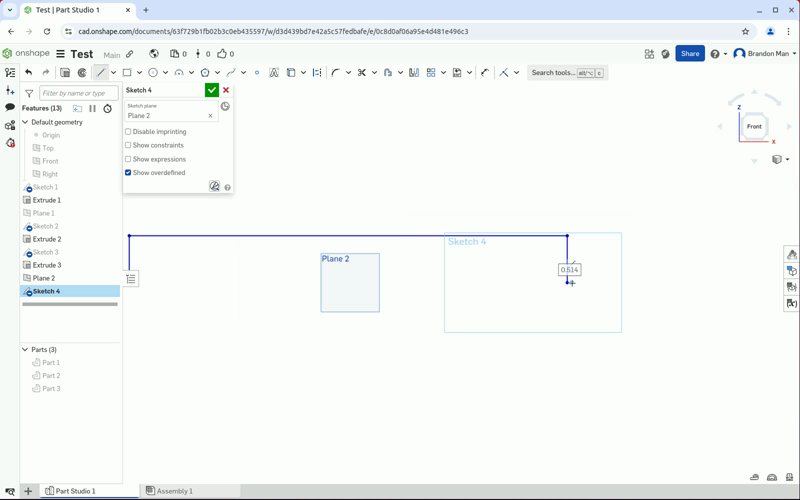
scroll(-6)
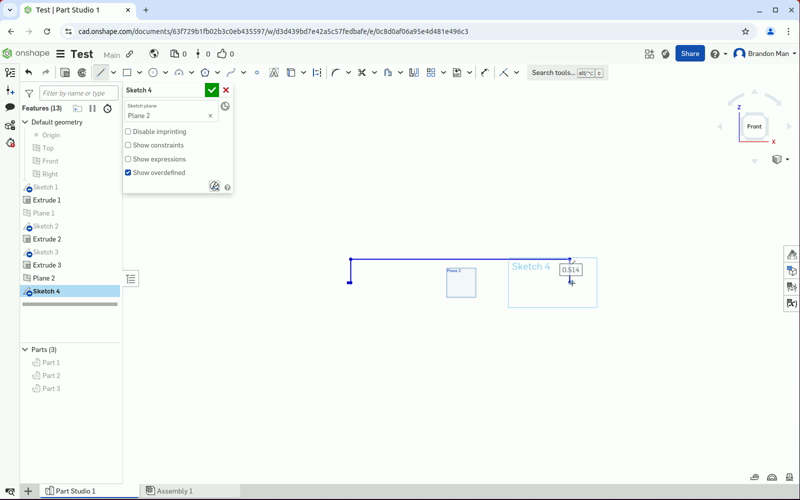
key_up(shift)
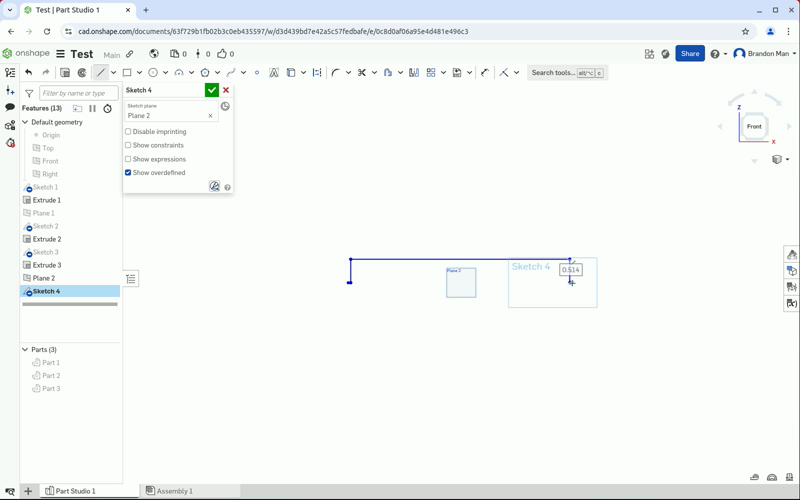
key_down(shift)
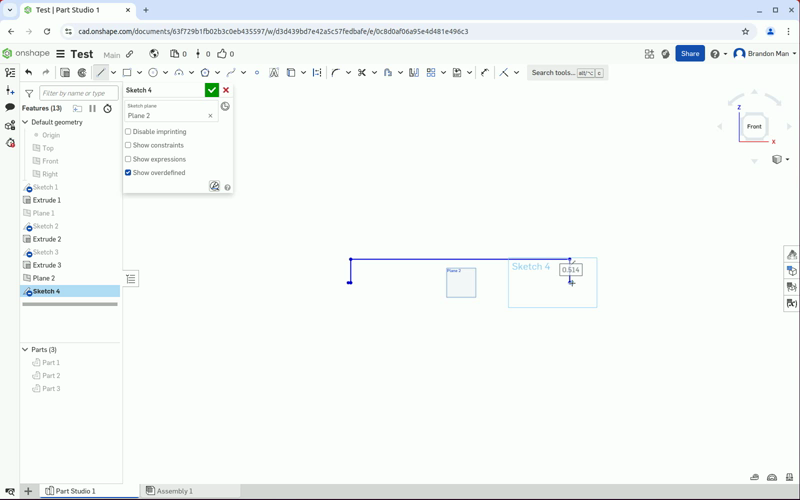
mouse_move(589, 282)
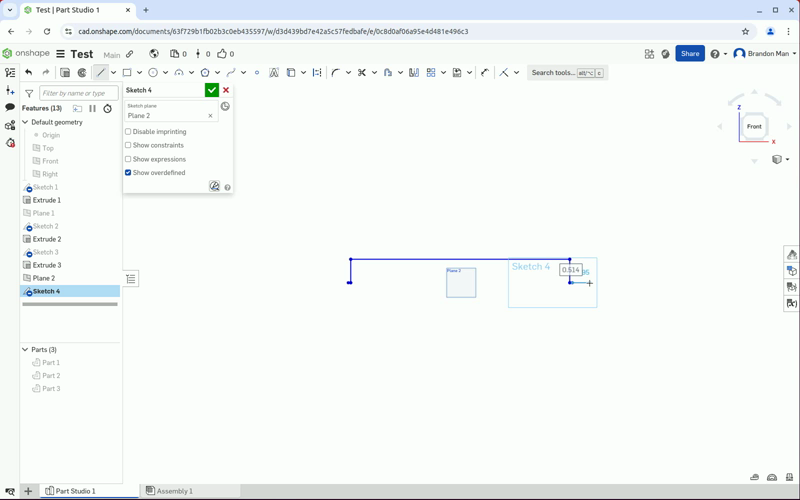
mouse_move(572, 257)
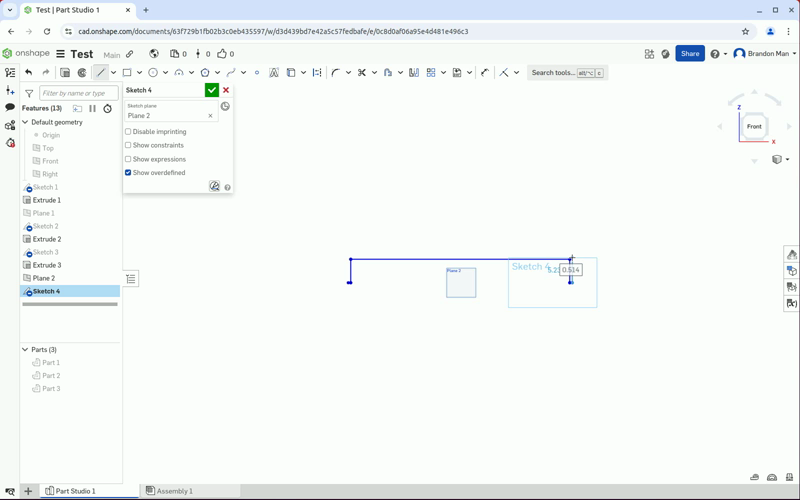
scroll(6)
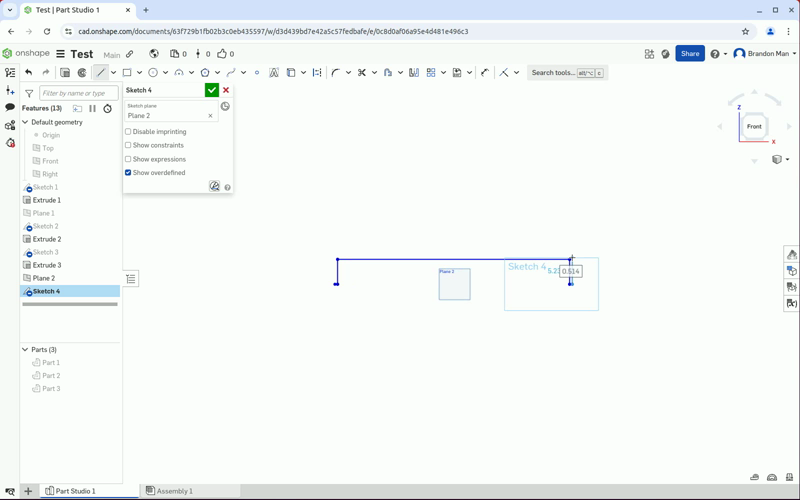
scroll(6)
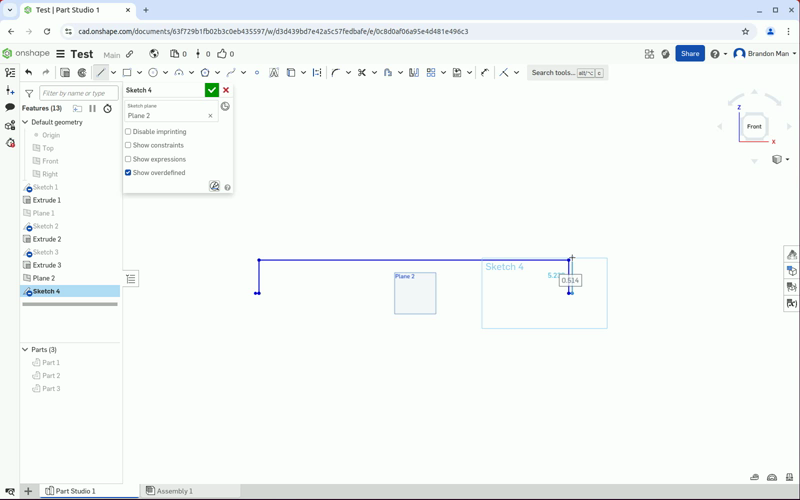
scroll(6)
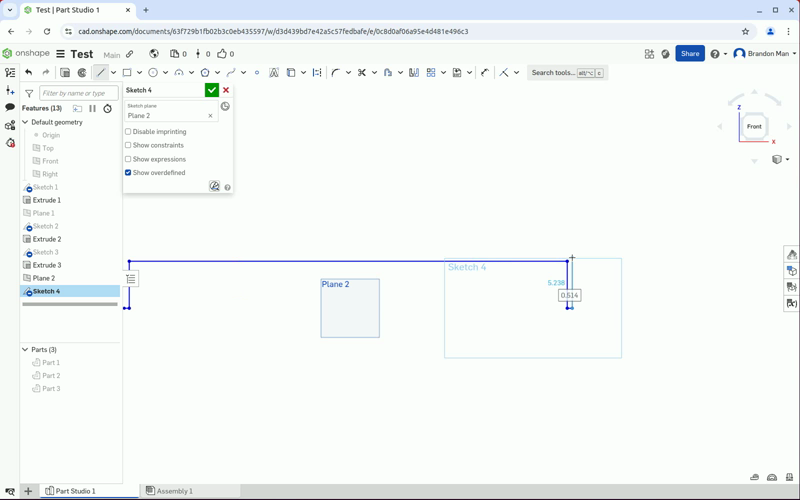
scroll(6)
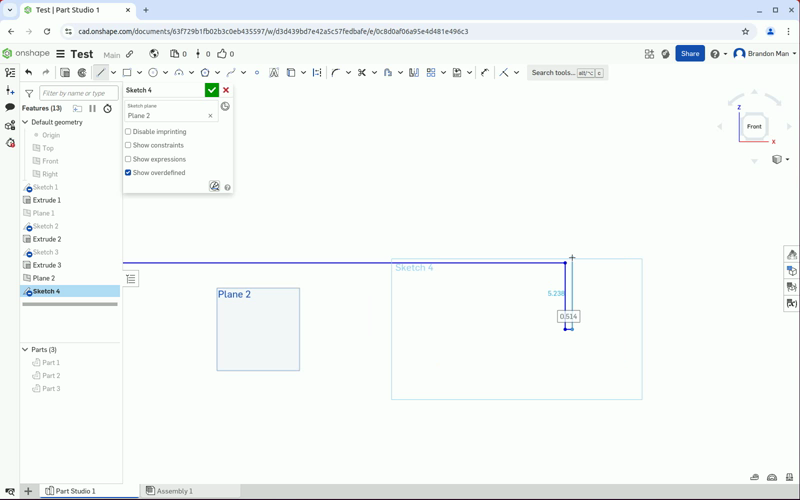
scroll(6)
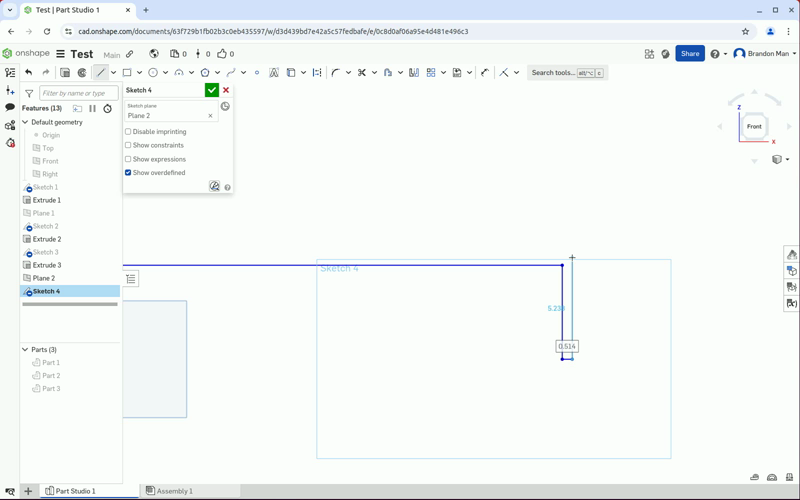
scroll(6)
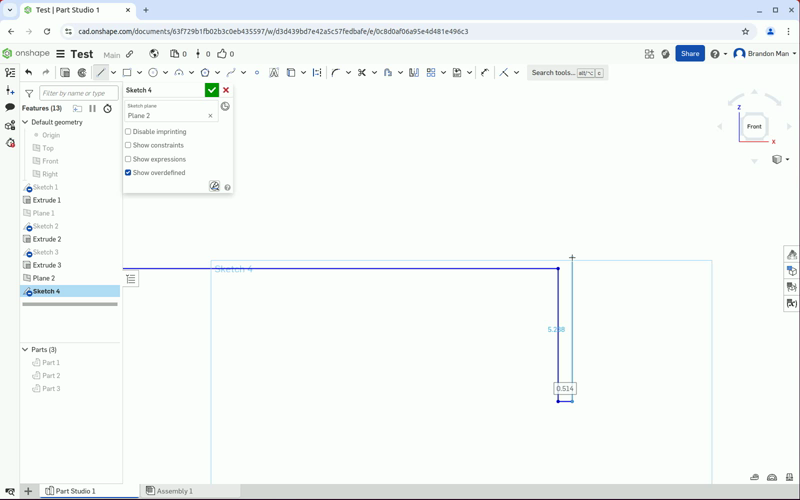
scroll(6)
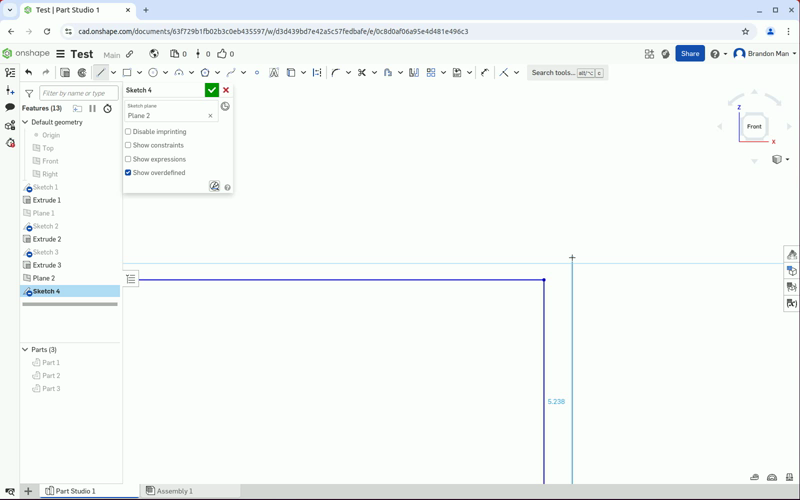
click(572, 257)
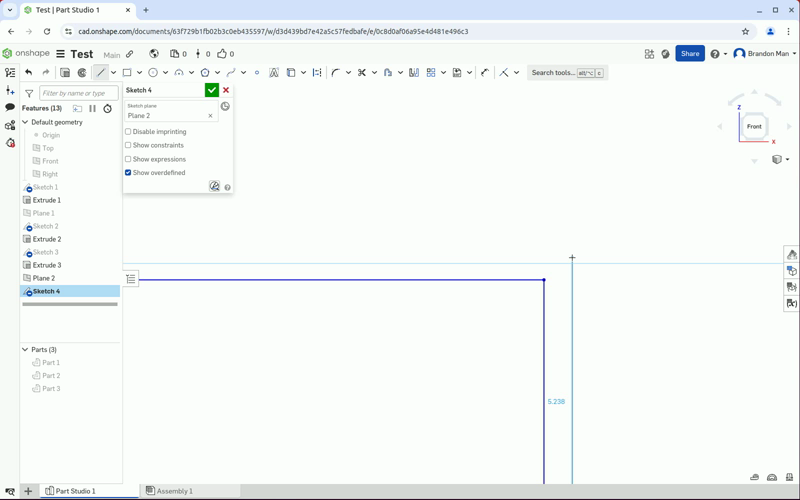
scroll(-6)
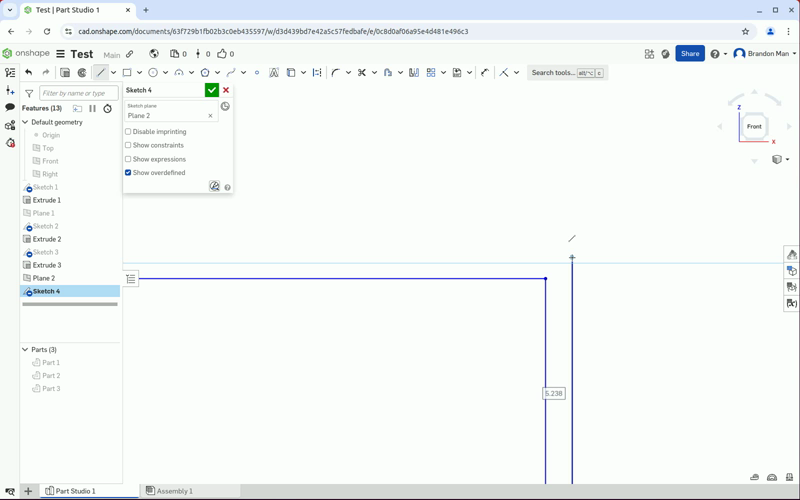
scroll(-6)
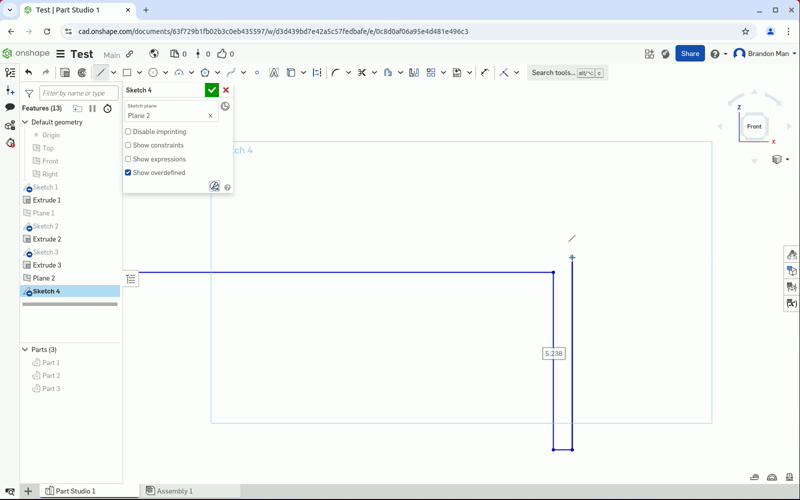
scroll(-6)
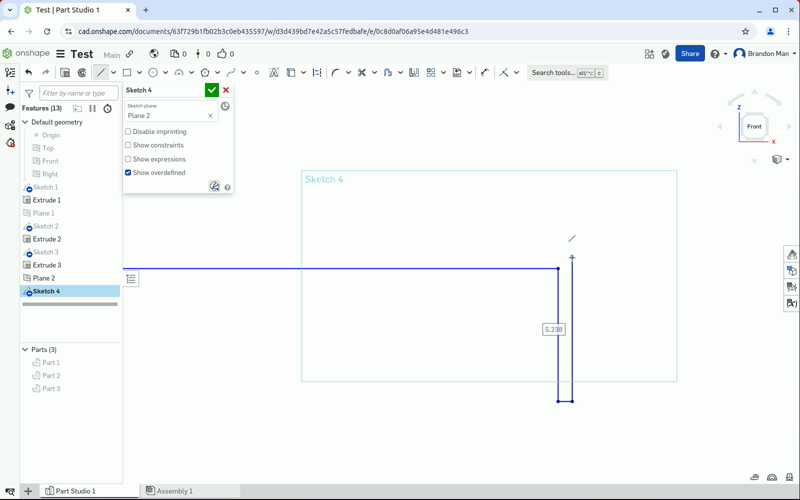
scroll(-6)
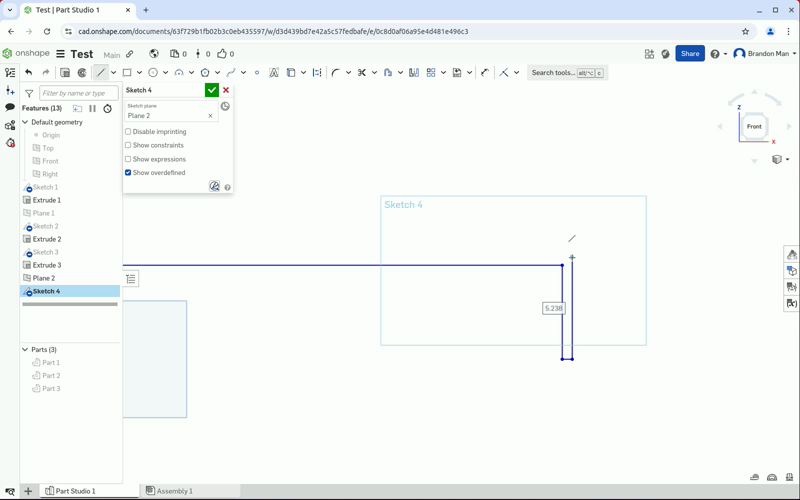
scroll(-6)
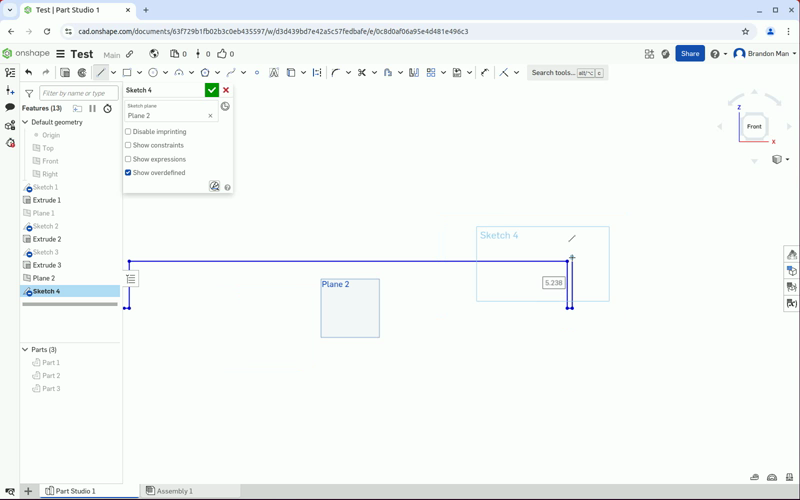
scroll(-6)
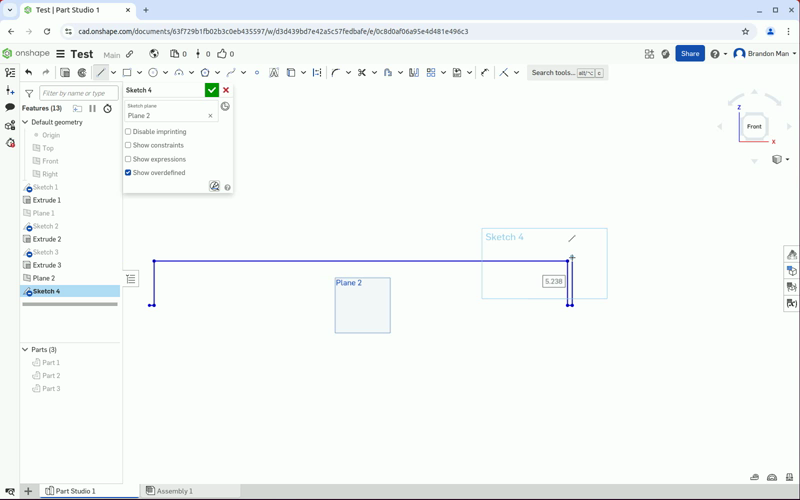
scroll(-6)
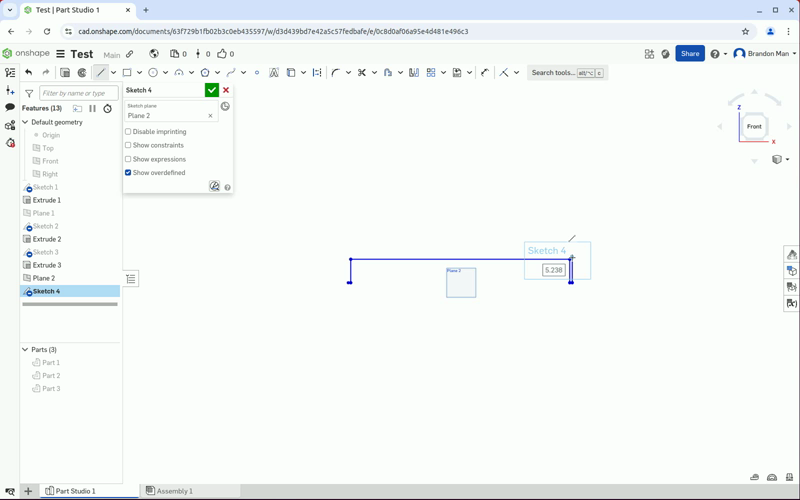
key_up(shift)
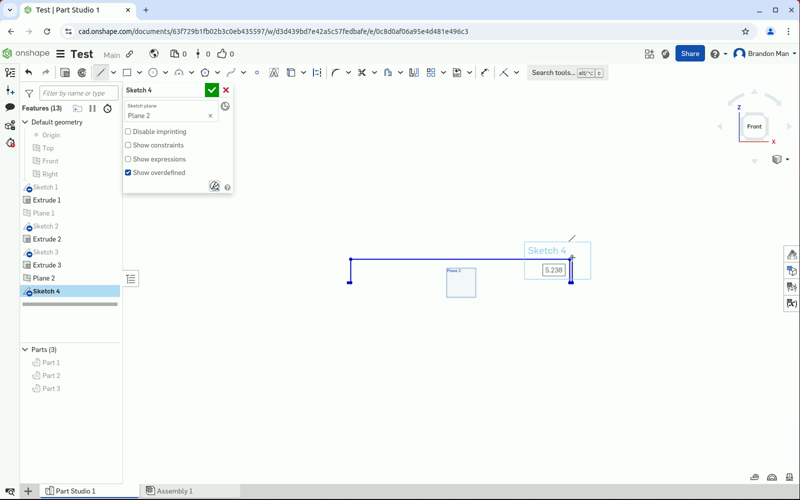
key_down(shift)
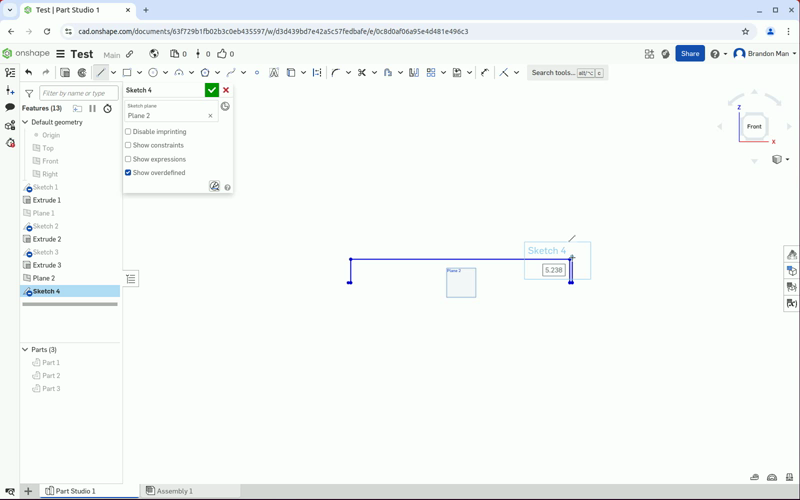
mouse_move(348, 257)
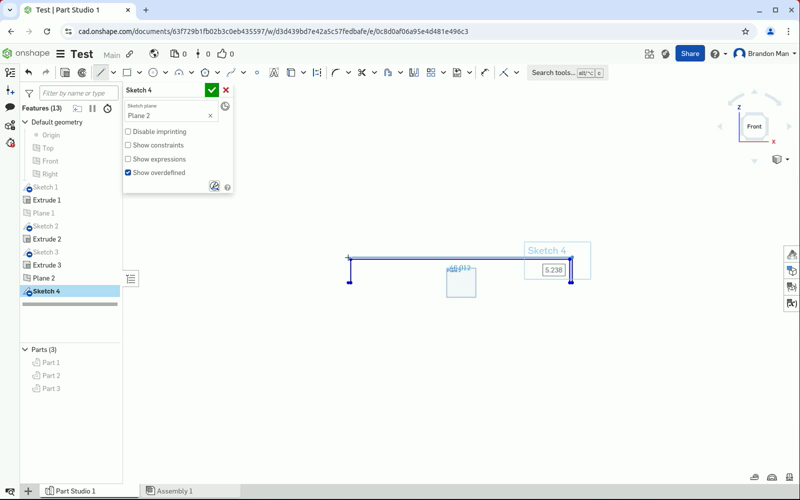
scroll(6)
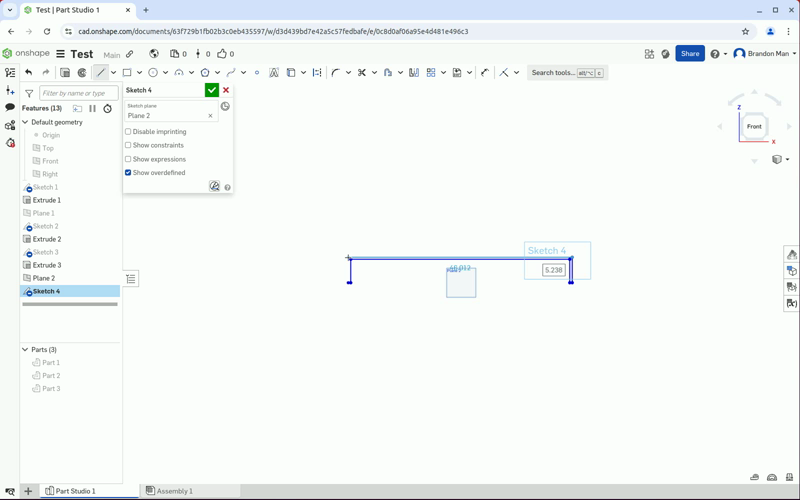
scroll(6)
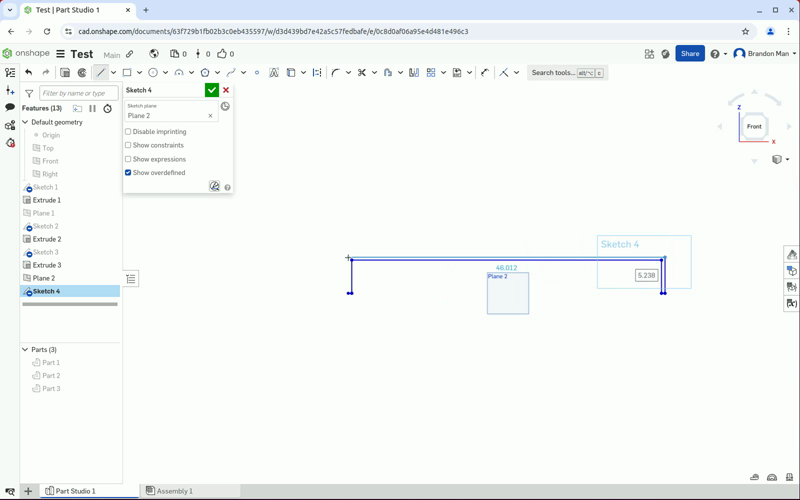
scroll(6)
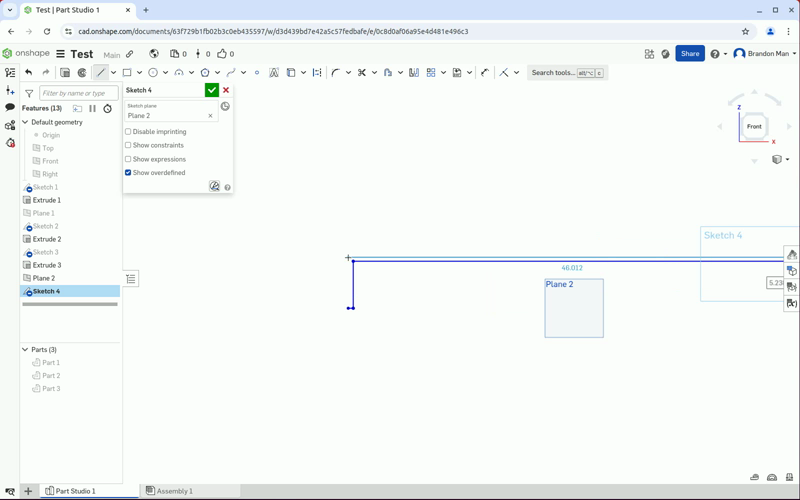
scroll(6)
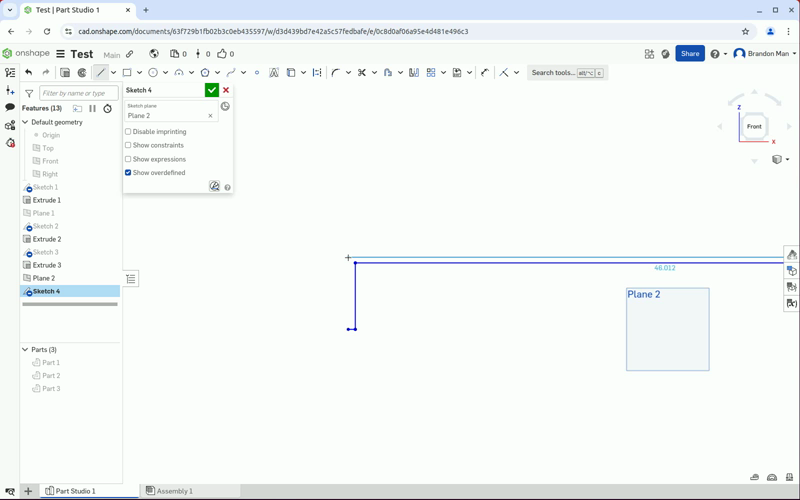
scroll(6)
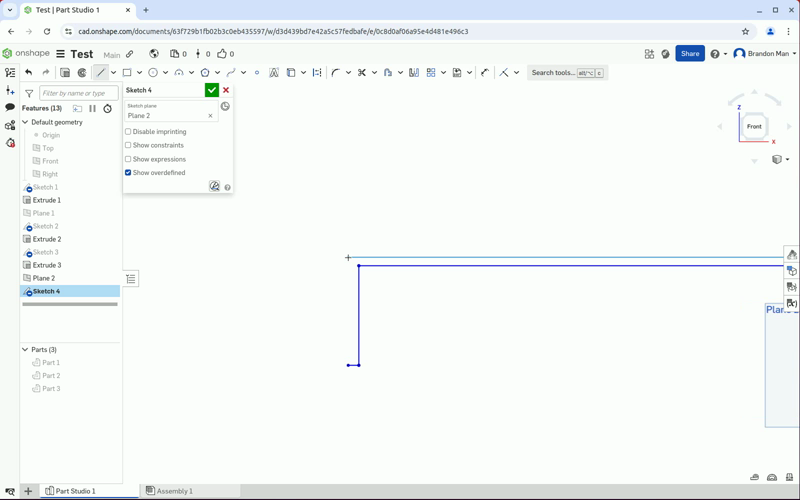
scroll(6)
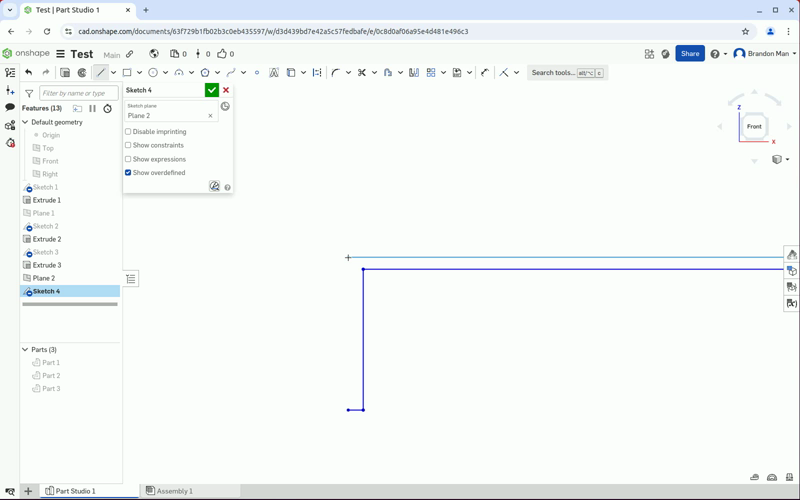
scroll(6)
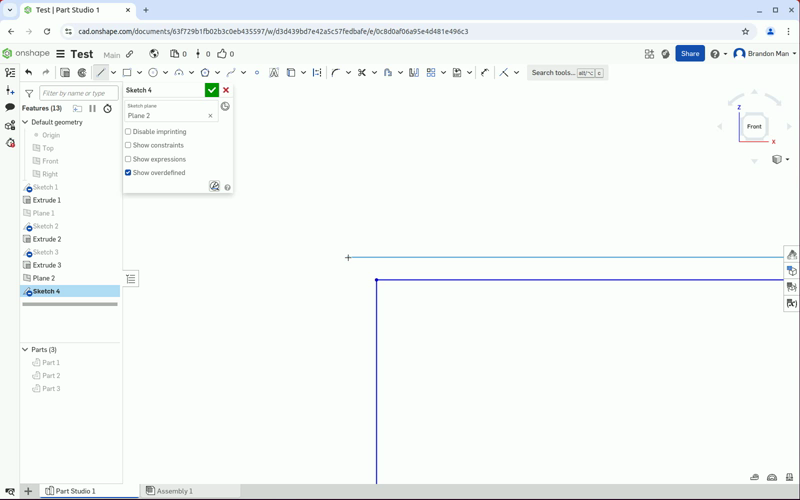
click(348, 257)
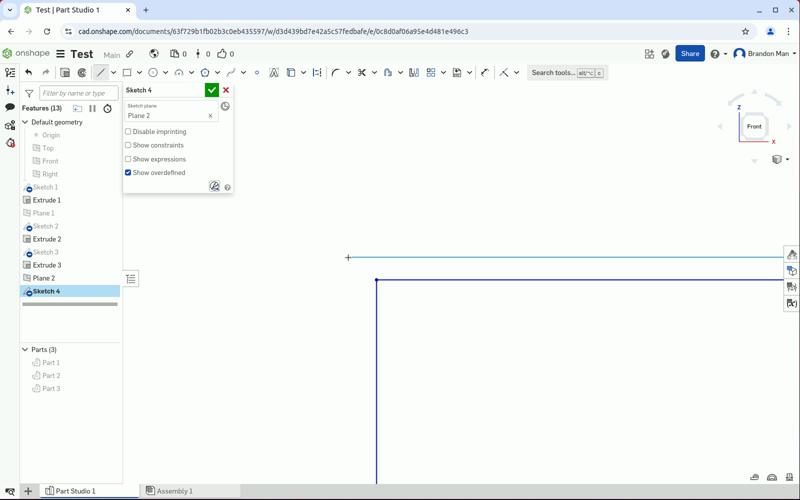
scroll(-6)
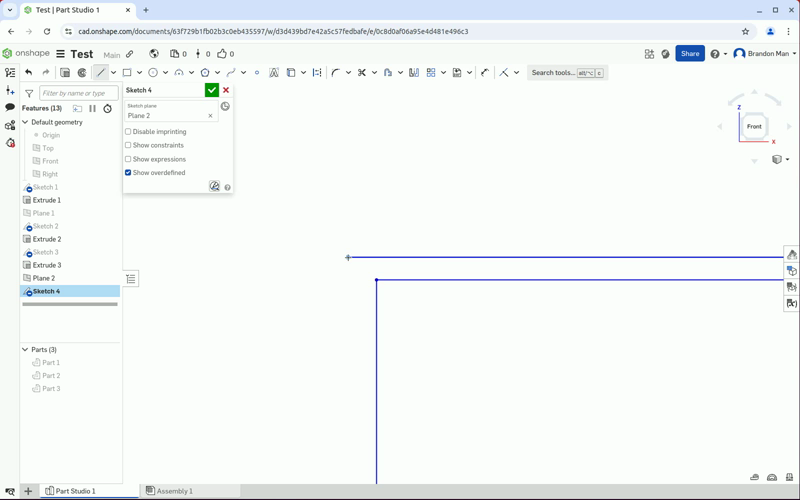
scroll(-6)
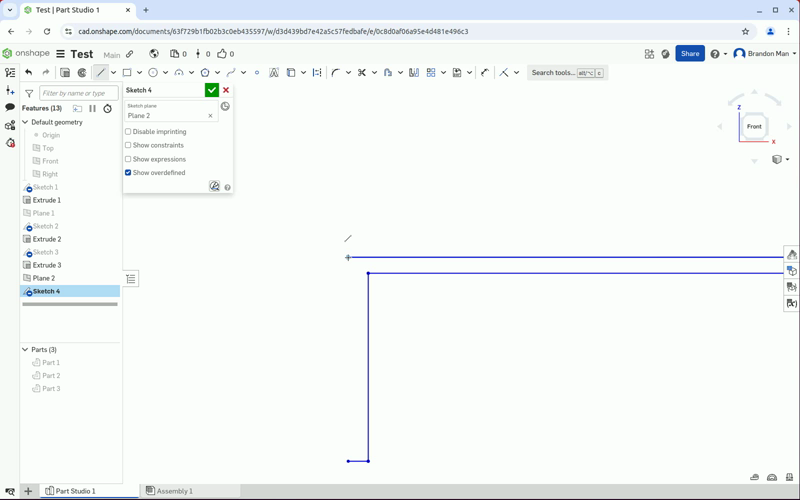
scroll(-6)
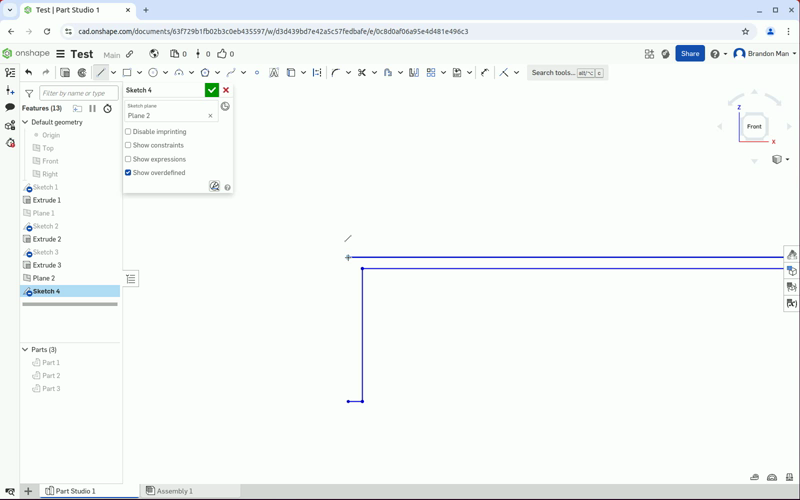
scroll(-6)
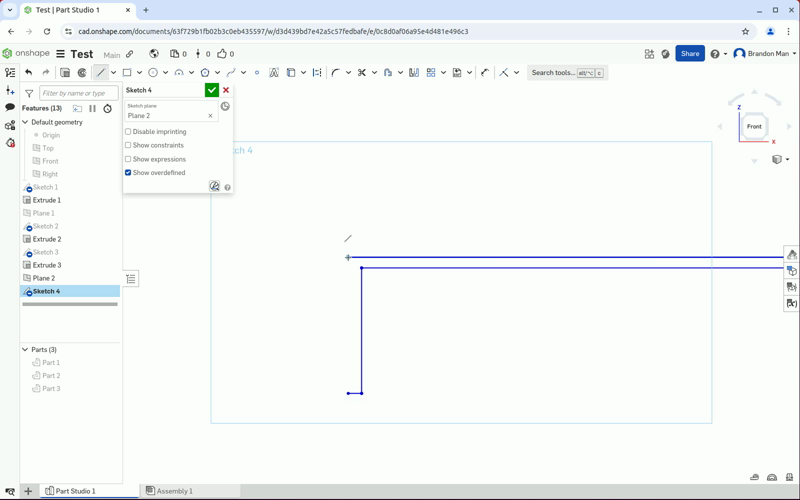
scroll(-6)
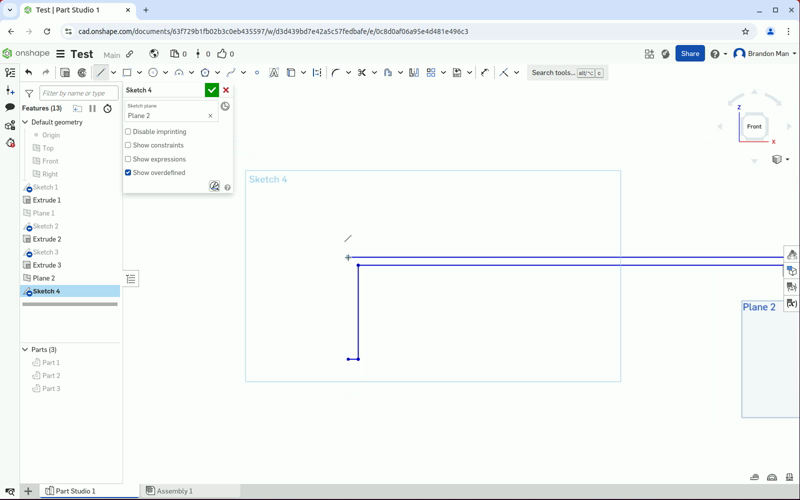
scroll(-6)
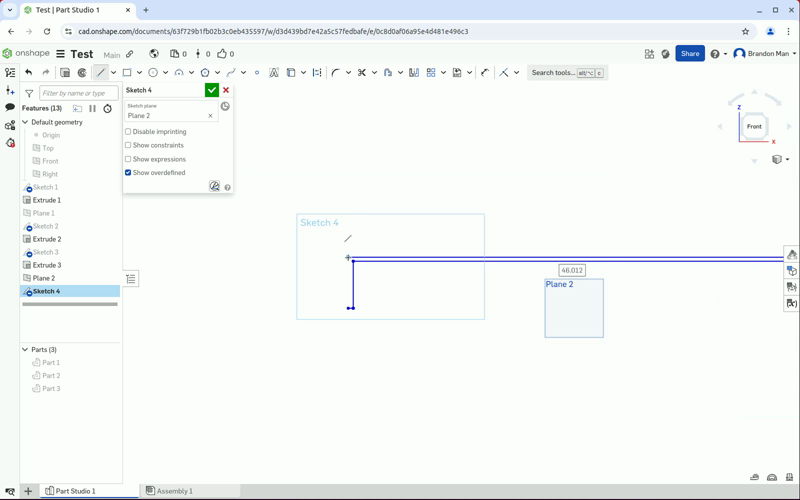
scroll(-6)
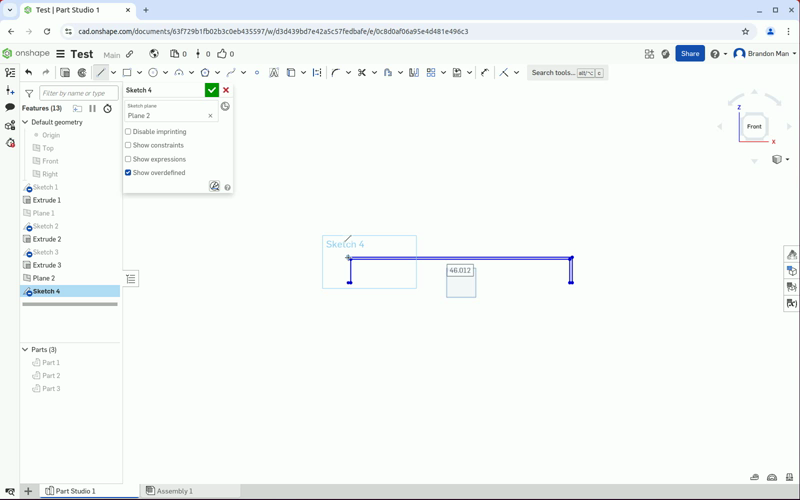
key_up(shift)
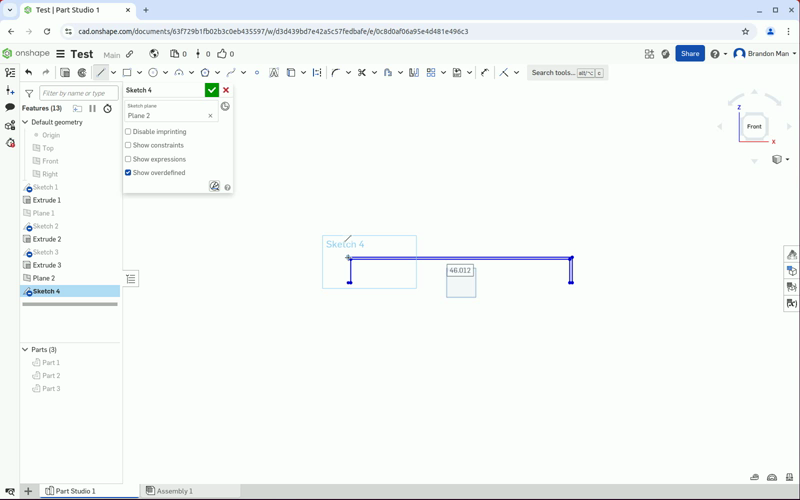
mouse_move(378, 257)
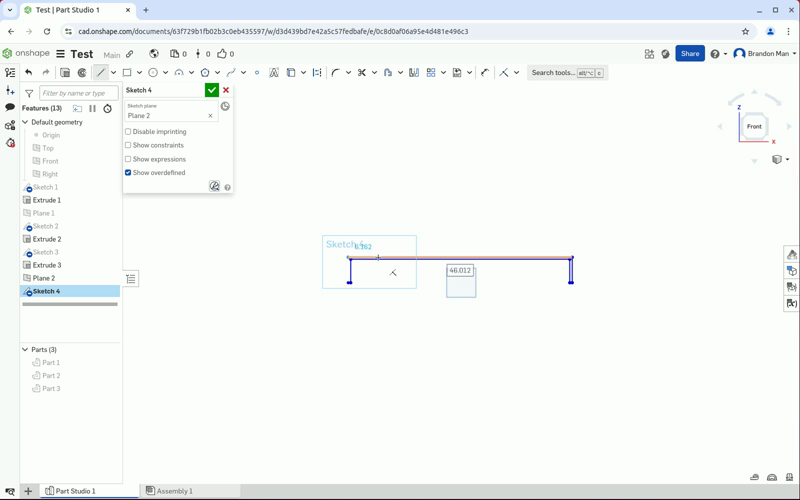
key_down(shift)
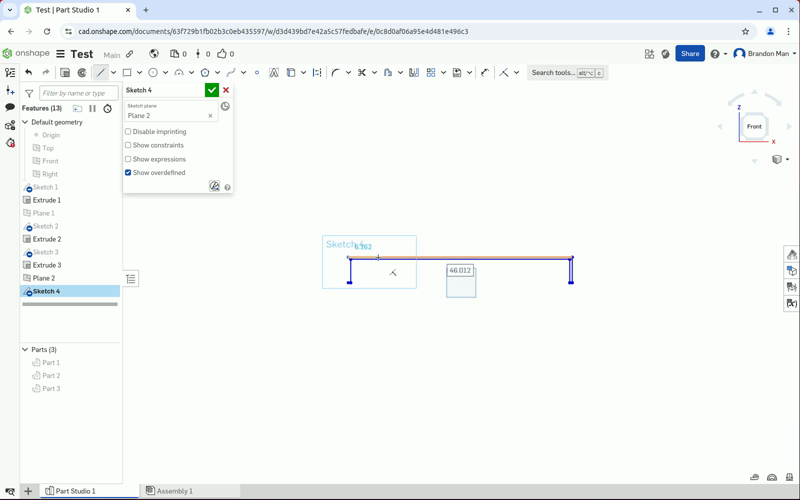
mouse_move(348, 282)
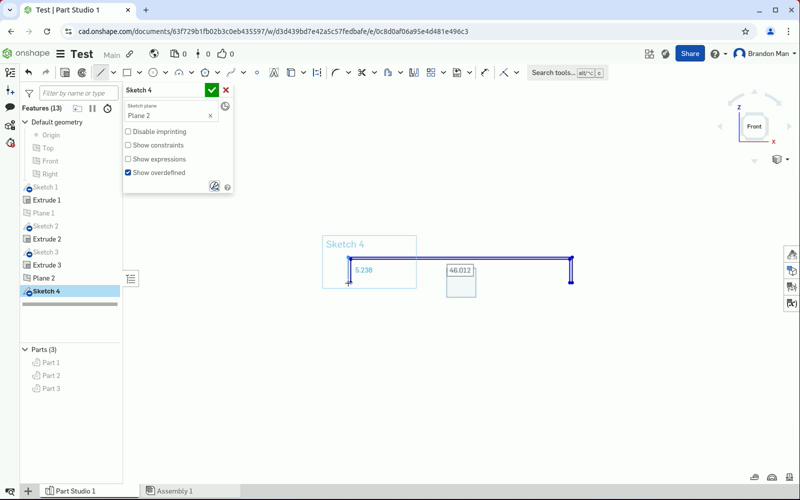
scroll(6)
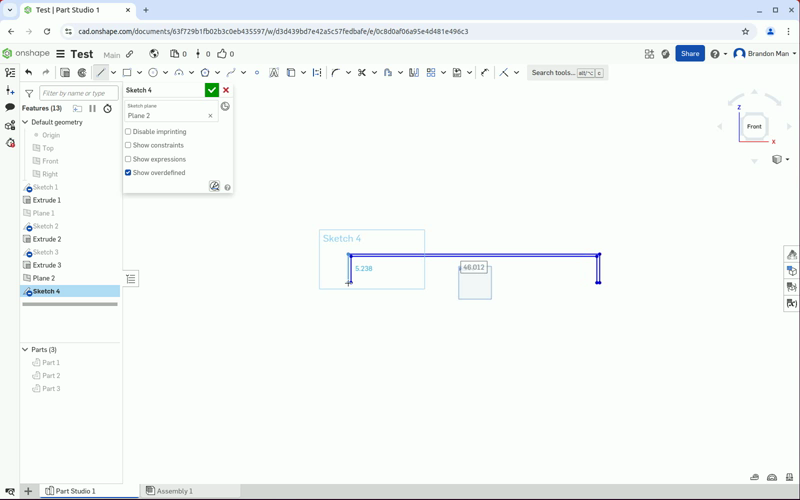
scroll(6)
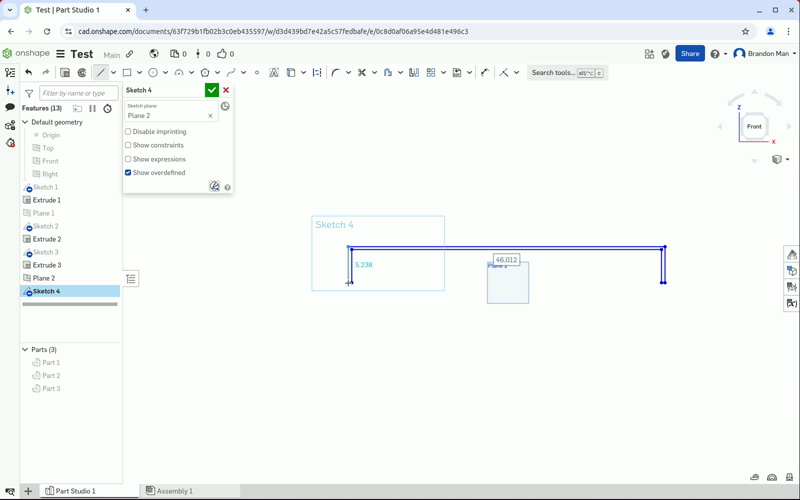
scroll(6)
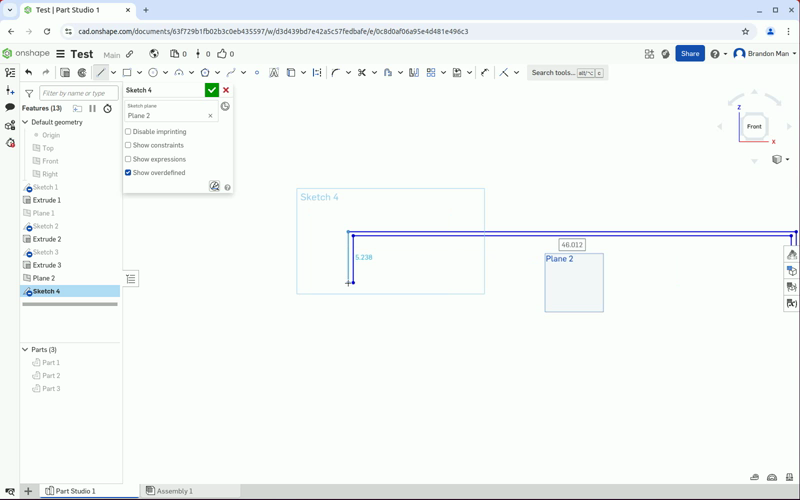
scroll(6)
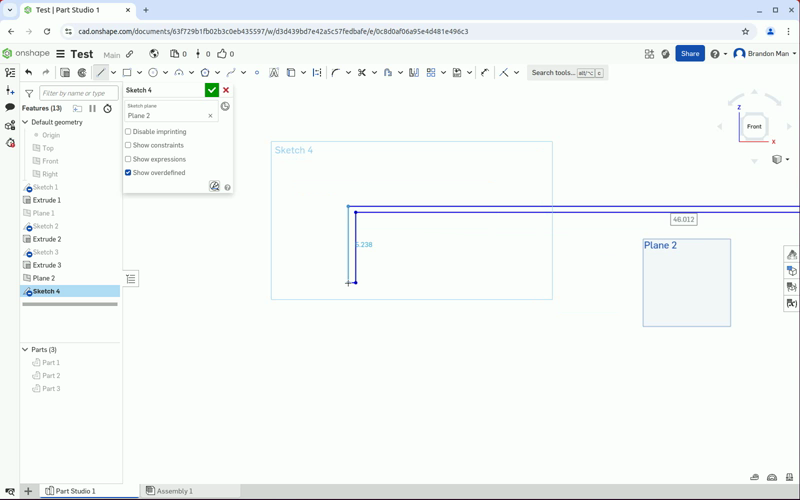
scroll(6)
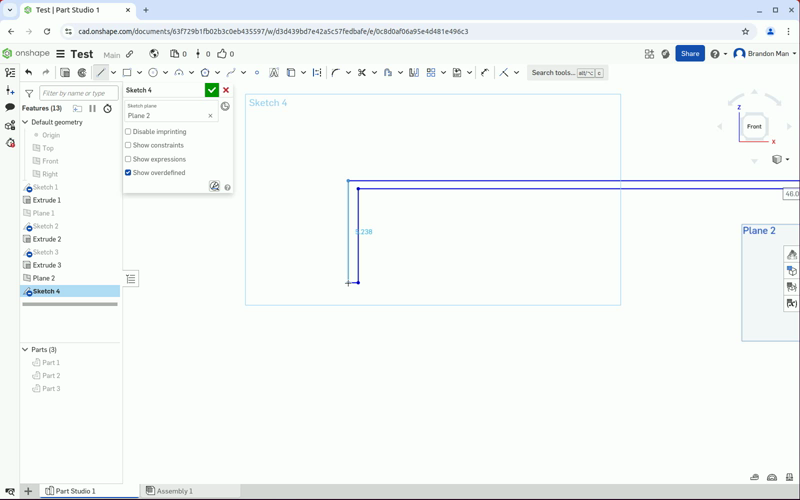
scroll(6)
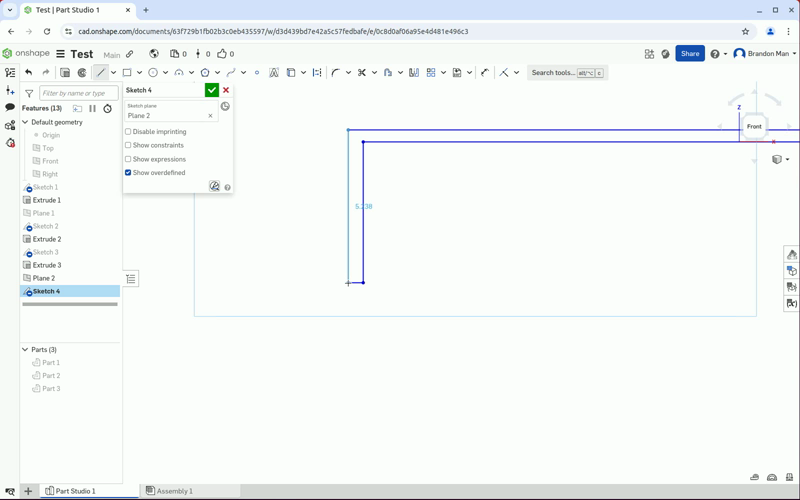
scroll(6)
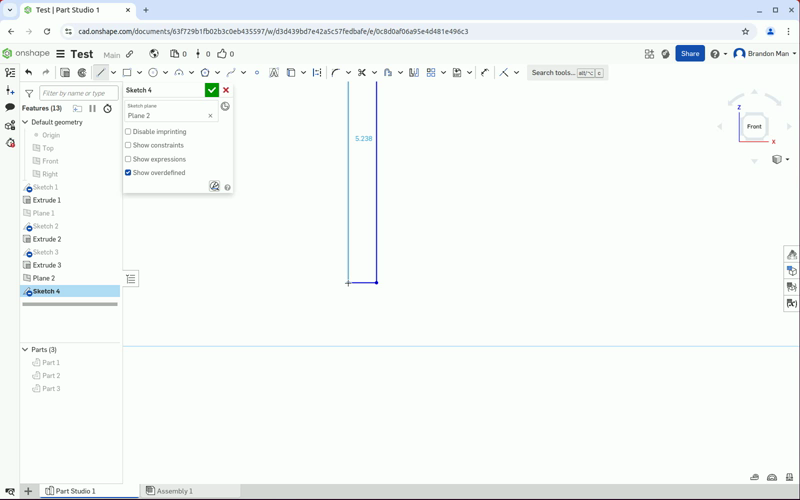
key_up(shift)
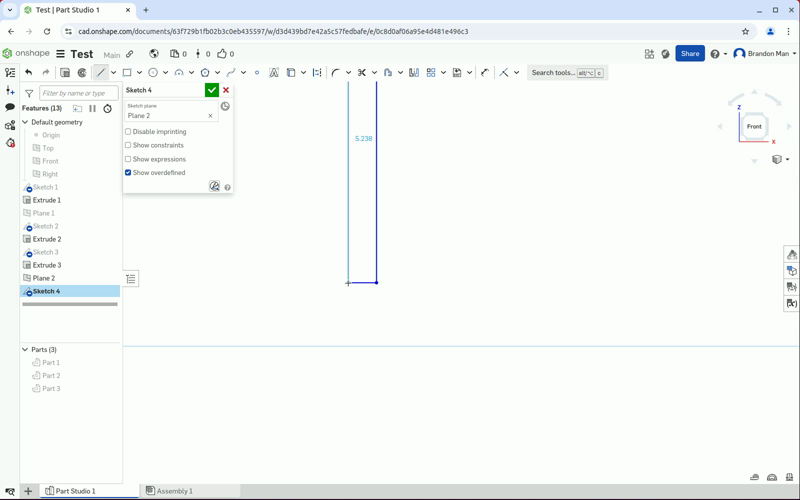
click(348, 282)
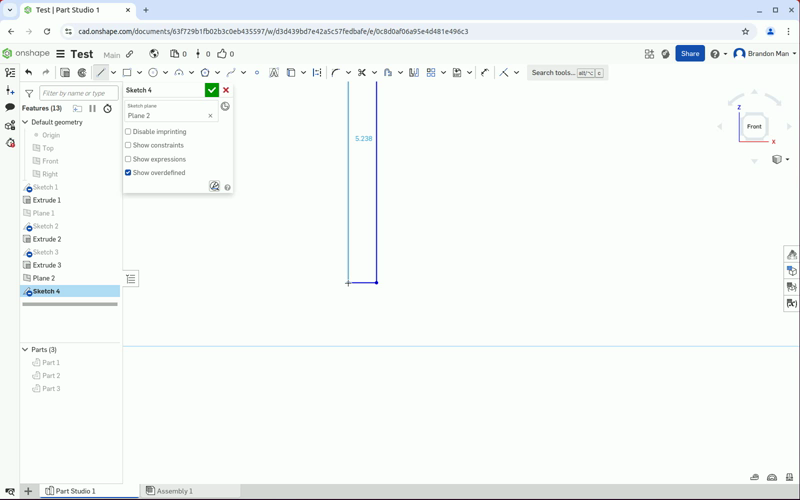
scroll(-6)
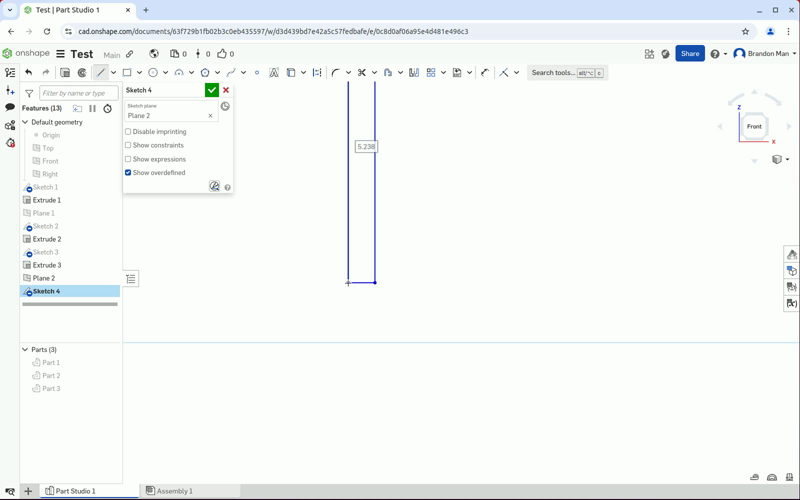
scroll(-6)
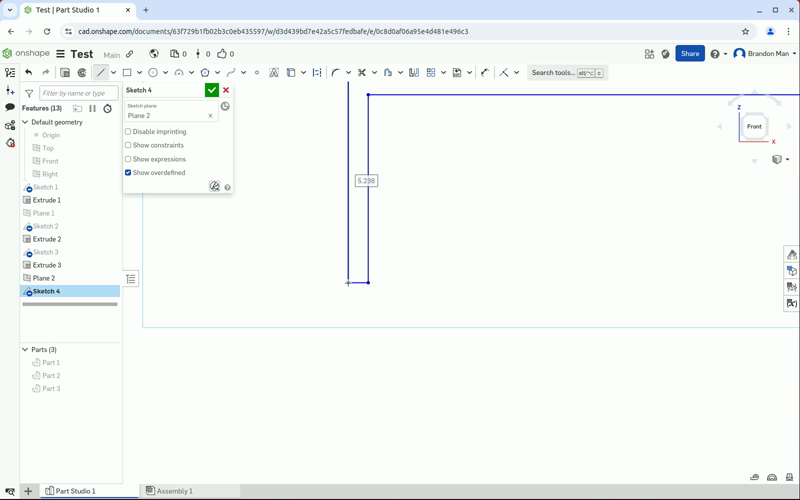
scroll(-6)
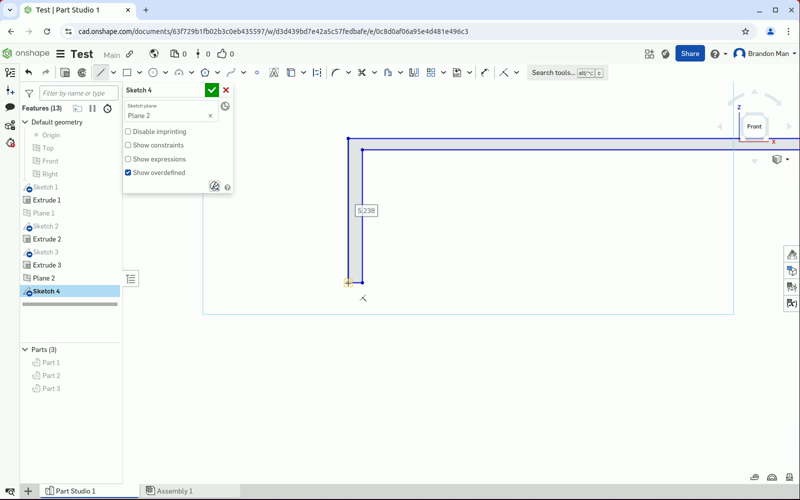
scroll(-6)
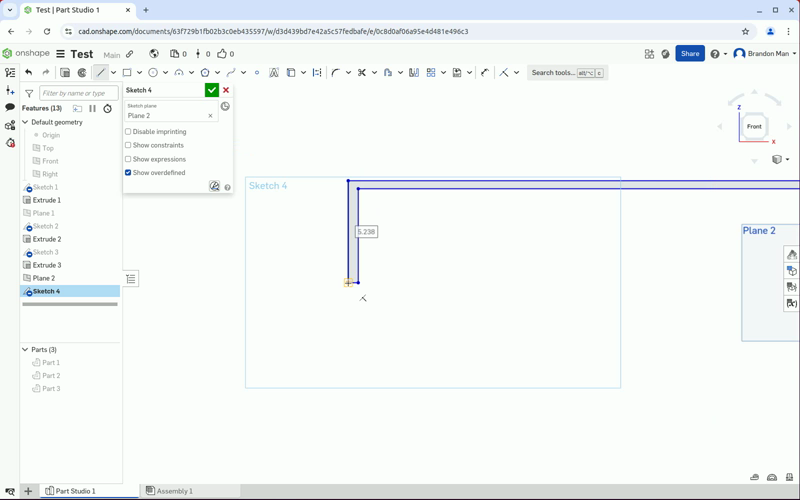
scroll(-6)
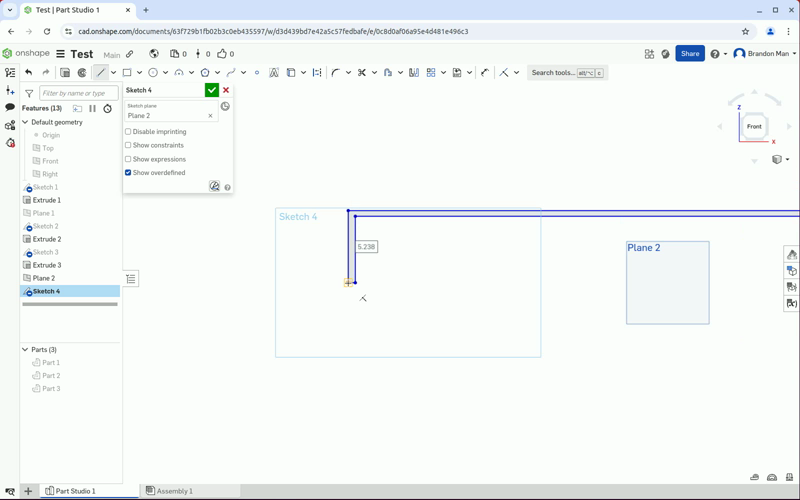
scroll(-6)
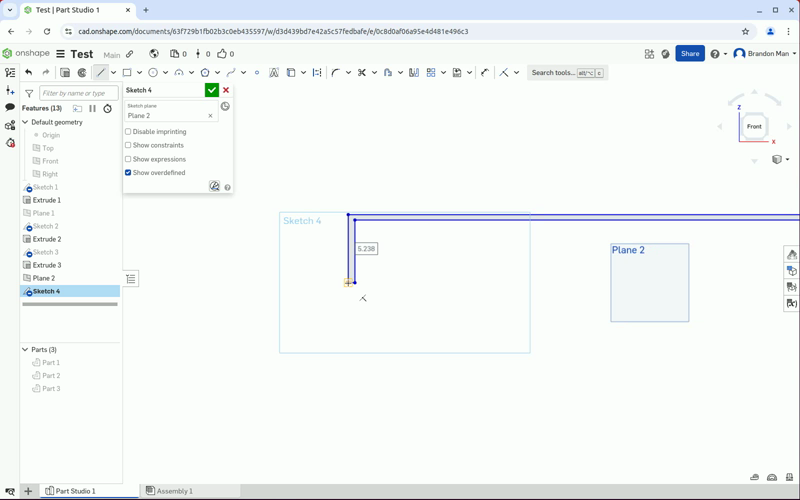
scroll(-6)
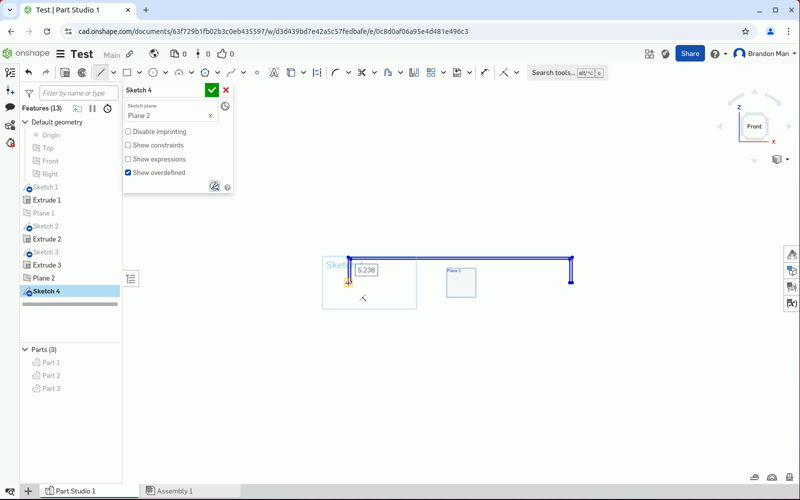
key(esc)
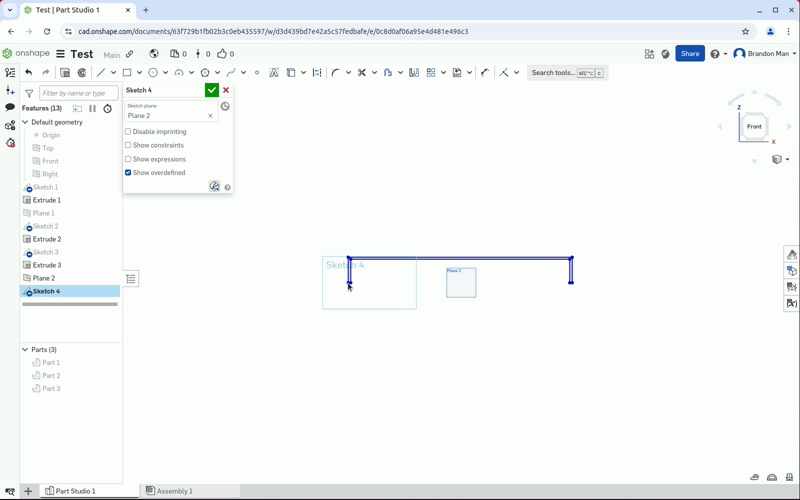
mouse_move(425, 258)
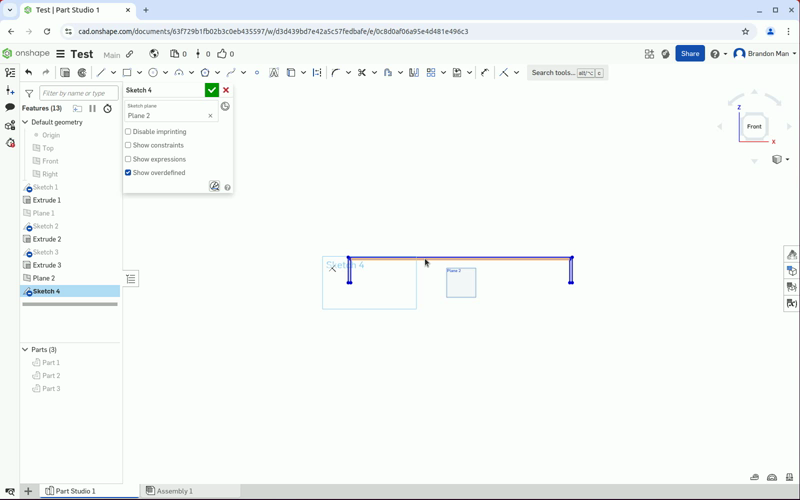
scroll(6)
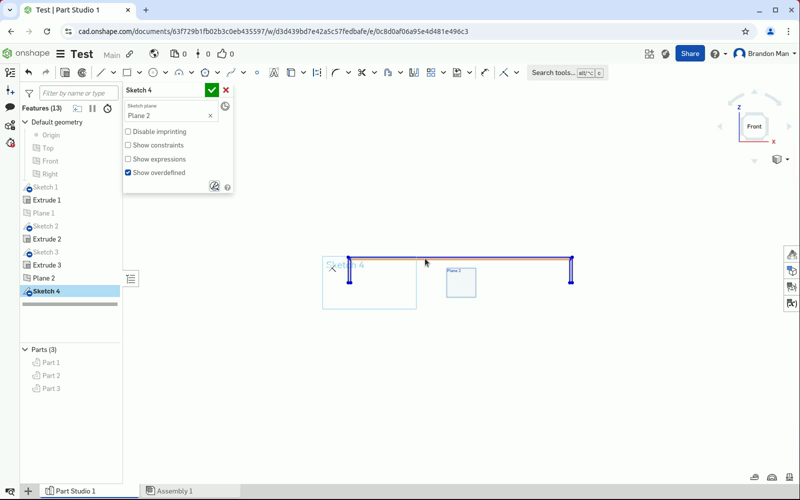
scroll(6)
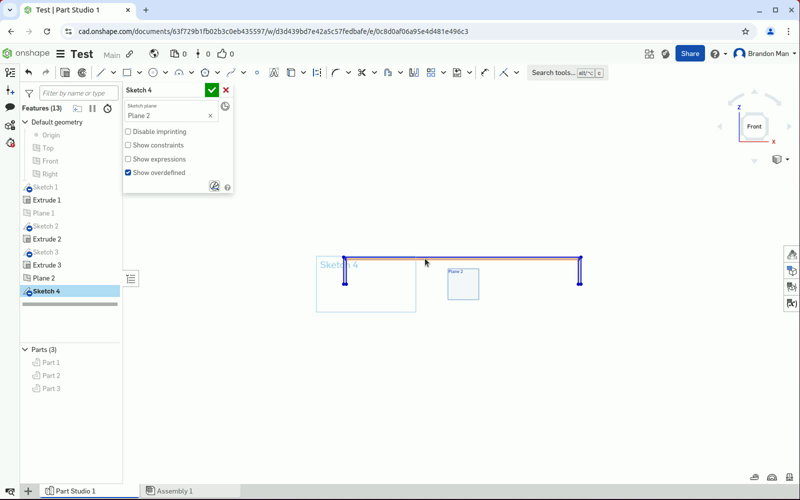
scroll(6)
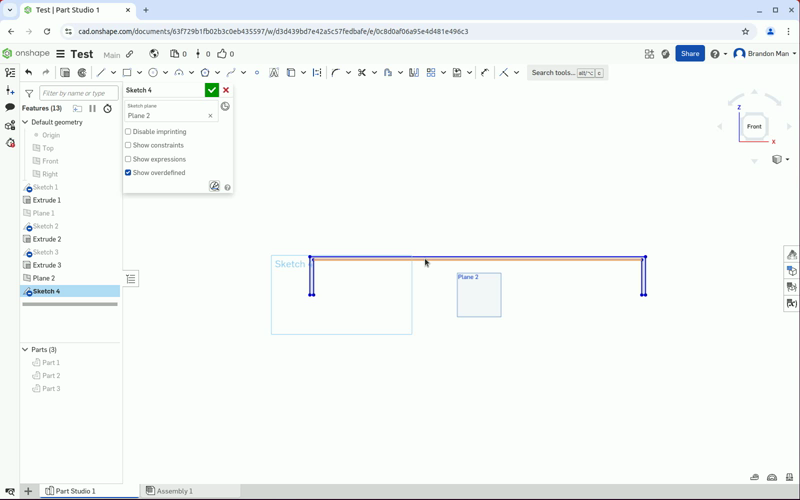
scroll(6)
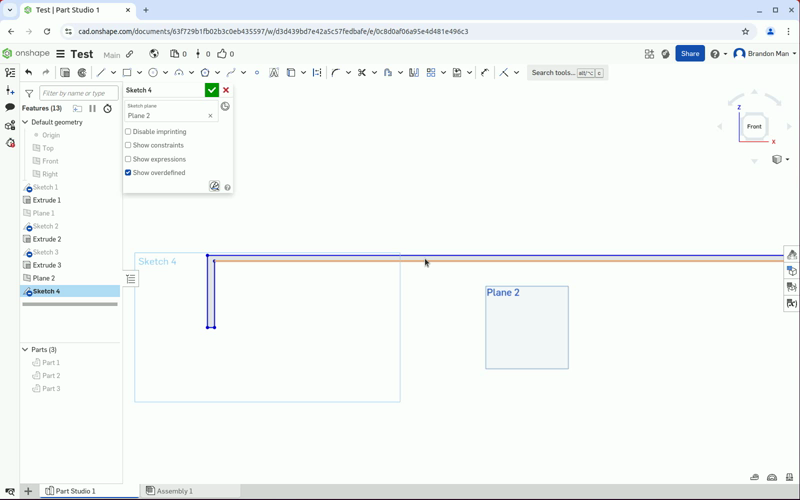
scroll(6)
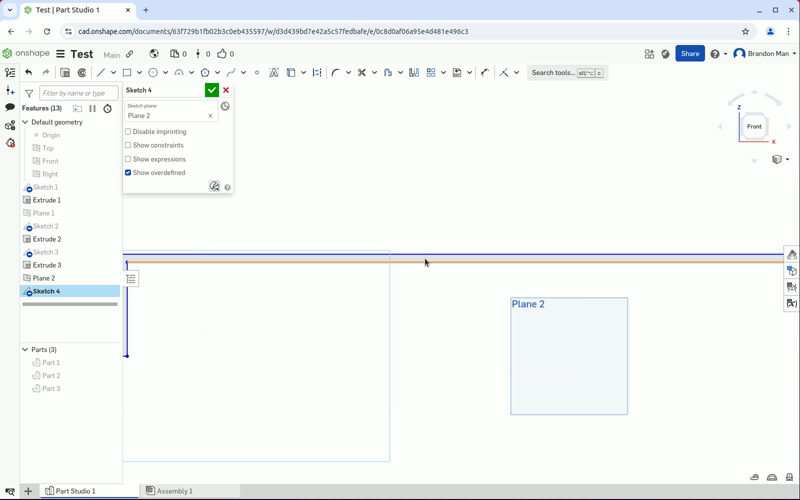
scroll(6)
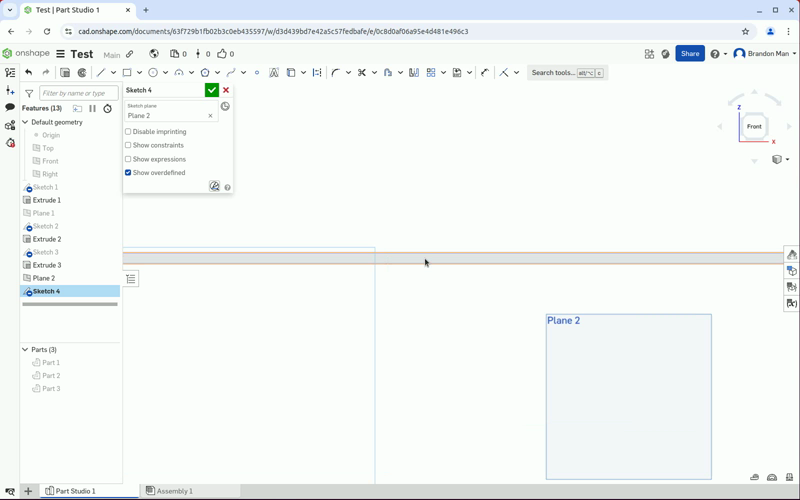
scroll(6)
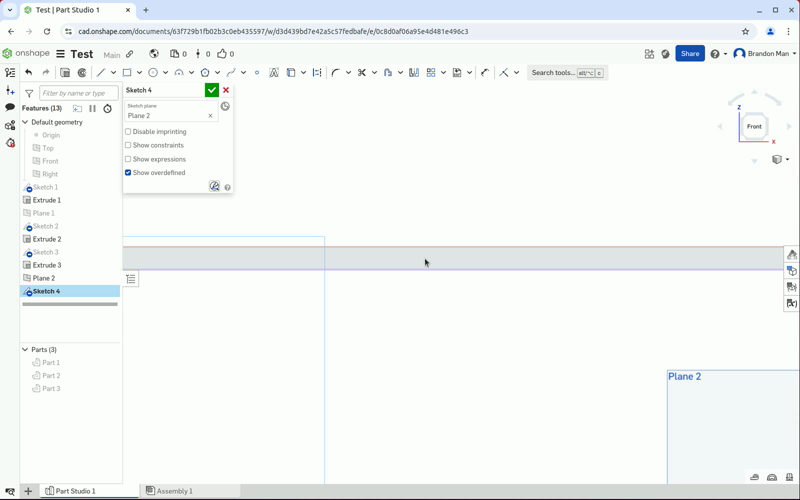
click(425, 258)
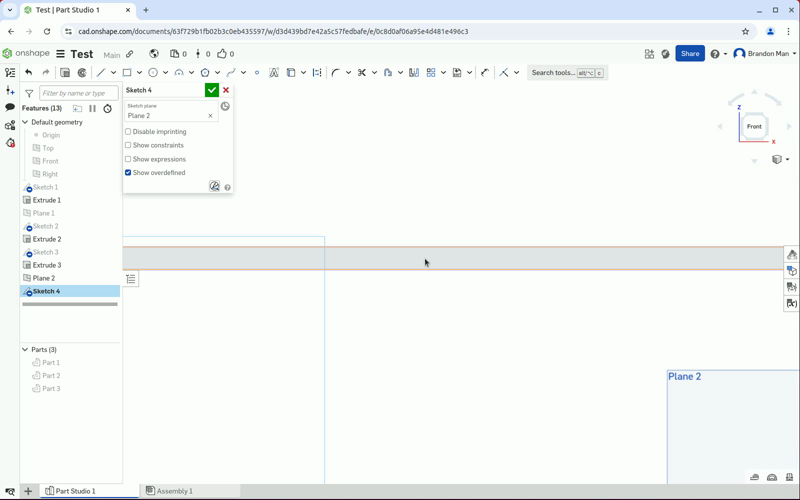
scroll(-6)
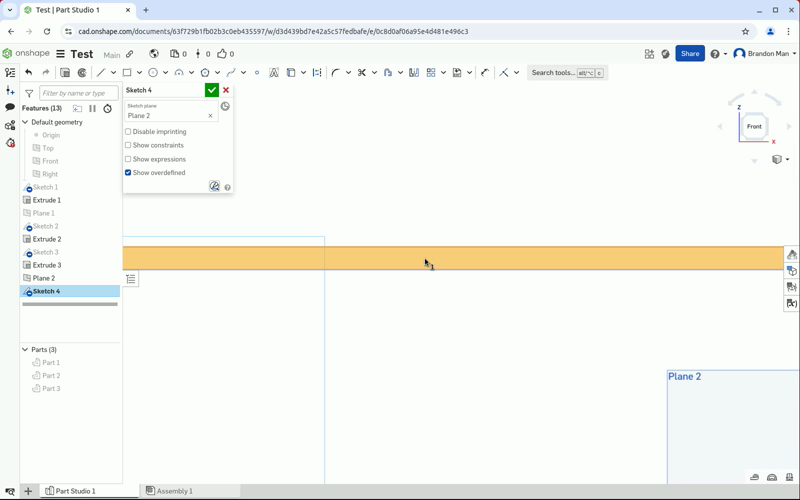
scroll(-6)
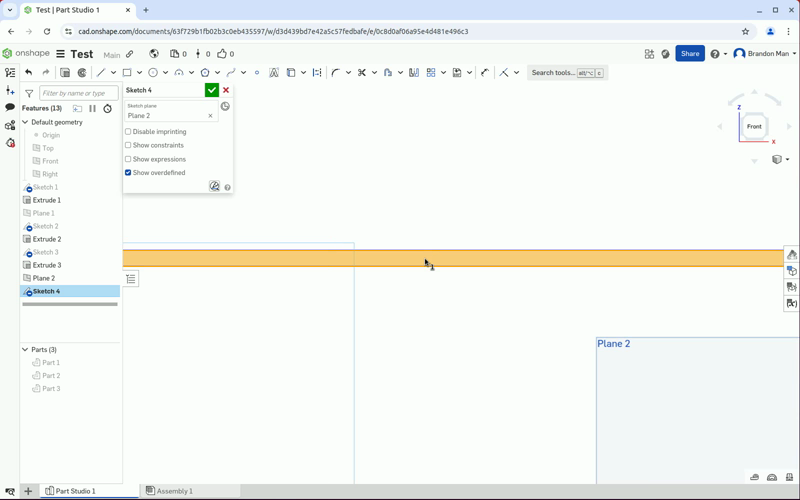
scroll(-6)
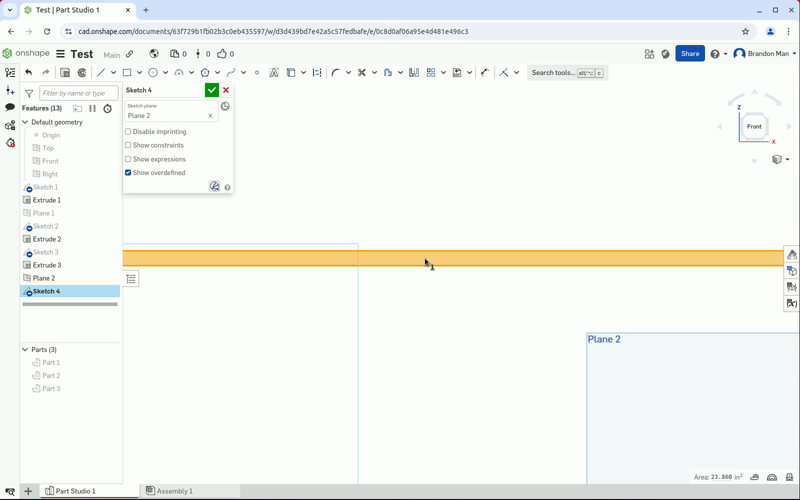
scroll(-6)
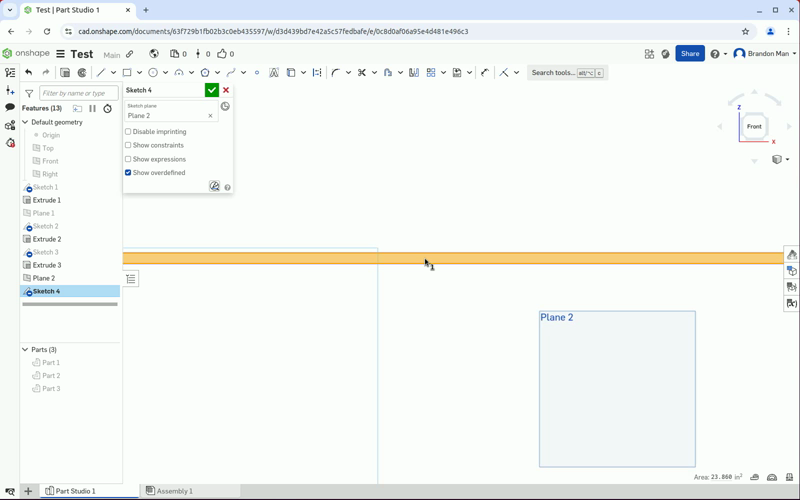
scroll(-6)
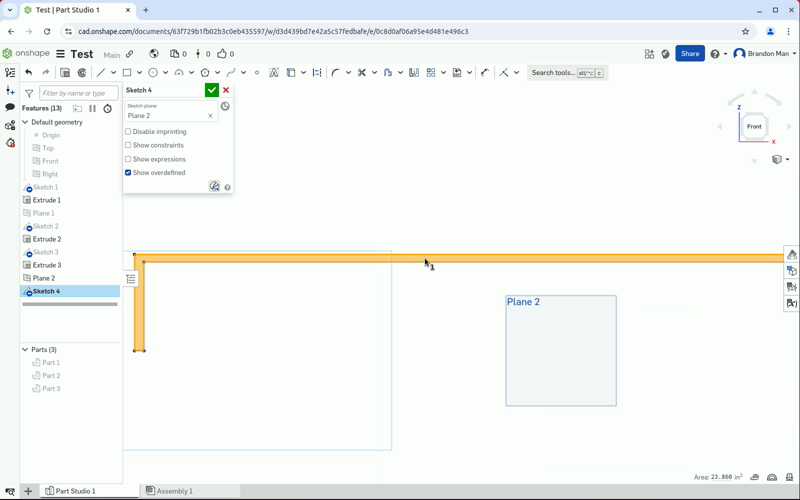
scroll(-6)
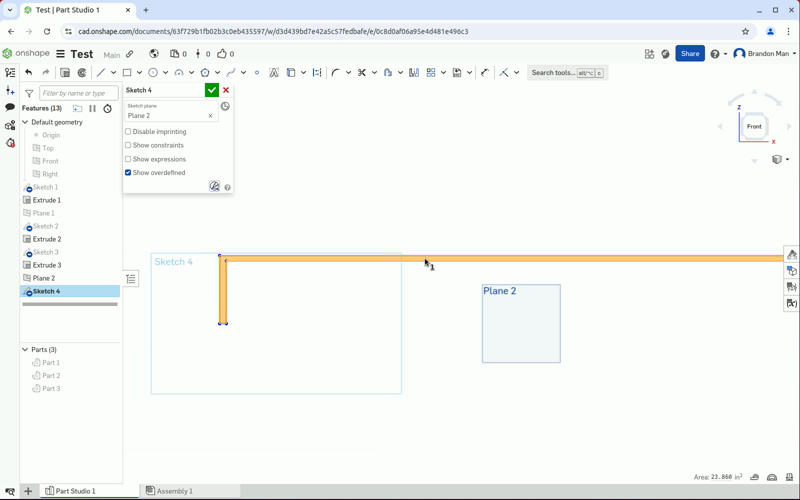
scroll(-6)
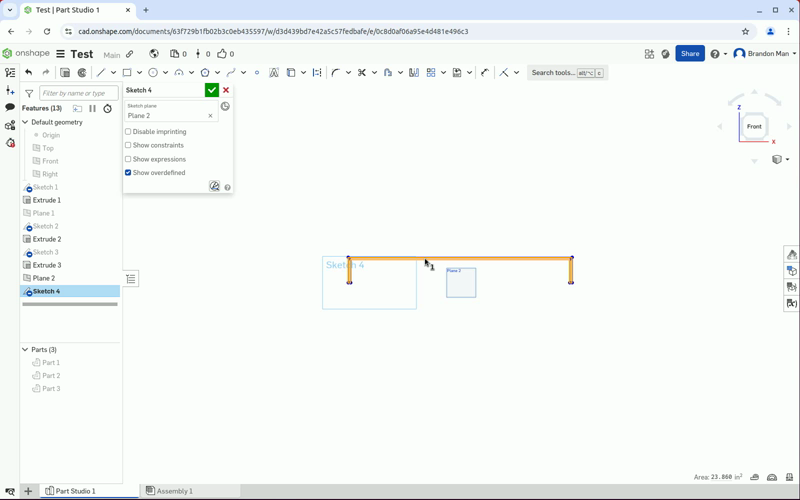
mouse_move(73, 352)
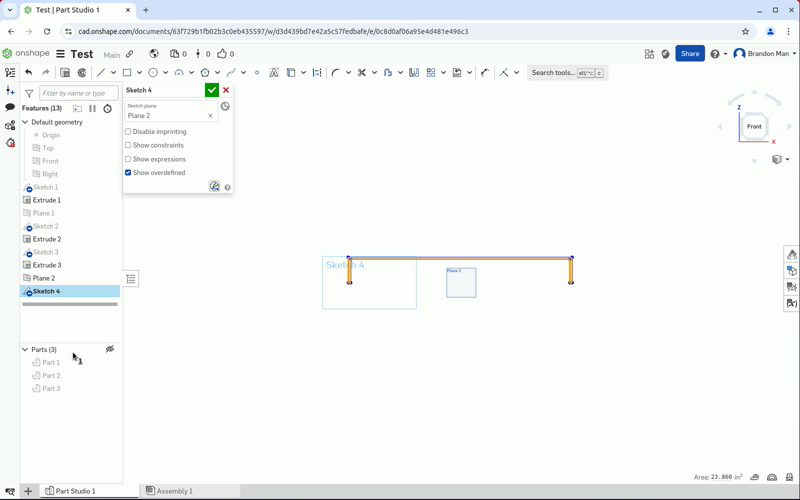
key(shift+y)
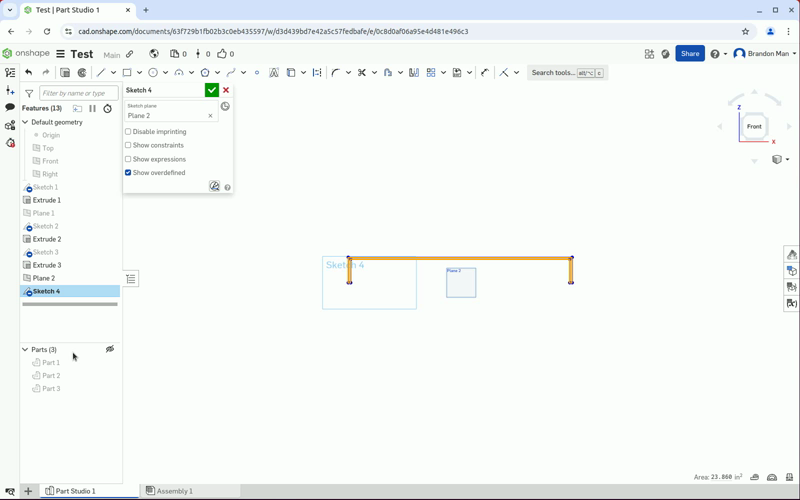
key(shift+e)
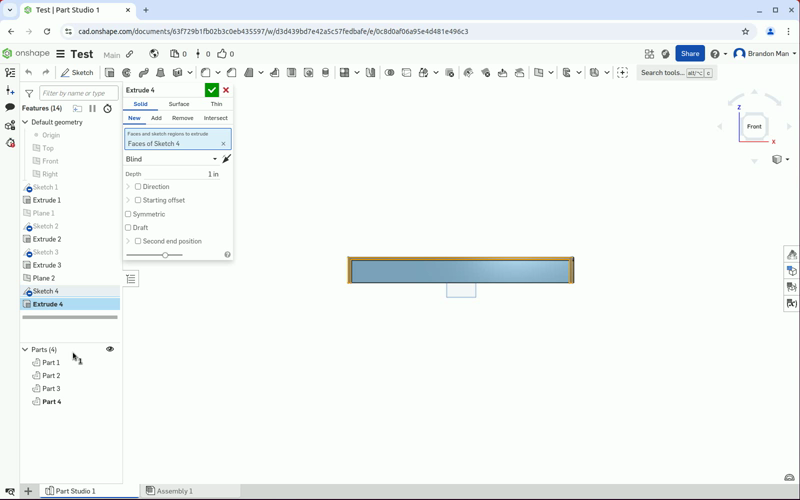
mouse_move(143, 106)
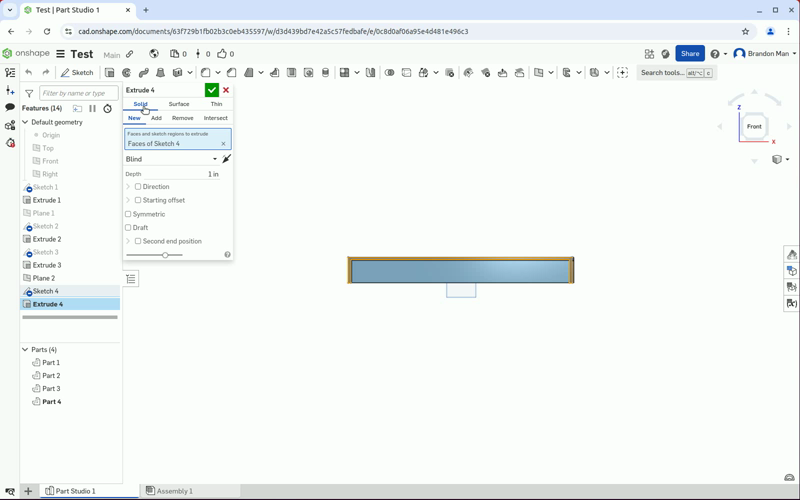
click(143, 106)
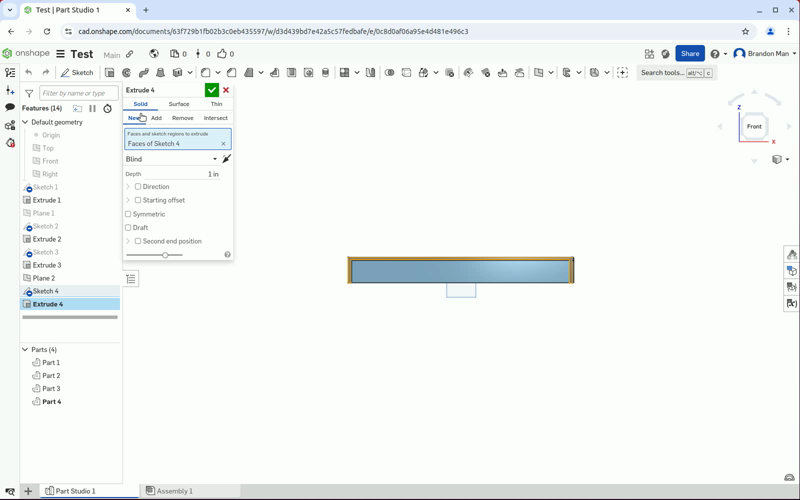
mouse_move(137, 120)
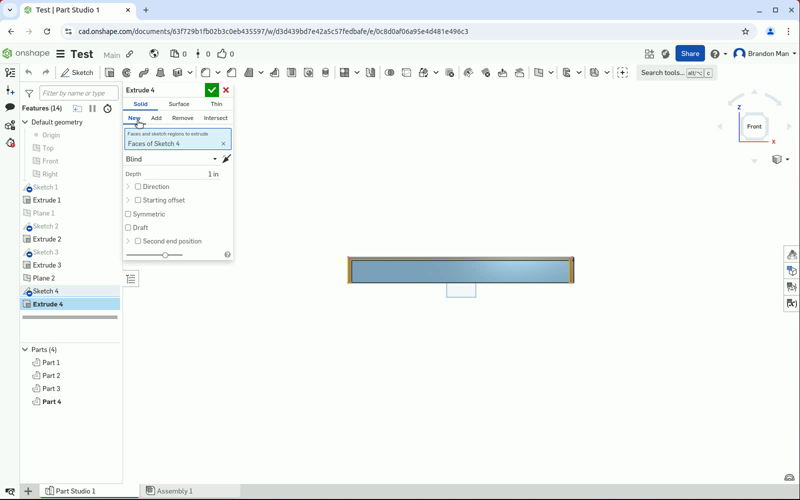
click(137, 120)
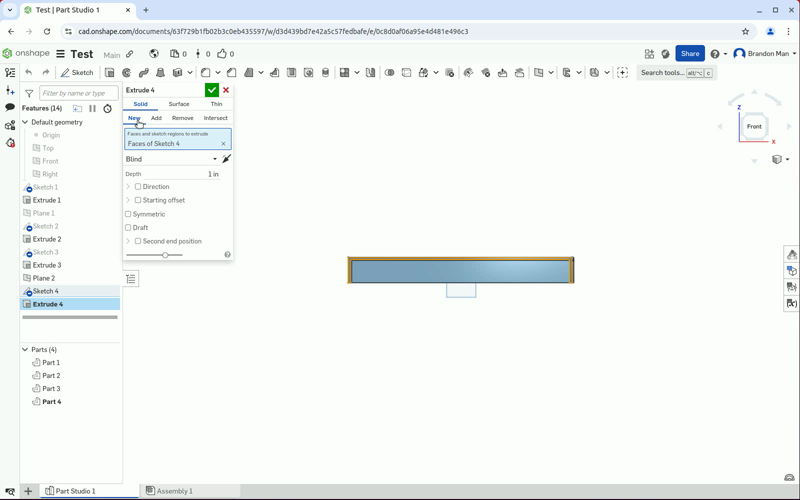
key(tab, 4)
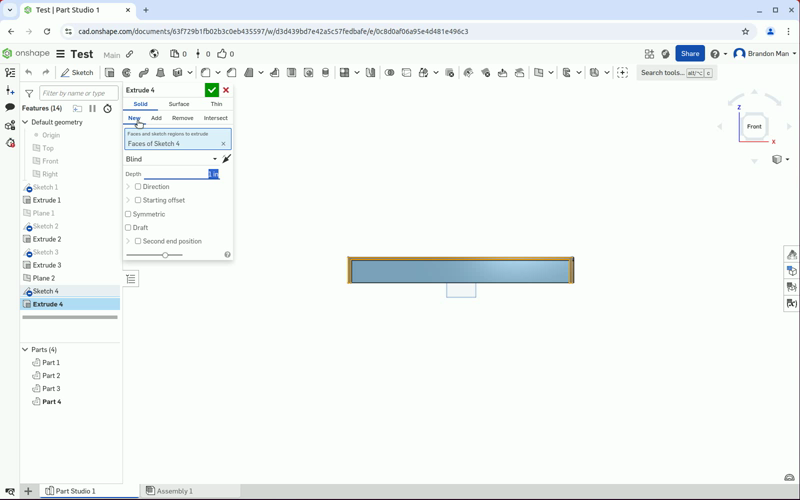
text(0.722)
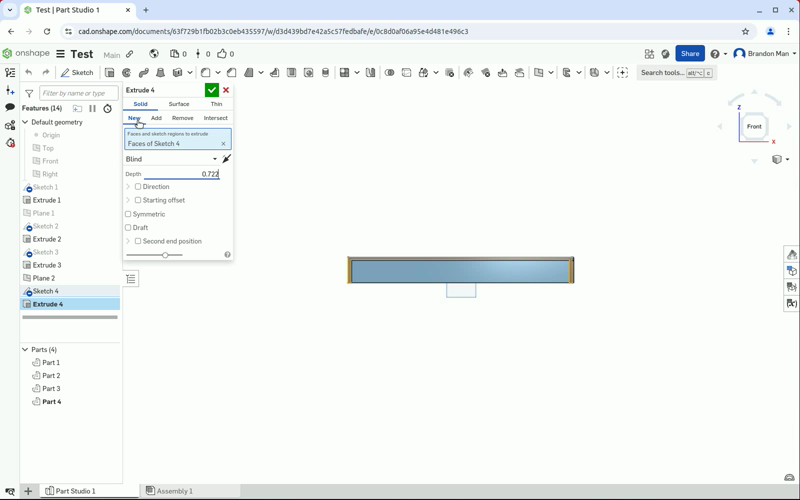
key(enter)
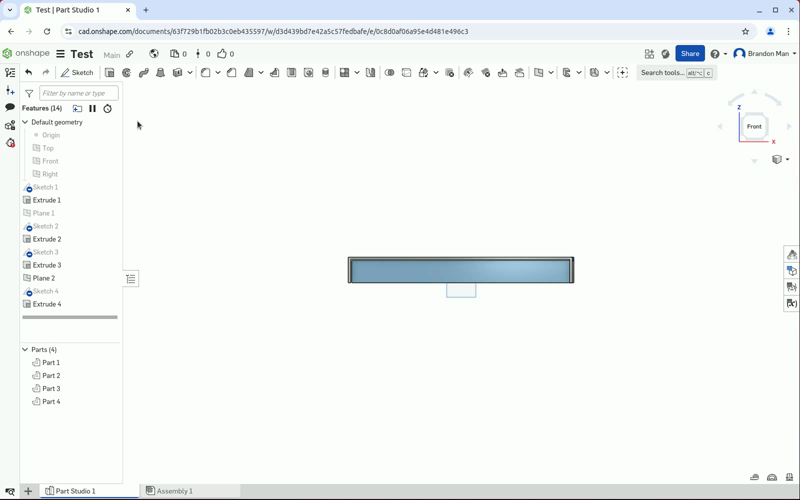
key(shift+h)
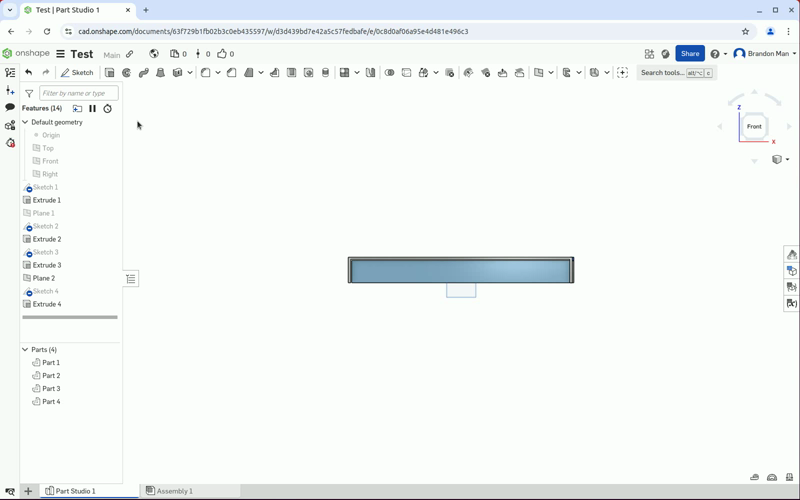
key(shift+h)
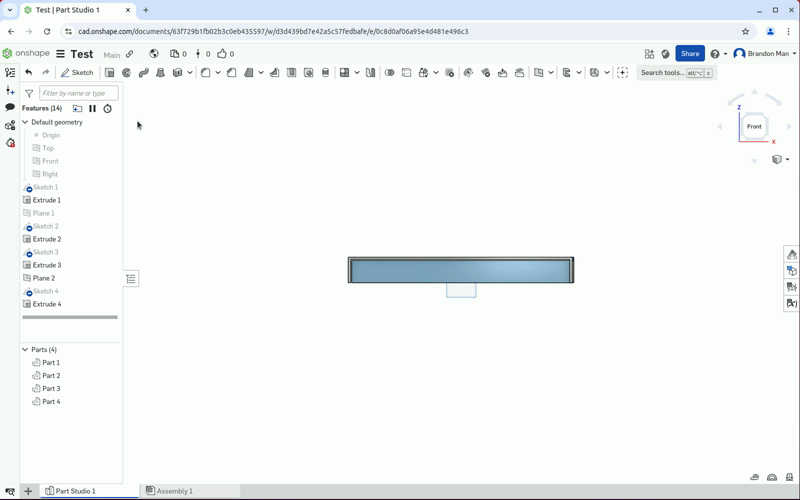
mouse_move(73, 189)
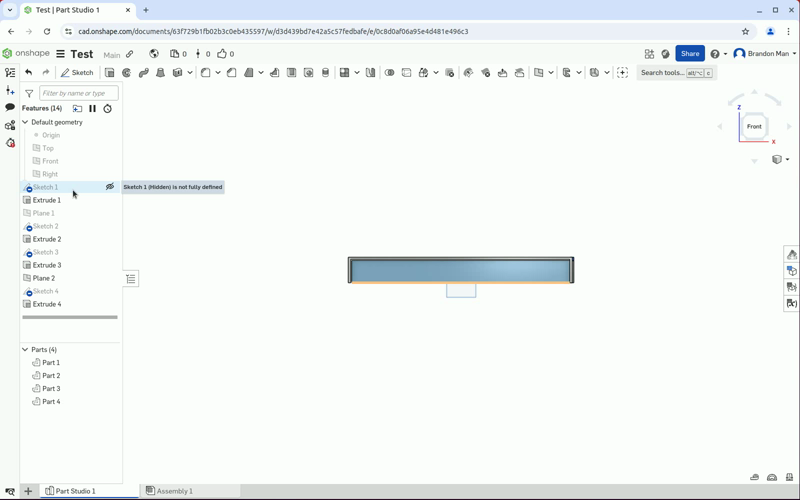
click(73, 189)
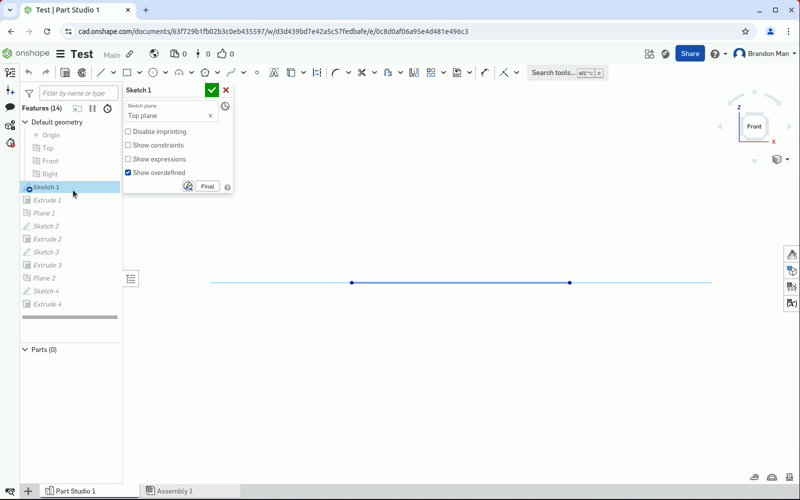
mouse_move(229, 92)
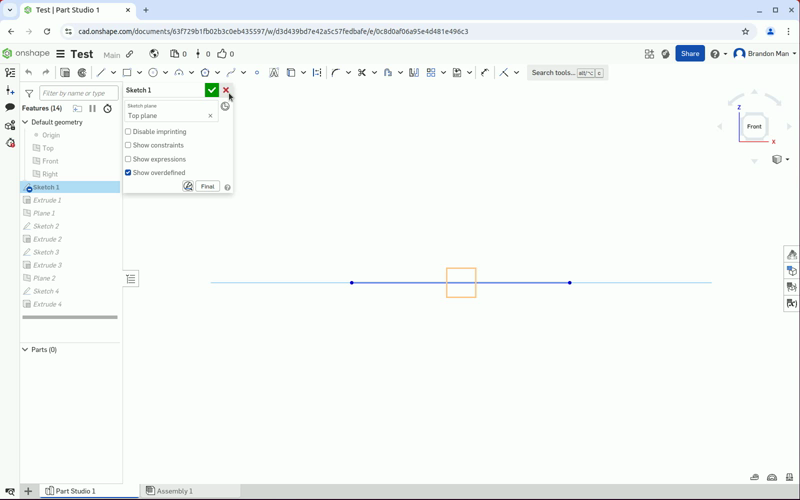
click(229, 92)
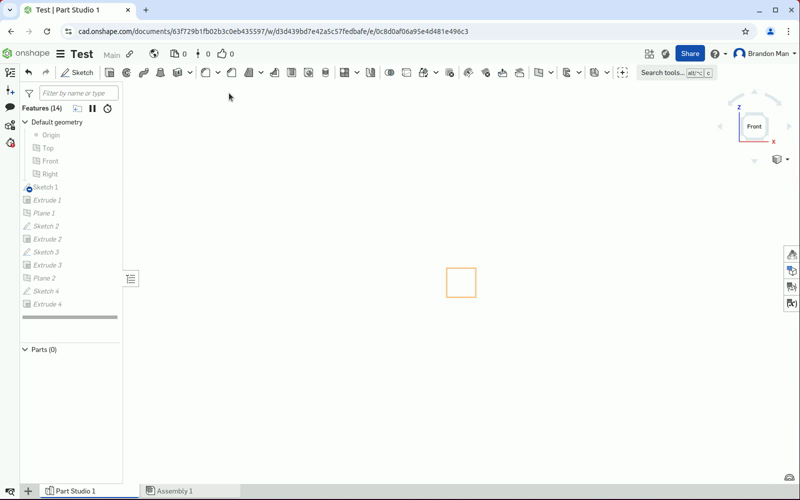
key(shift+s)
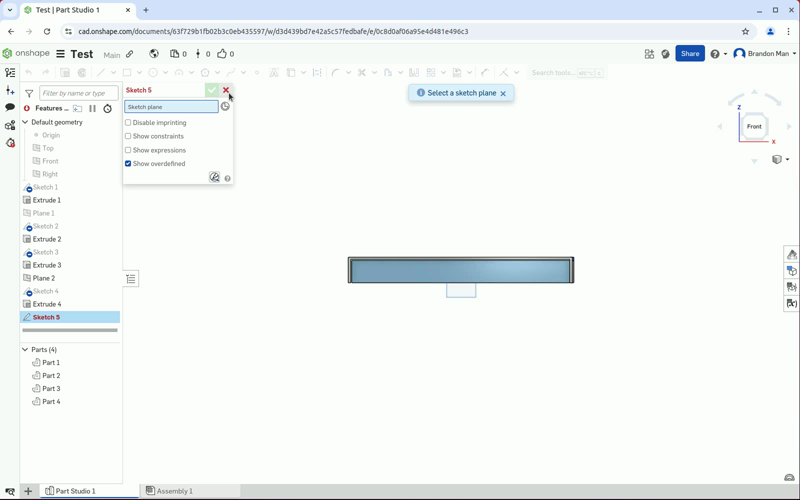
mouse_move(73, 280)
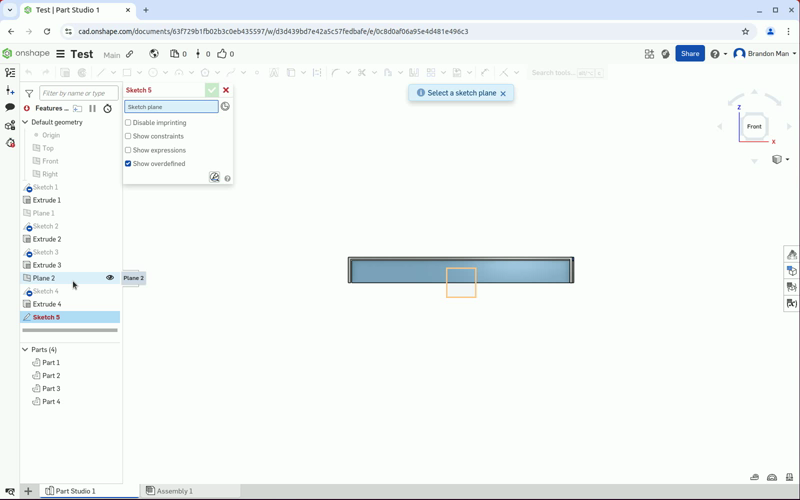
click(73, 280)
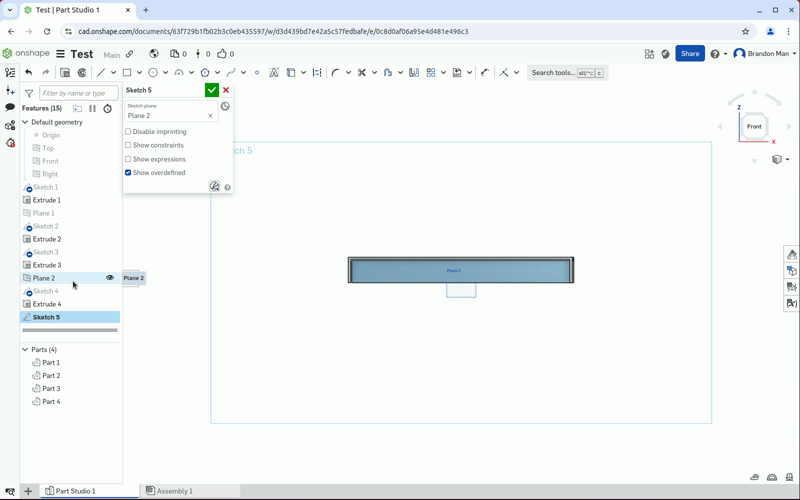
mouse_move(73, 352)
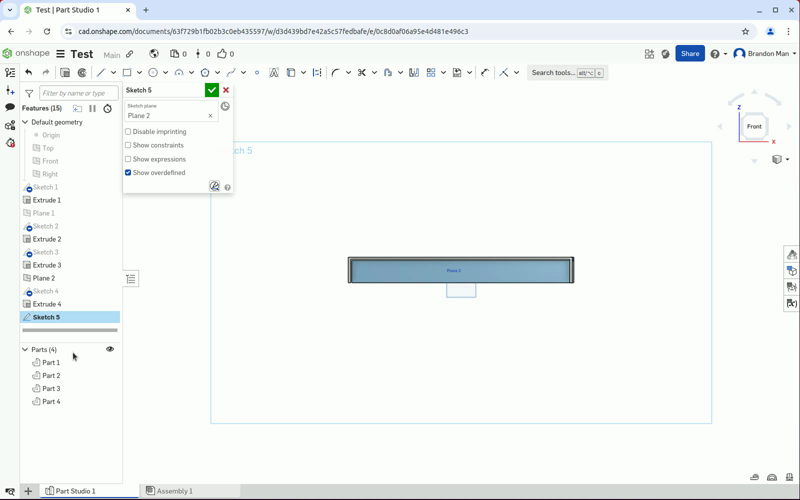
key(y)
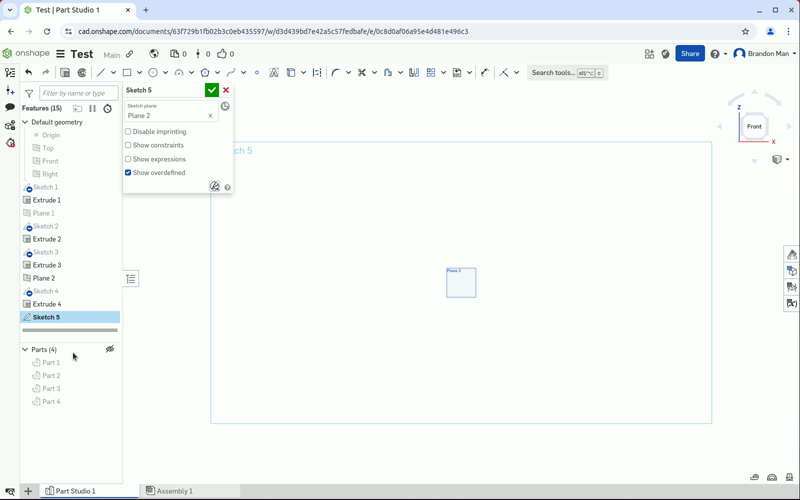
key(l)
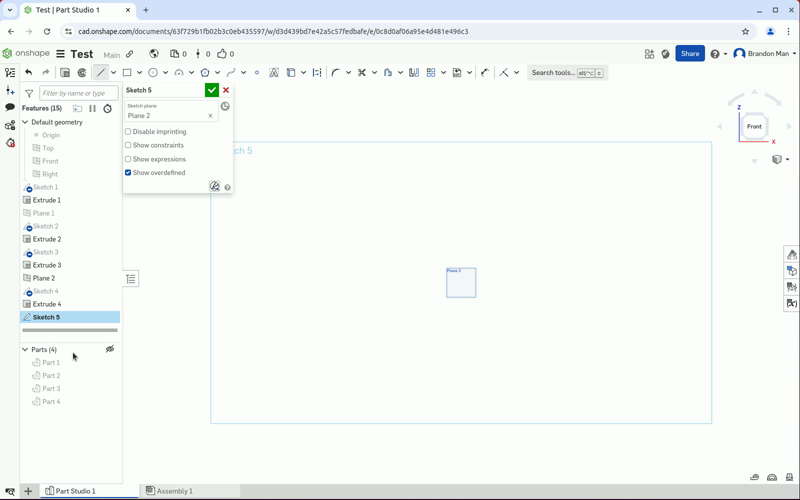
key_down(shift)
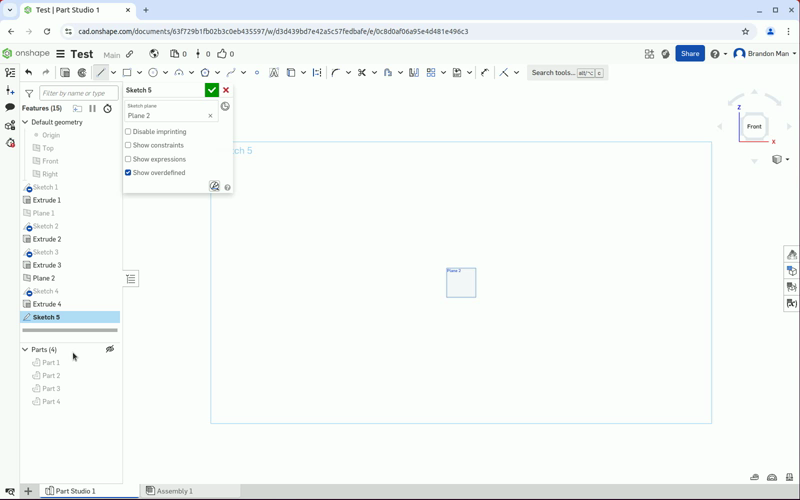
mouse_move(351, 282)
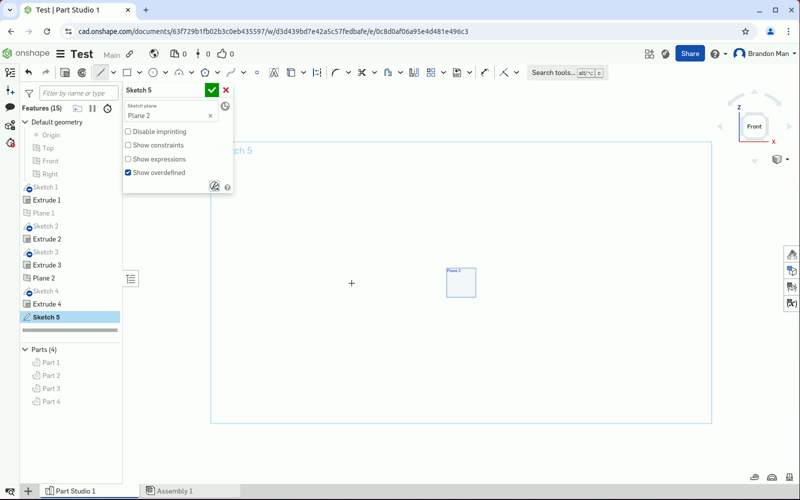
click(351, 282)
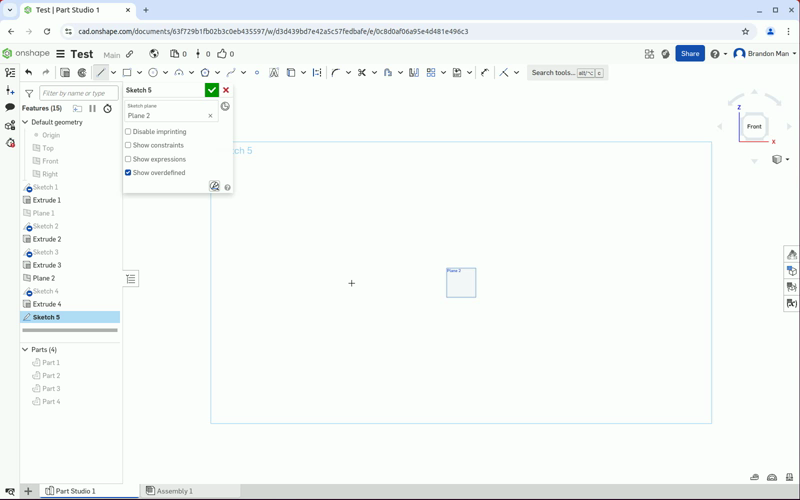
key_up(shift)
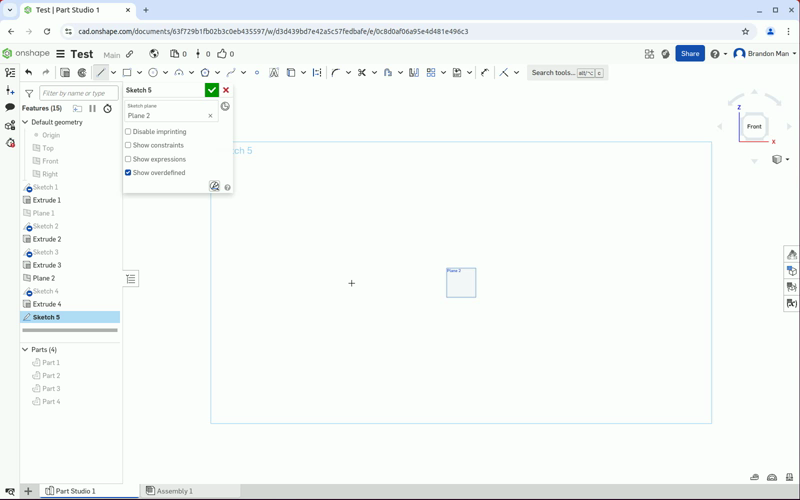
key_down(shift)
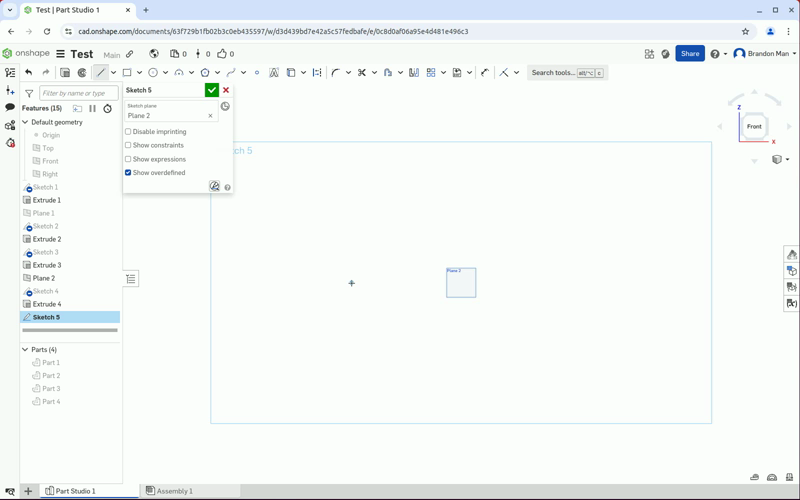
mouse_move(569, 282)
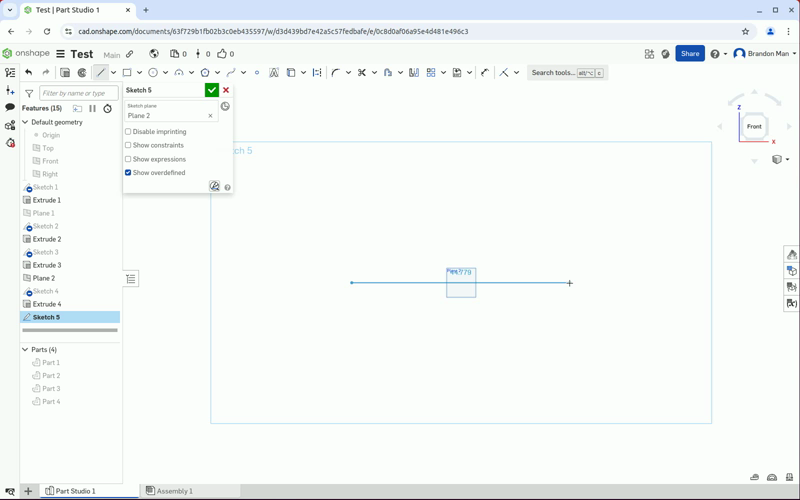
click(569, 282)
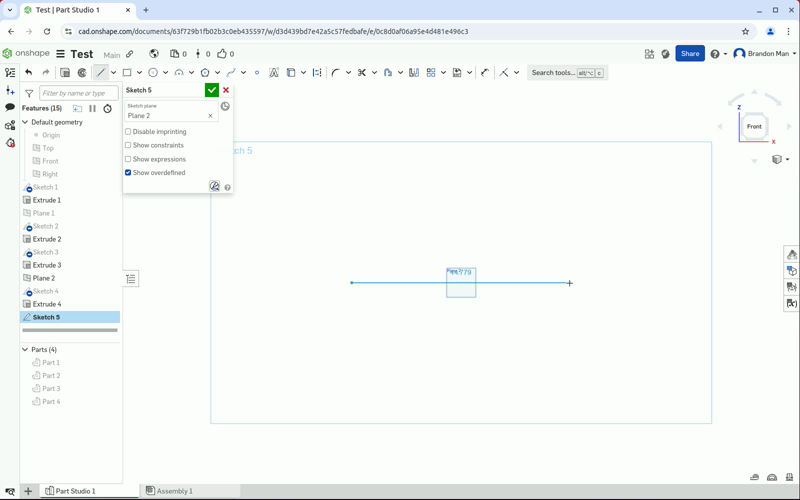
key_up(shift)
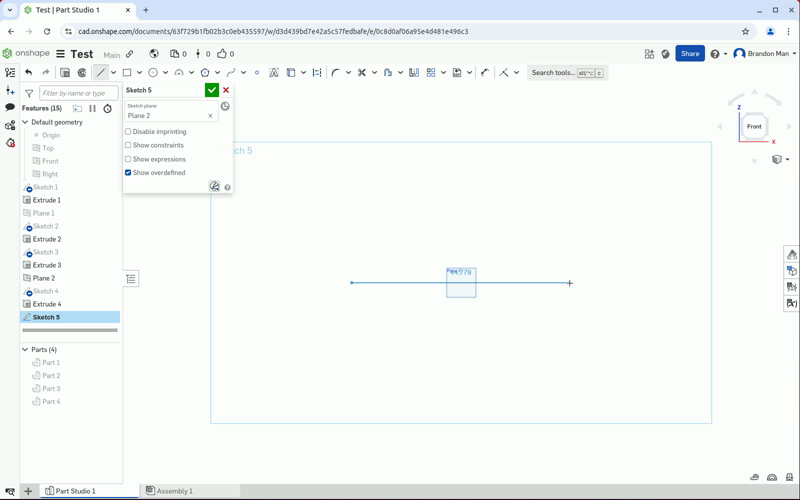
key_down(shift)
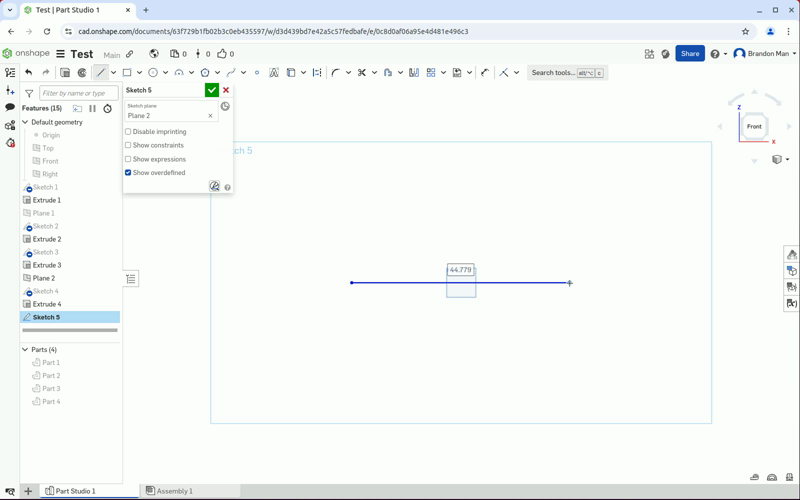
mouse_move(589, 282)
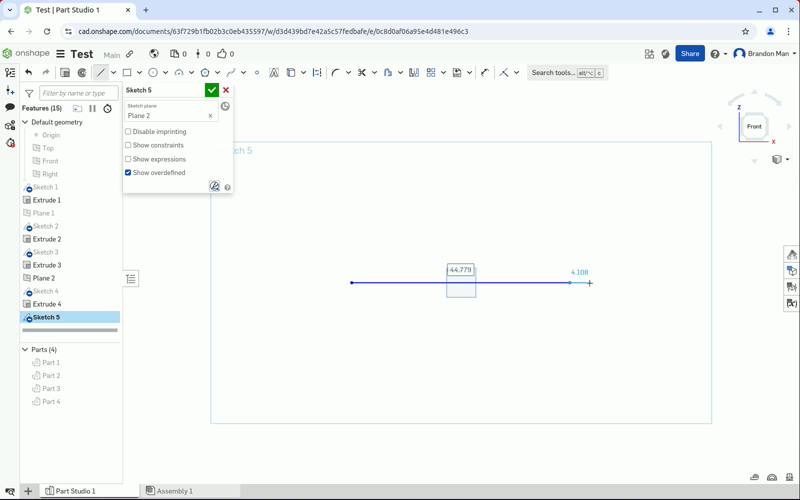
mouse_move(569, 260)
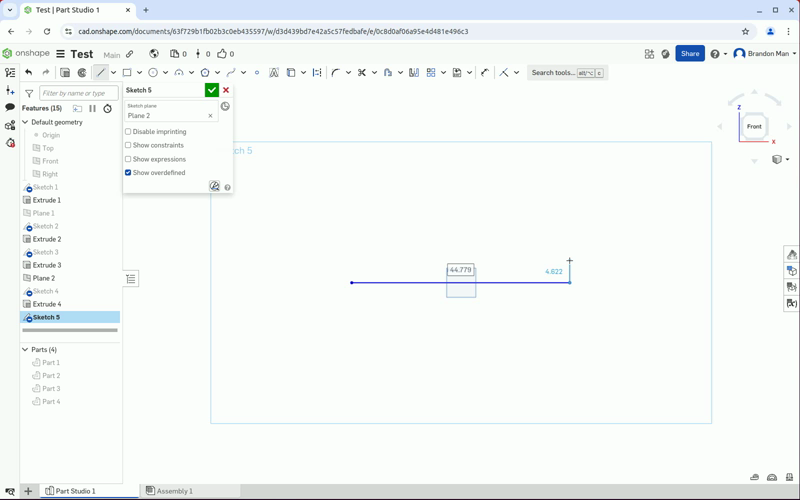
click(569, 260)
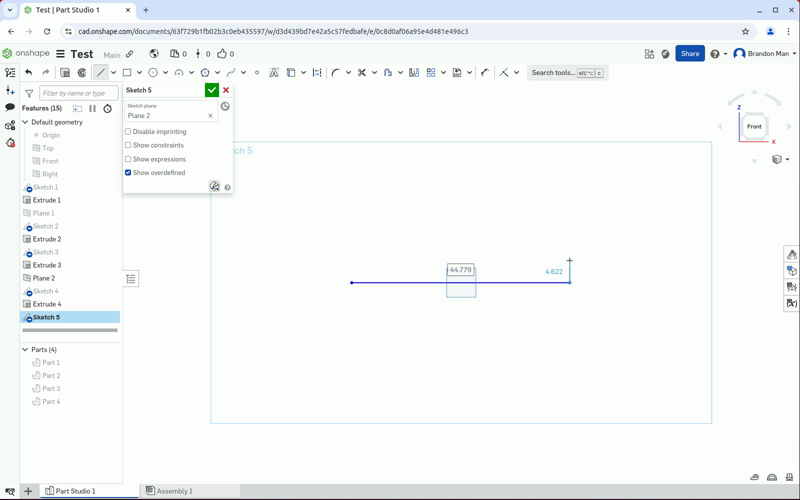
key_up(shift)
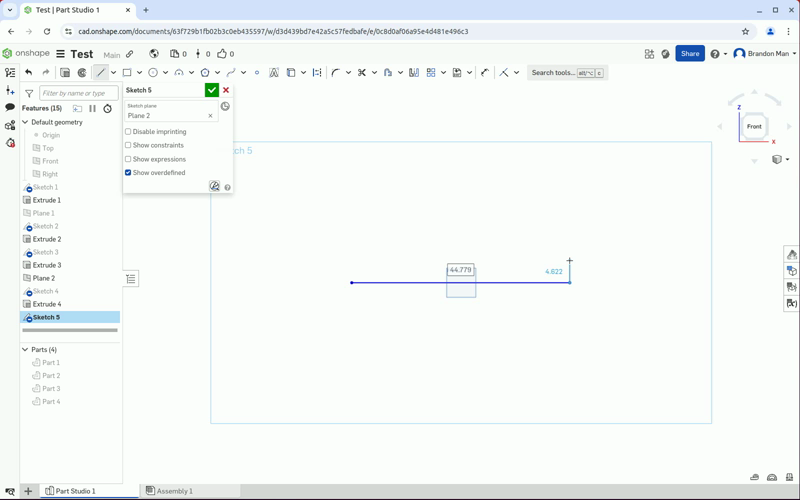
key_down(shift)
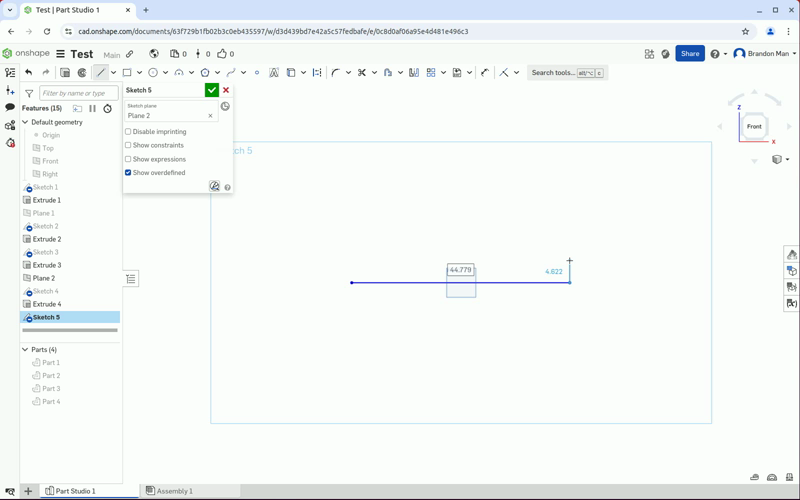
mouse_move(351, 260)
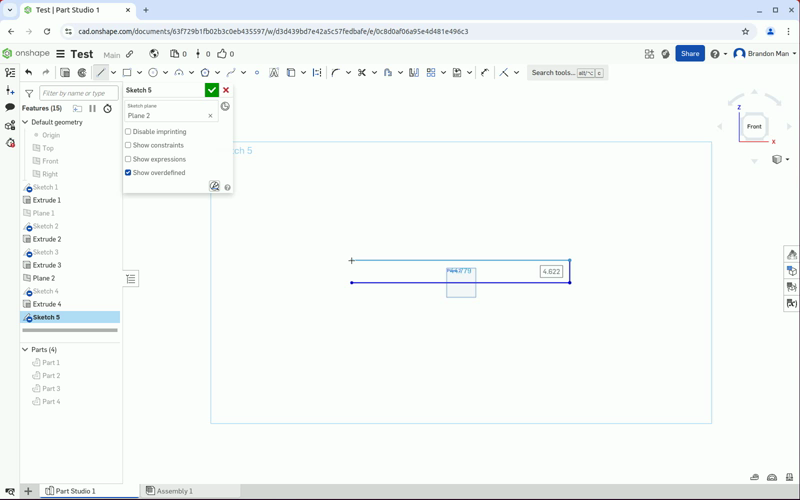
click(351, 260)
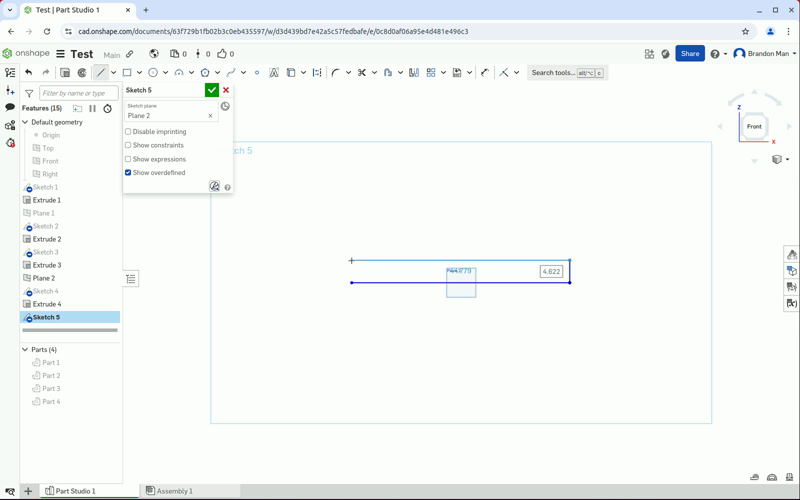
key_up(shift)
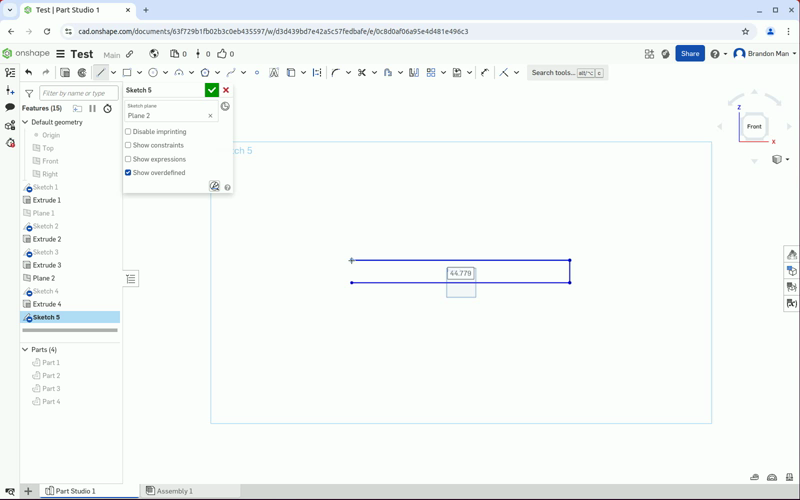
mouse_move(381, 260)
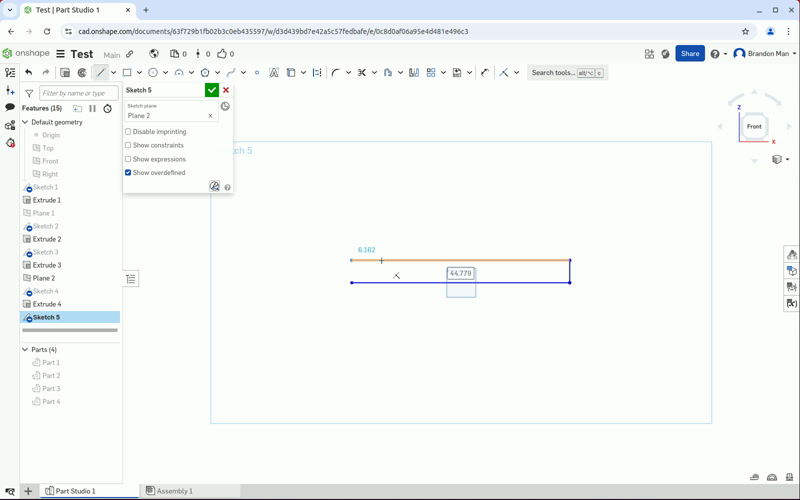
key_down(shift)
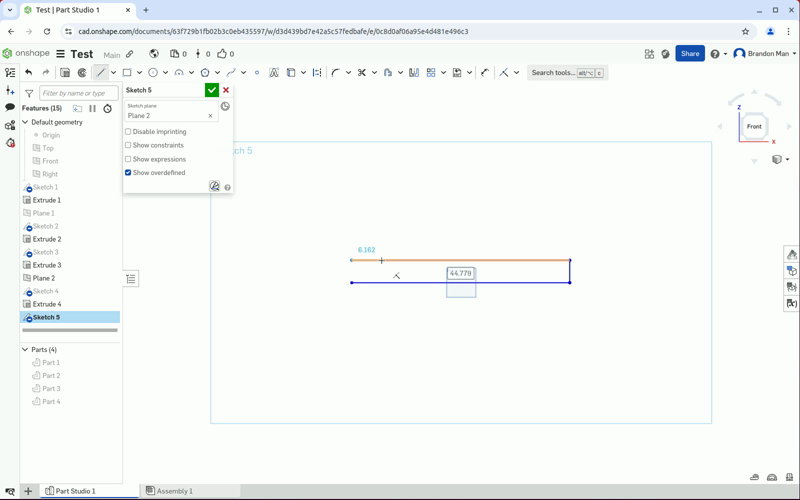
mouse_move(351, 282)
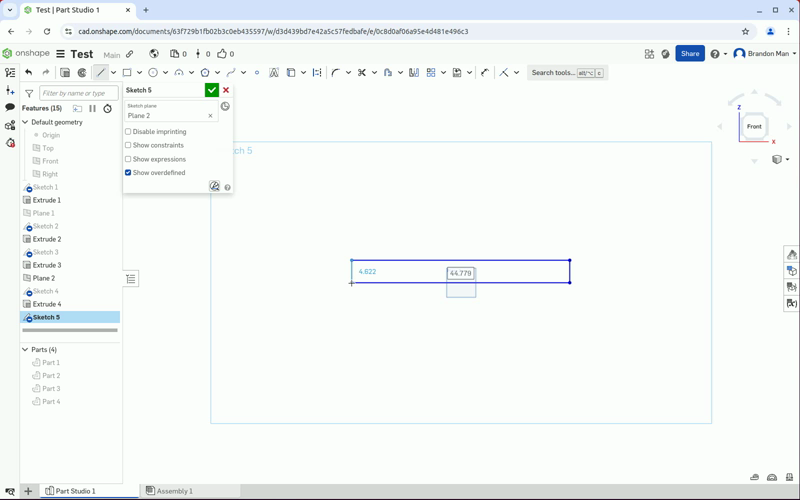
key_up(shift)
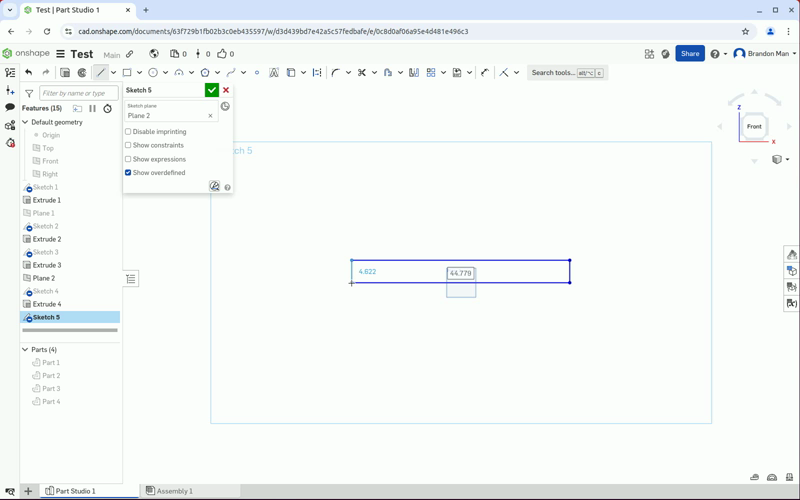
click(351, 282)
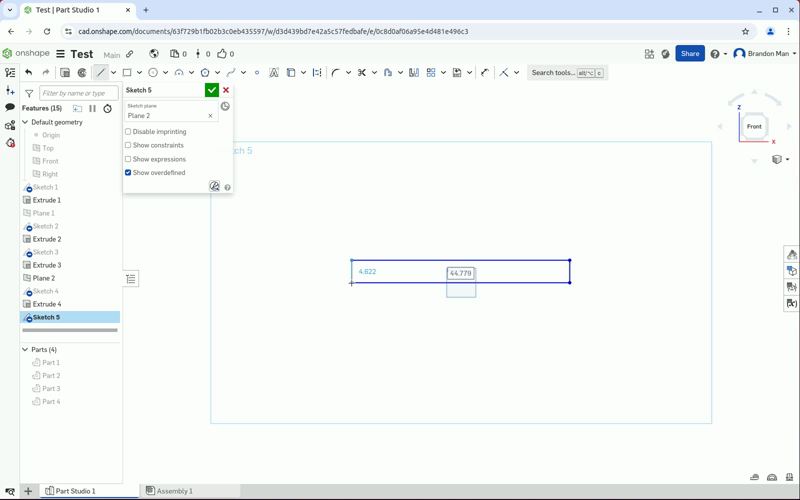
key(esc)
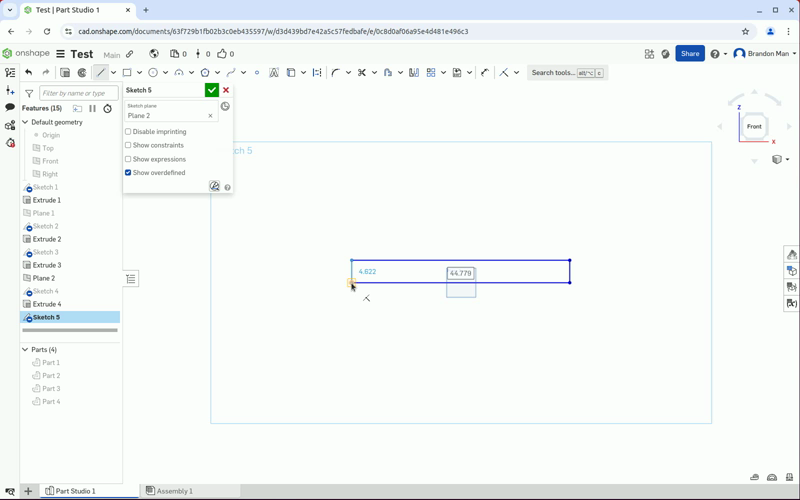
mouse_move(467, 265)
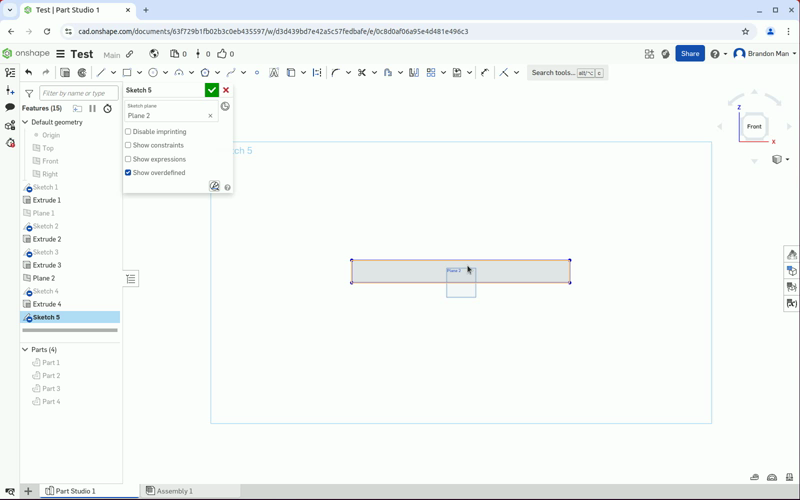
click(467, 265)
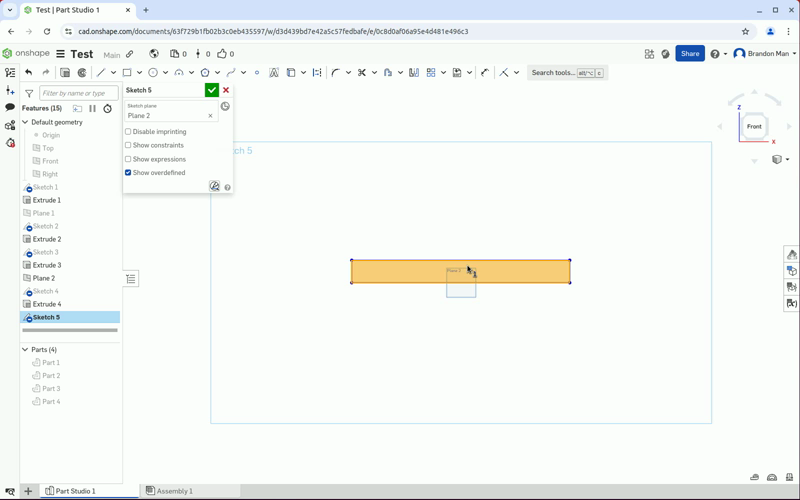
mouse_move(73, 352)
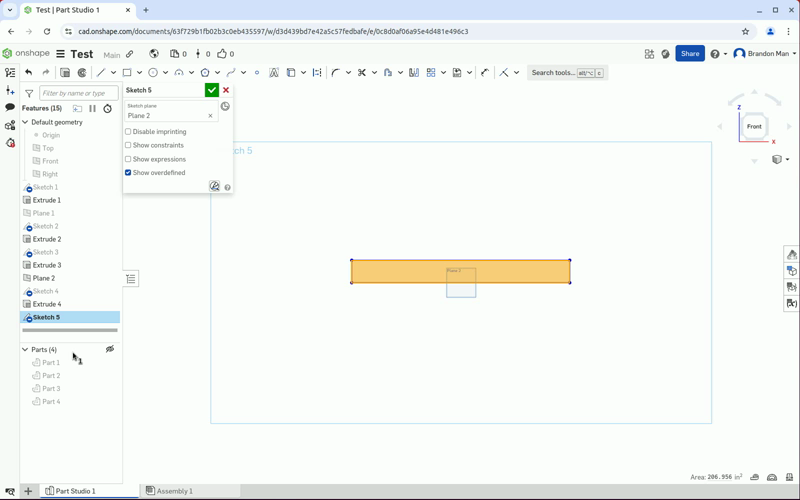
key(shift+y)
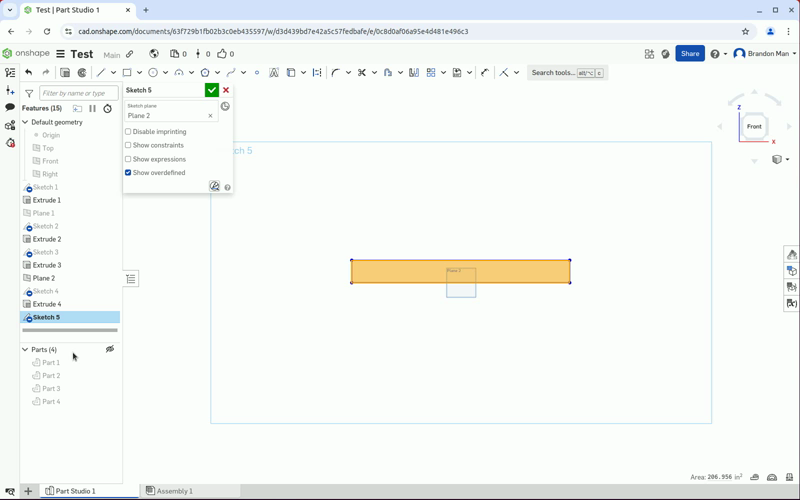
key(shift+e)
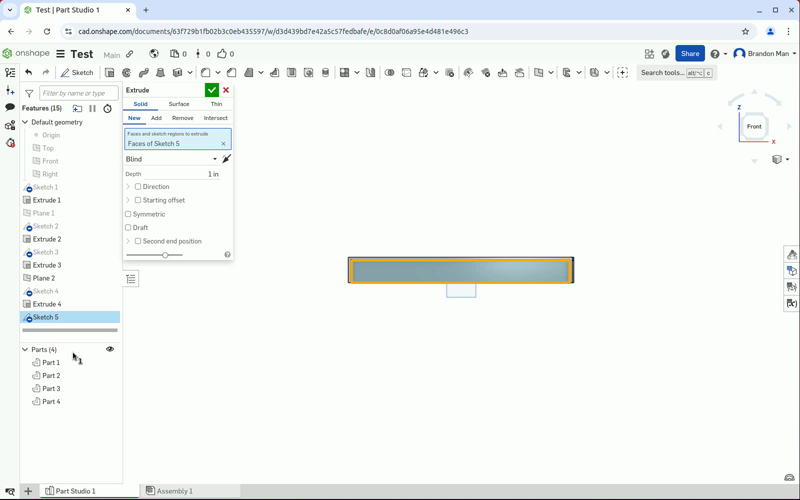
mouse_move(143, 106)
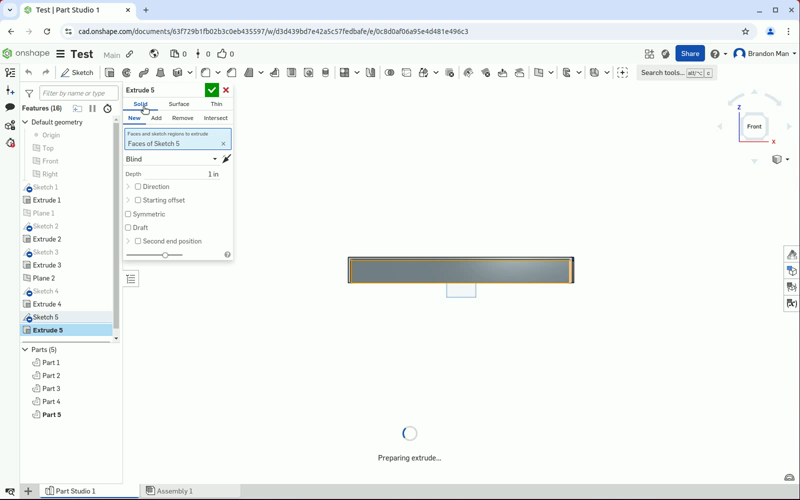
click(143, 106)
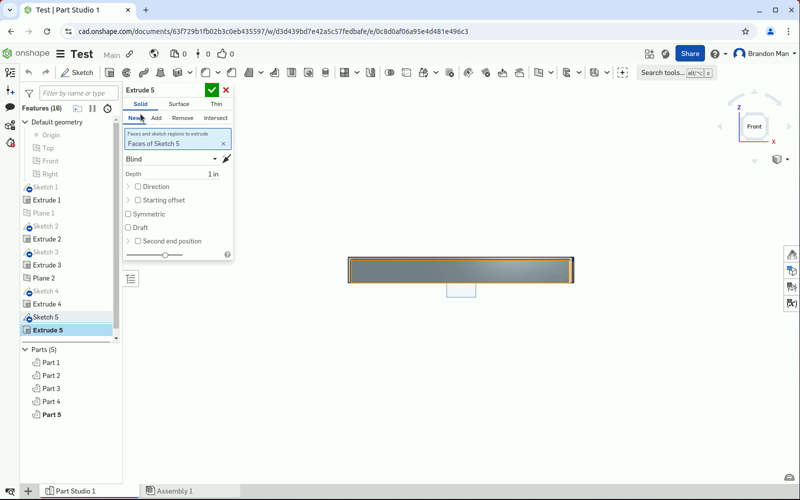
mouse_move(137, 120)
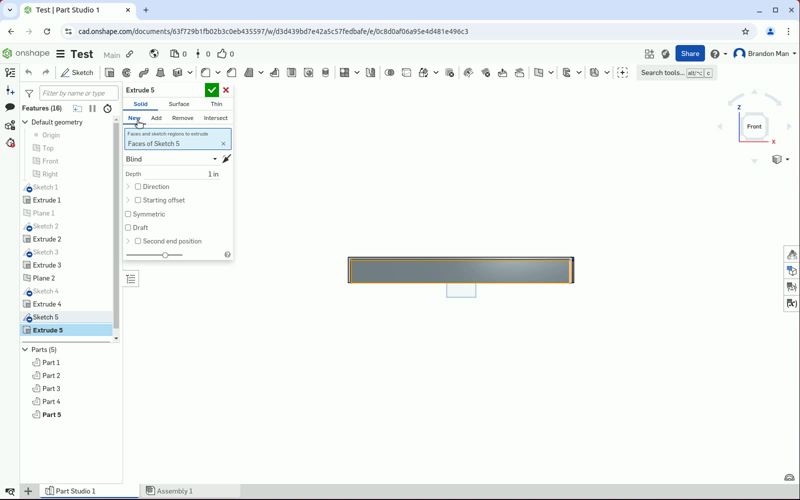
click(137, 120)
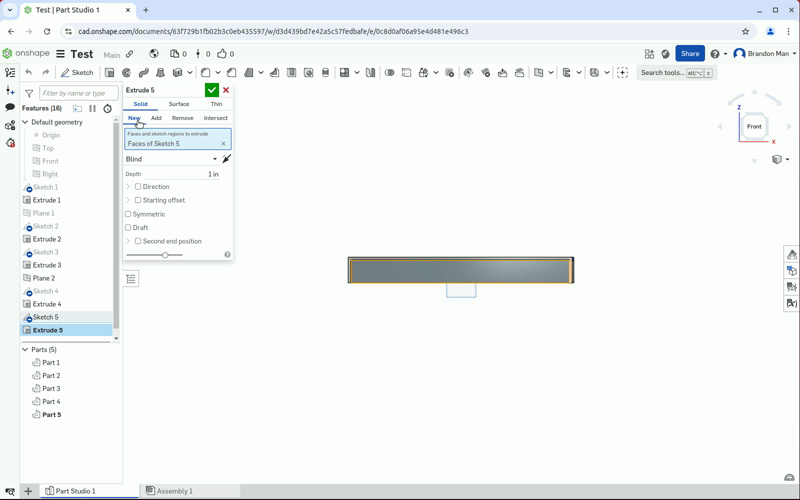
key(tab, 4)
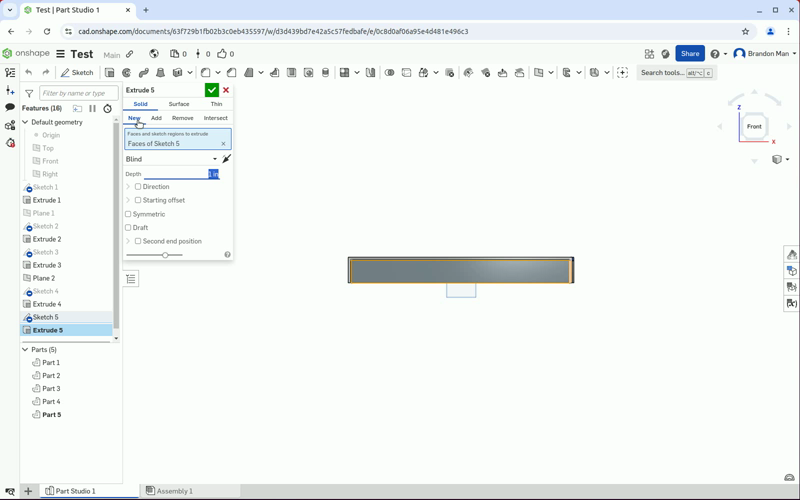
text(0.722)
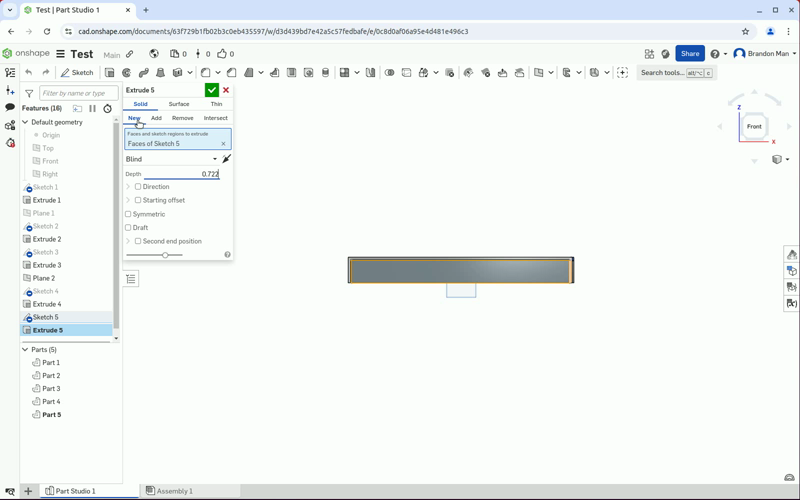
key(enter)
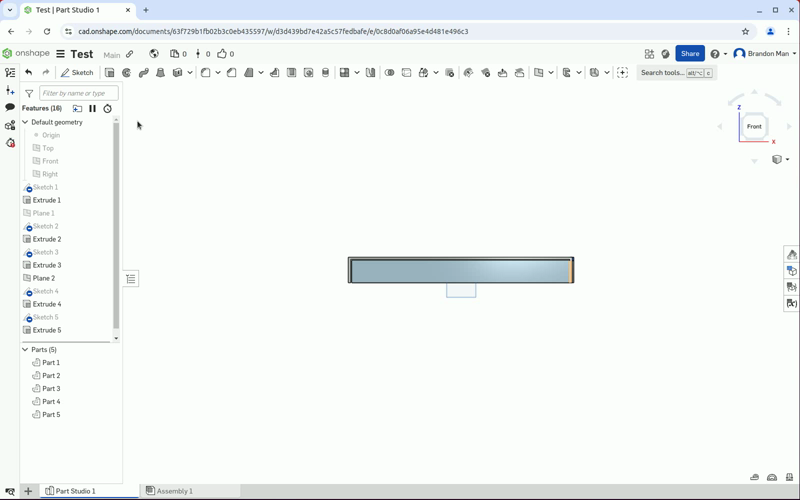
key(shift+h)
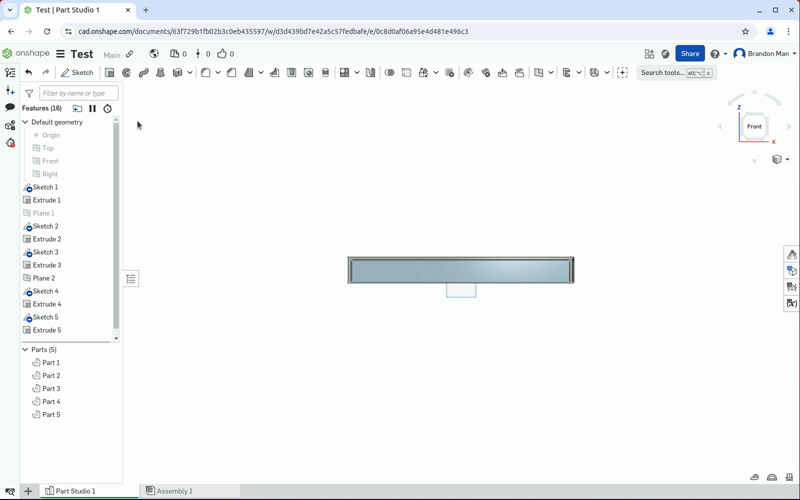
key(shift+h)
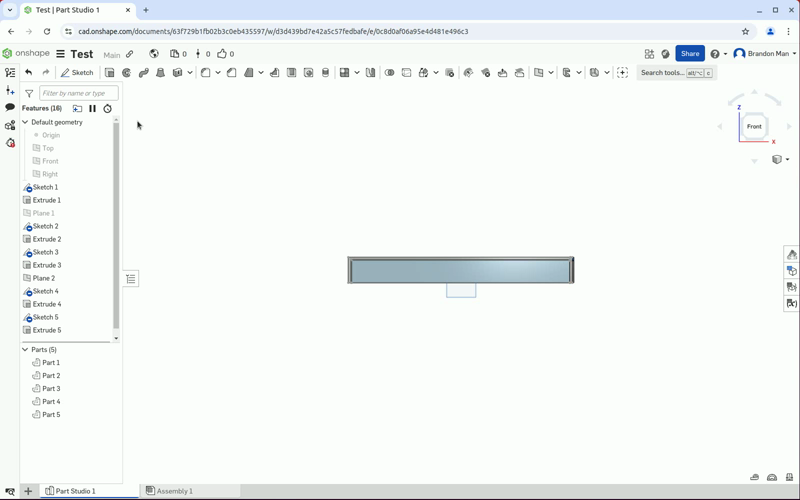
key(shift+7)
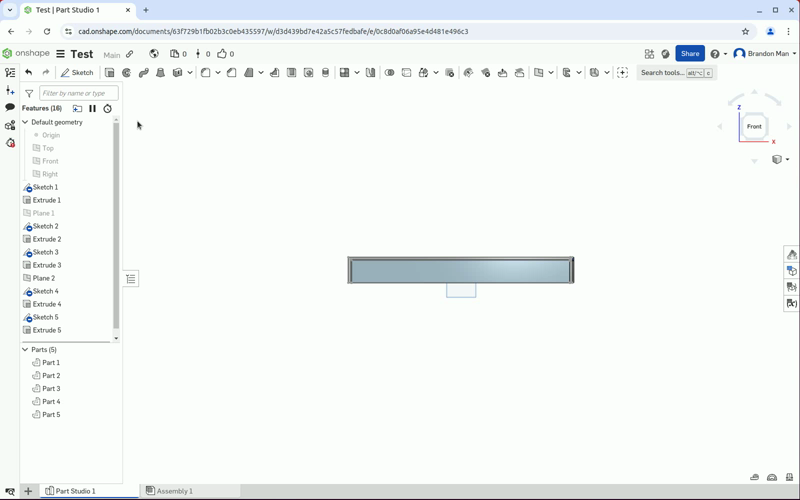
key(left, 2)
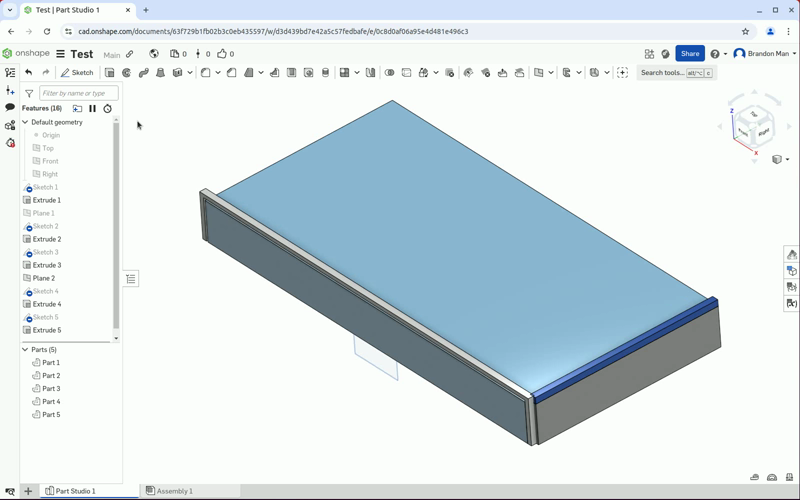
key(down, 2)
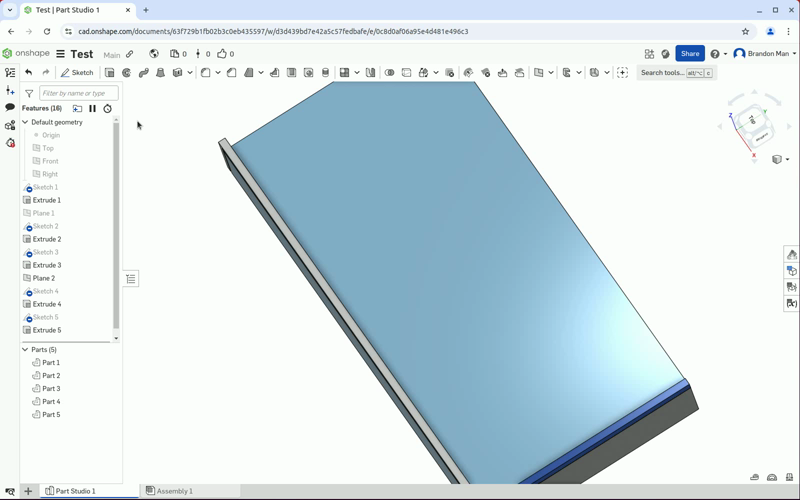
key(up, 2)
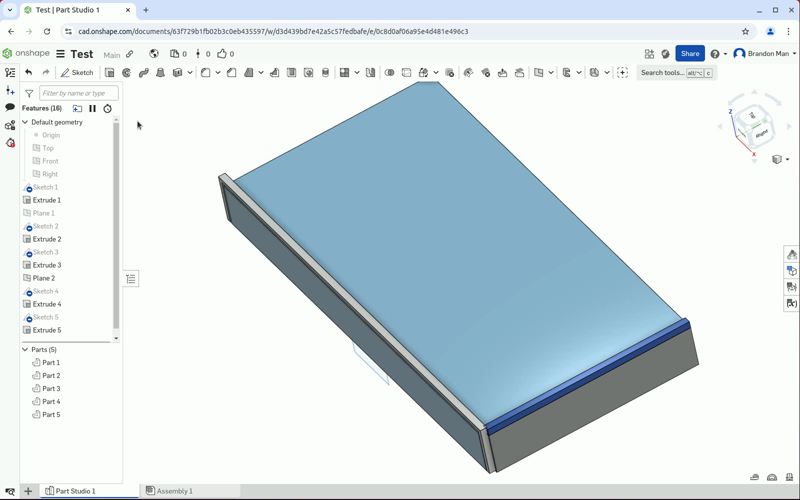
key(right, 2)
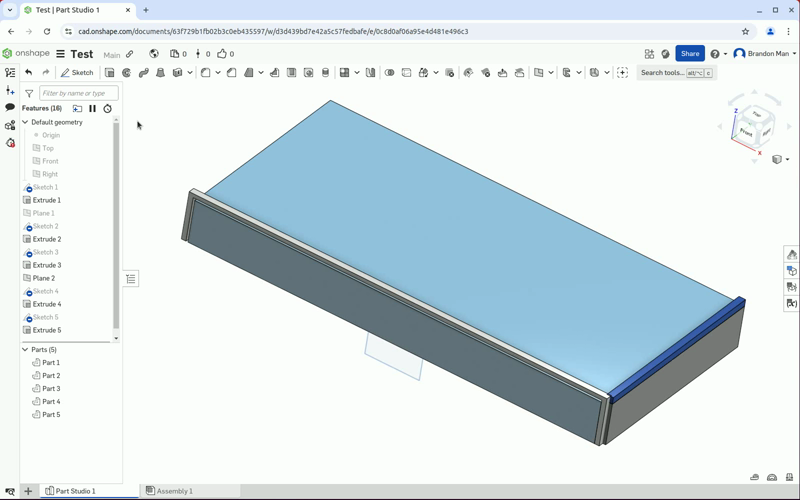
mouse_move(69, 189)
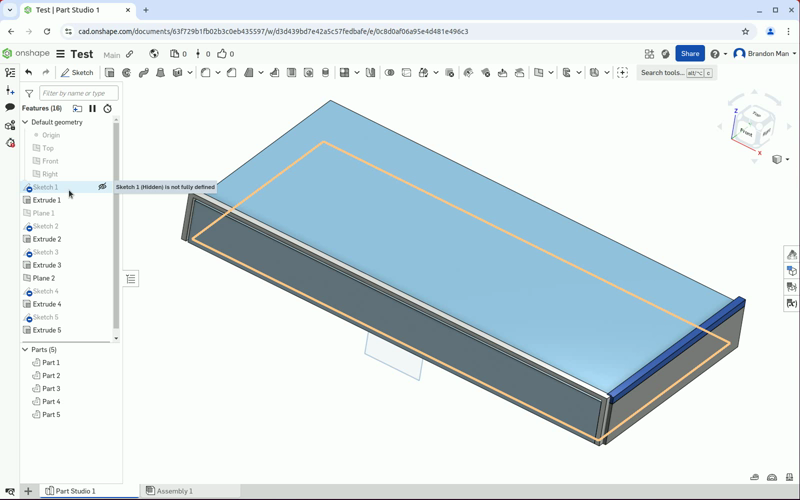
click(69, 189)